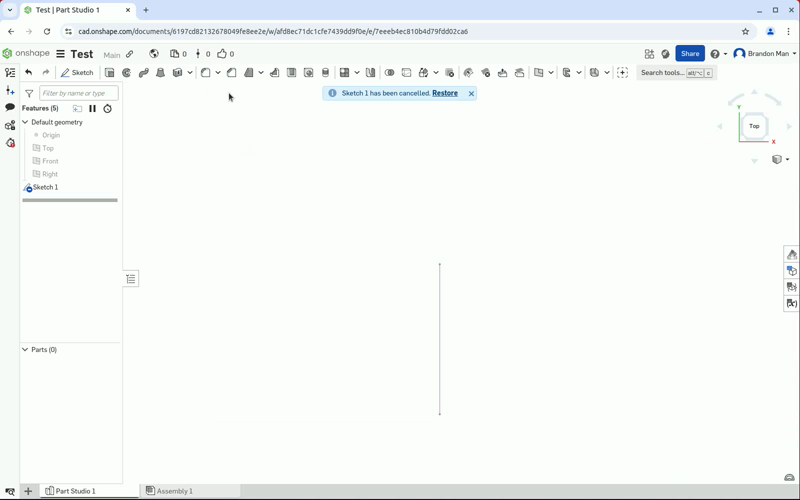
key(shift+h)
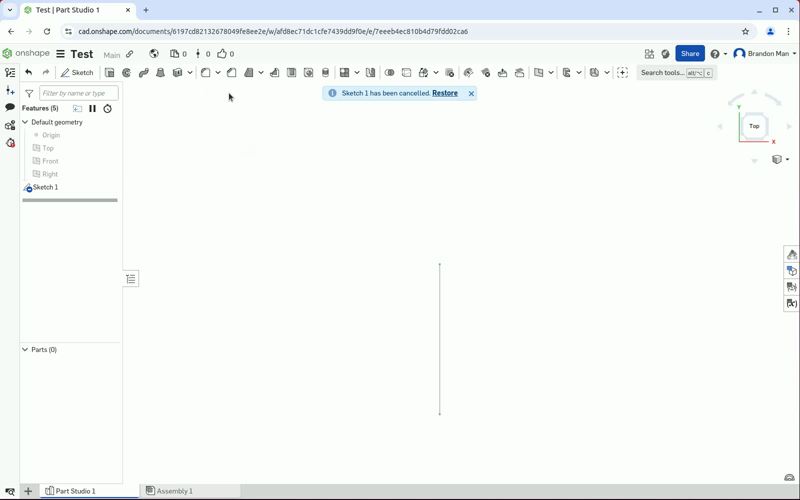
key(shift+s)
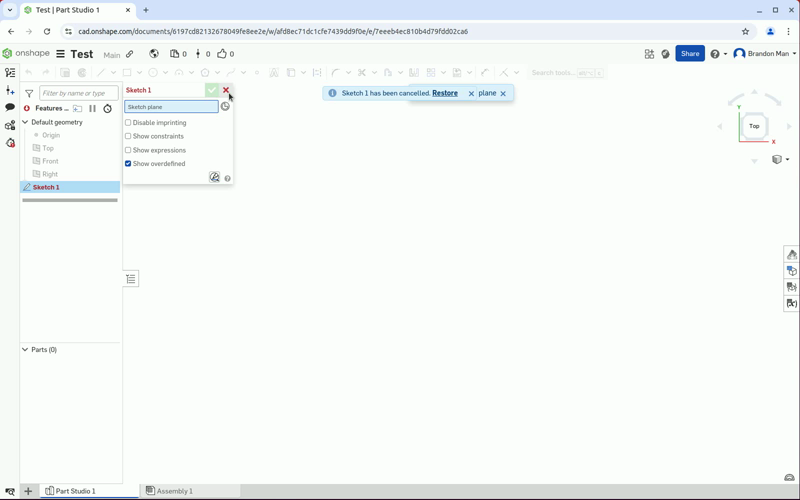
mouse_move(73, 150)
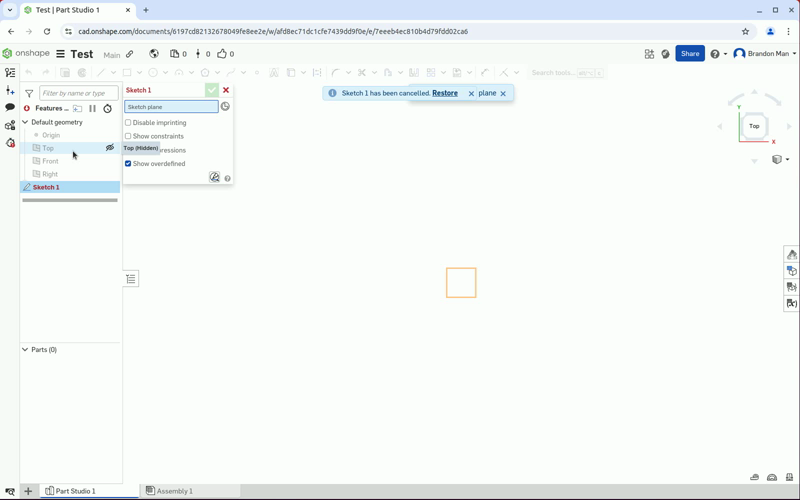
click(73, 150)
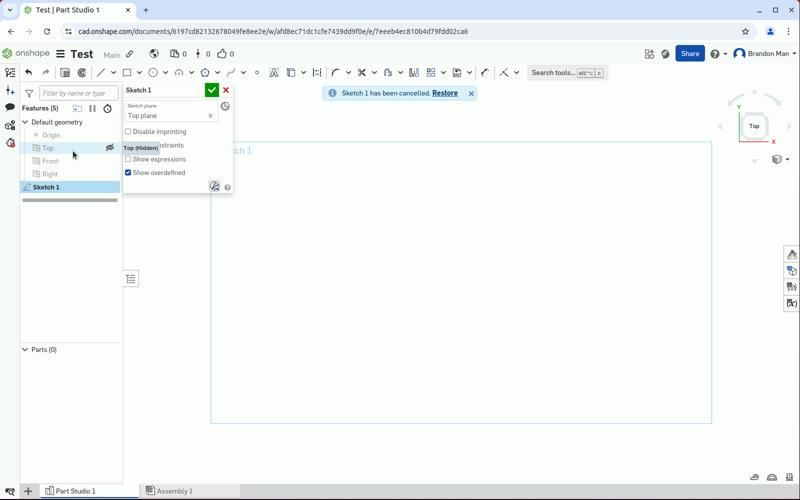
mouse_move(73, 352)
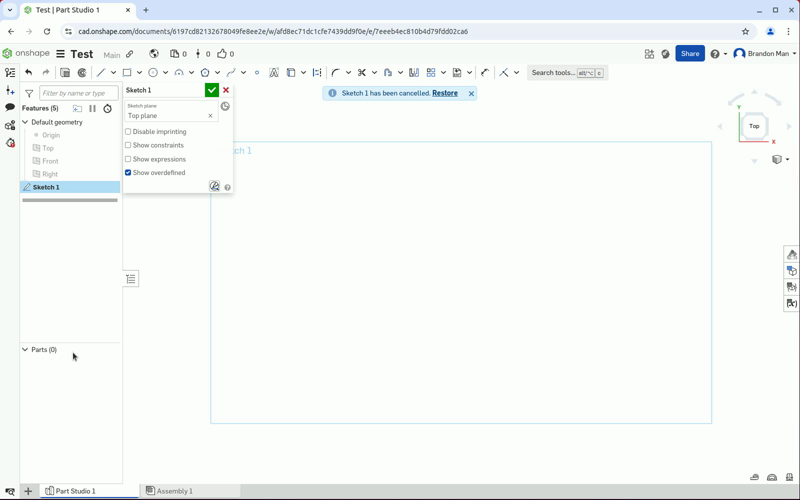
key(y)
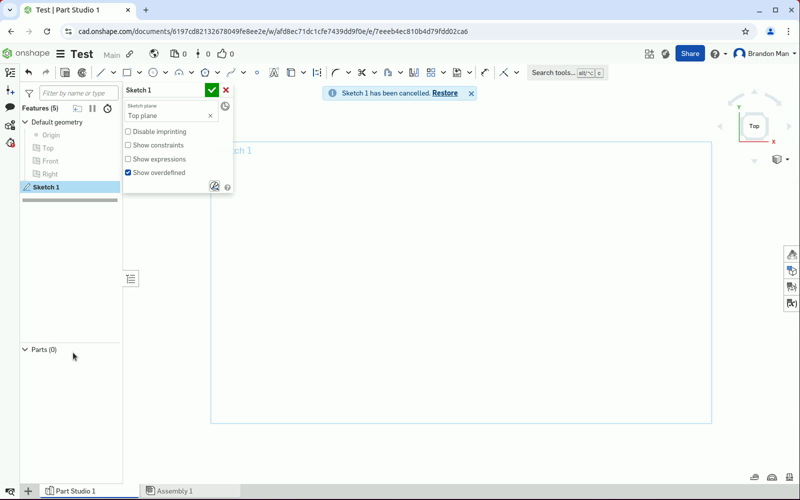
key(l)
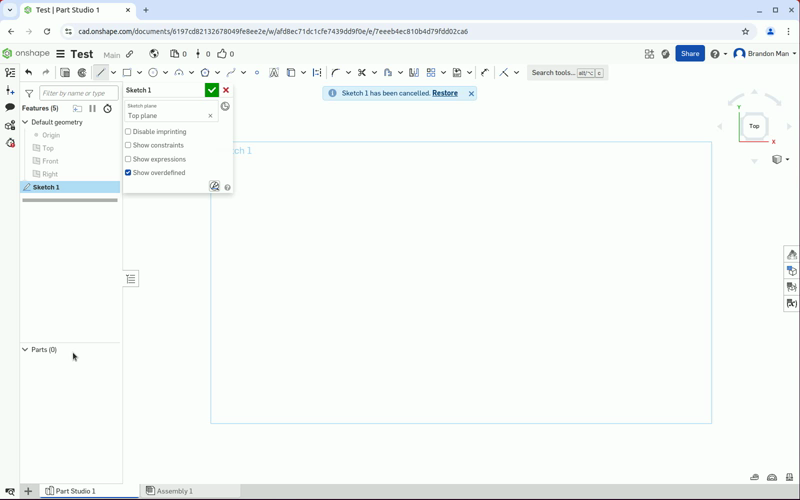
key_down(shift)
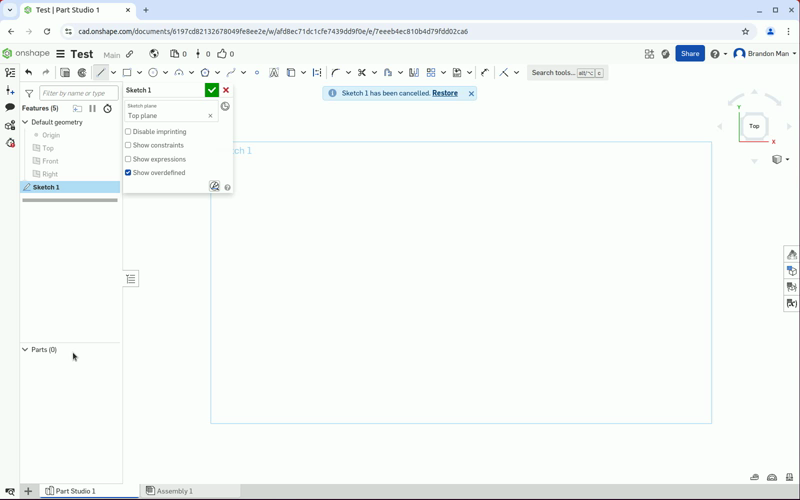
mouse_move(385, 339)
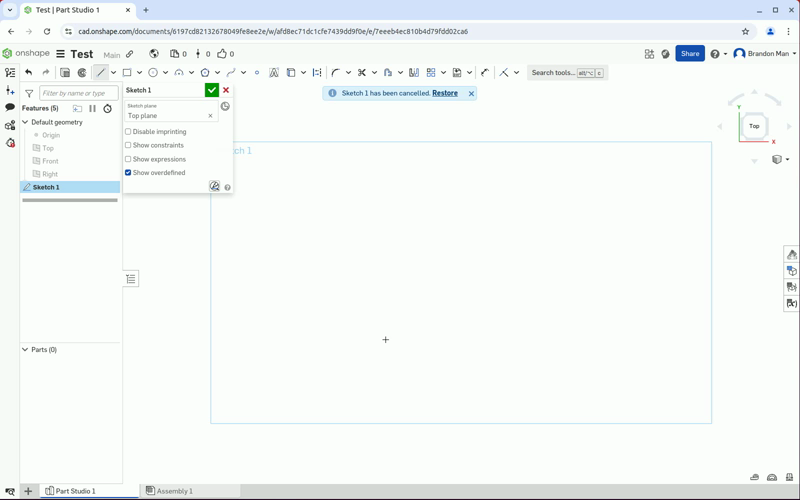
click(385, 339)
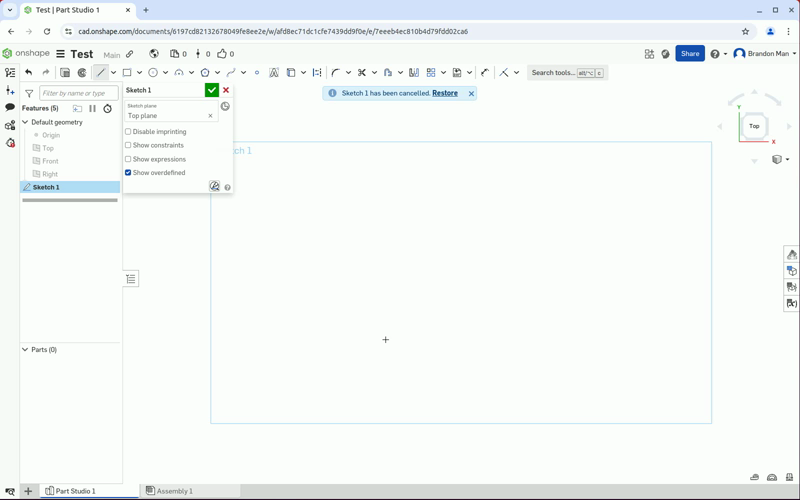
key_up(shift)
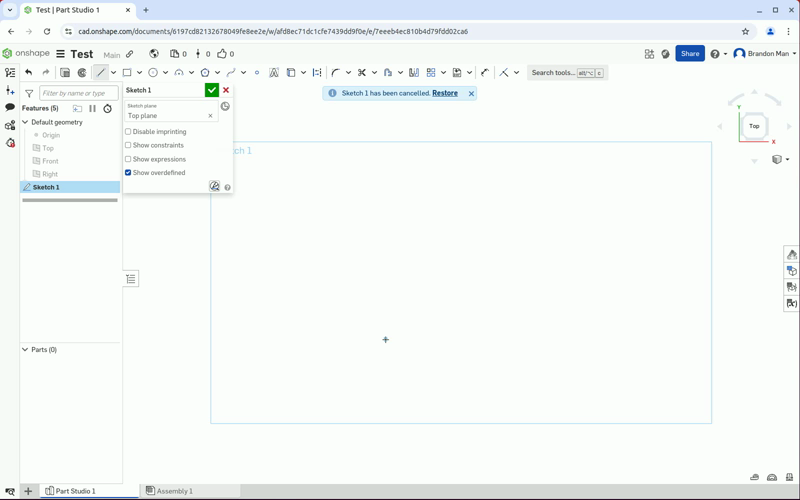
key_down(shift)
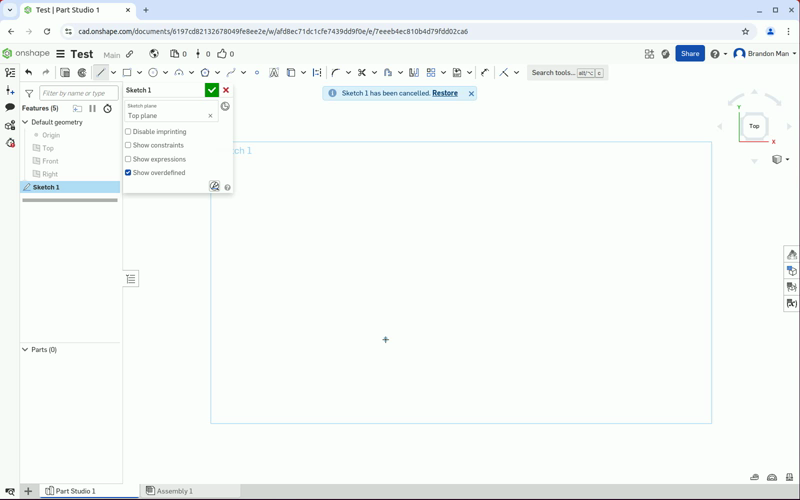
mouse_move(535, 339)
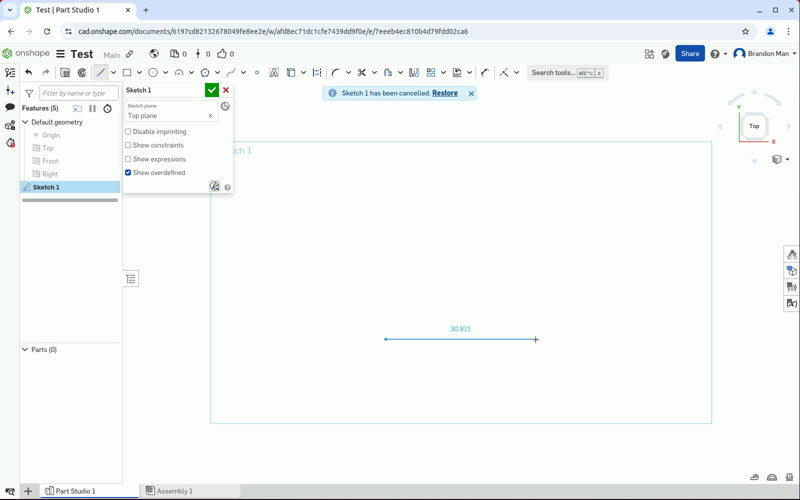
click(535, 339)
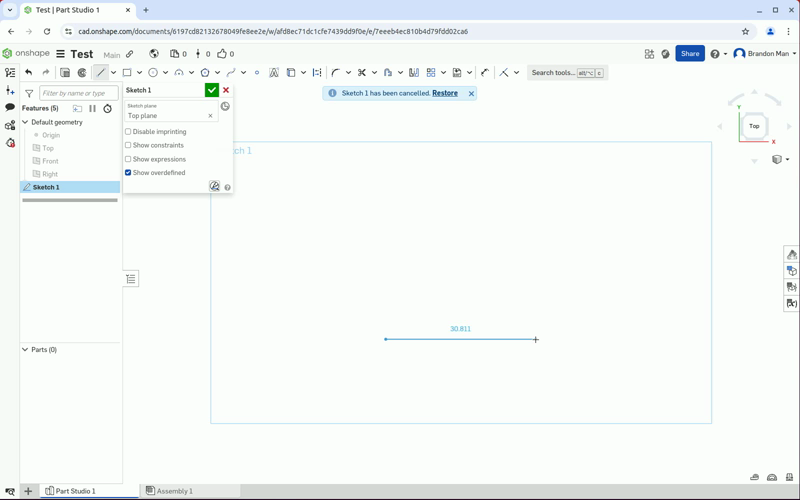
key_up(shift)
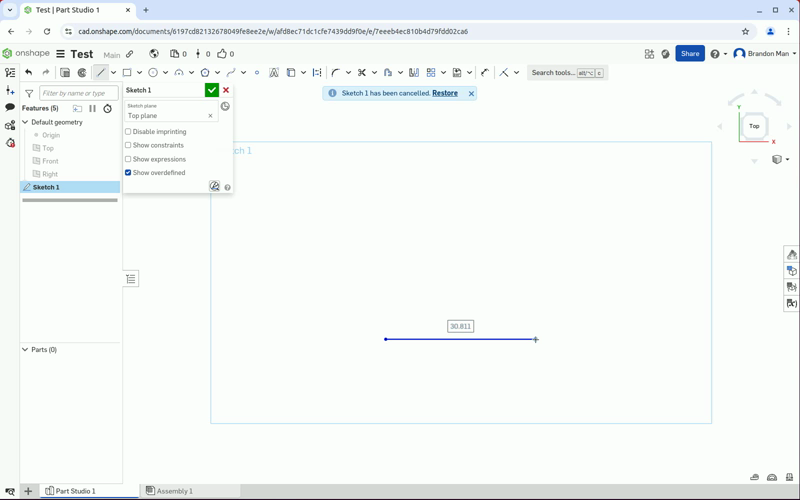
key_down(shift)
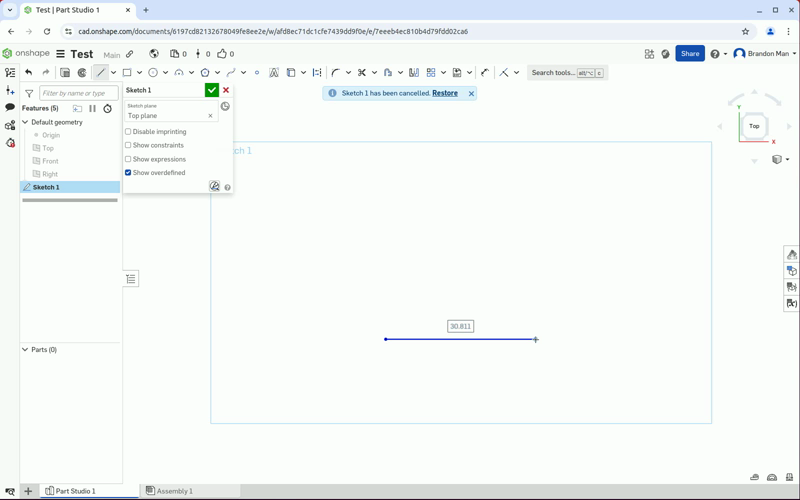
mouse_move(535, 227)
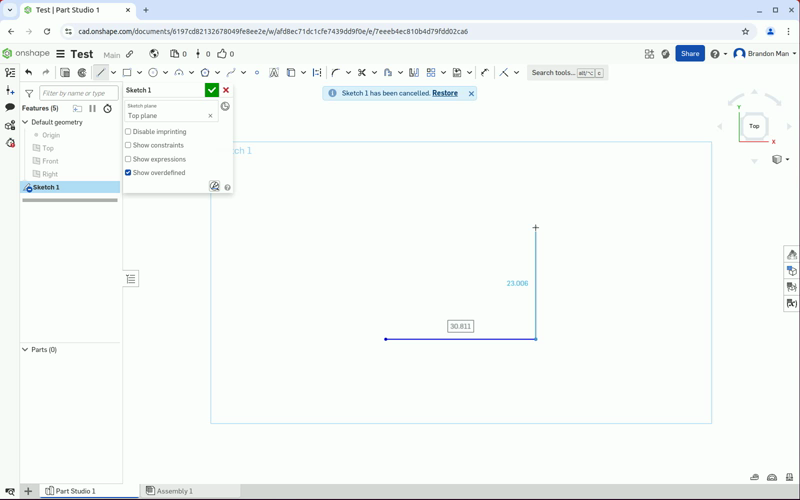
click(535, 227)
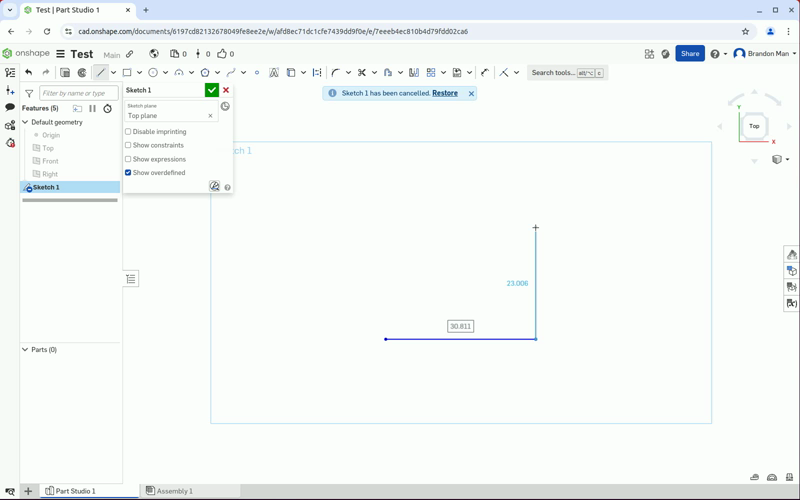
key_up(shift)
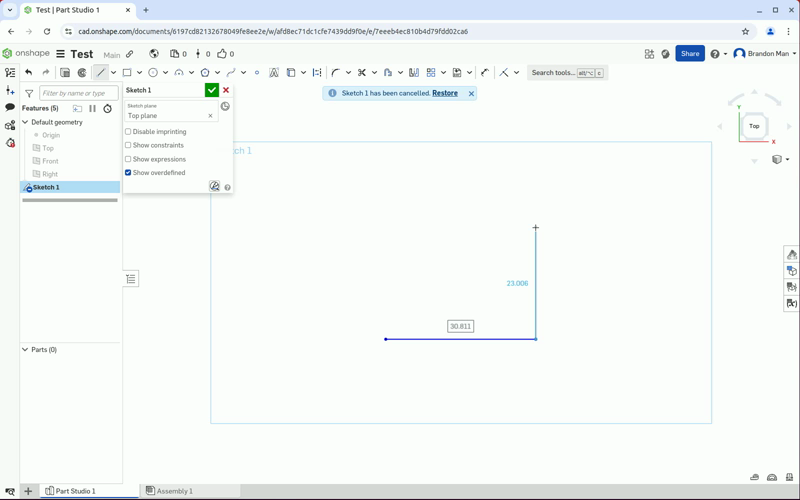
key_down(shift)
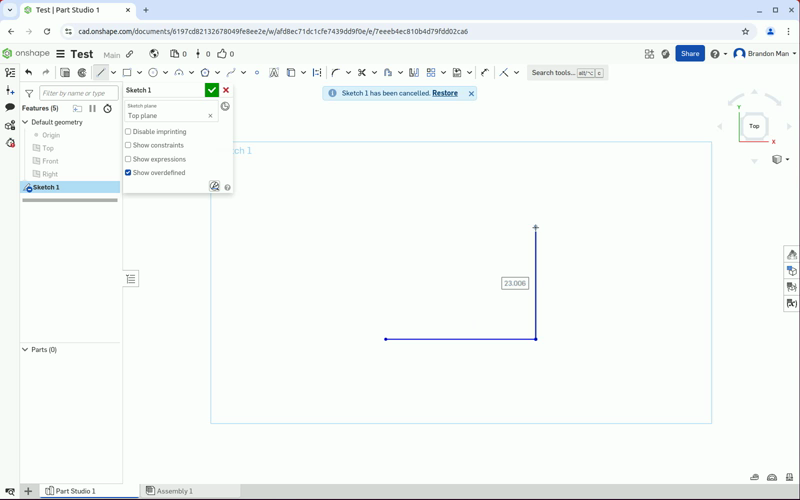
mouse_move(385, 227)
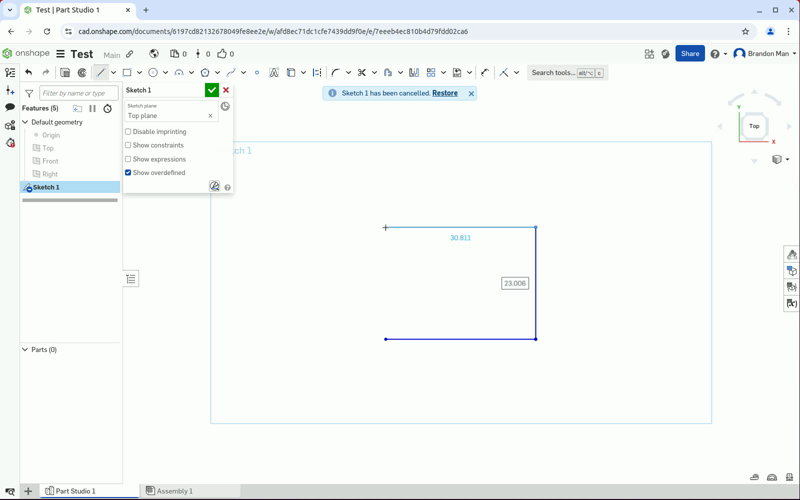
click(385, 227)
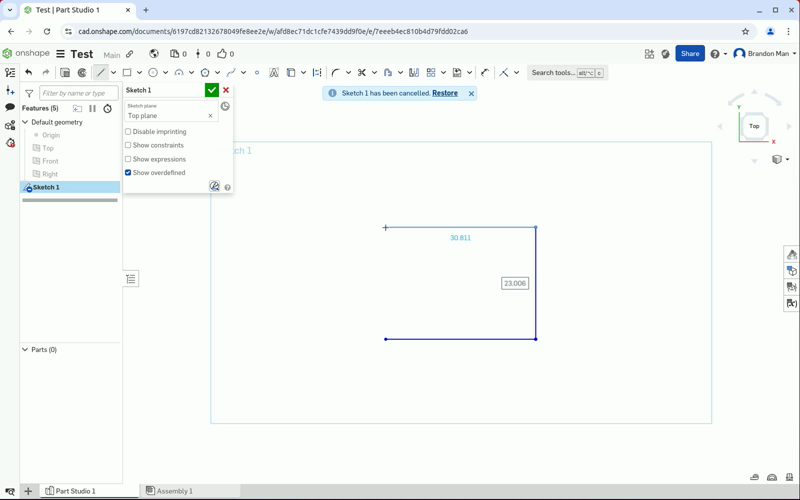
key_up(shift)
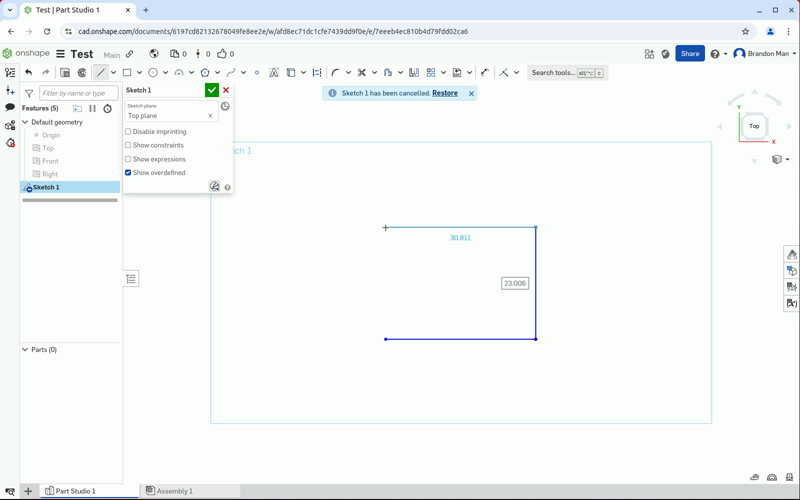
key_down(shift)
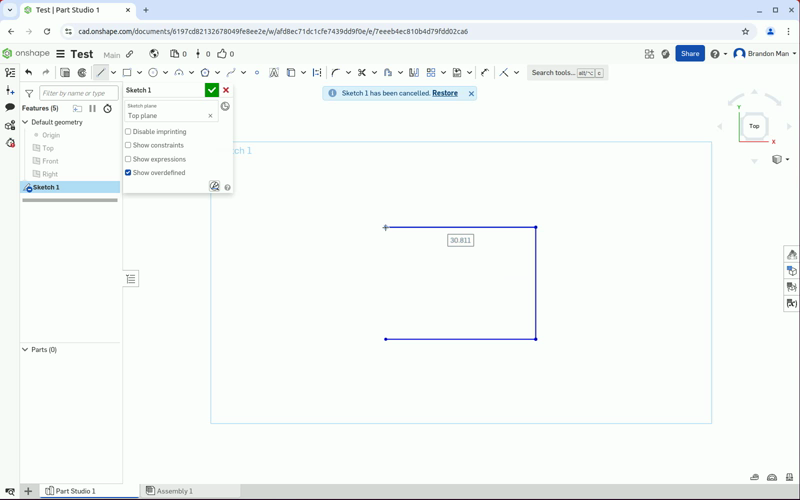
mouse_move(385, 339)
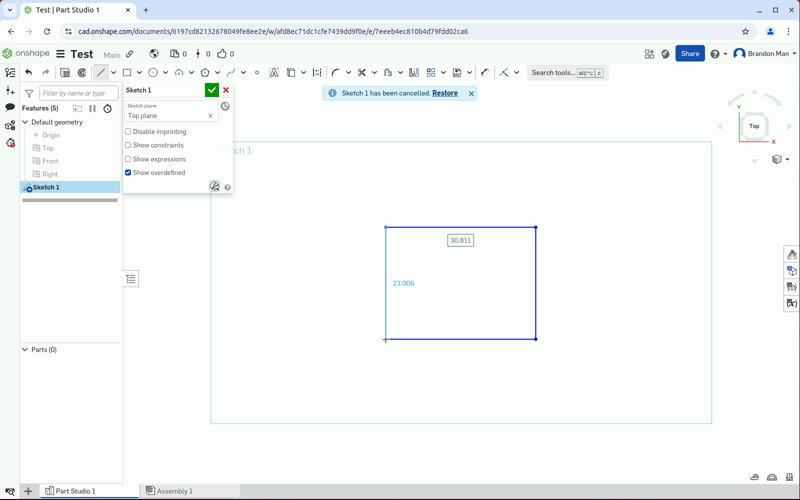
key_up(shift)
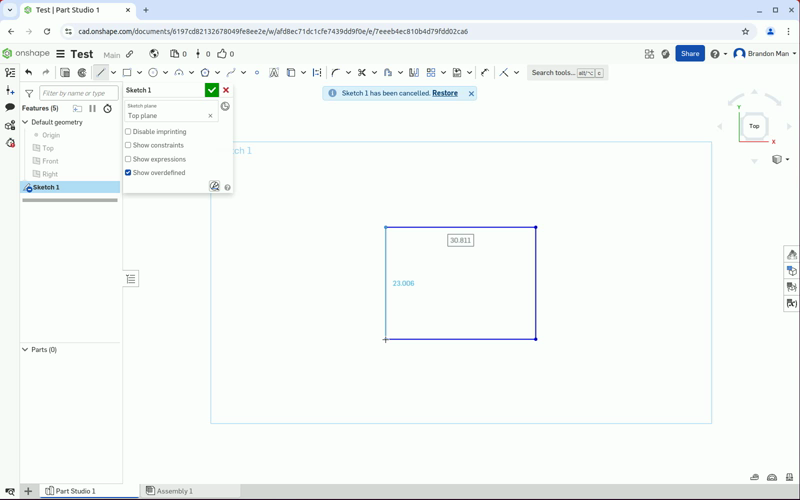
click(385, 339)
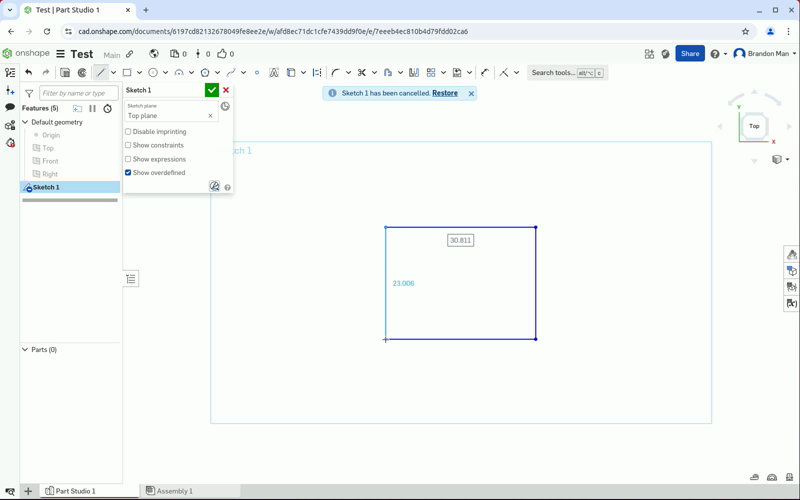
key(esc)
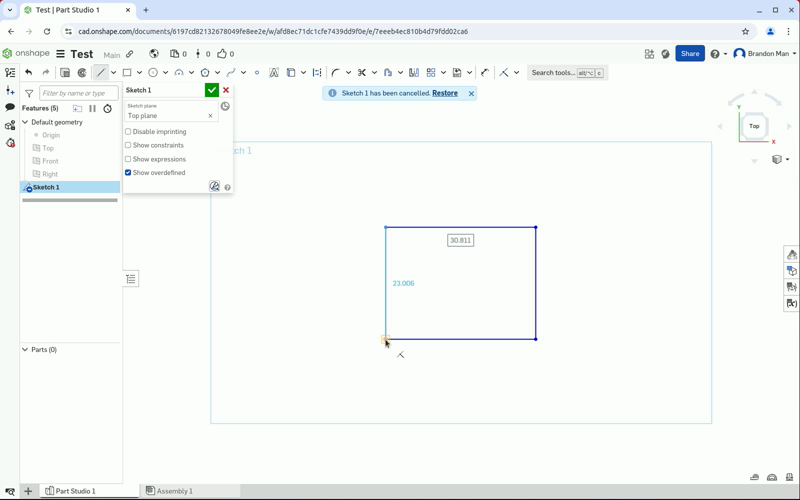
key(l)
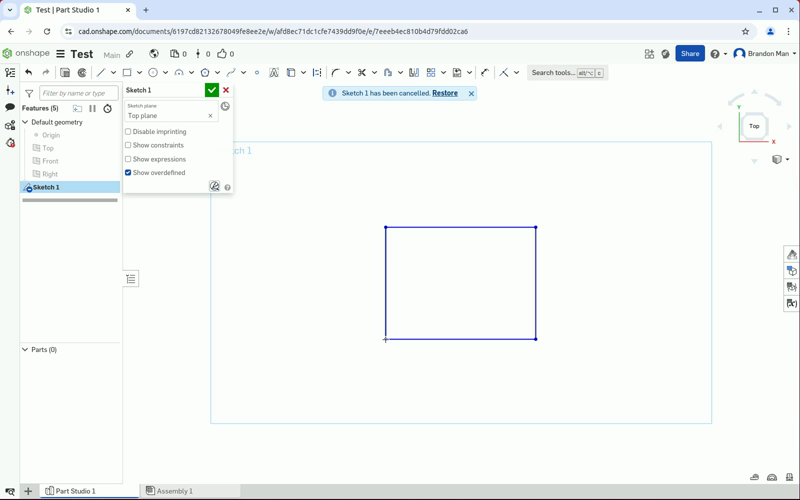
key_down(shift)
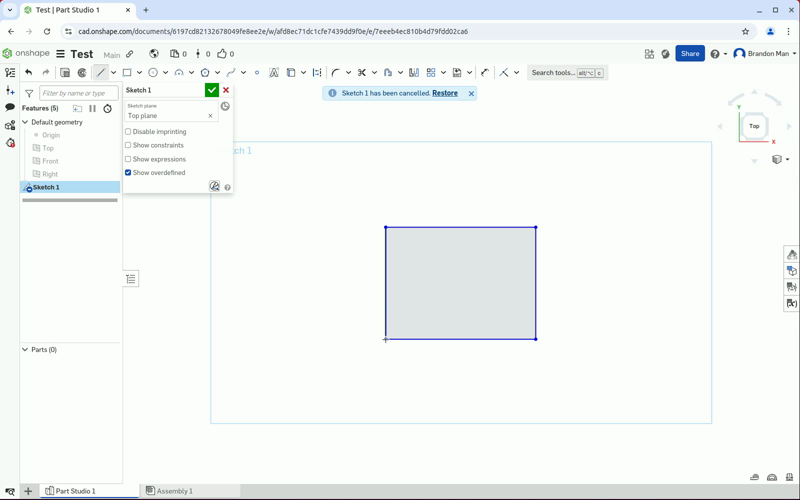
mouse_move(423, 315)
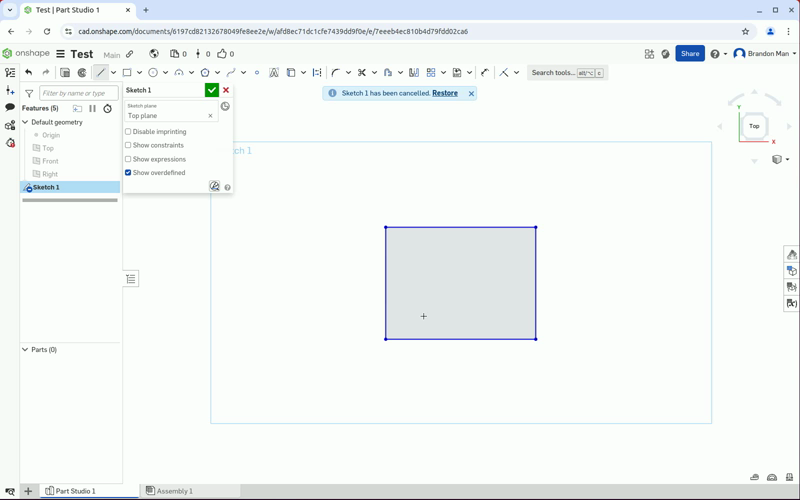
click(423, 315)
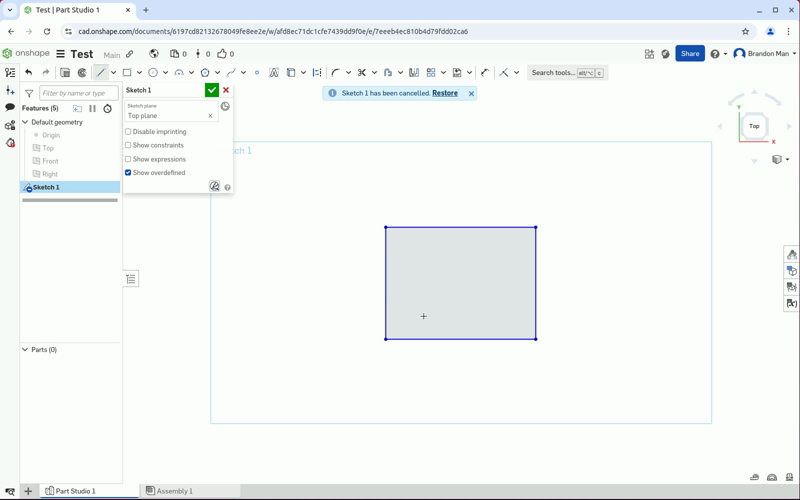
key_up(shift)
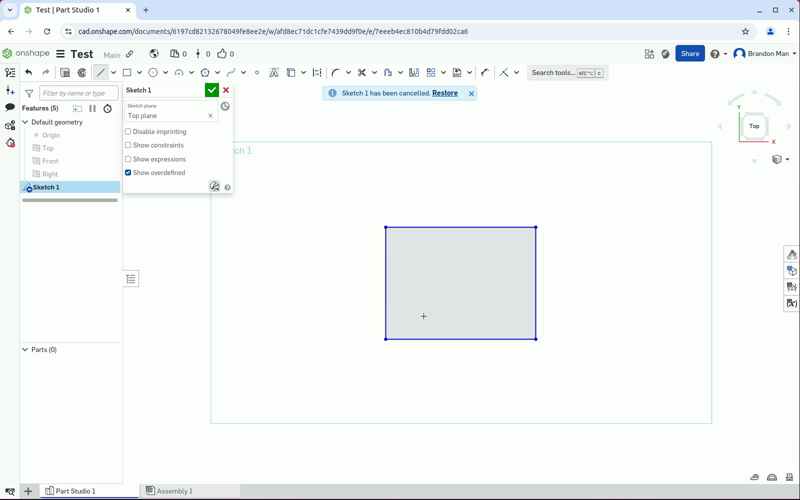
key_down(shift)
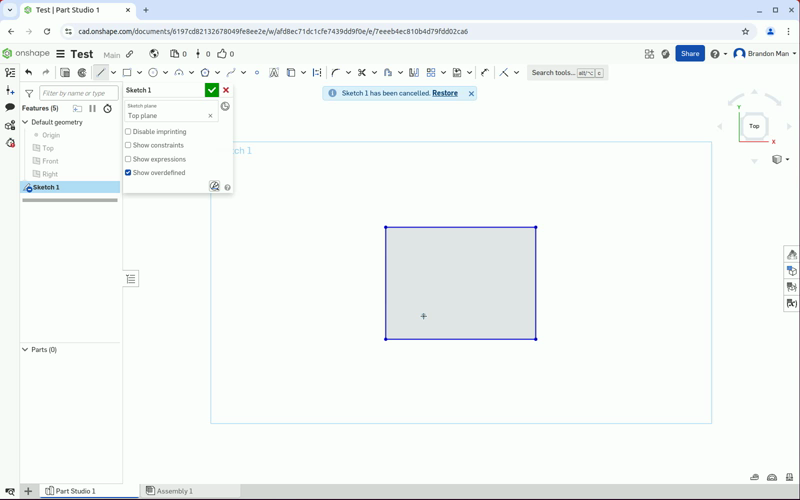
mouse_move(423, 251)
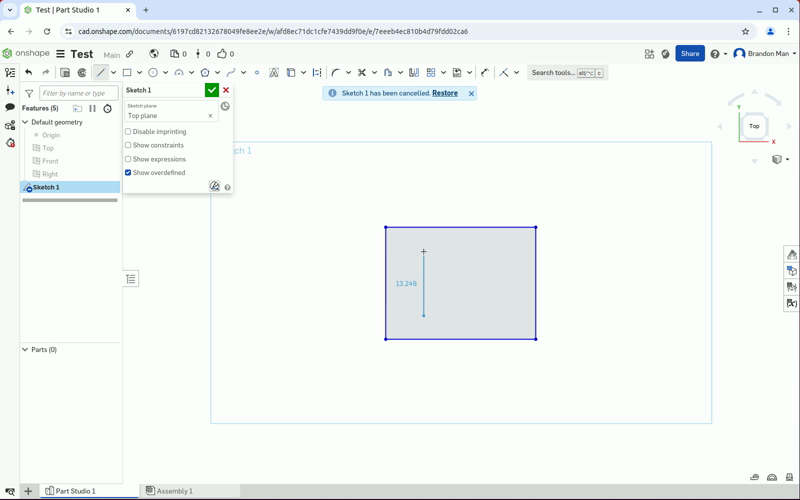
click(423, 251)
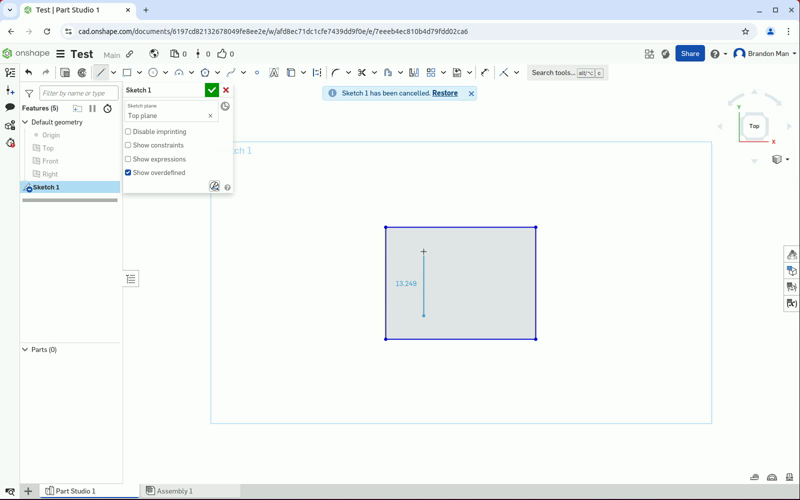
key_up(shift)
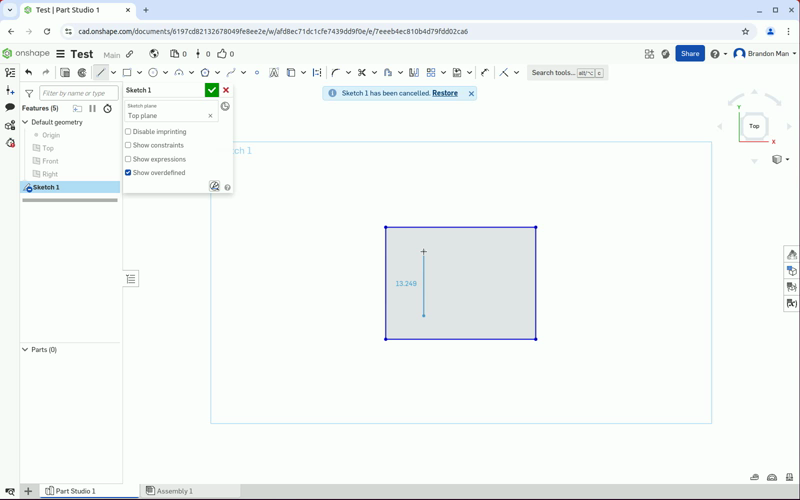
key(esc)
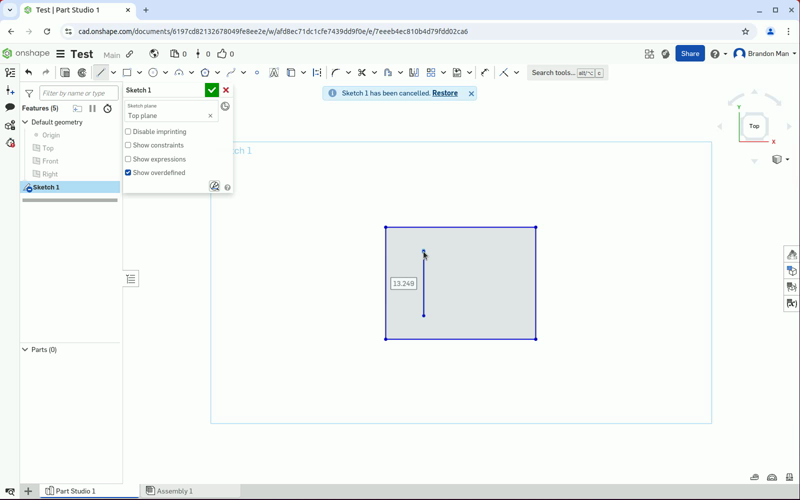
key(a)
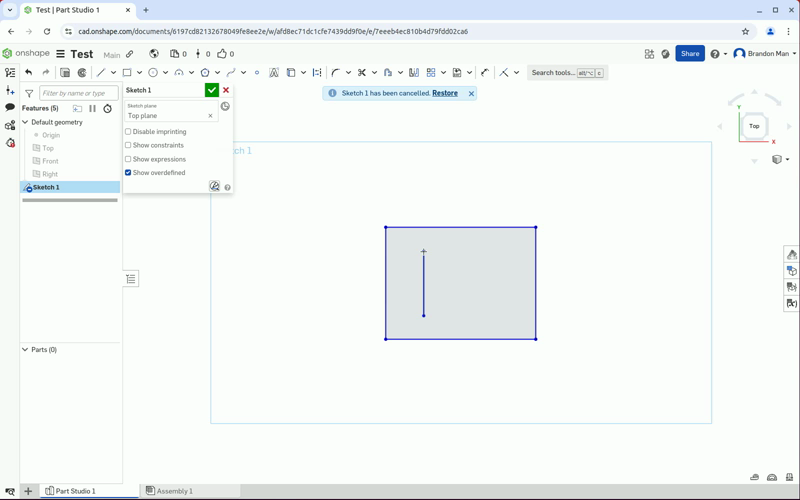
mouse_move(423, 251)
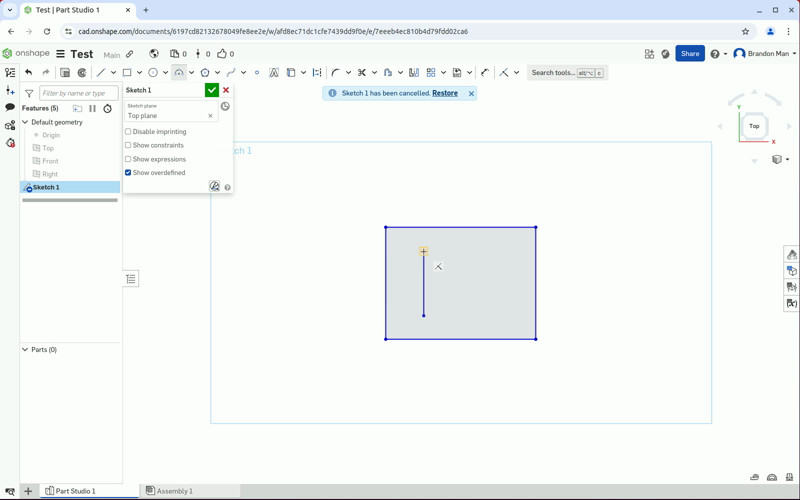
click(423, 251)
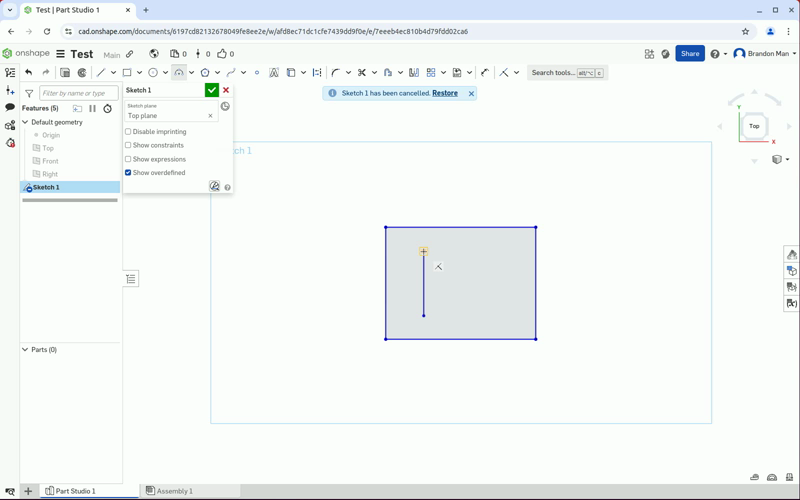
key_down(shift)
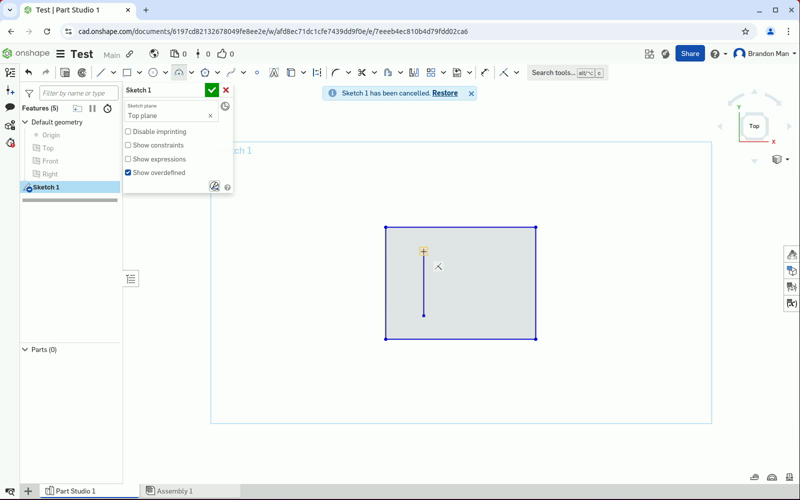
mouse_move(428, 246)
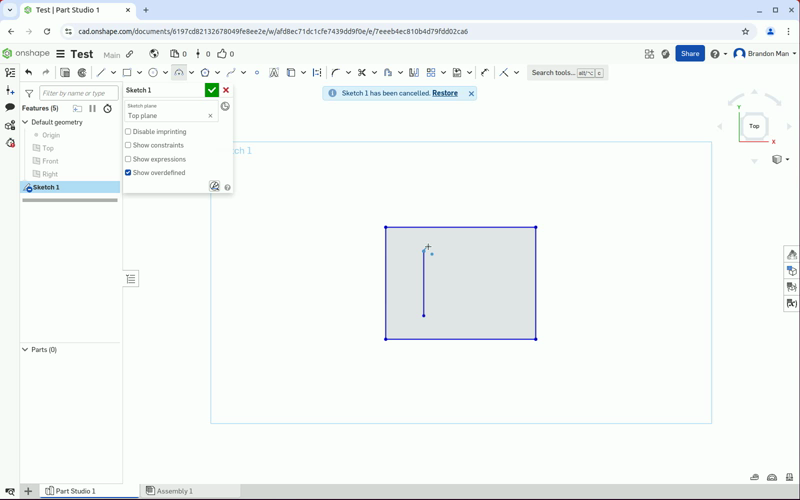
scroll(6)
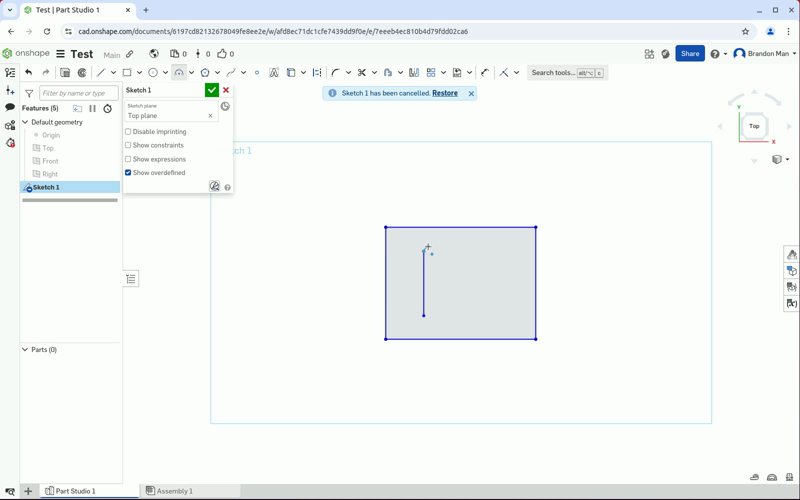
scroll(6)
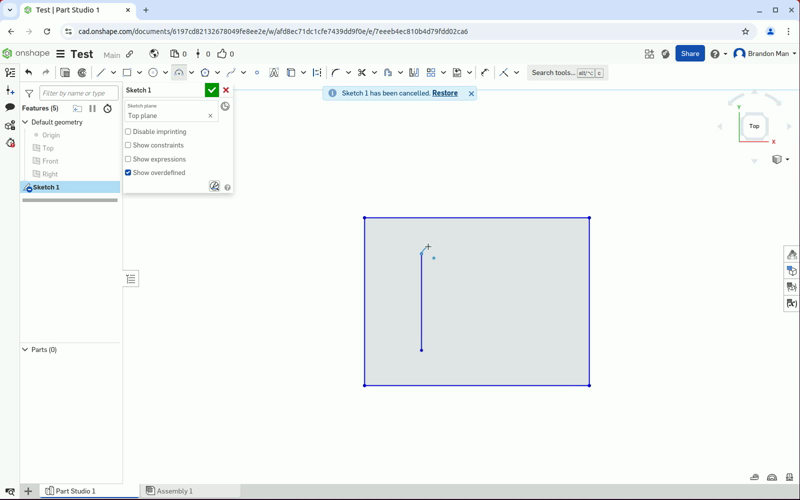
scroll(6)
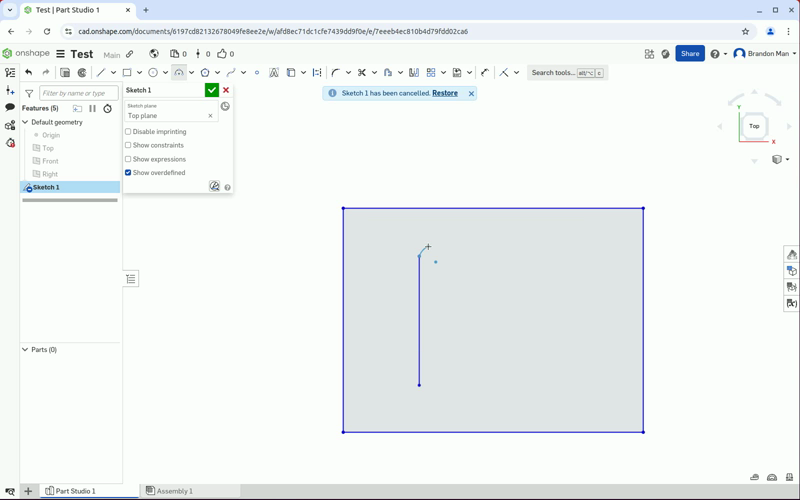
scroll(6)
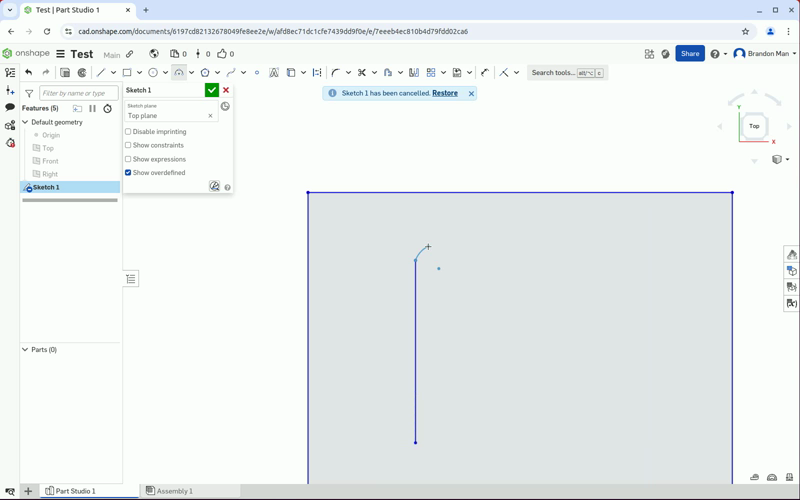
scroll(6)
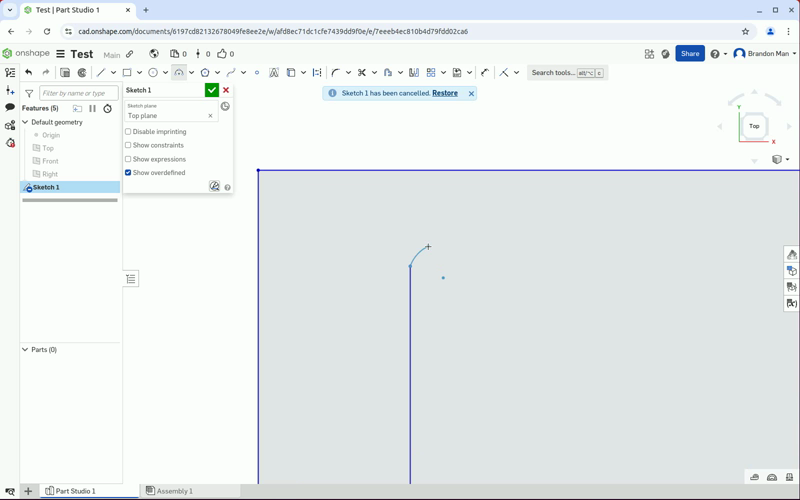
scroll(6)
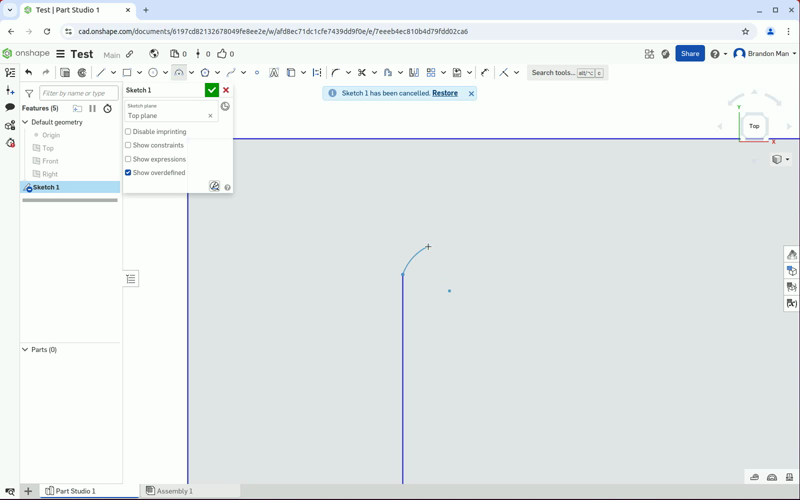
scroll(6)
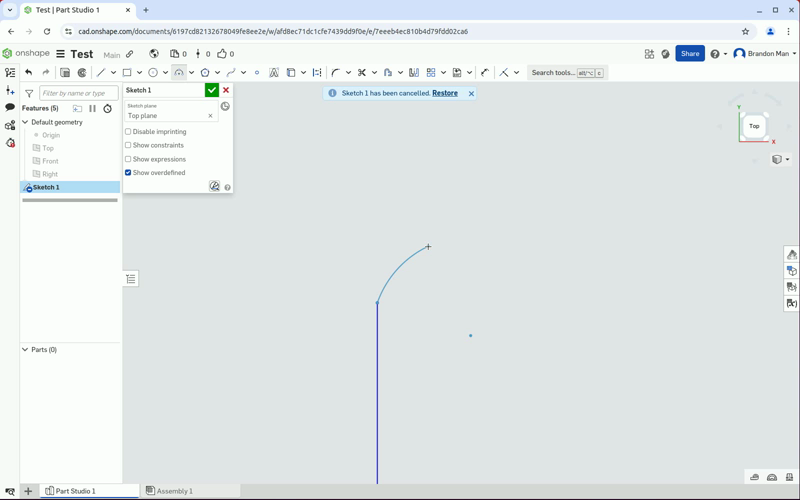
click(428, 246)
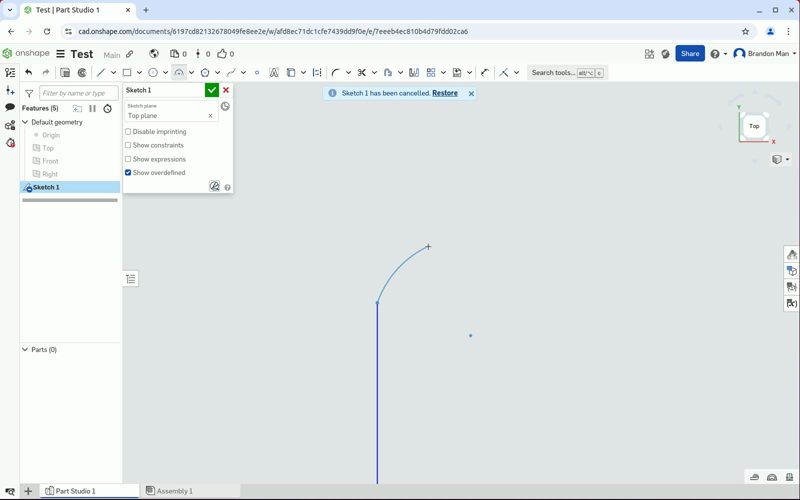
scroll(-6)
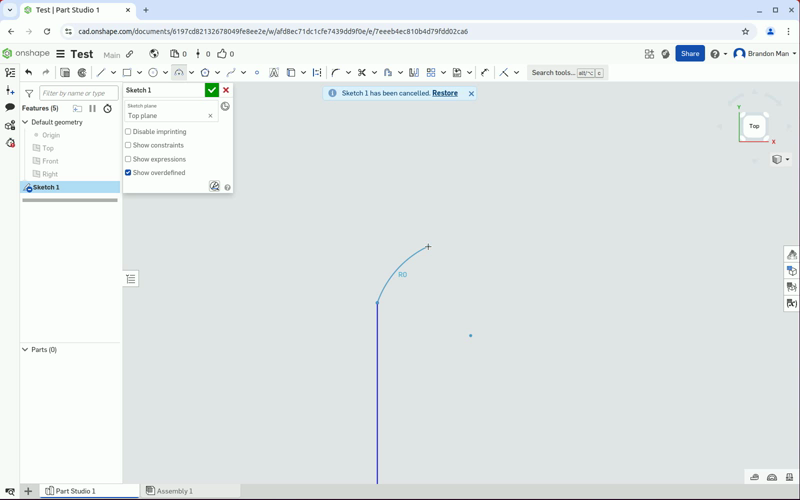
scroll(-6)
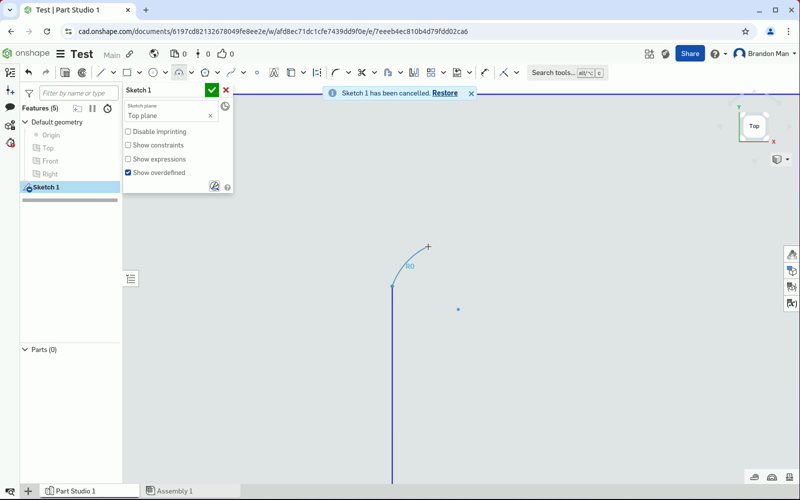
scroll(-6)
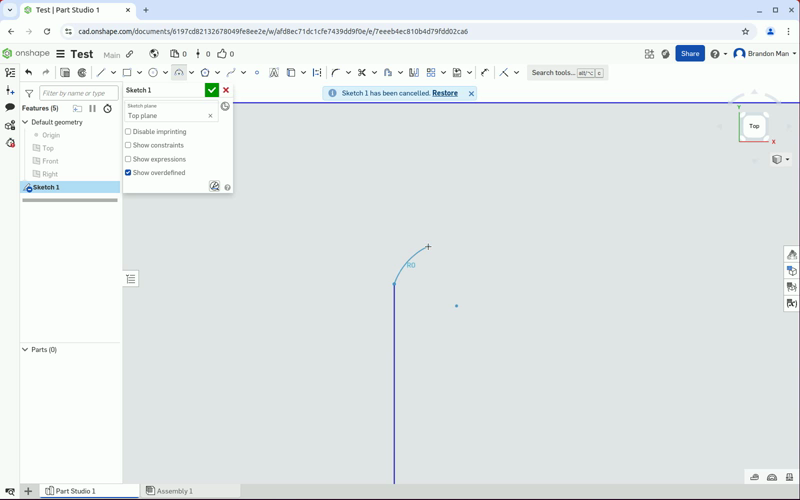
scroll(-6)
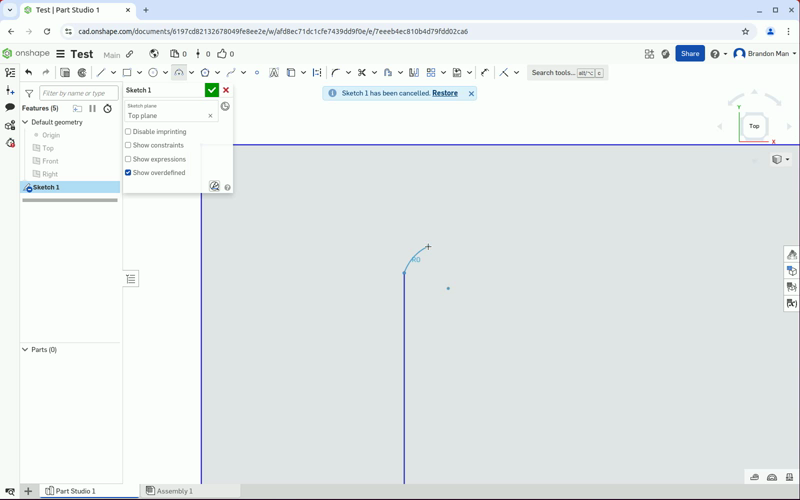
scroll(-6)
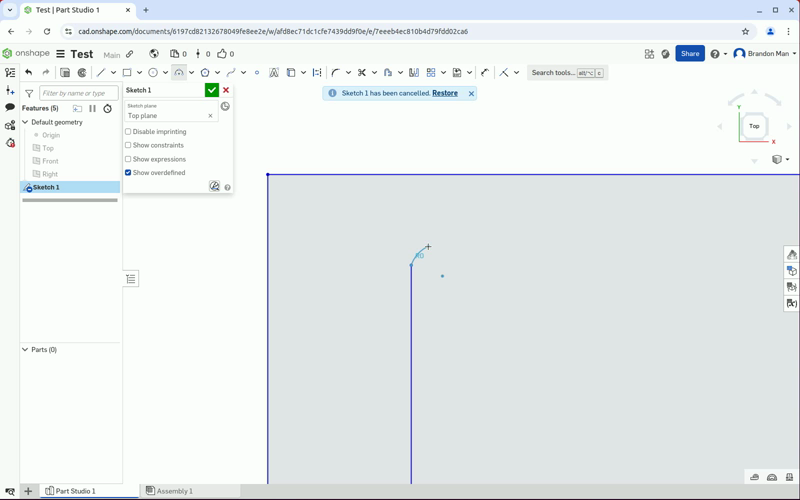
scroll(-6)
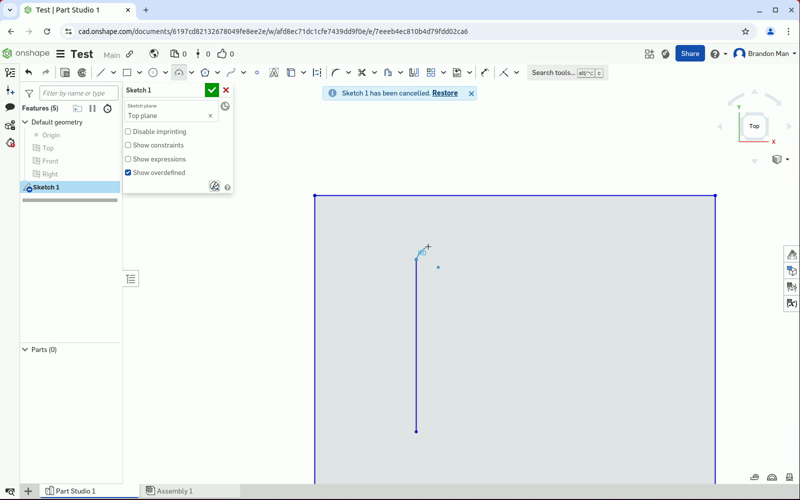
scroll(-6)
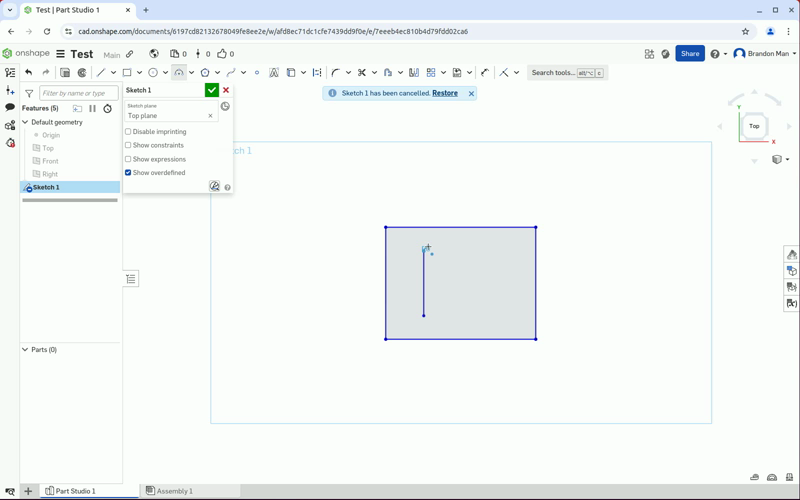
mouse_move(420, 243)
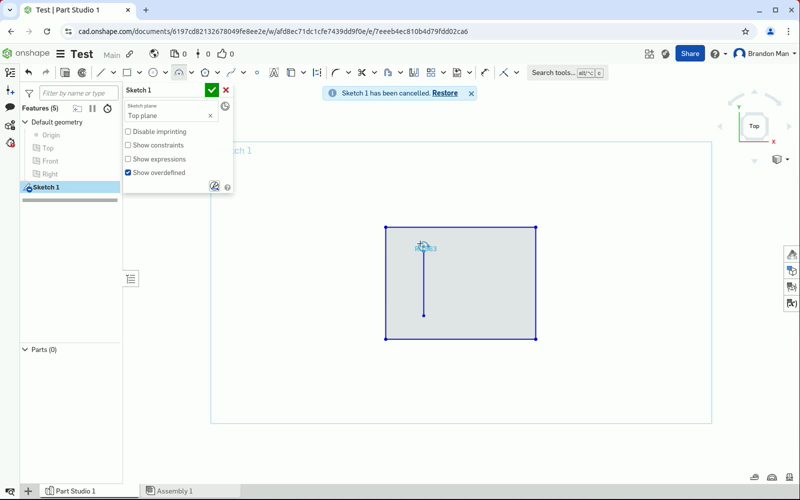
scroll(6)
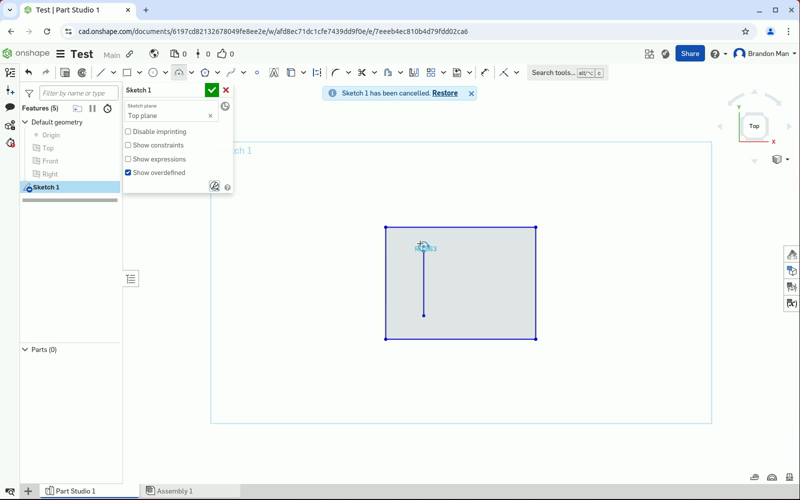
scroll(6)
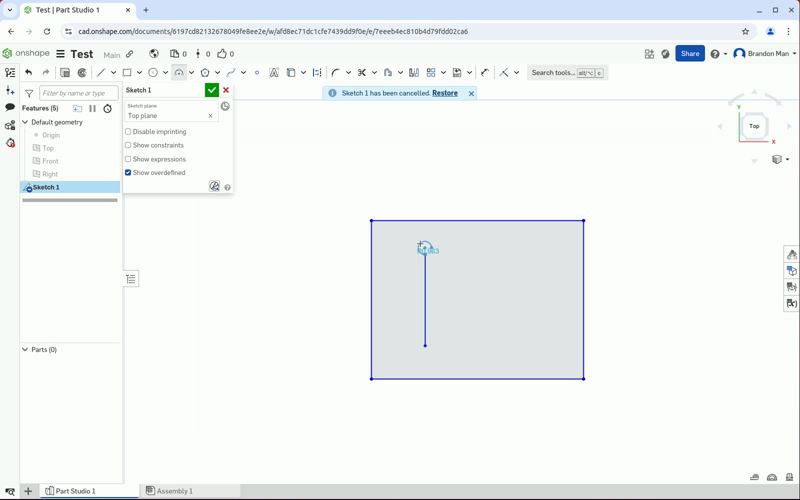
scroll(6)
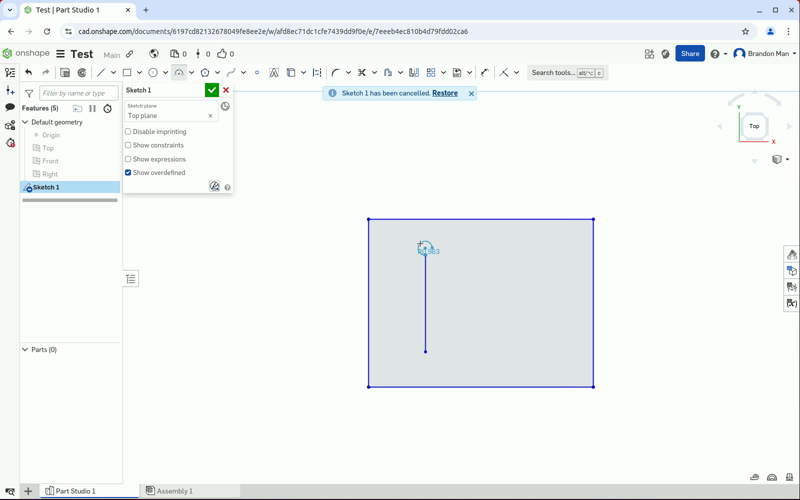
scroll(6)
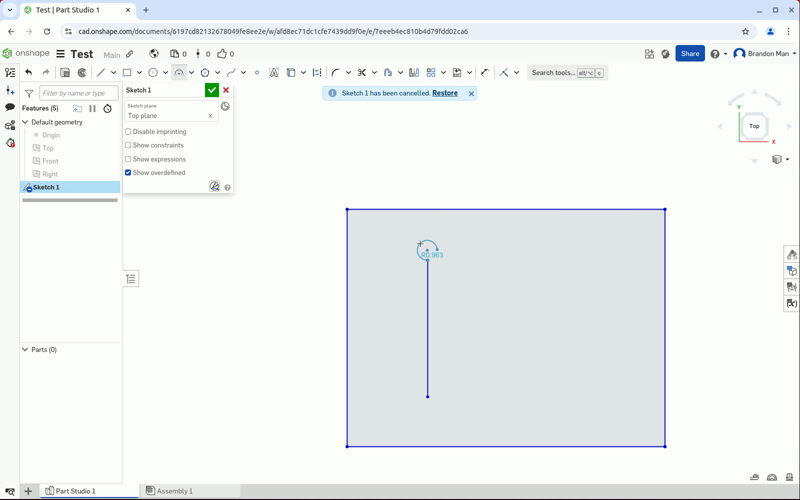
scroll(6)
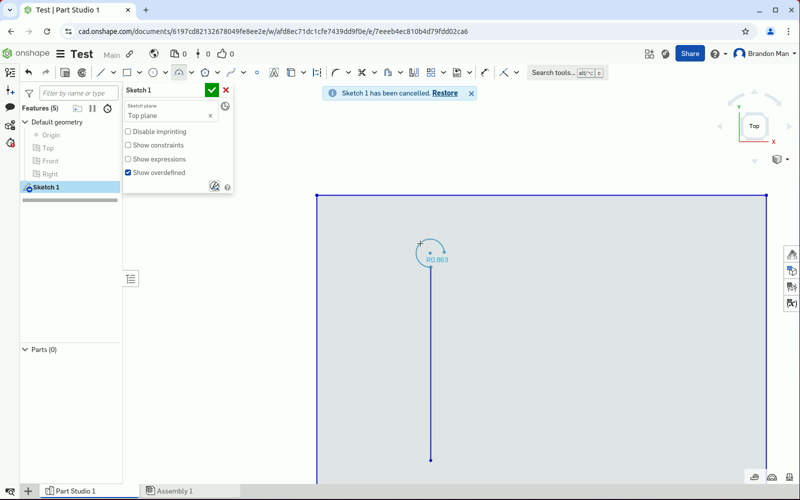
scroll(6)
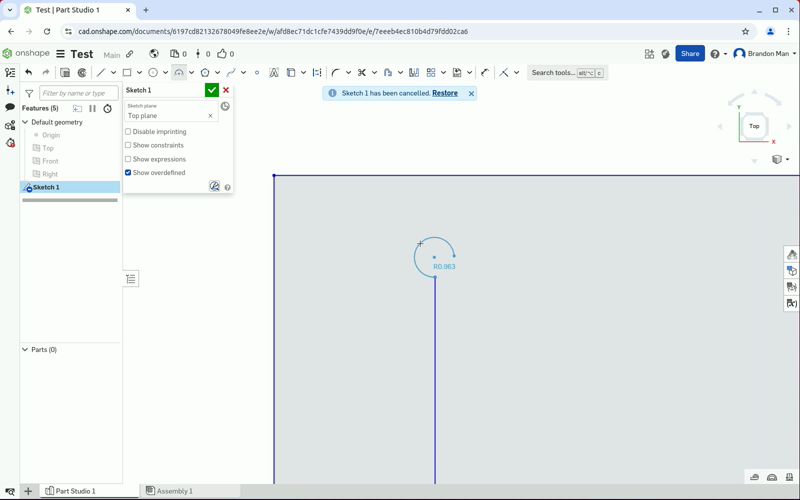
scroll(6)
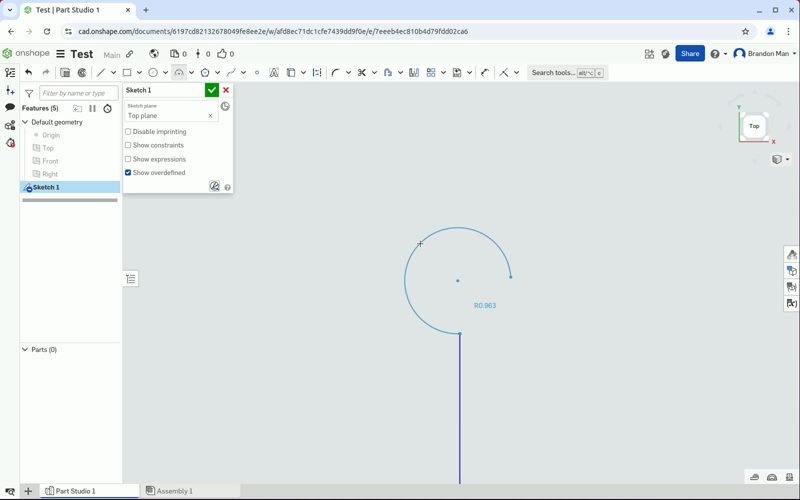
click(420, 243)
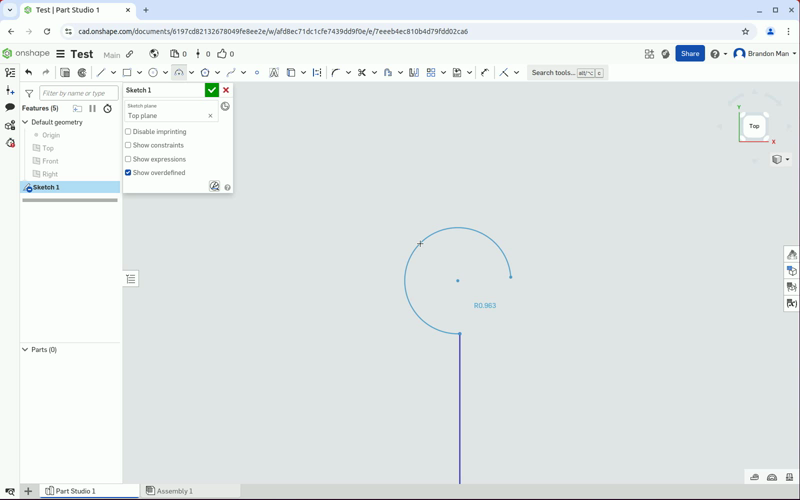
scroll(-6)
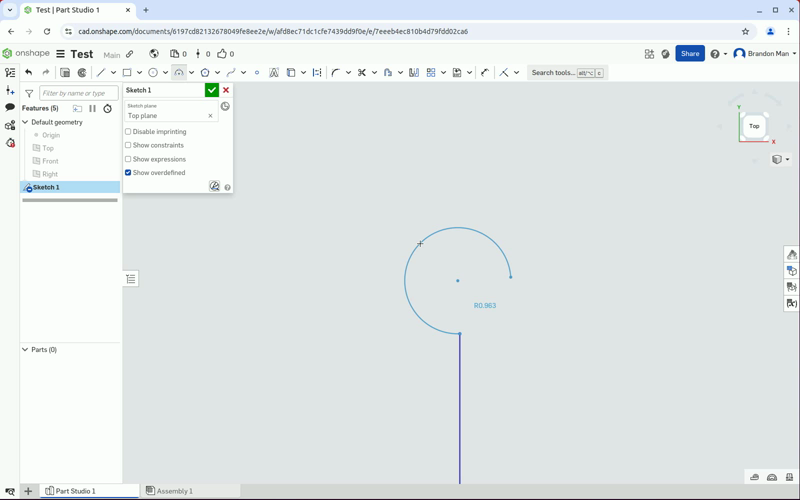
scroll(-6)
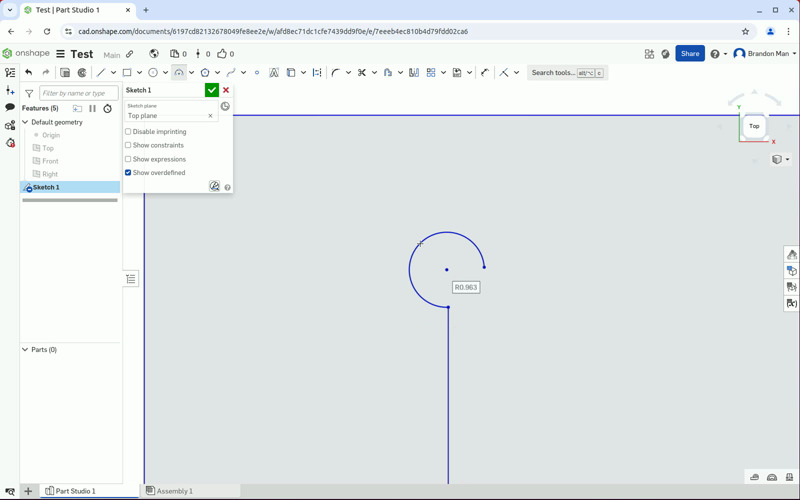
scroll(-6)
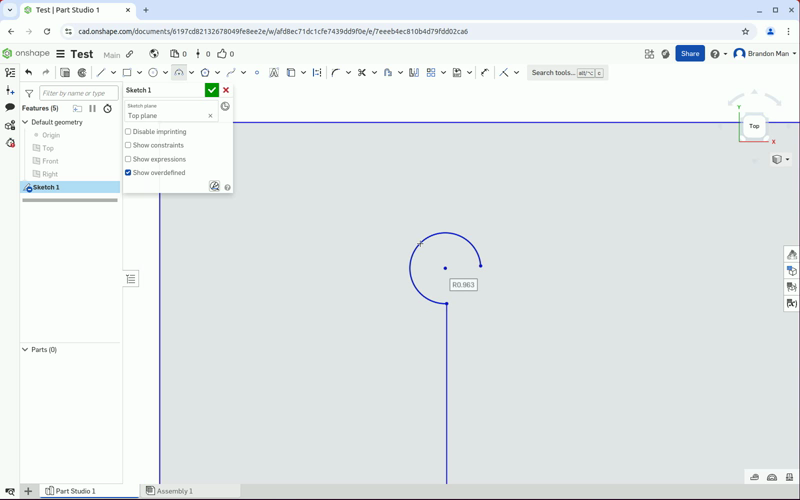
scroll(-6)
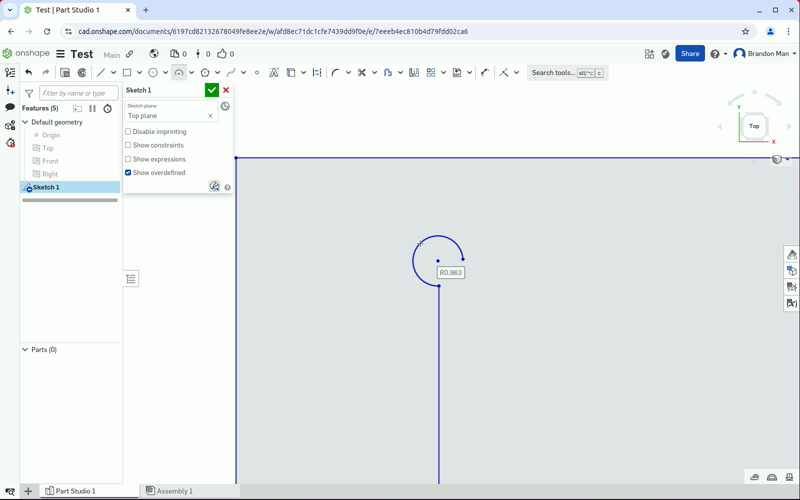
scroll(-6)
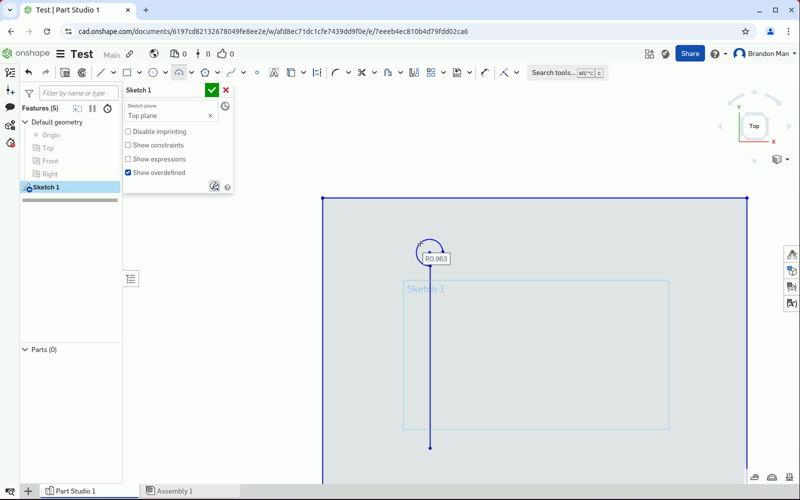
scroll(-6)
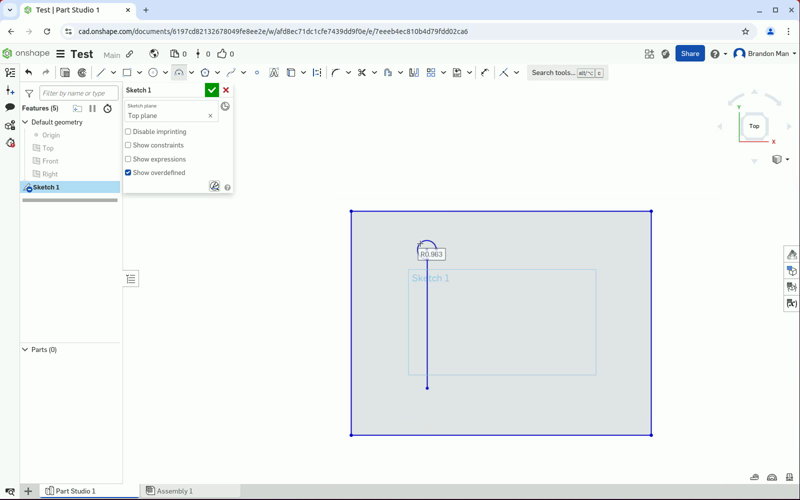
scroll(-6)
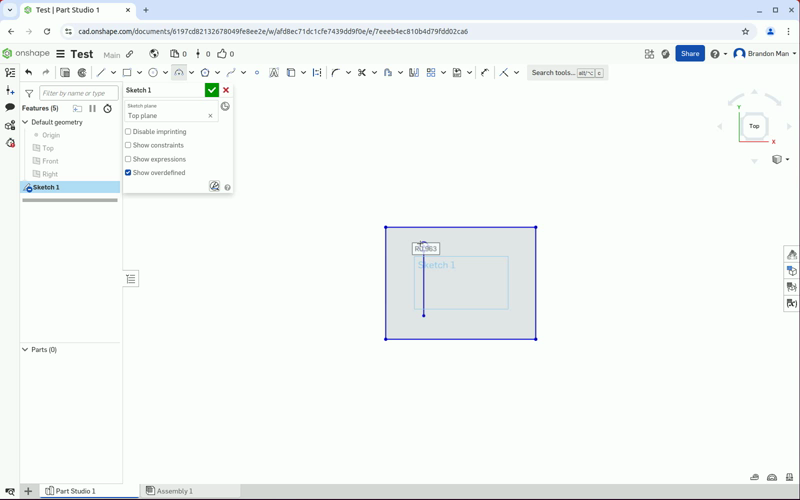
key_up(shift)
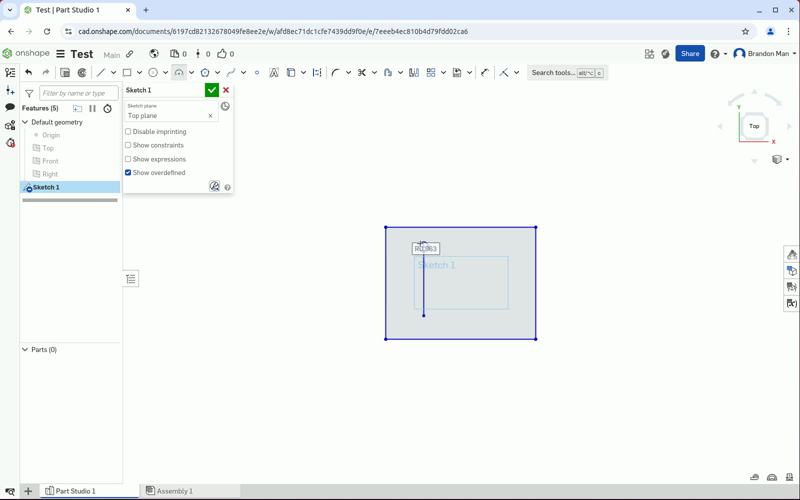
key(esc)
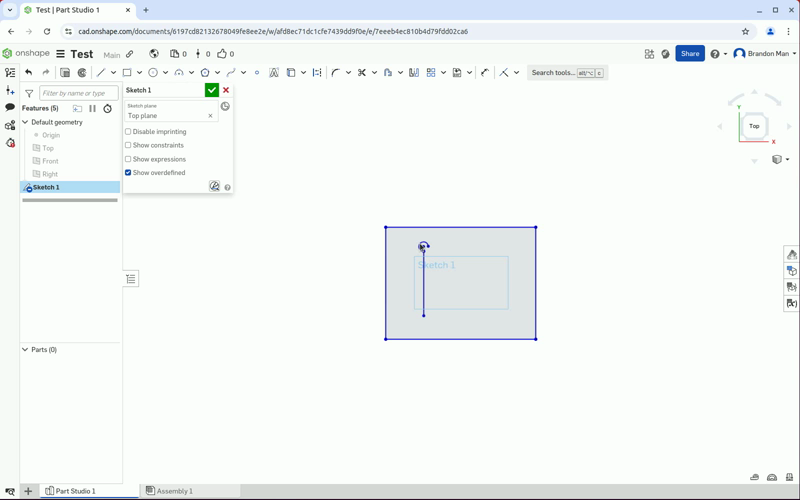
key(l)
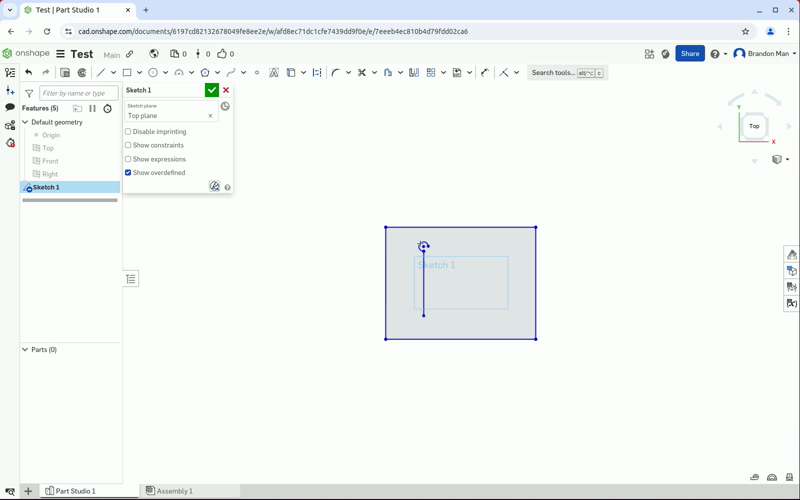
mouse_move(428, 246)
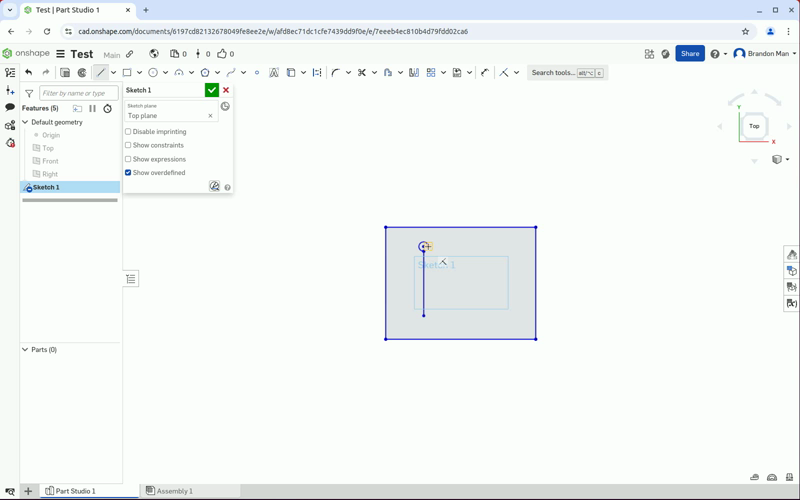
click(428, 246)
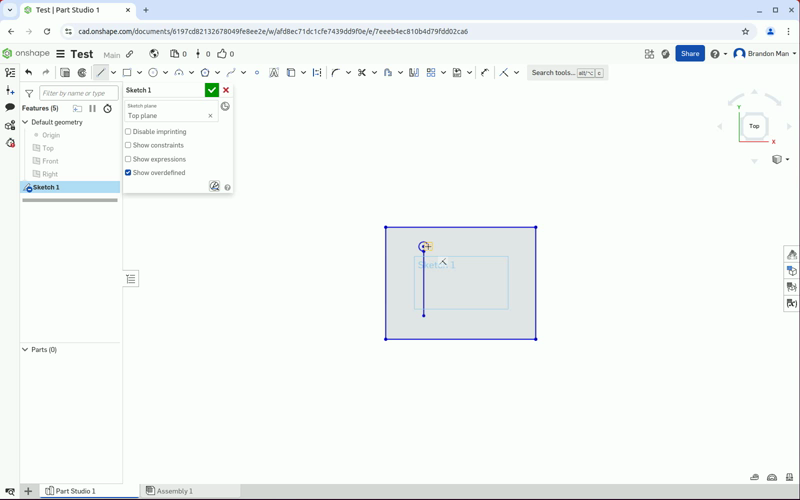
key_down(shift)
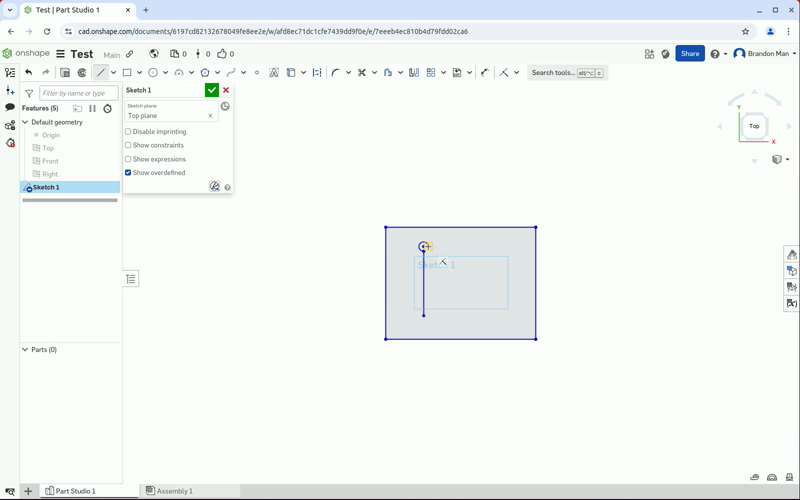
mouse_move(492, 246)
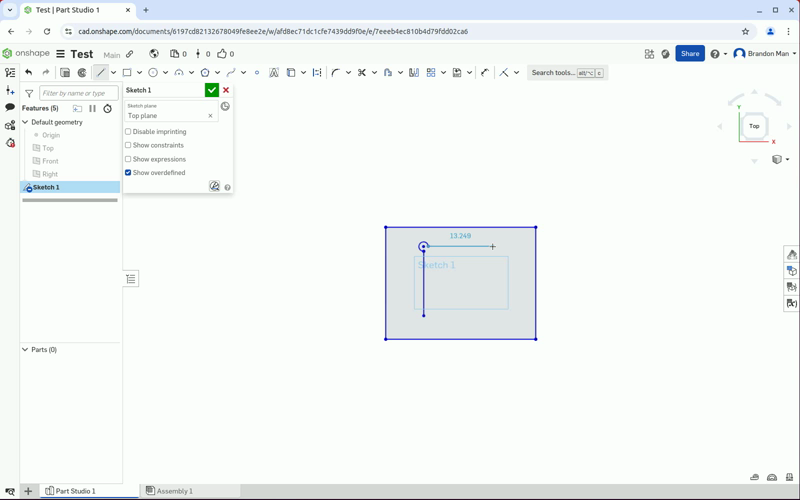
click(492, 246)
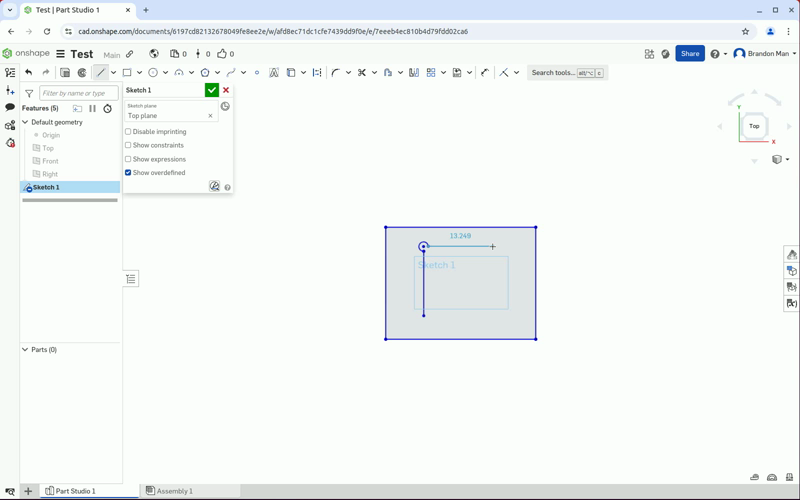
key_up(shift)
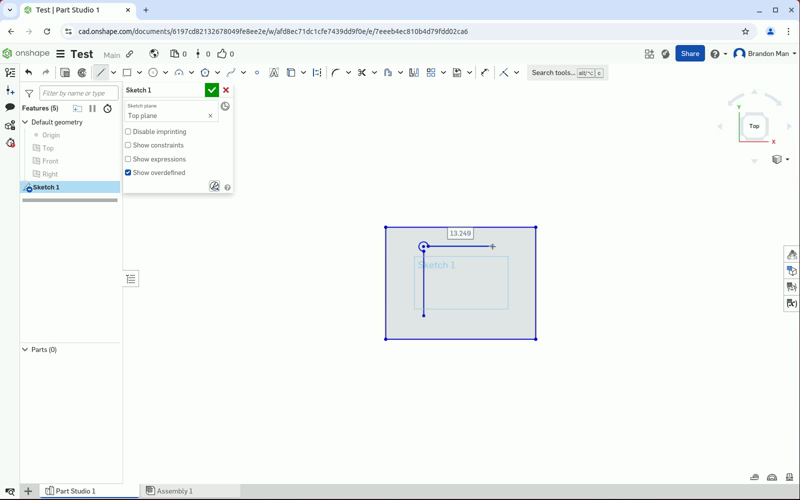
key(esc)
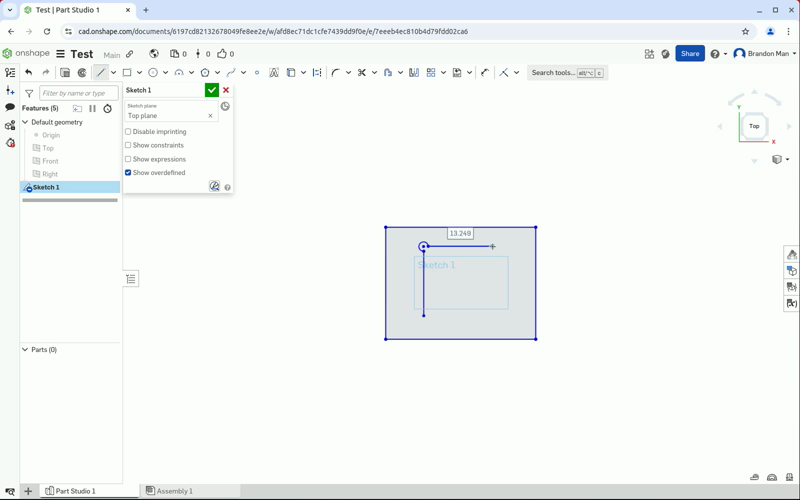
key(a)
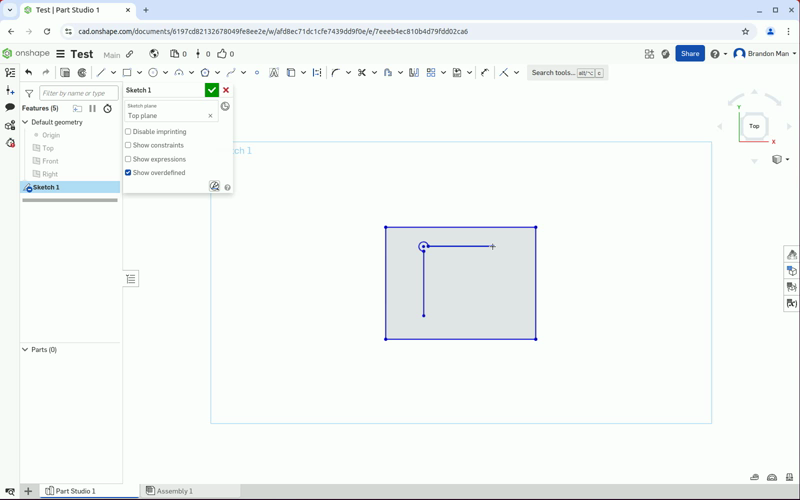
mouse_move(492, 246)
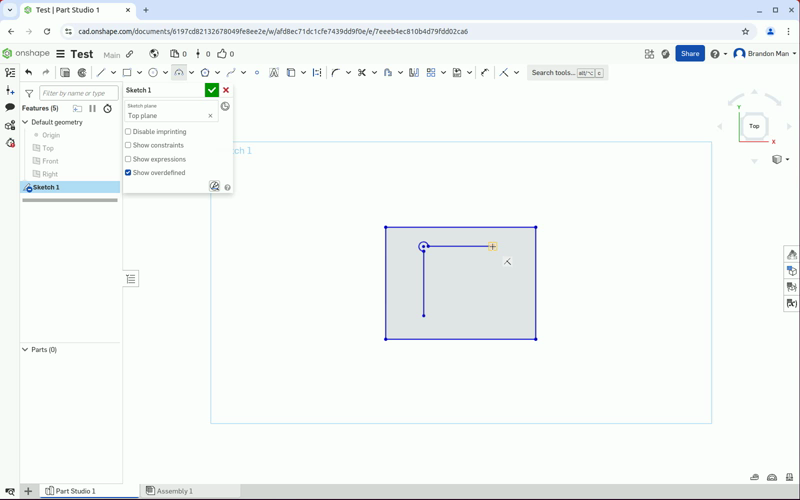
click(492, 246)
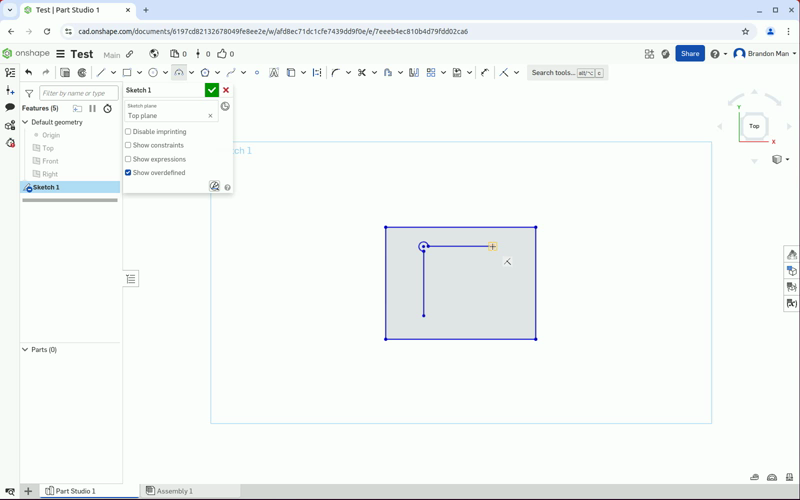
key_down(shift)
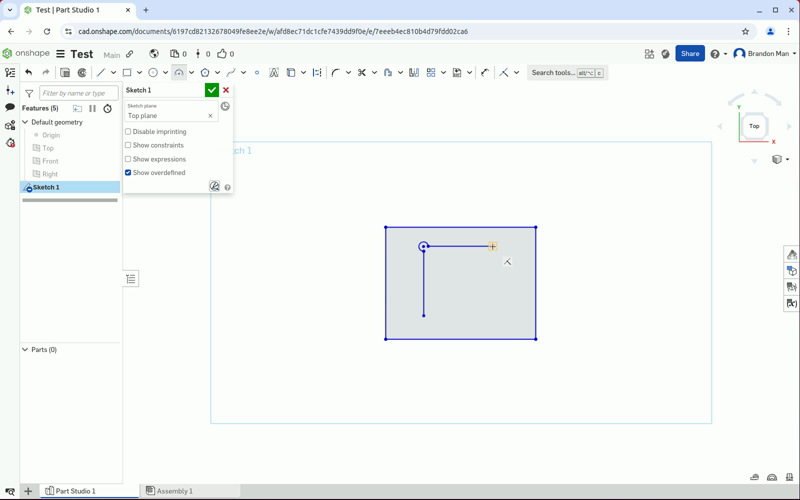
mouse_move(497, 251)
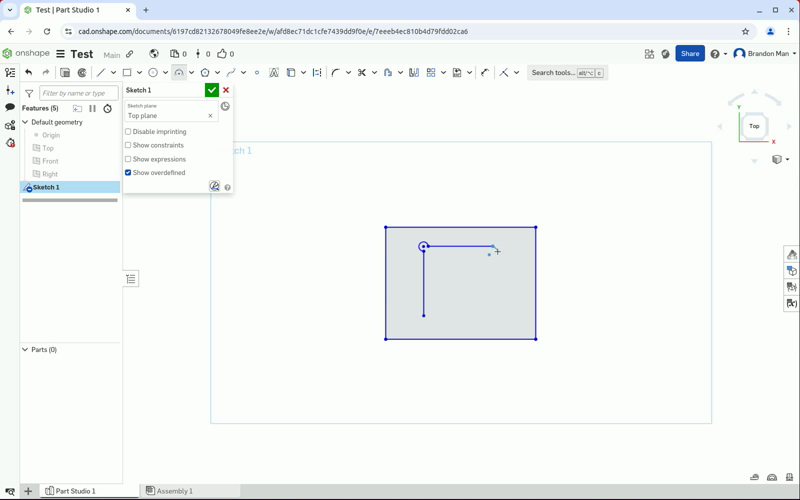
scroll(6)
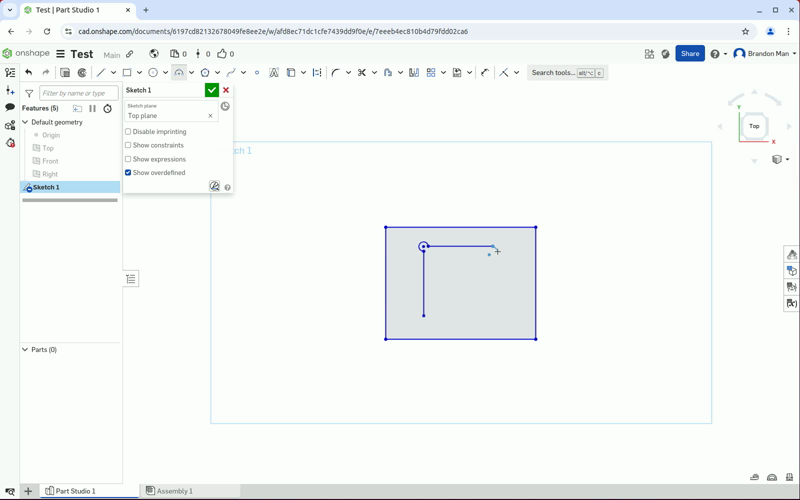
scroll(6)
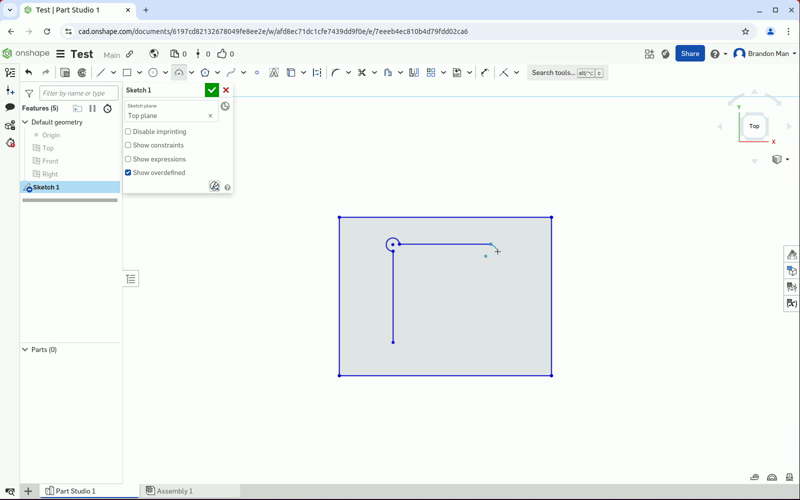
scroll(6)
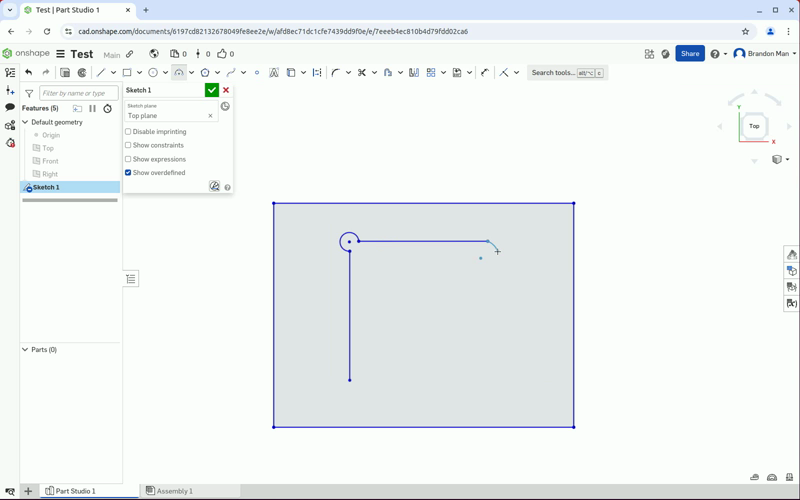
scroll(6)
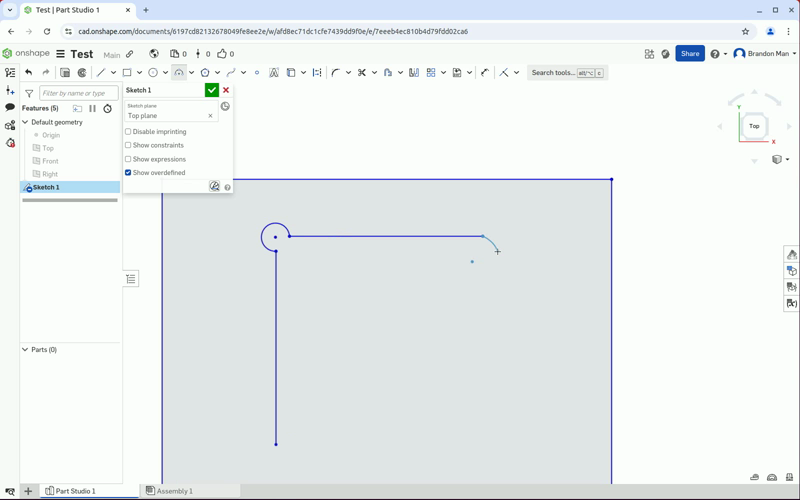
scroll(6)
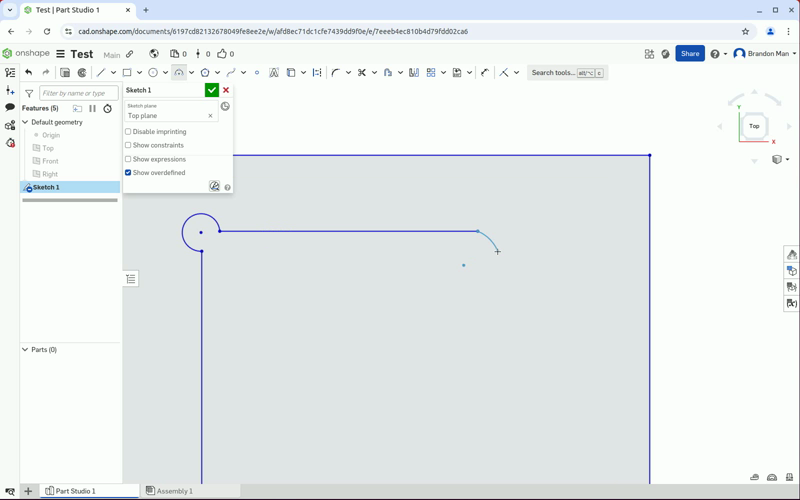
scroll(6)
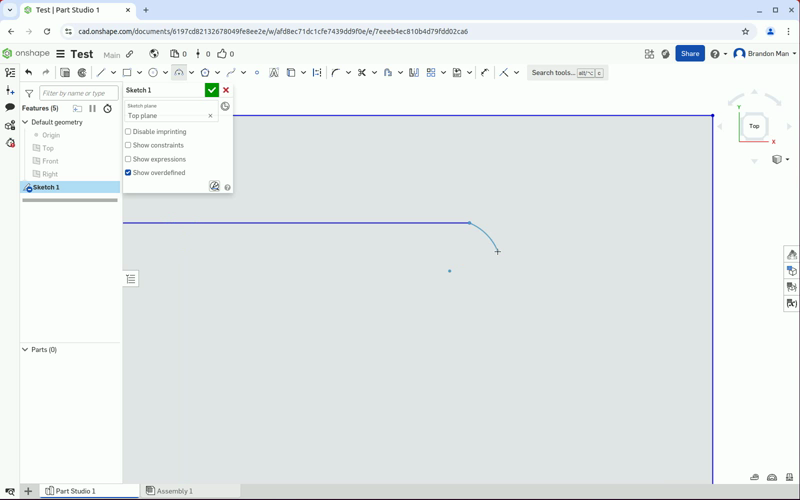
scroll(6)
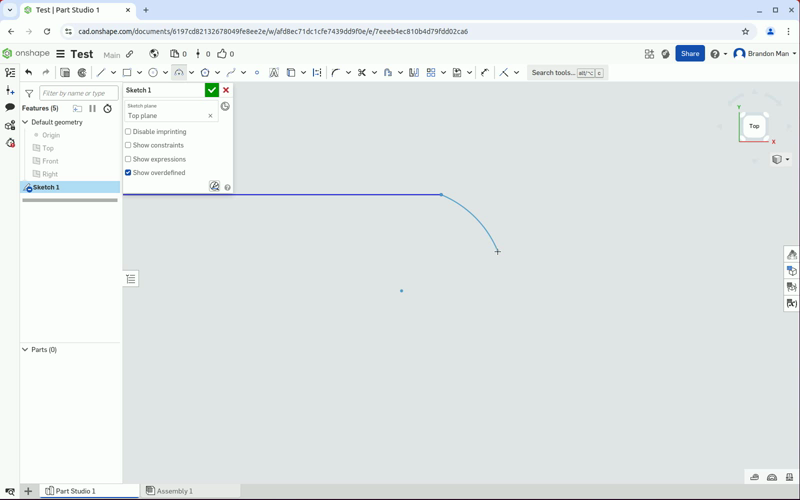
click(497, 251)
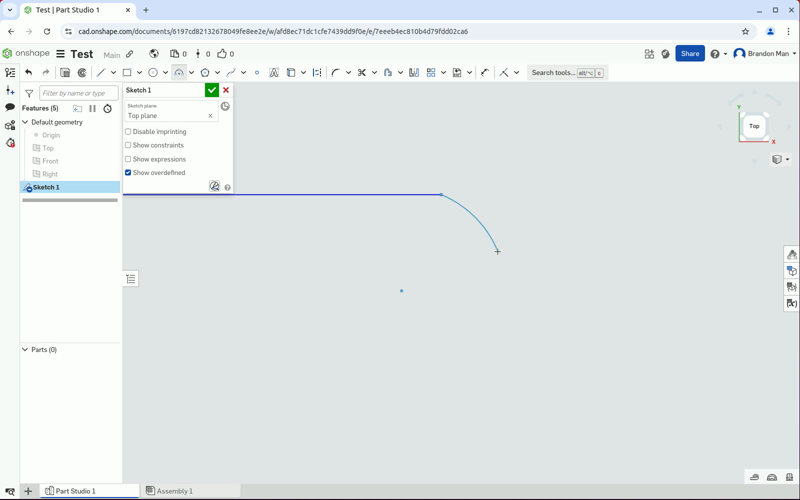
scroll(-6)
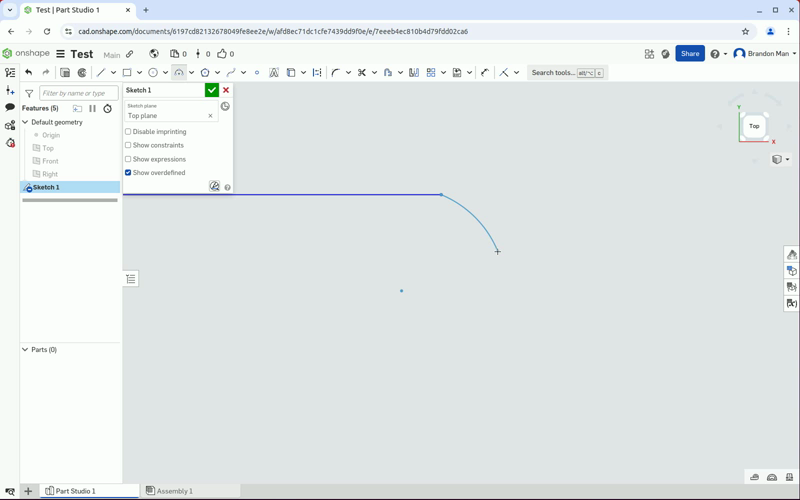
scroll(-6)
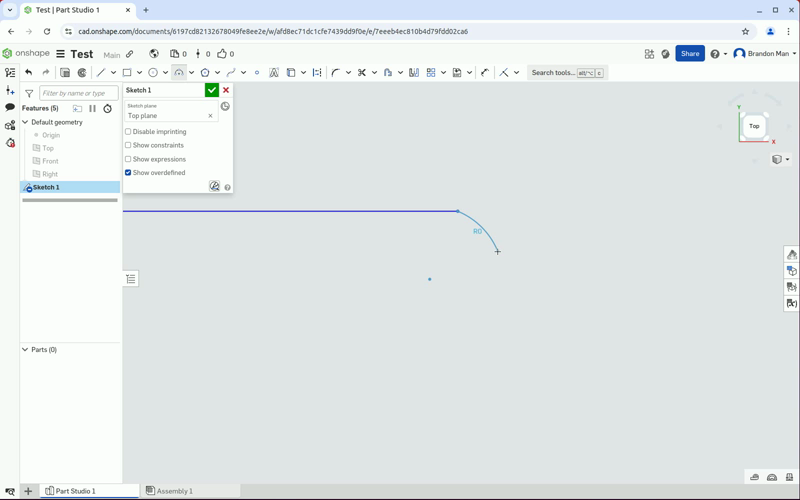
scroll(-6)
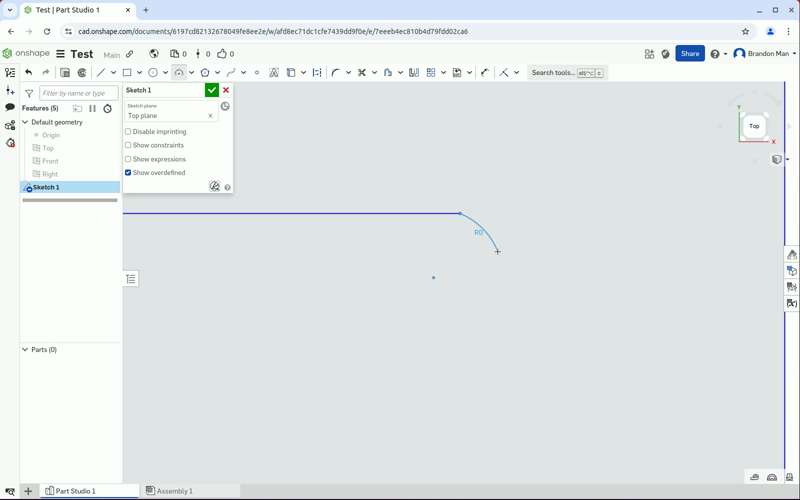
scroll(-6)
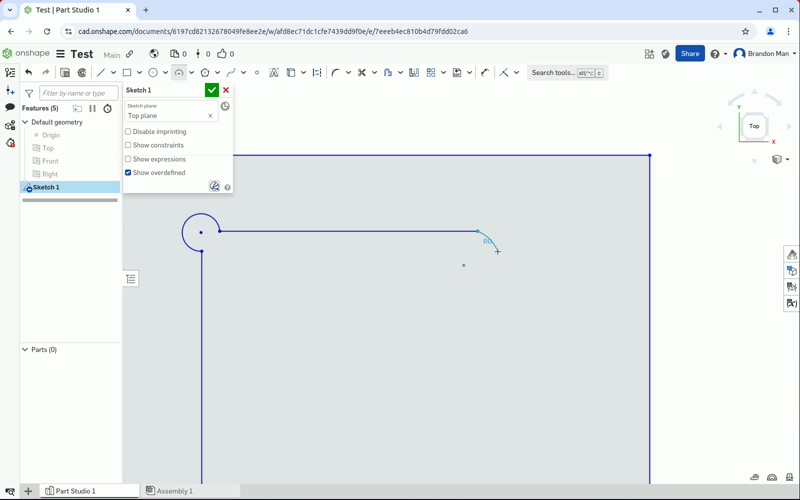
scroll(-6)
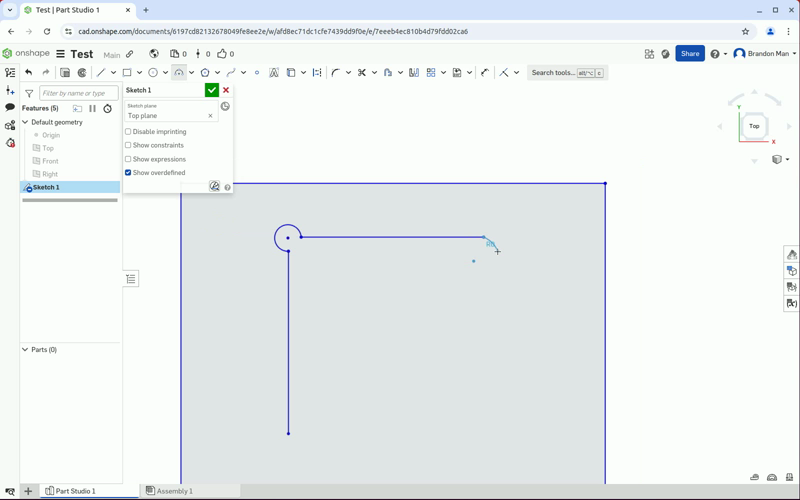
scroll(-6)
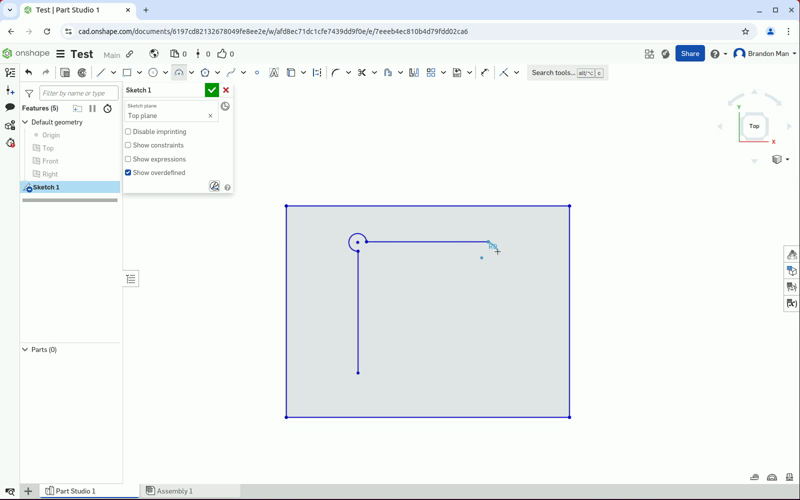
scroll(-6)
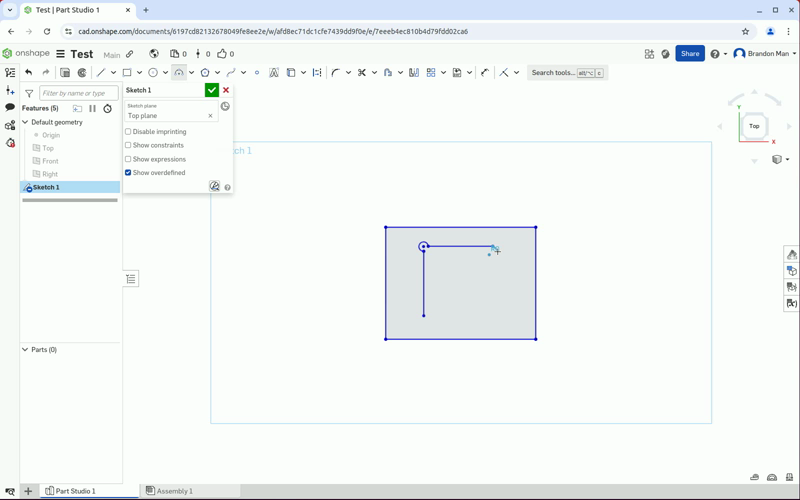
mouse_move(501, 243)
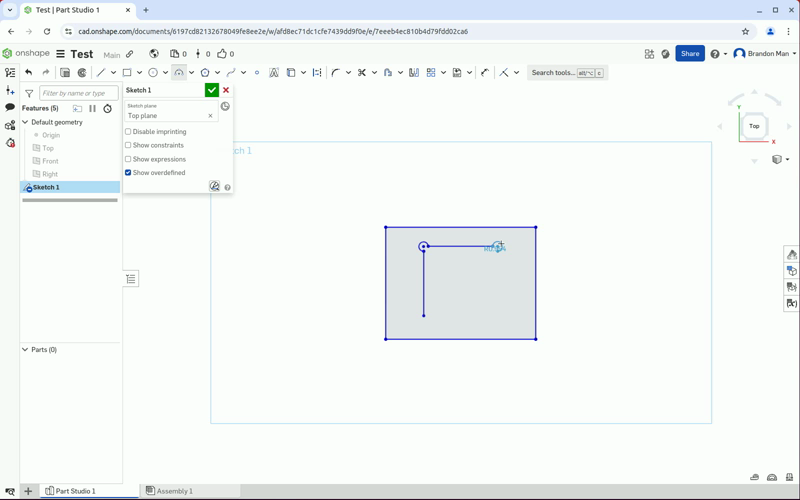
scroll(6)
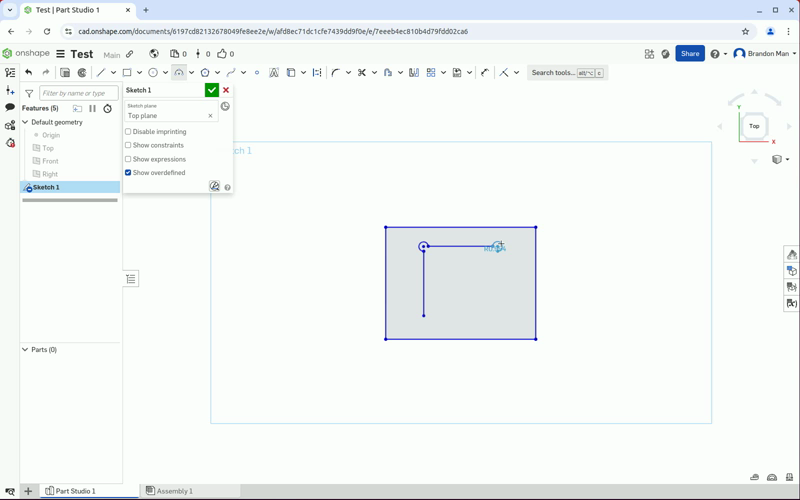
scroll(6)
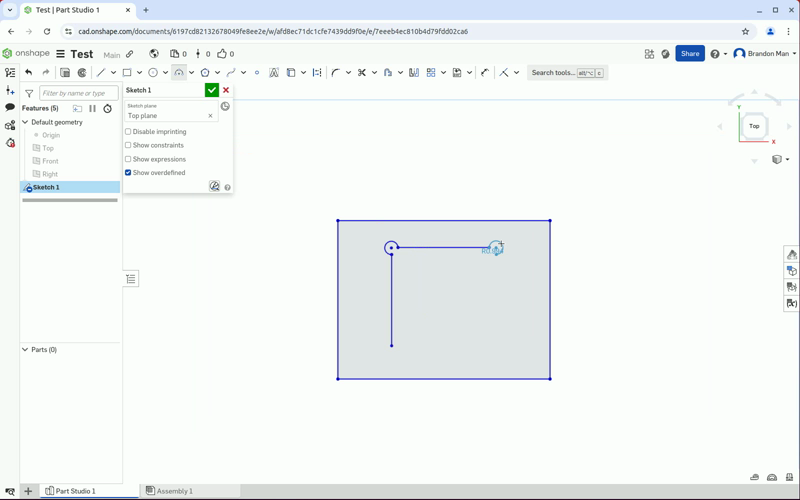
scroll(6)
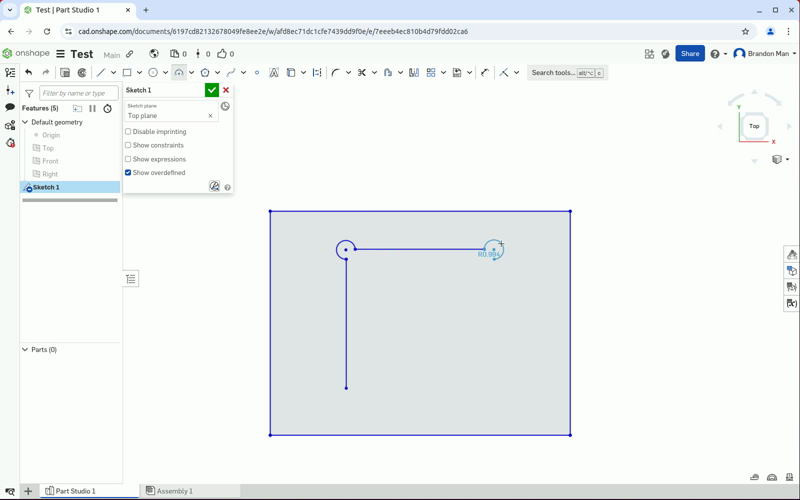
scroll(6)
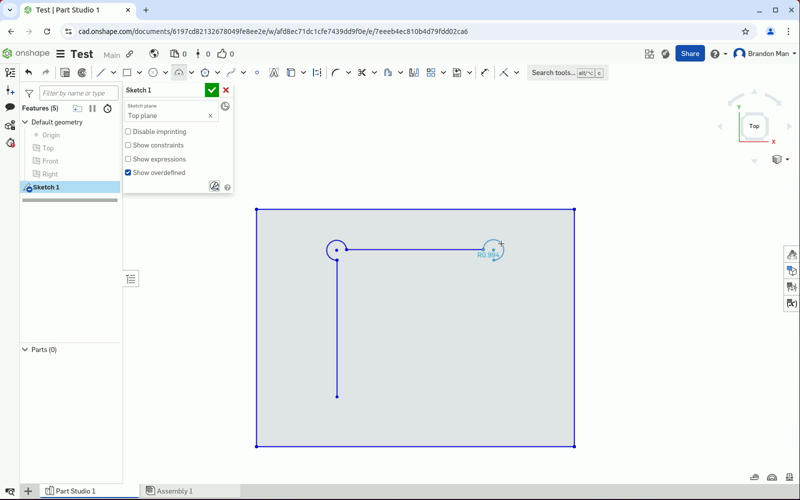
scroll(6)
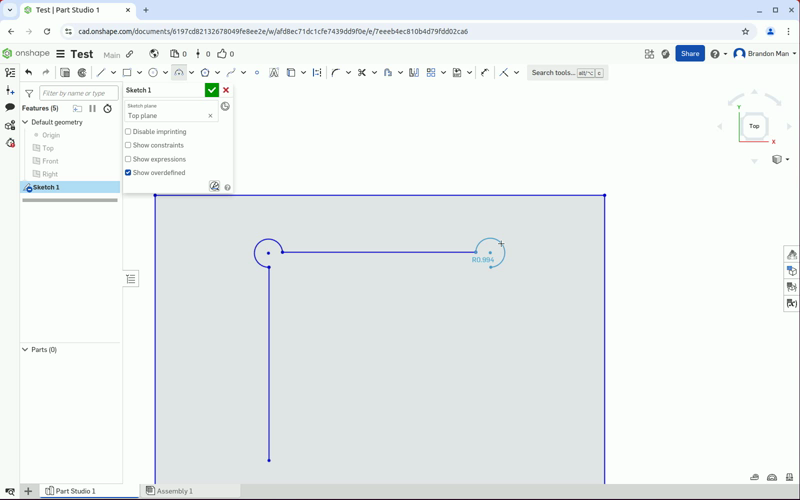
scroll(6)
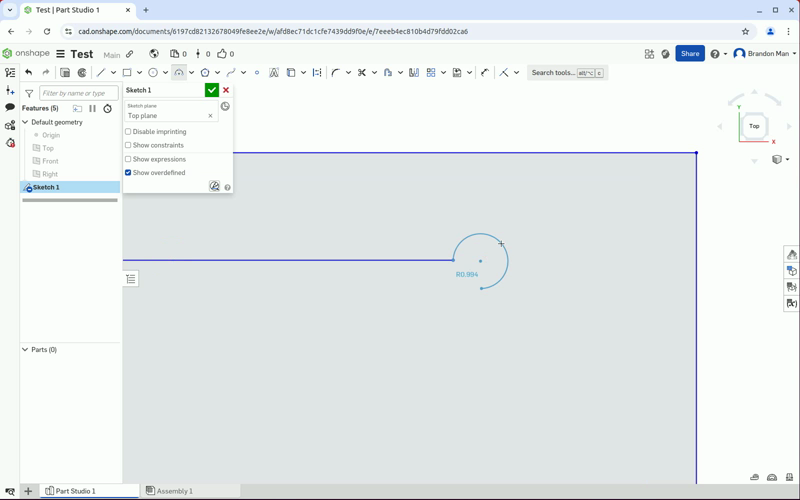
scroll(6)
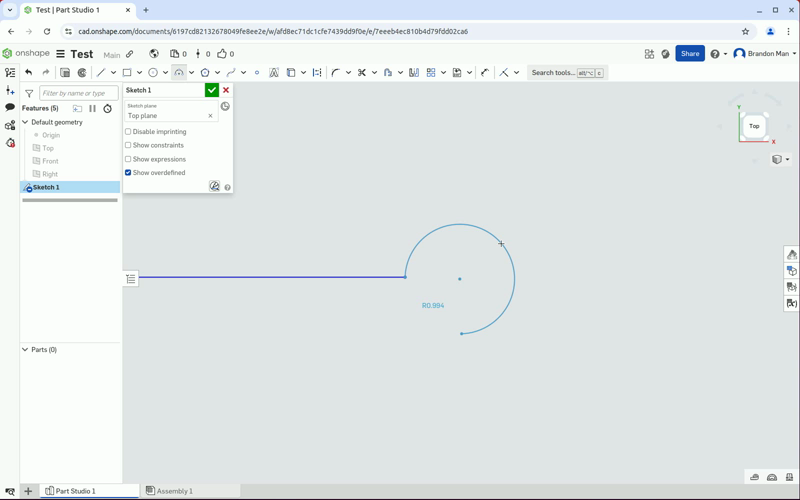
click(501, 243)
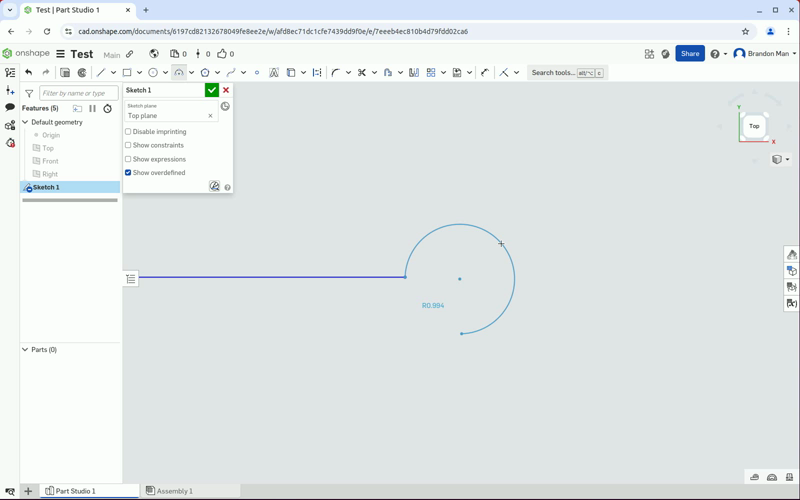
scroll(-6)
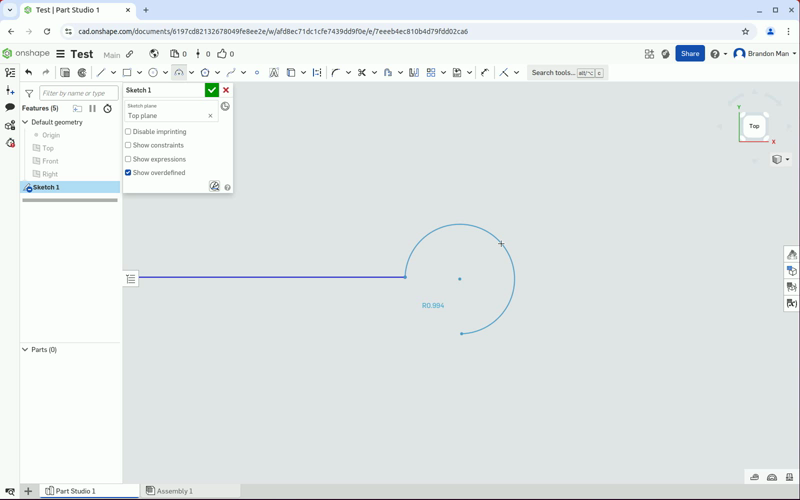
scroll(-6)
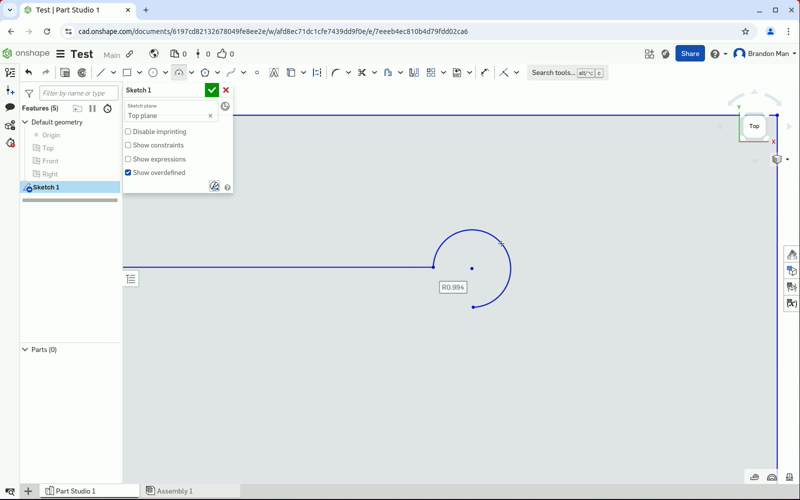
scroll(-6)
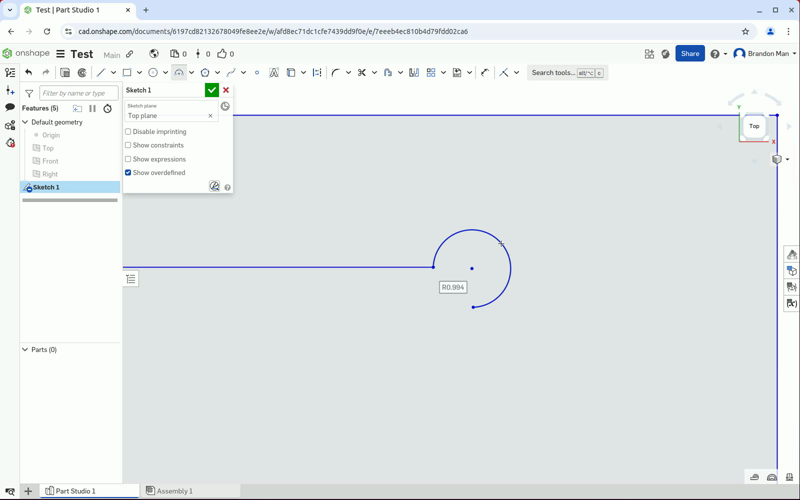
scroll(-6)
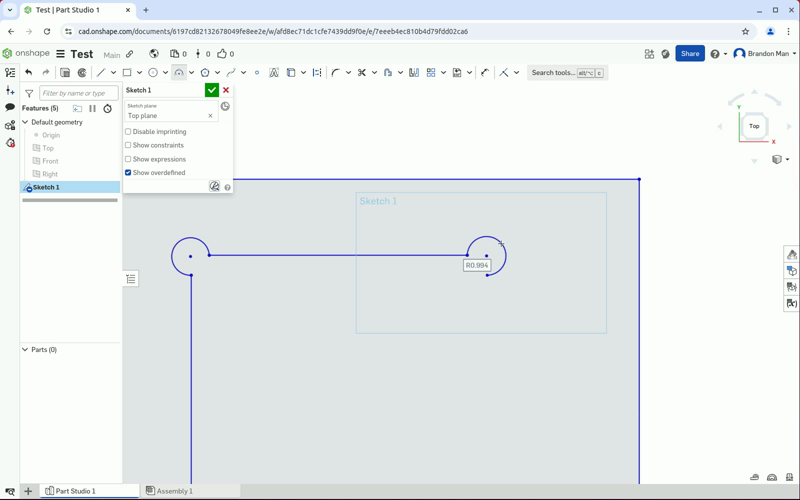
scroll(-6)
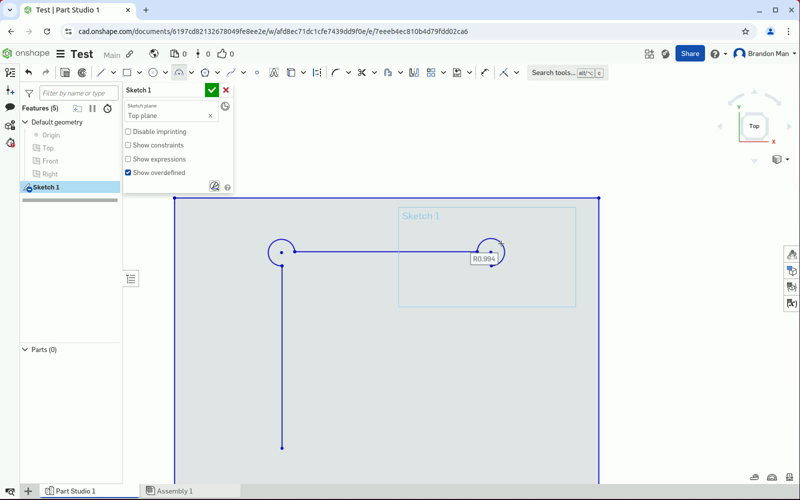
scroll(-6)
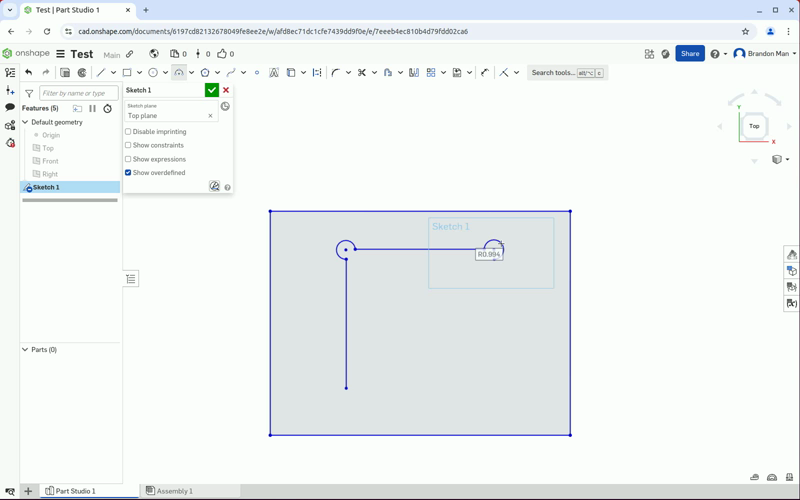
scroll(-6)
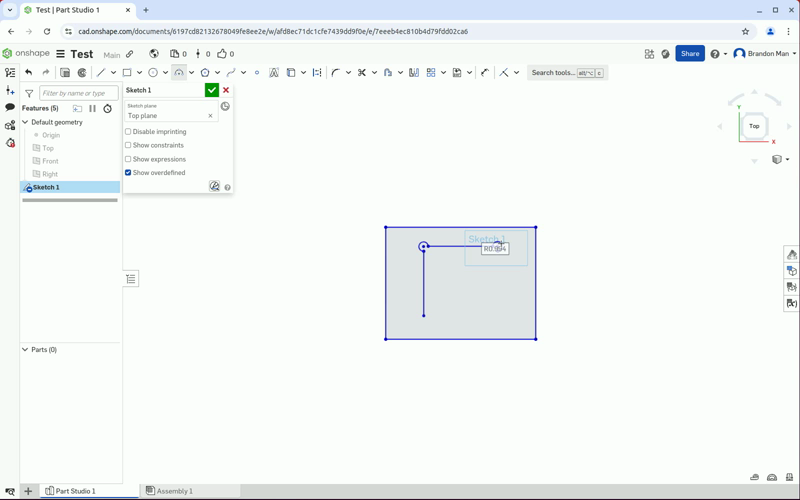
key_up(shift)
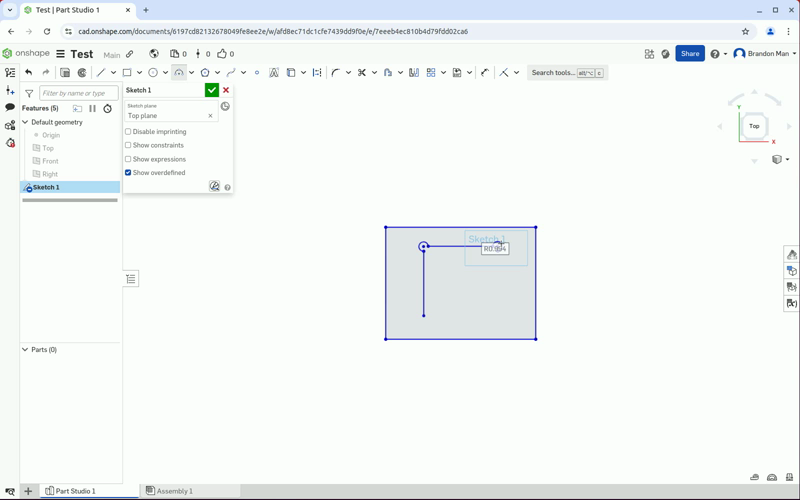
key(esc)
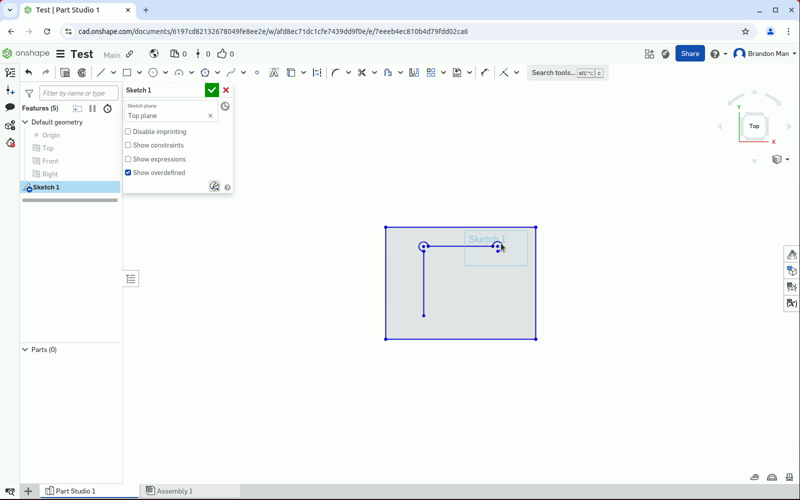
key(l)
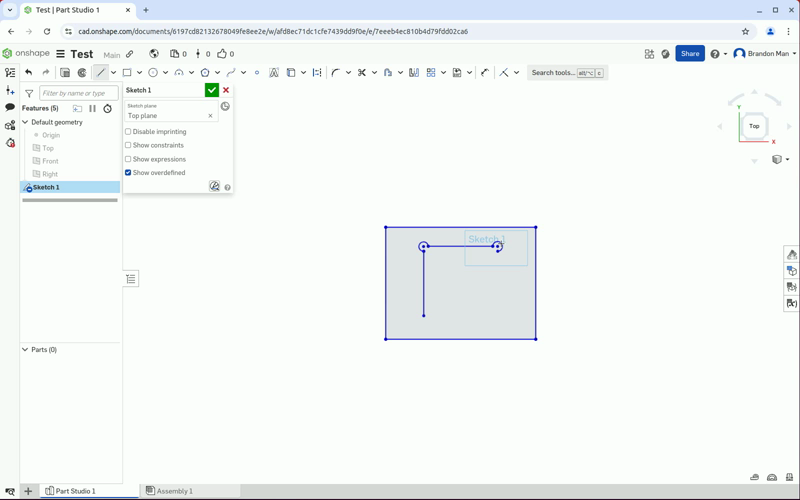
mouse_move(497, 251)
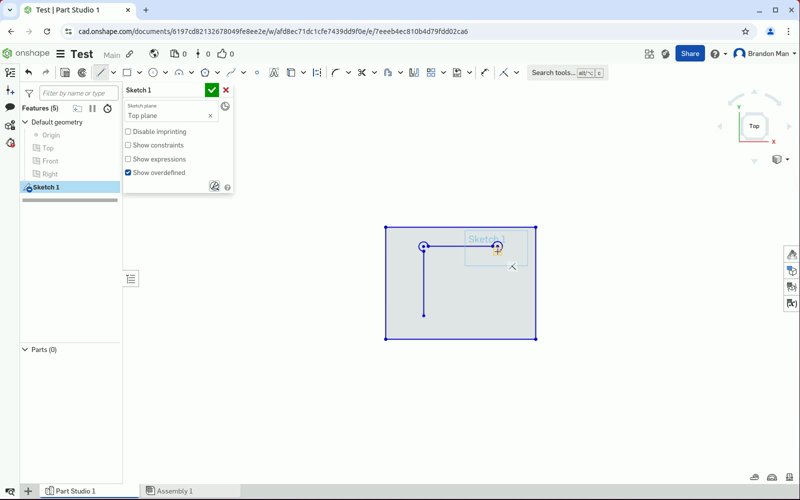
click(497, 251)
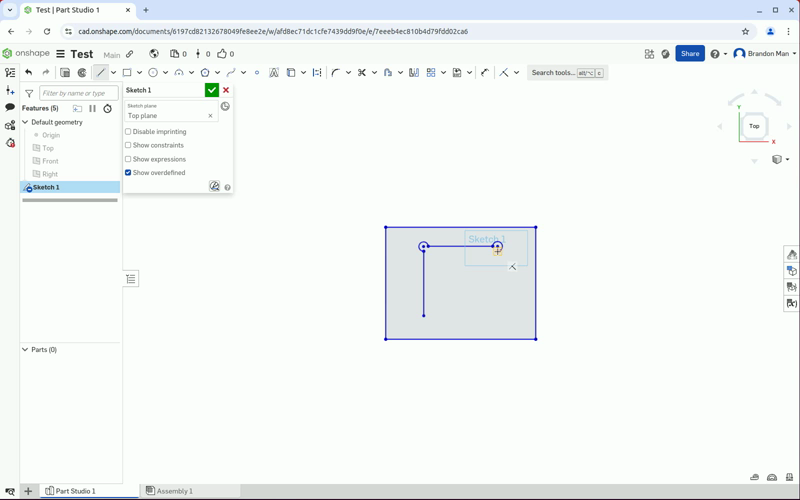
key_down(shift)
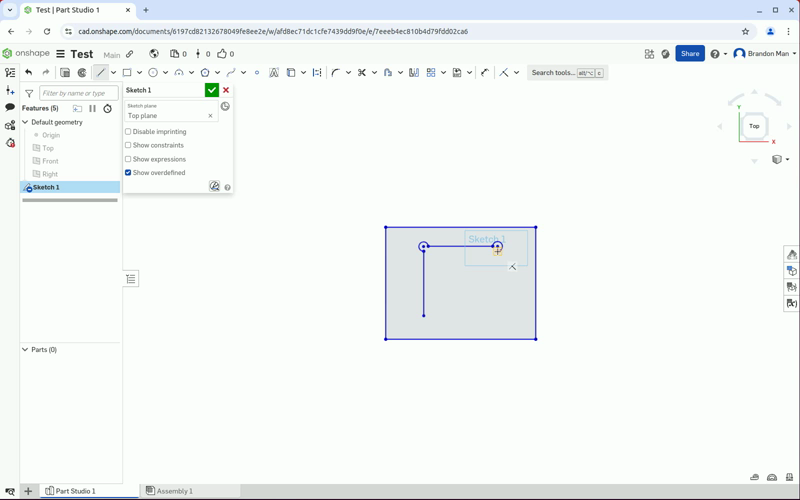
mouse_move(497, 315)
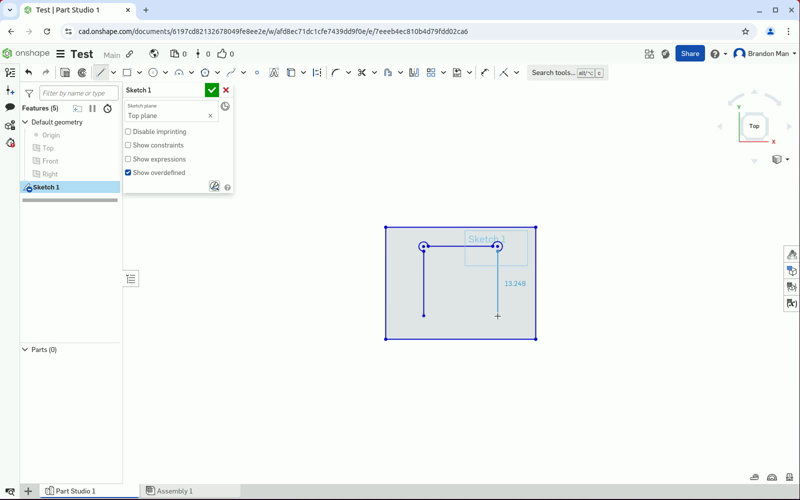
click(497, 315)
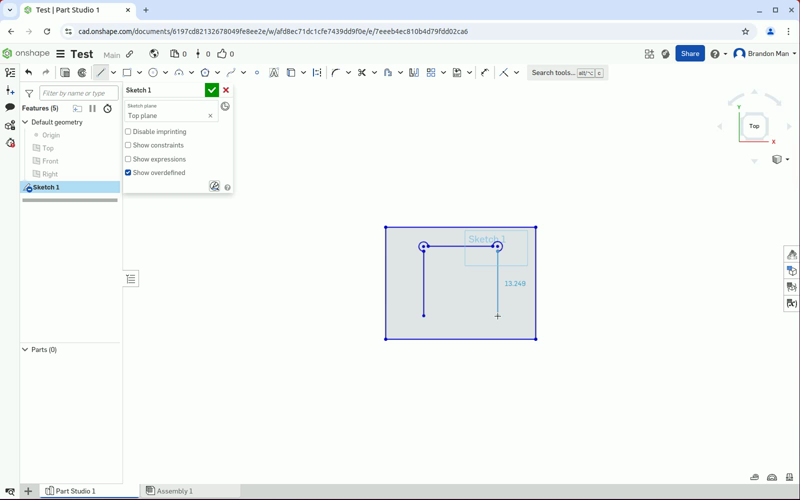
key_up(shift)
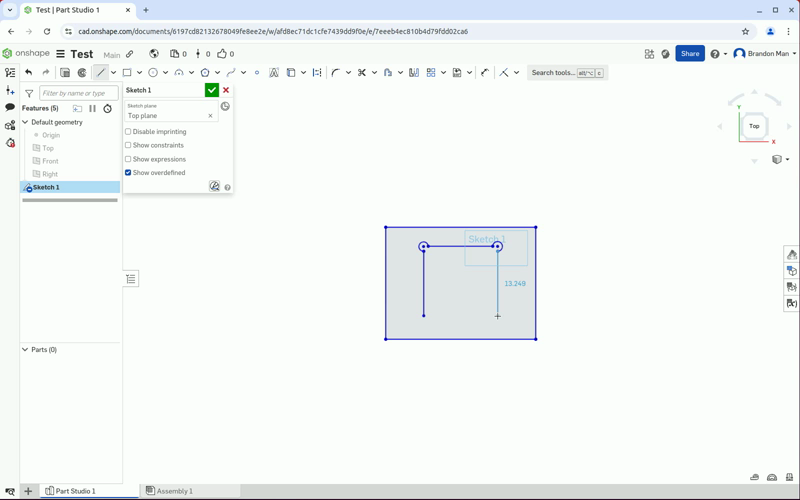
key(esc)
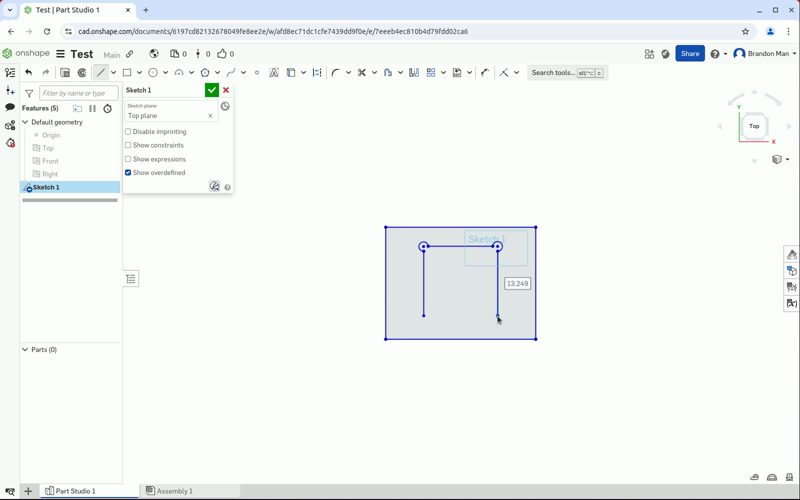
key(a)
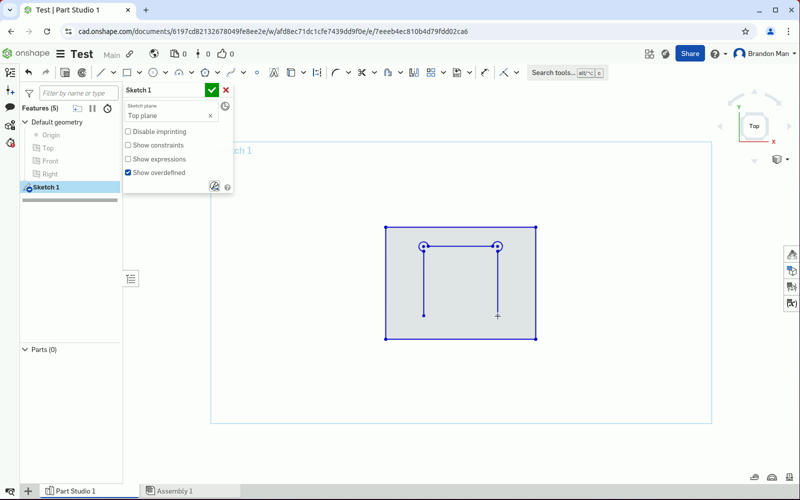
mouse_move(497, 315)
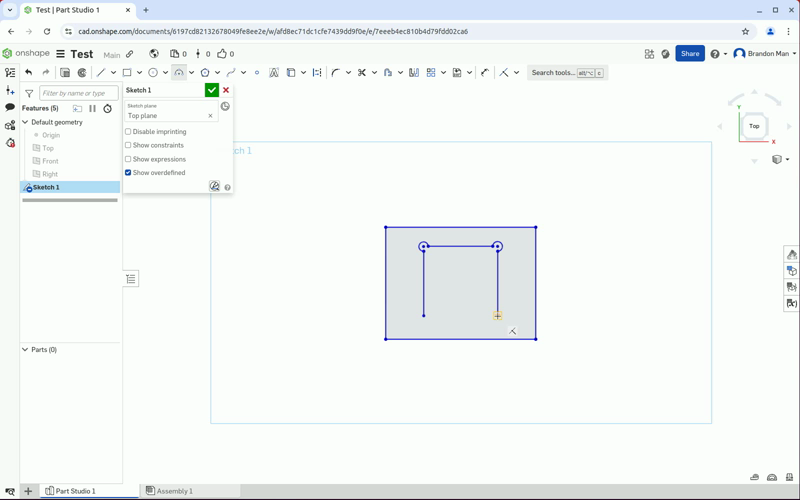
click(497, 315)
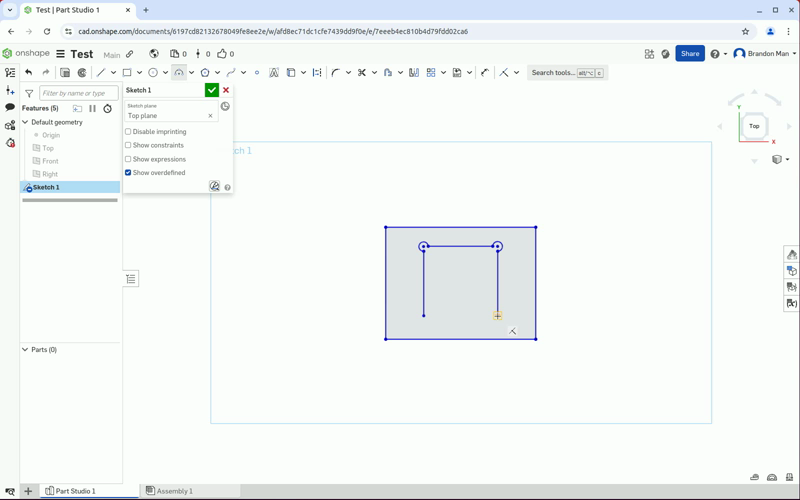
key_down(shift)
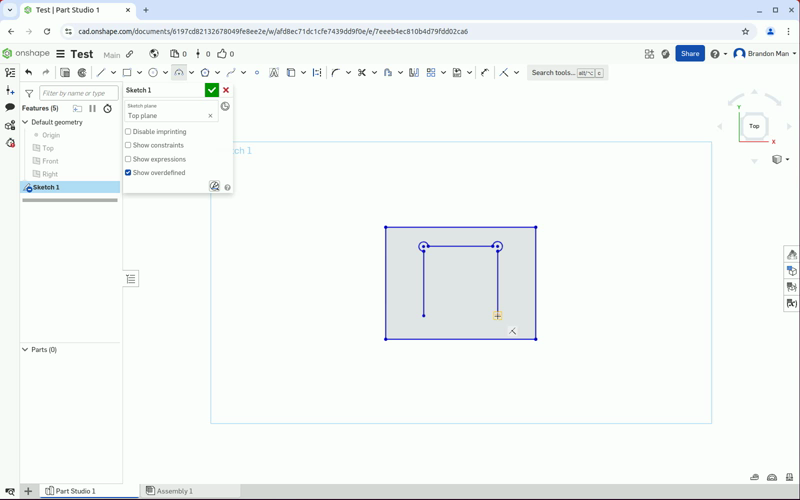
mouse_move(492, 320)
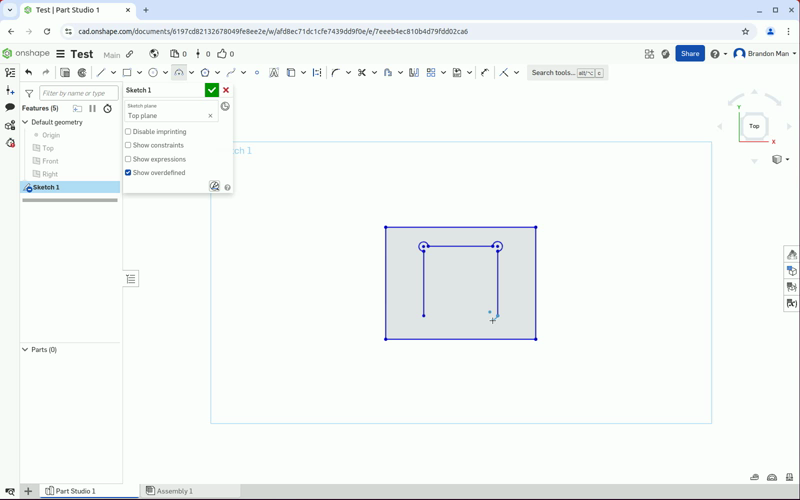
scroll(6)
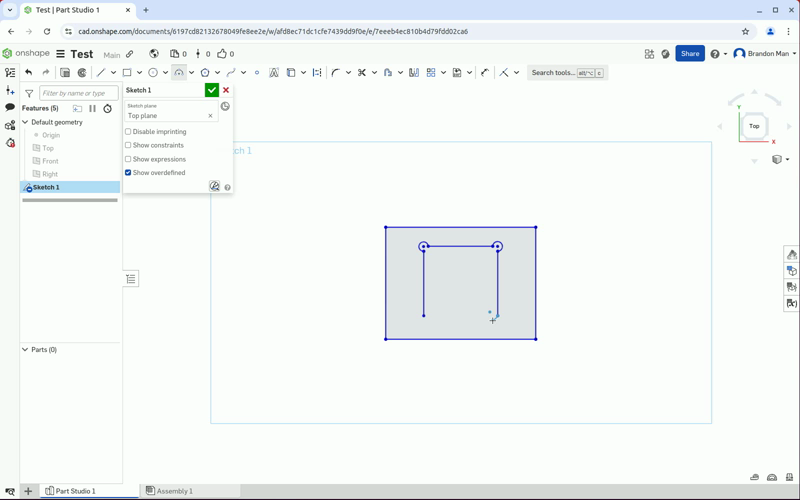
scroll(6)
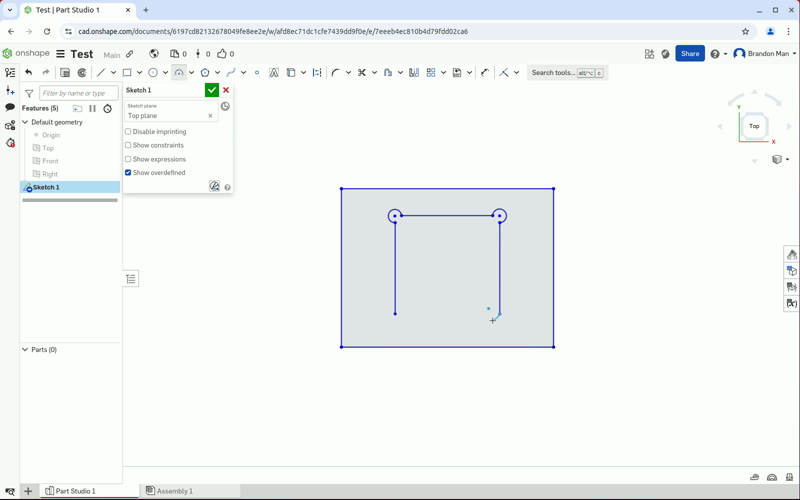
scroll(6)
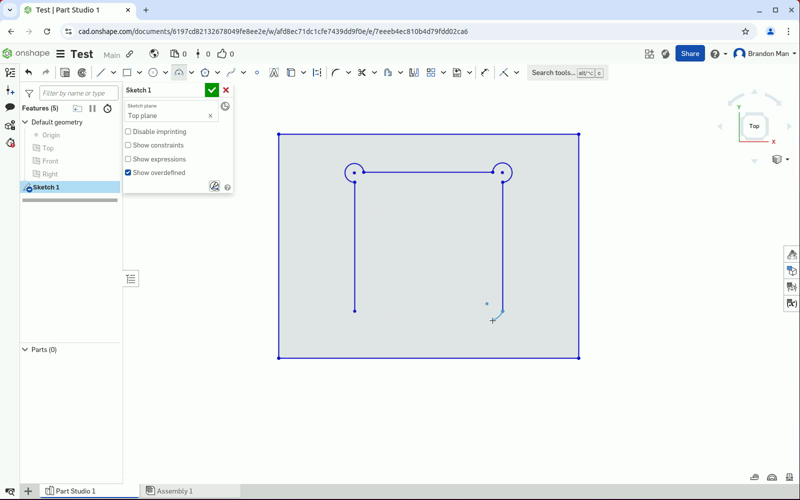
scroll(6)
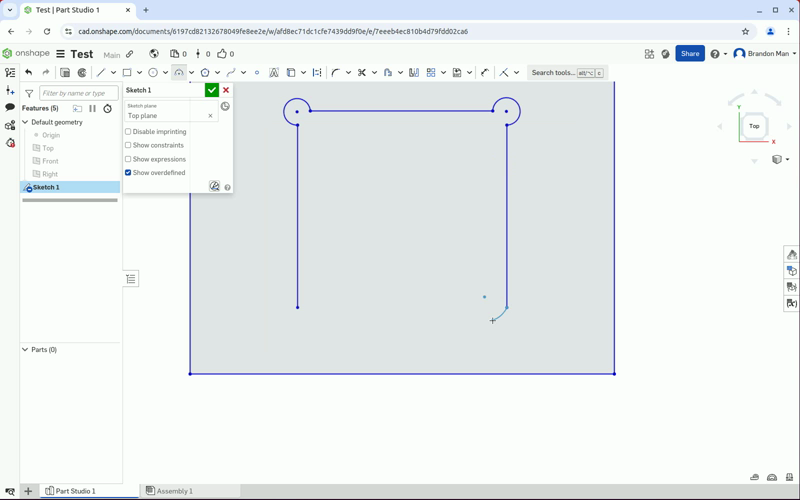
scroll(6)
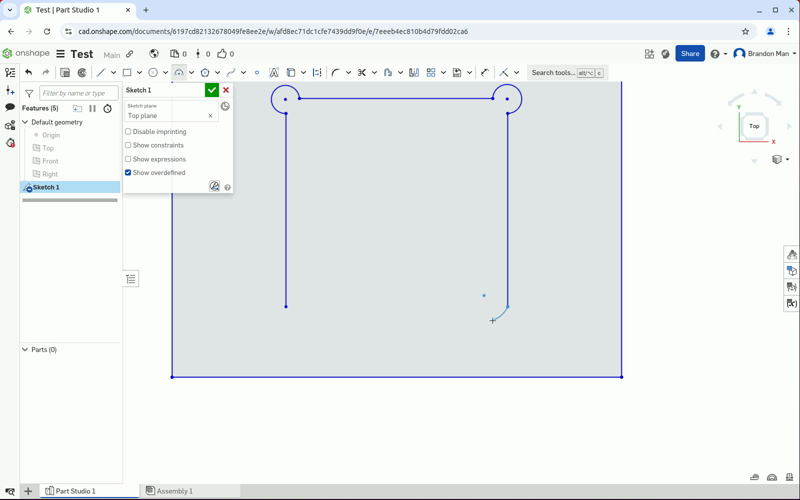
scroll(6)
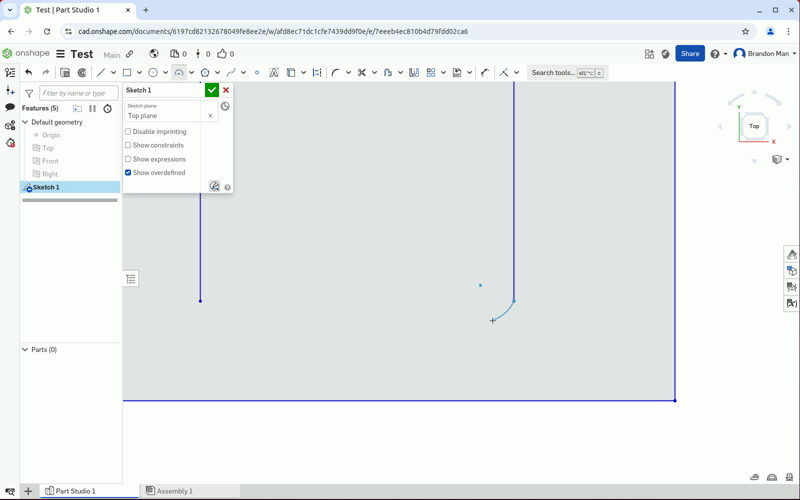
scroll(6)
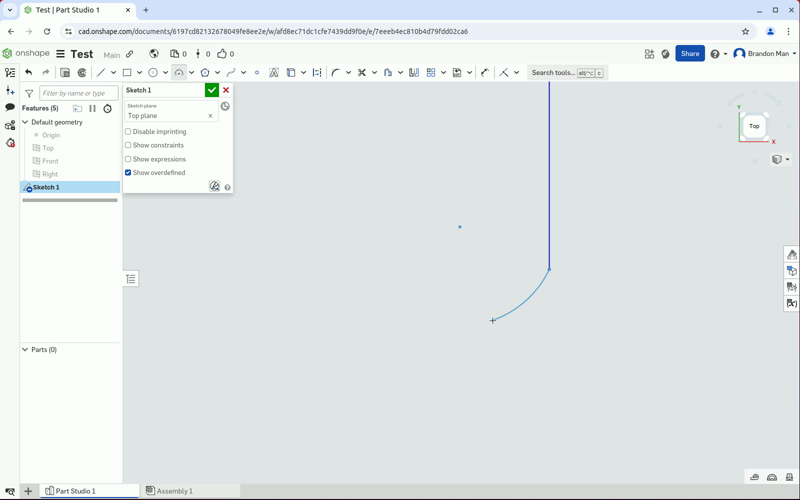
click(492, 320)
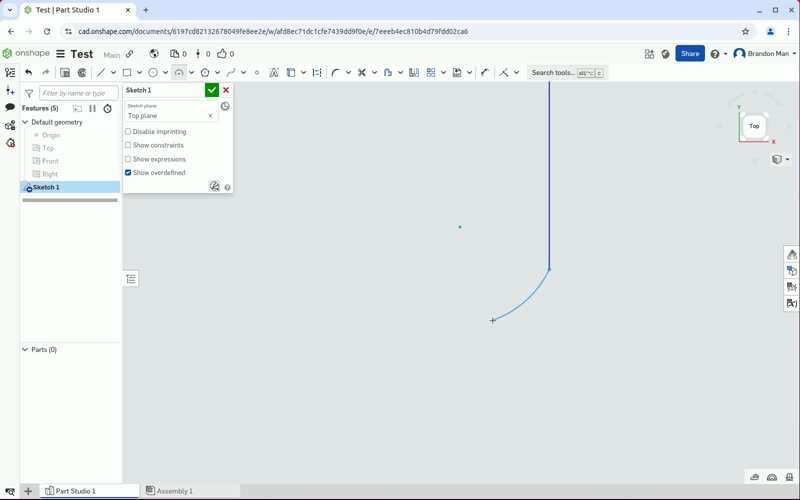
scroll(-6)
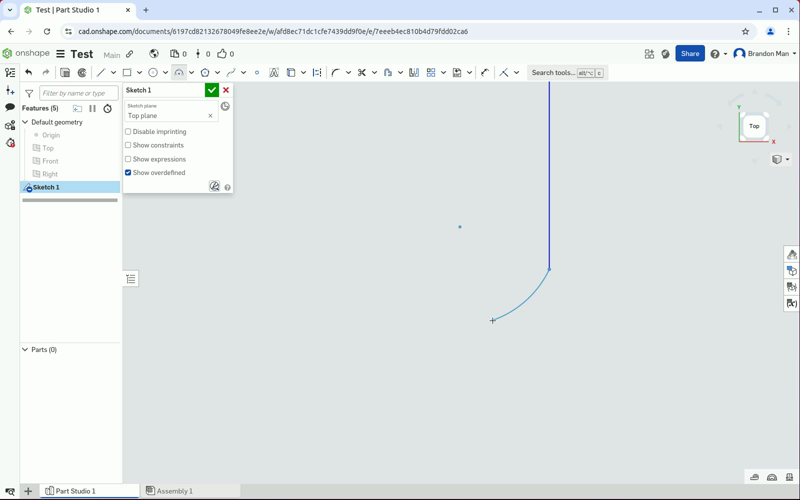
scroll(-6)
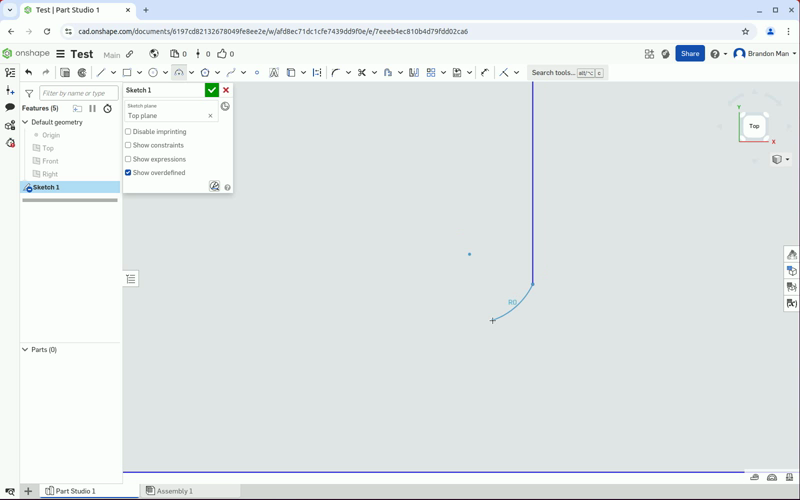
scroll(-6)
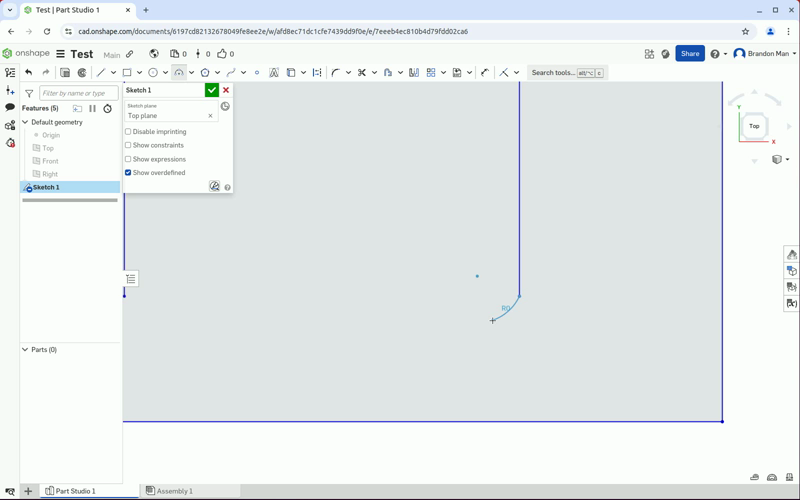
scroll(-6)
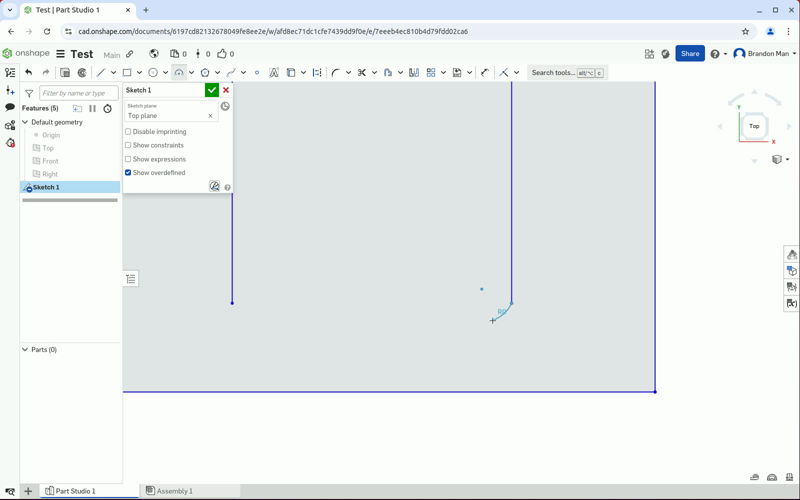
scroll(-6)
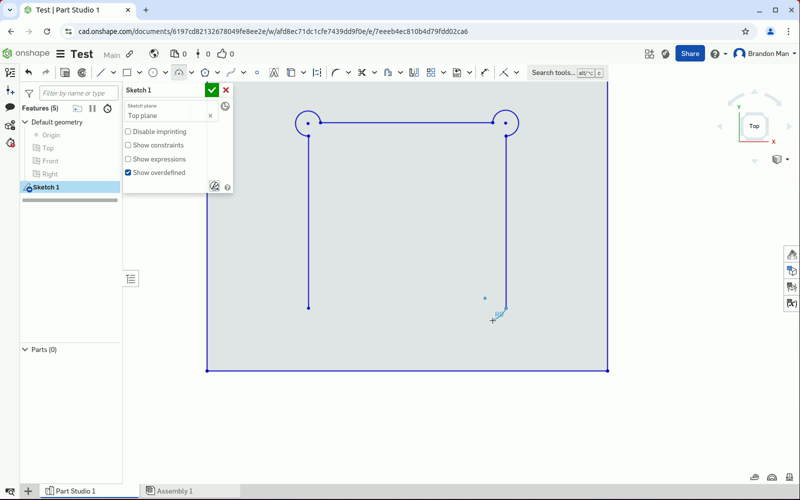
scroll(-6)
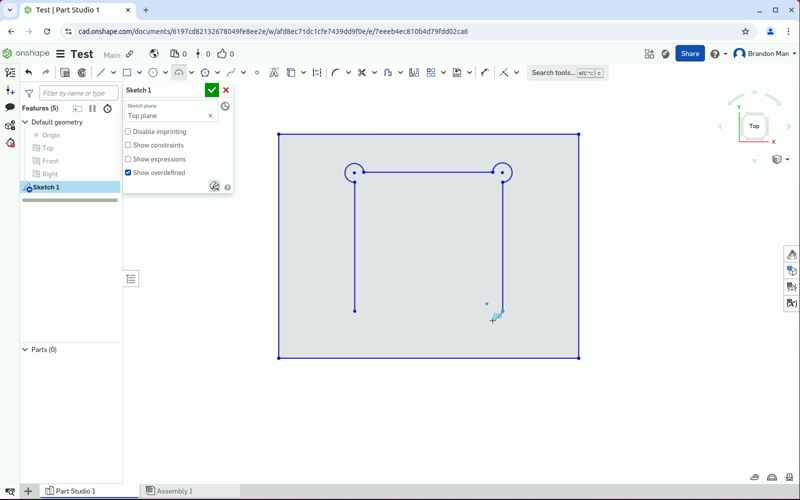
scroll(-6)
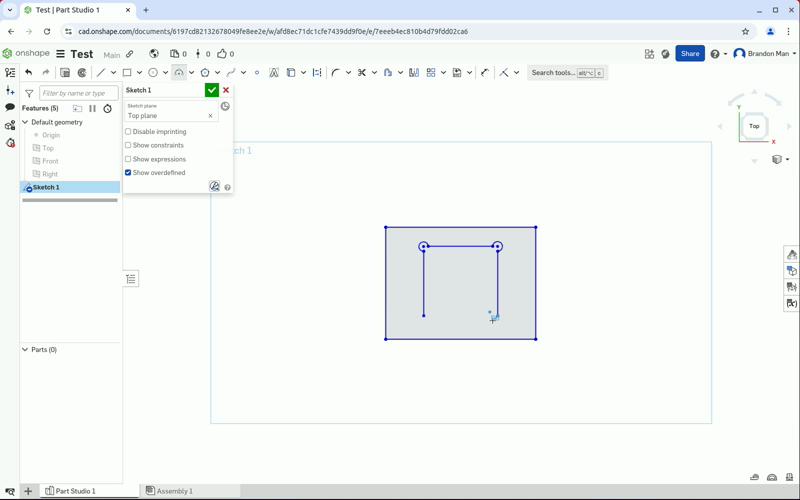
mouse_move(501, 323)
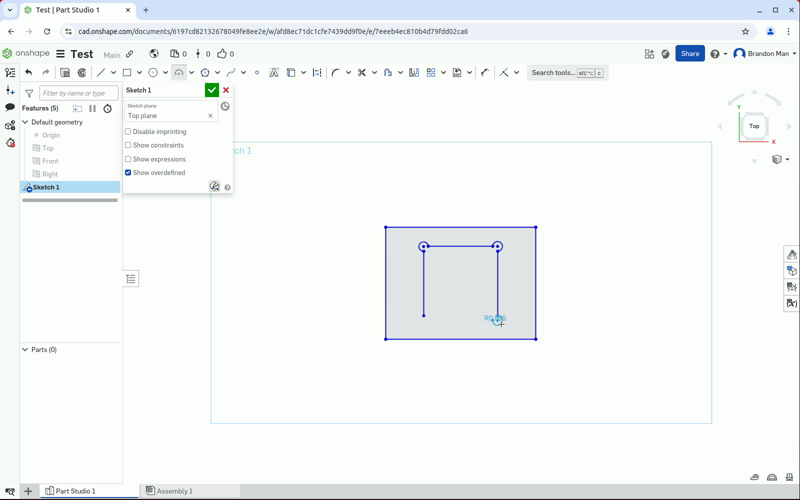
scroll(6)
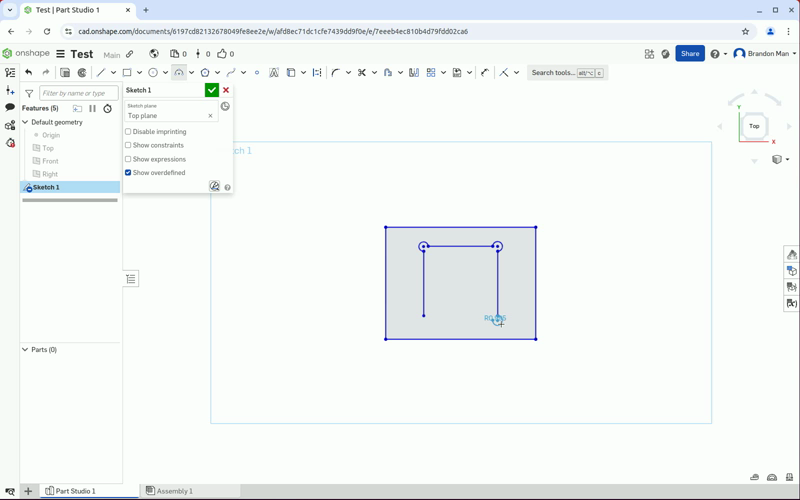
scroll(6)
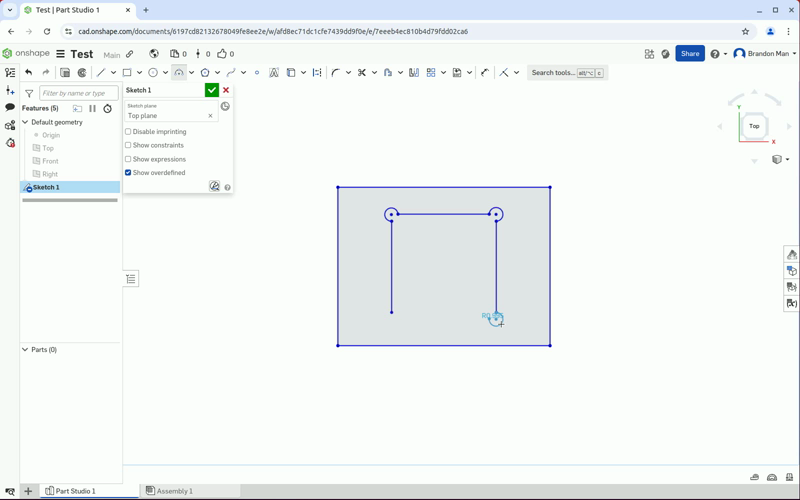
scroll(6)
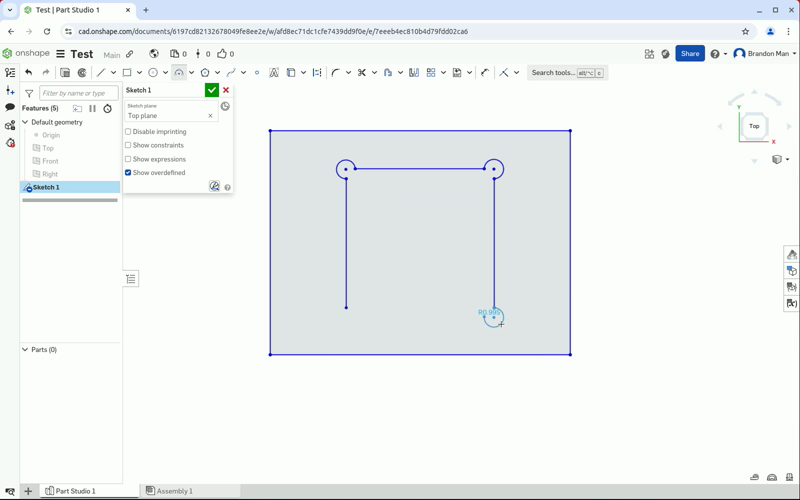
scroll(6)
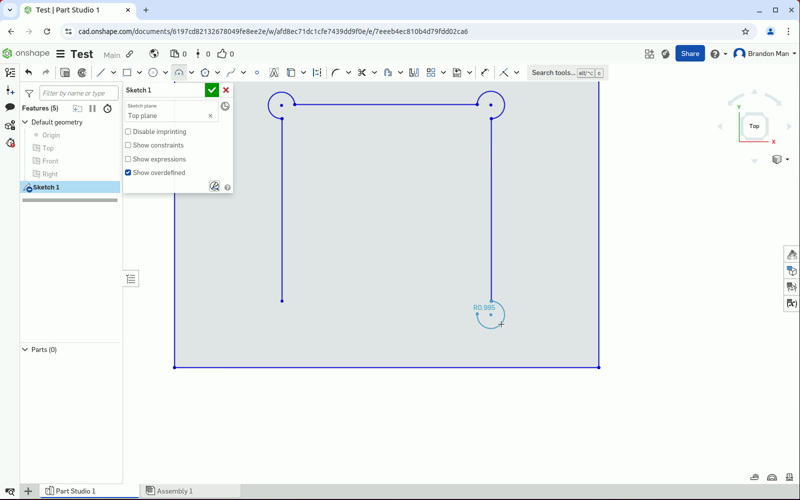
scroll(6)
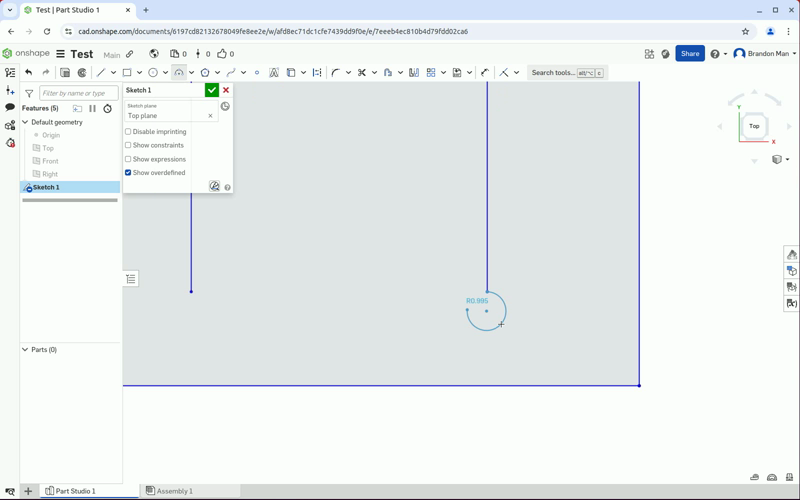
scroll(6)
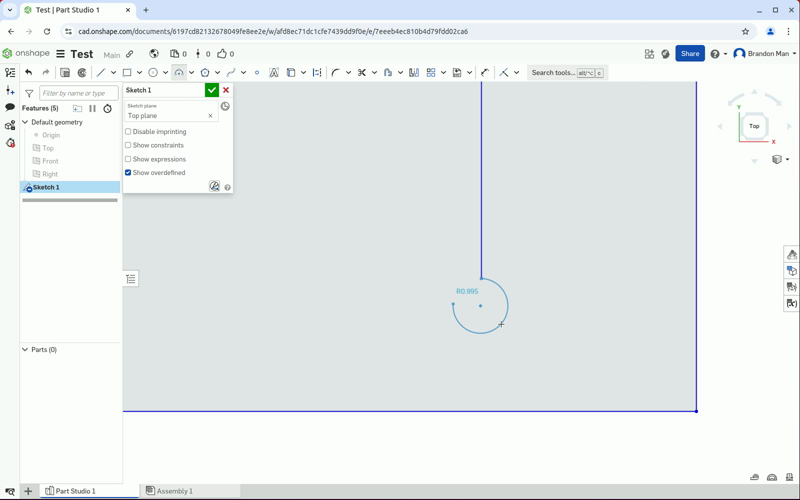
scroll(6)
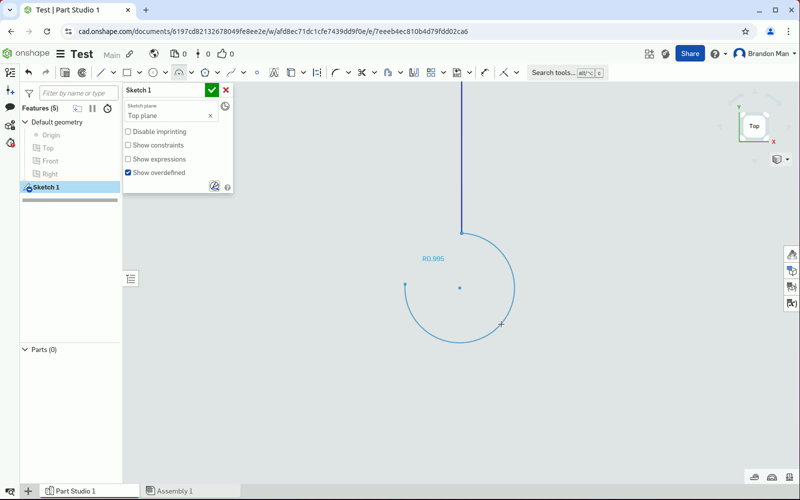
click(501, 323)
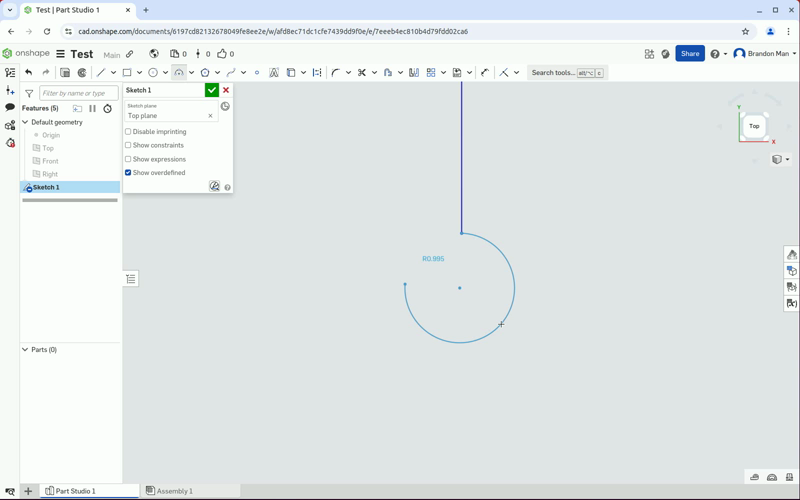
scroll(-6)
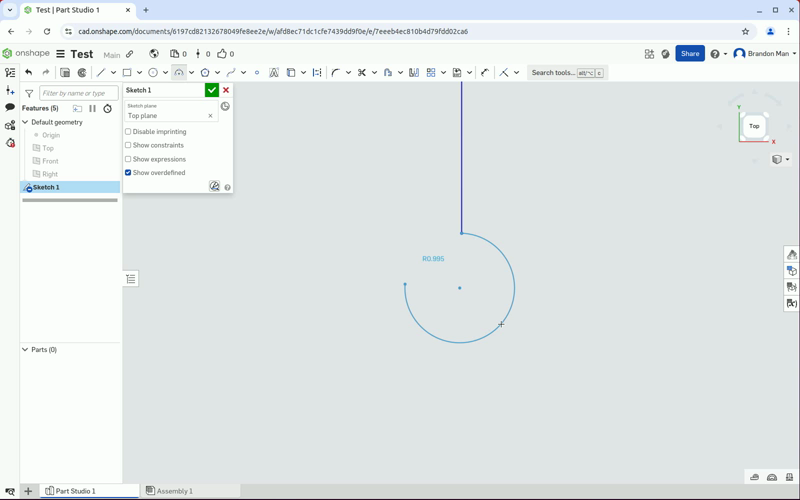
scroll(-6)
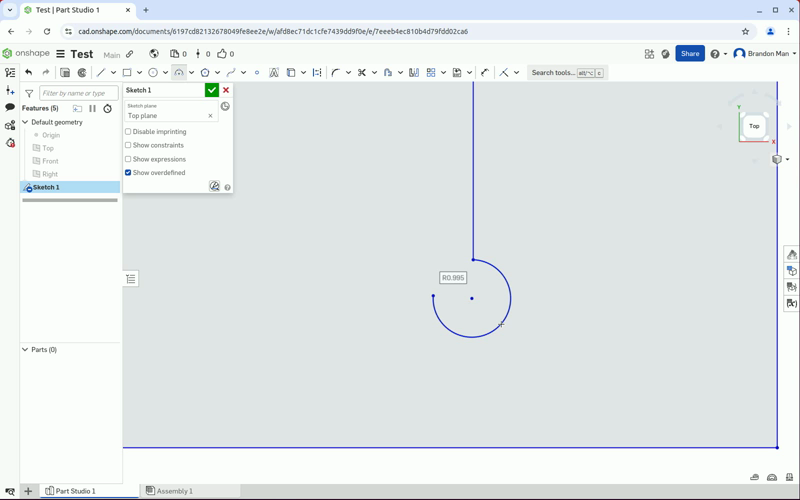
scroll(-6)
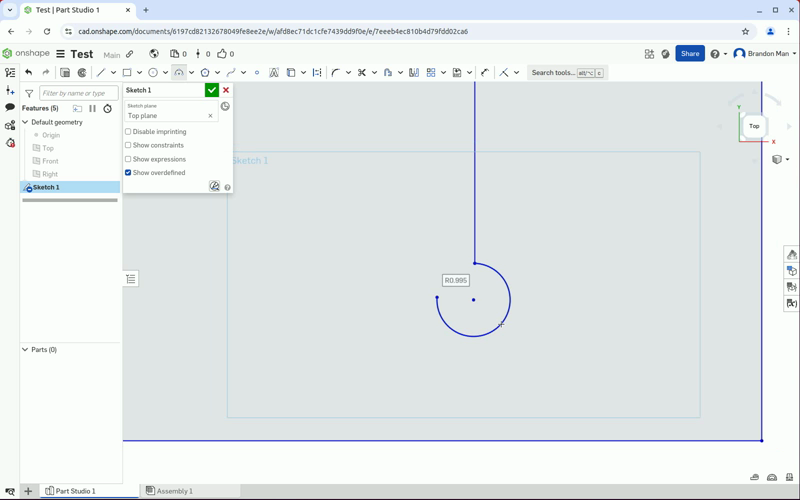
scroll(-6)
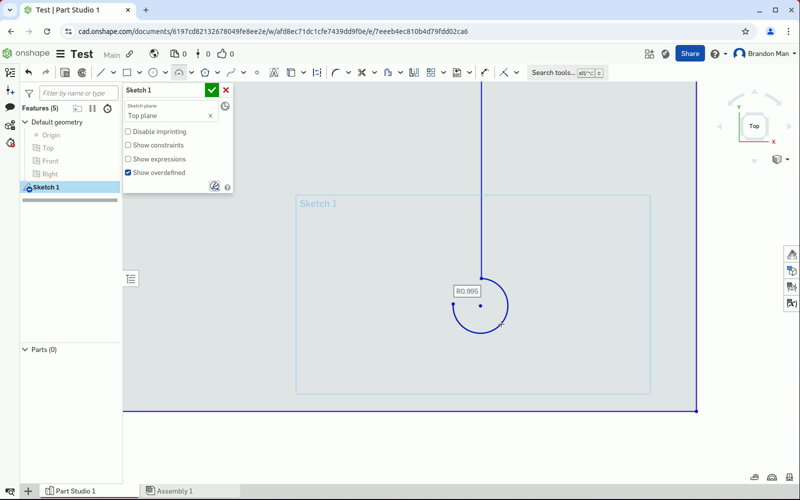
scroll(-6)
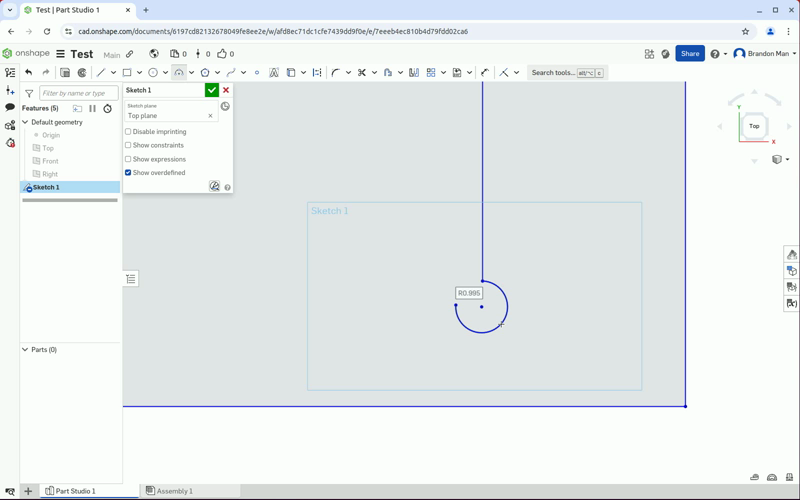
scroll(-6)
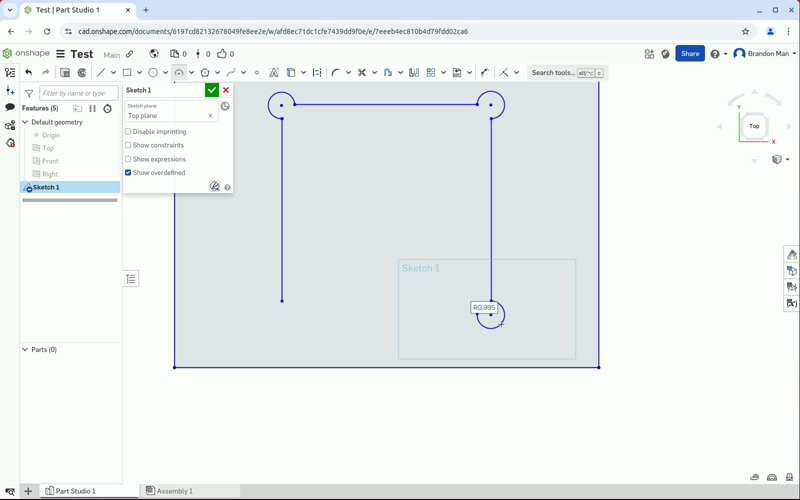
scroll(-6)
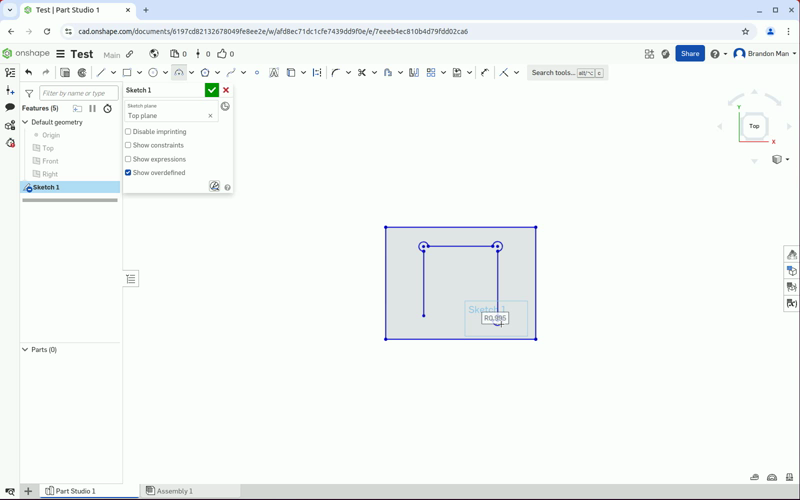
key_up(shift)
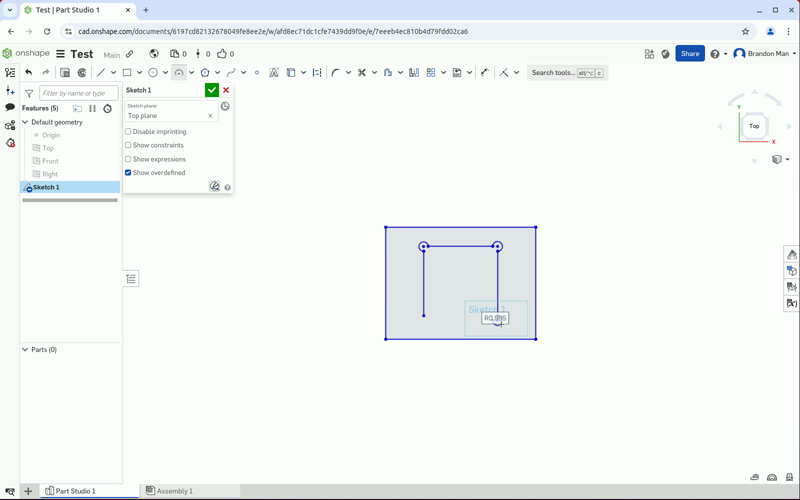
key(esc)
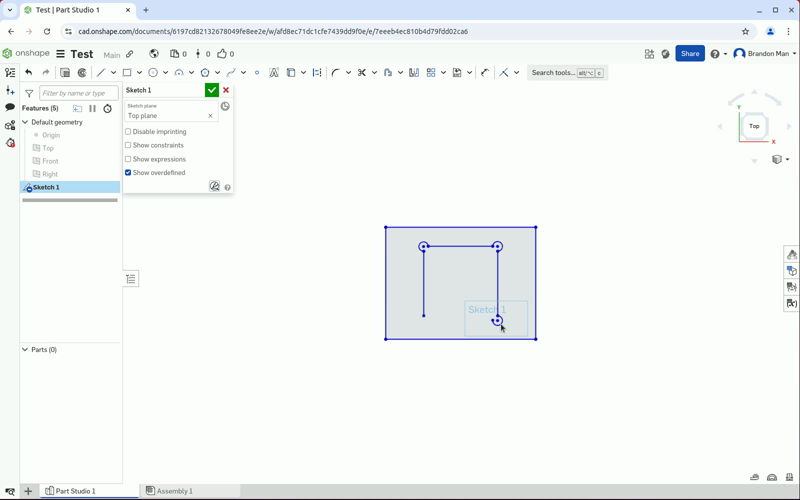
key(l)
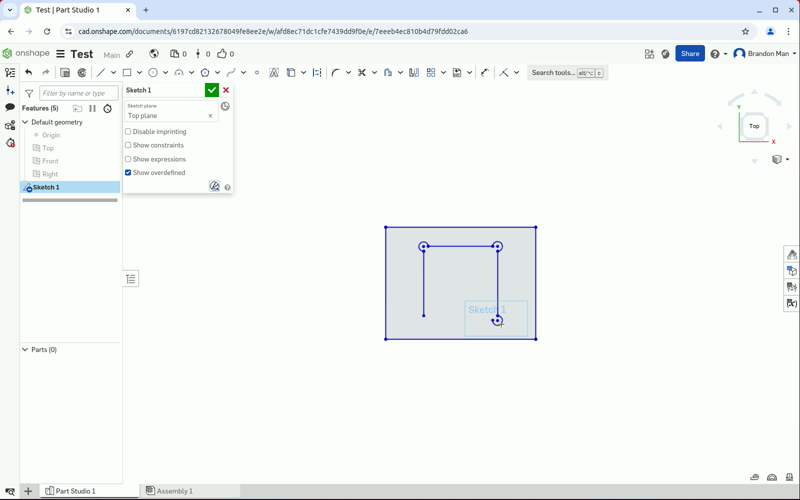
mouse_move(492, 320)
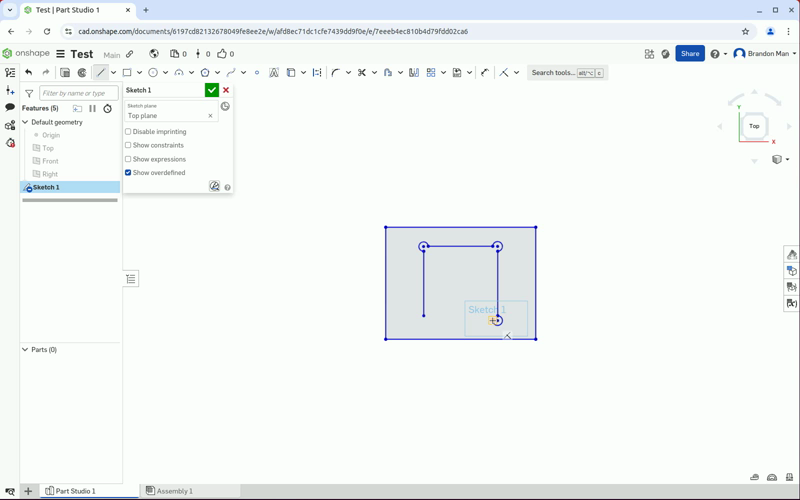
click(492, 320)
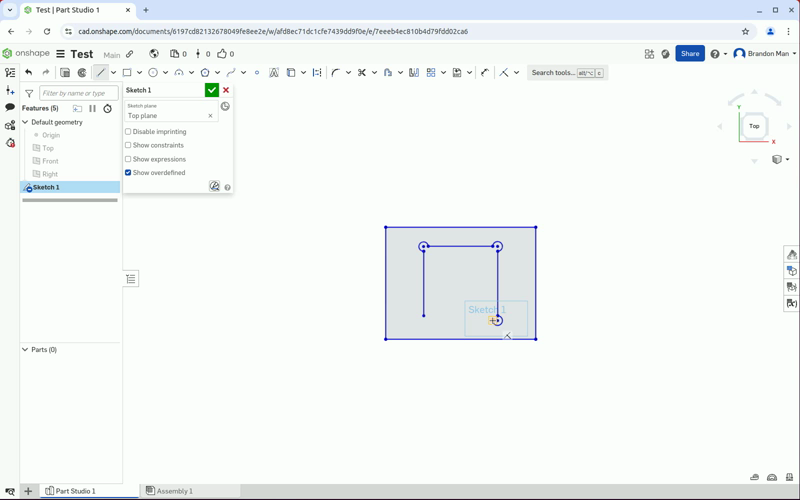
key_down(shift)
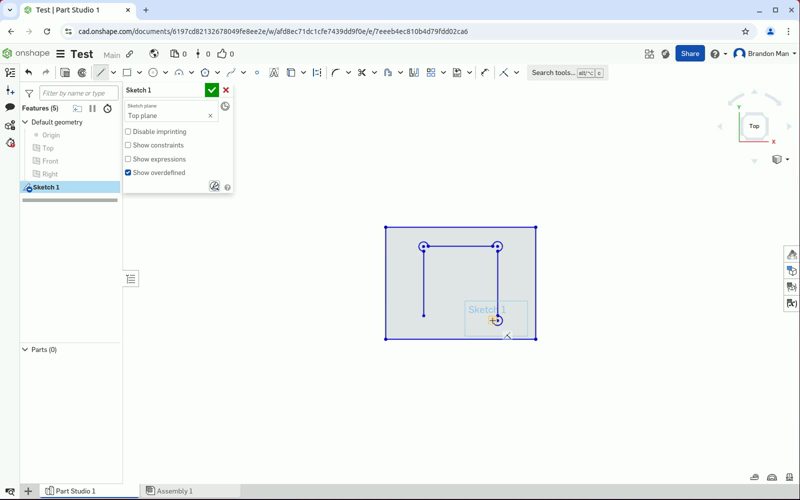
mouse_move(428, 320)
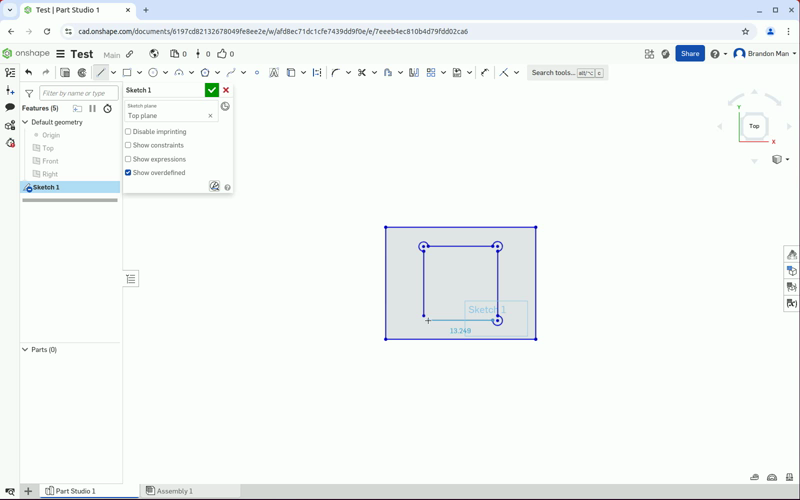
click(428, 320)
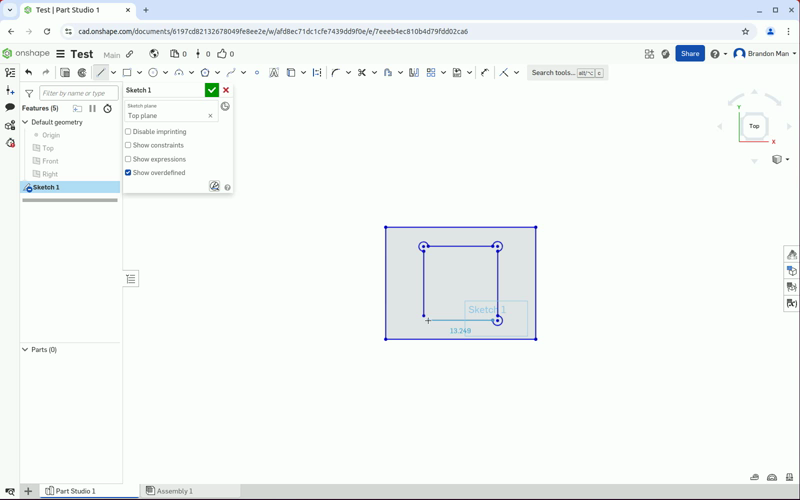
key_up(shift)
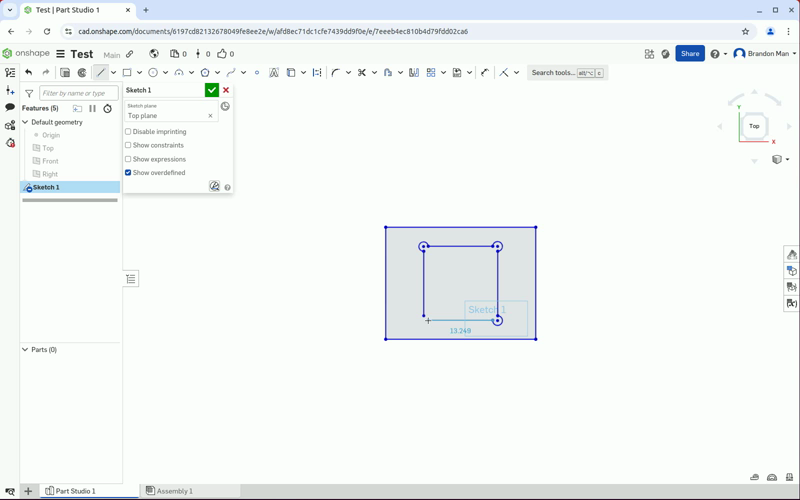
key(esc)
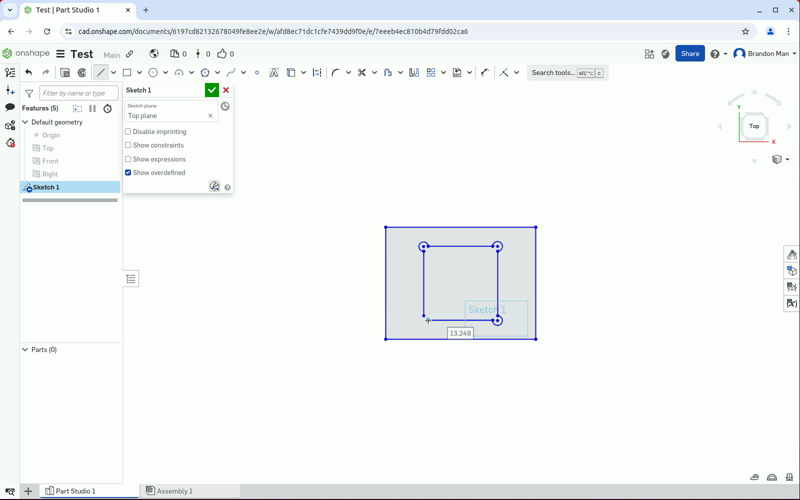
key(a)
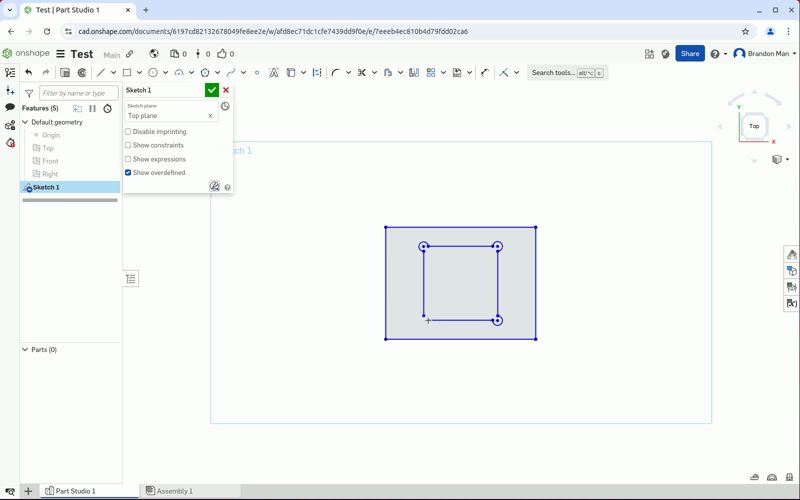
mouse_move(428, 320)
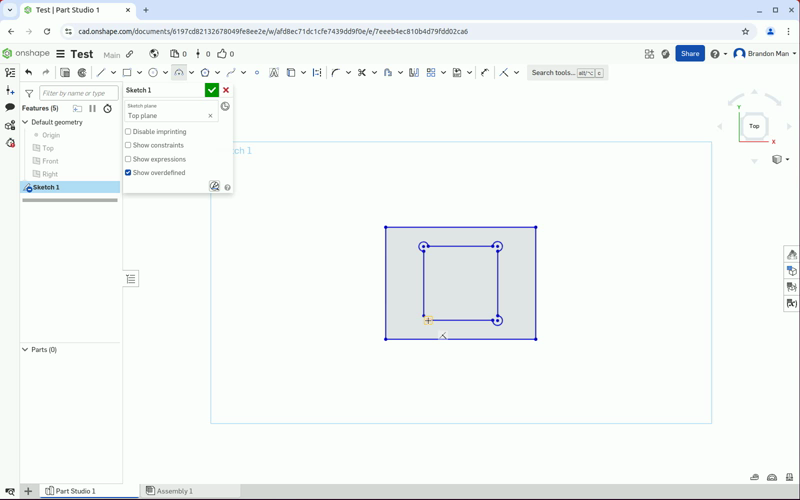
click(428, 320)
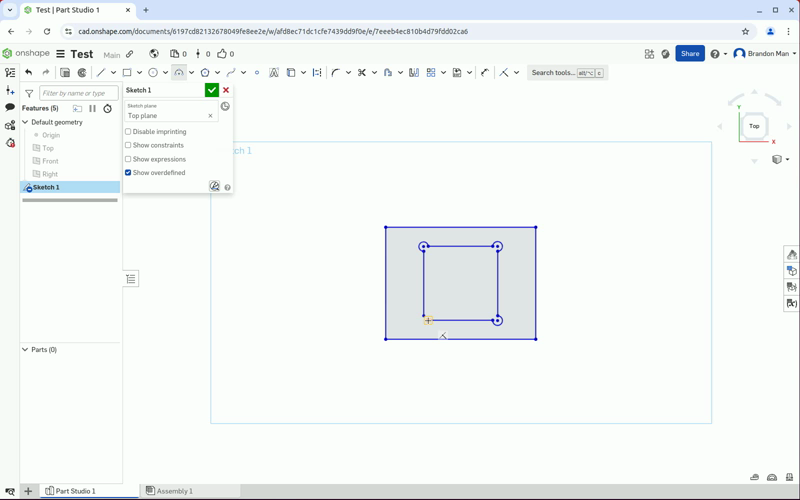
mouse_move(423, 315)
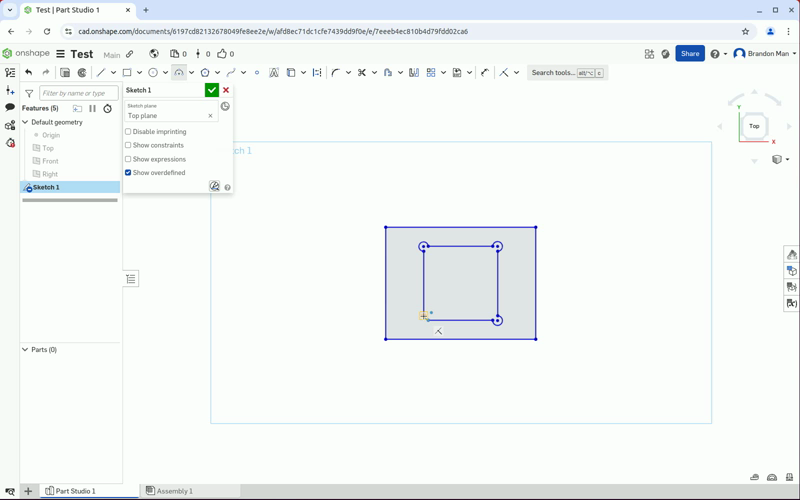
scroll(6)
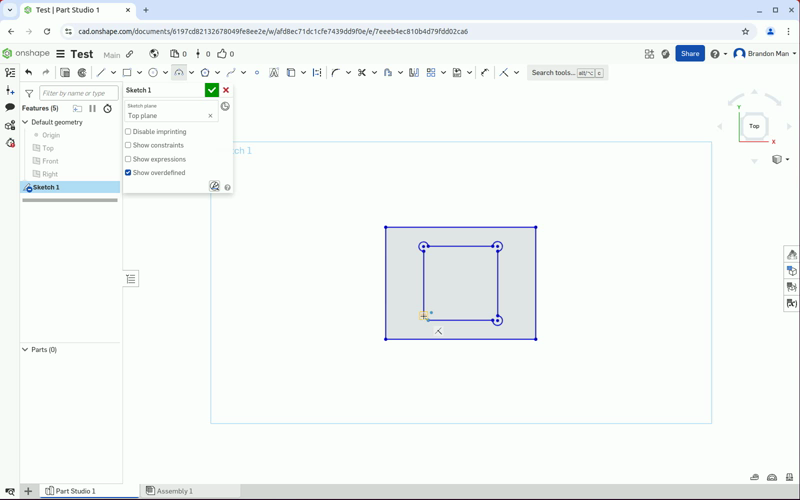
scroll(6)
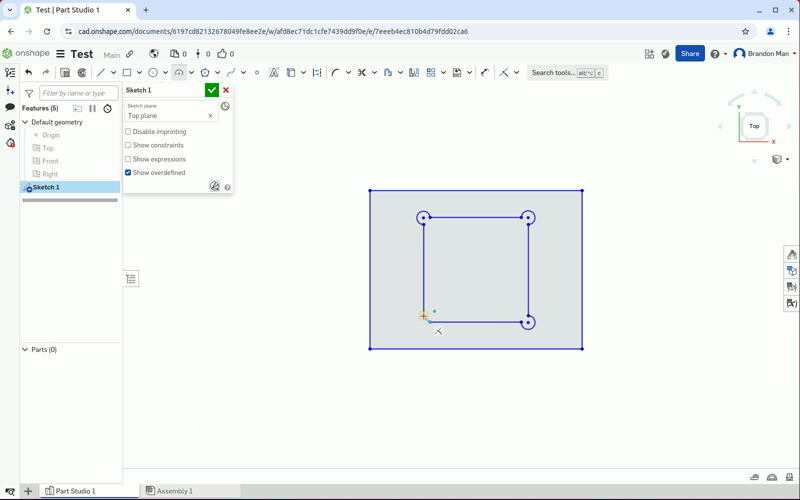
scroll(6)
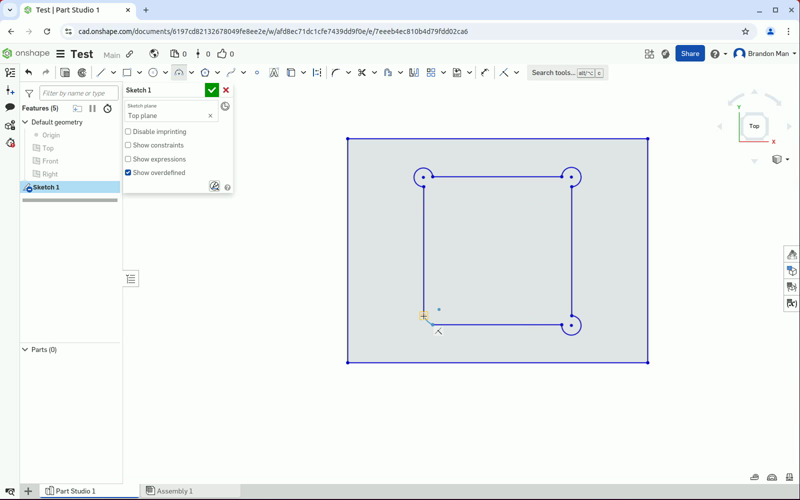
scroll(6)
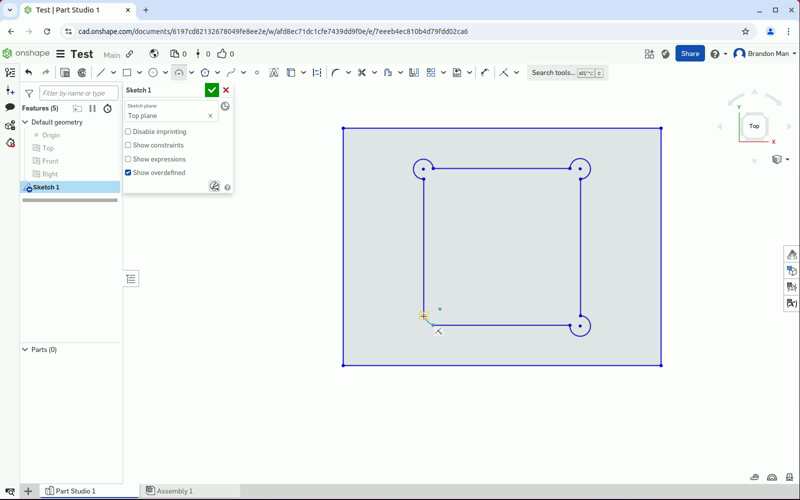
scroll(6)
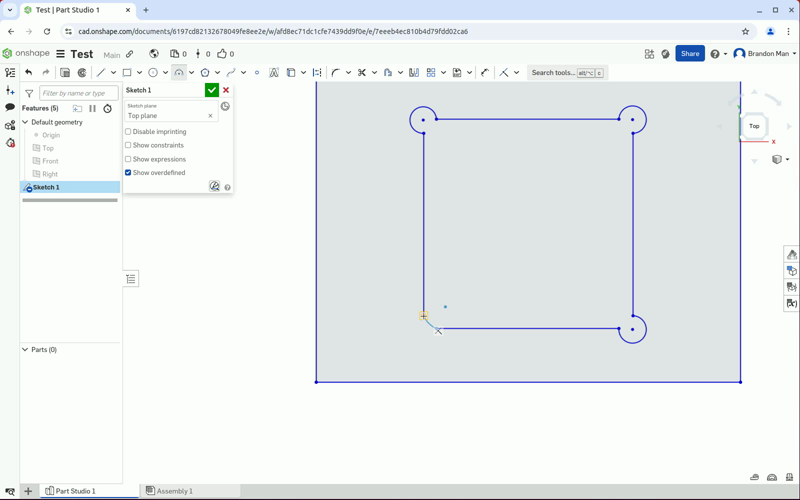
scroll(6)
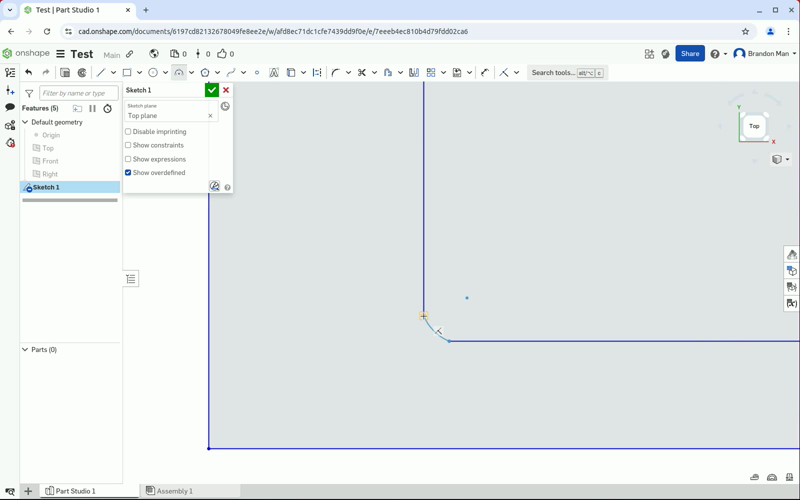
scroll(6)
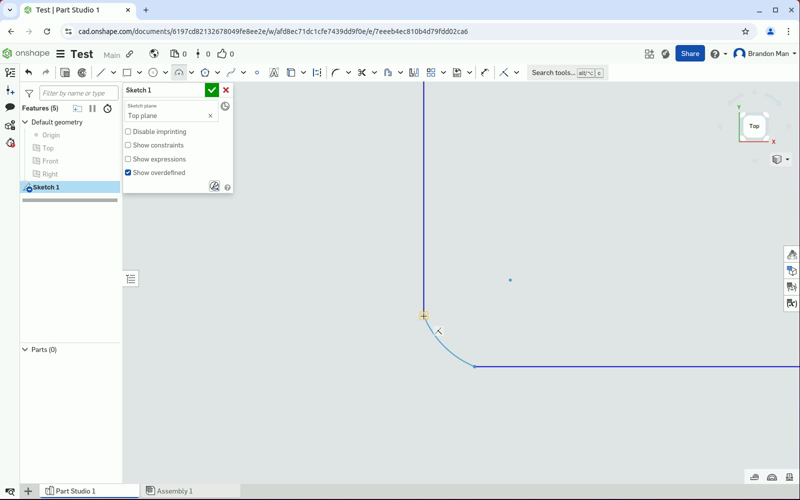
click(423, 315)
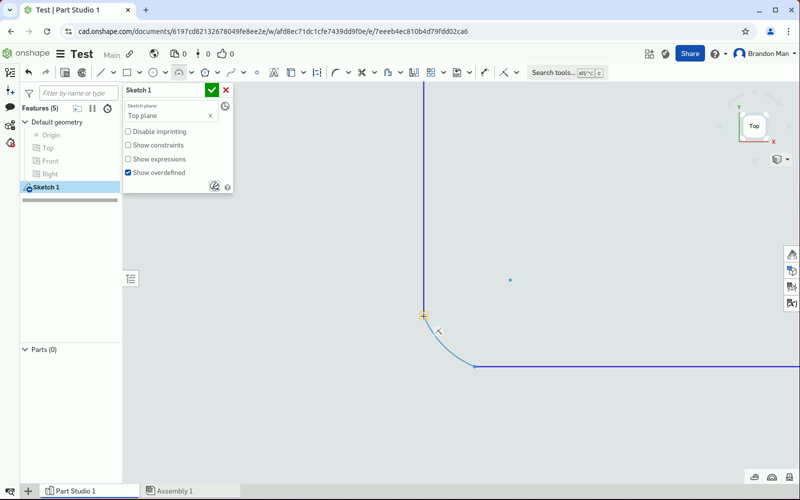
scroll(-6)
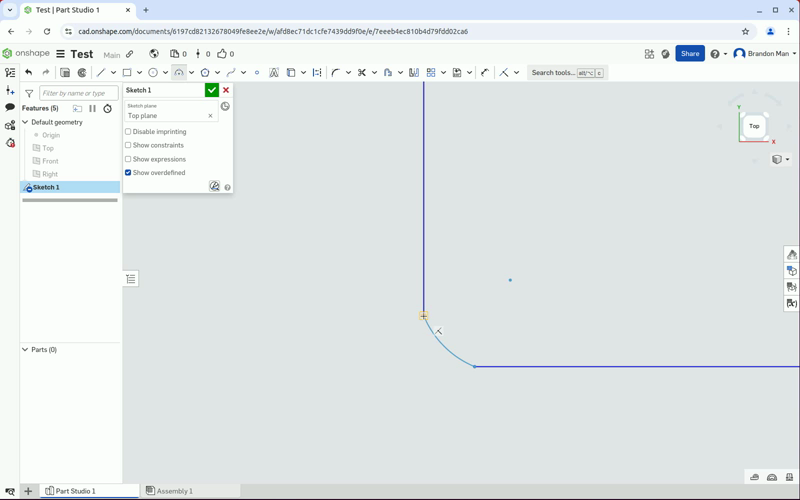
scroll(-6)
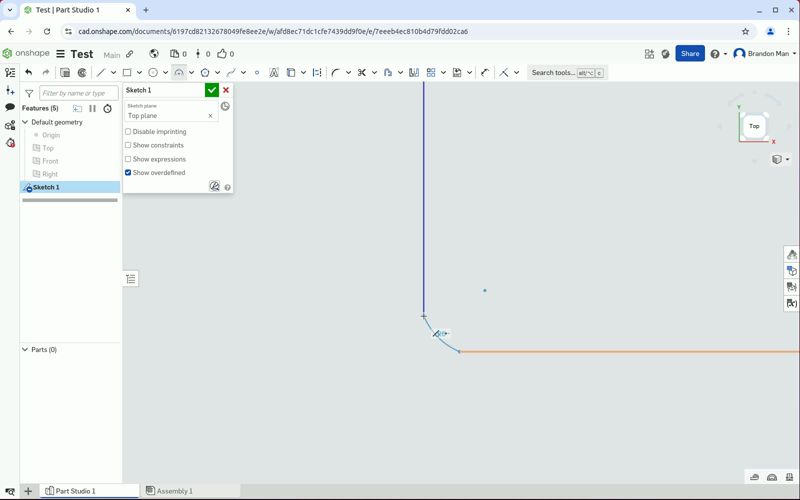
scroll(-6)
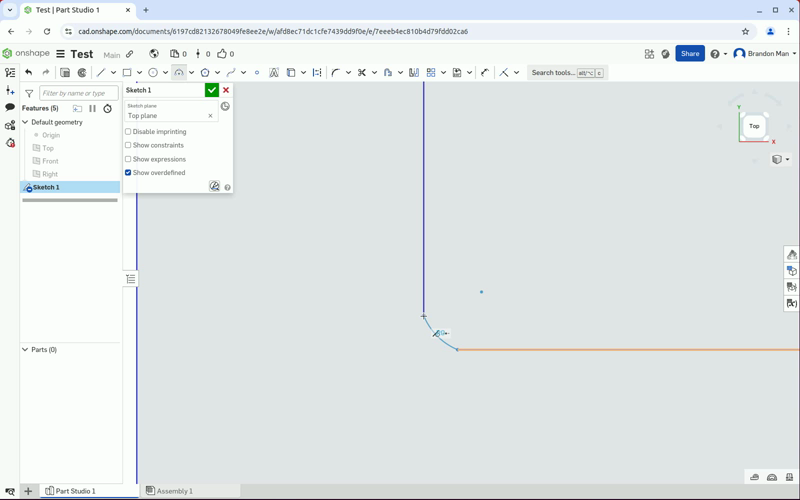
scroll(-6)
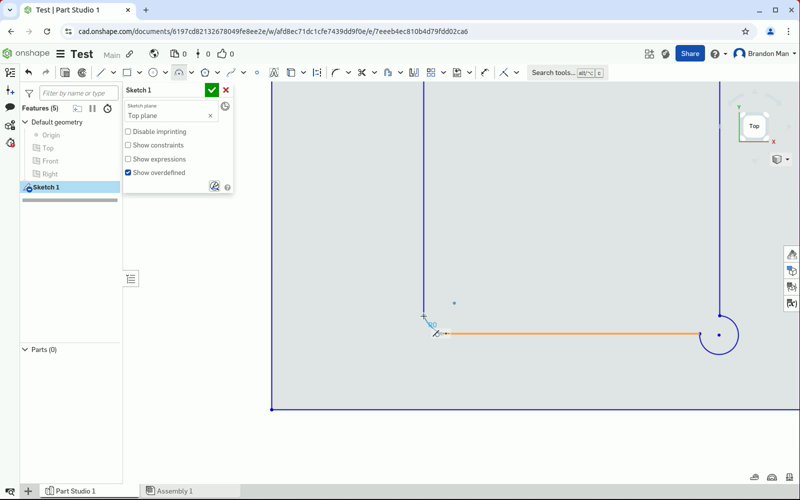
scroll(-6)
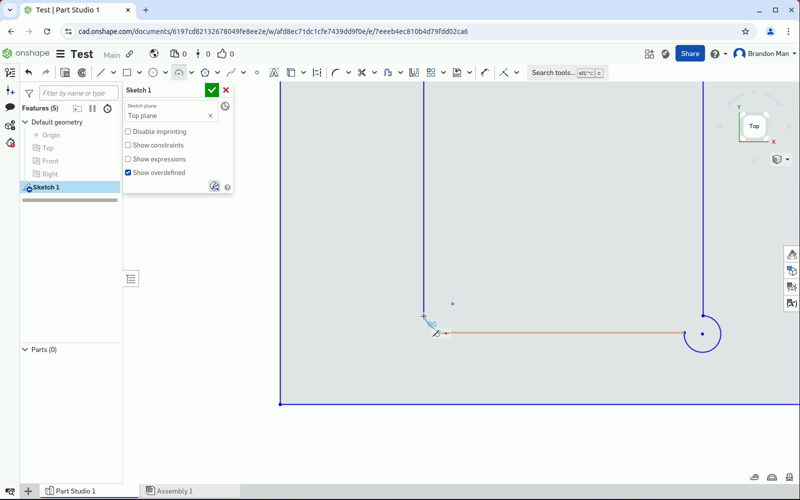
scroll(-6)
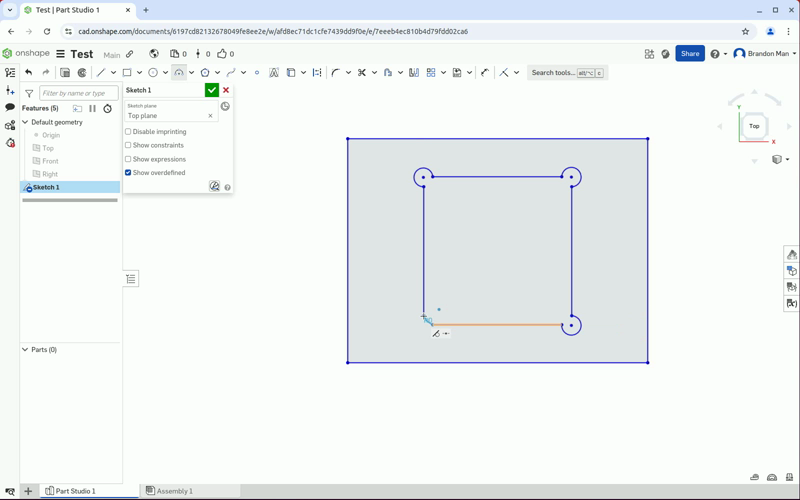
scroll(-6)
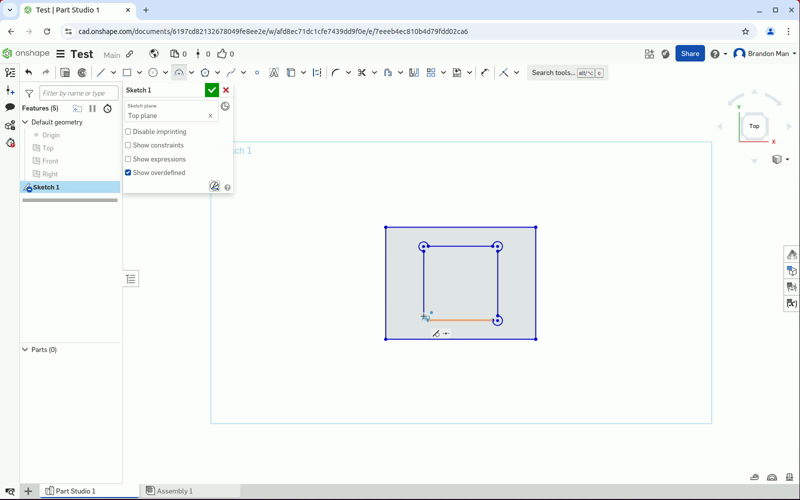
key_down(shift)
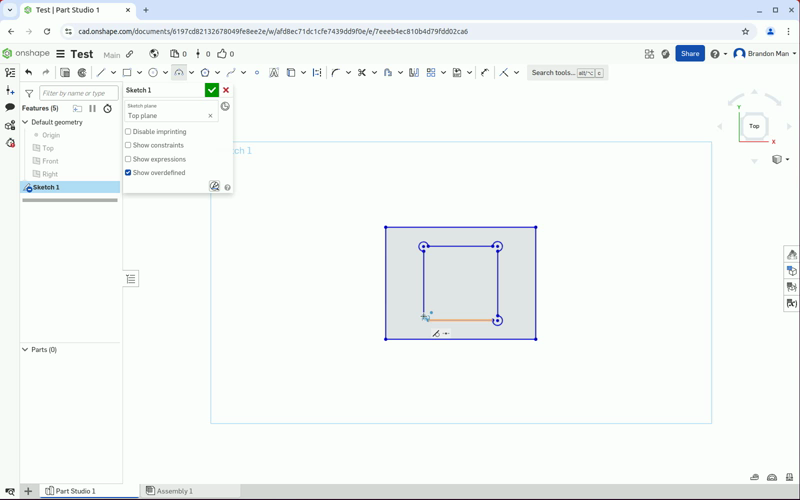
mouse_move(420, 323)
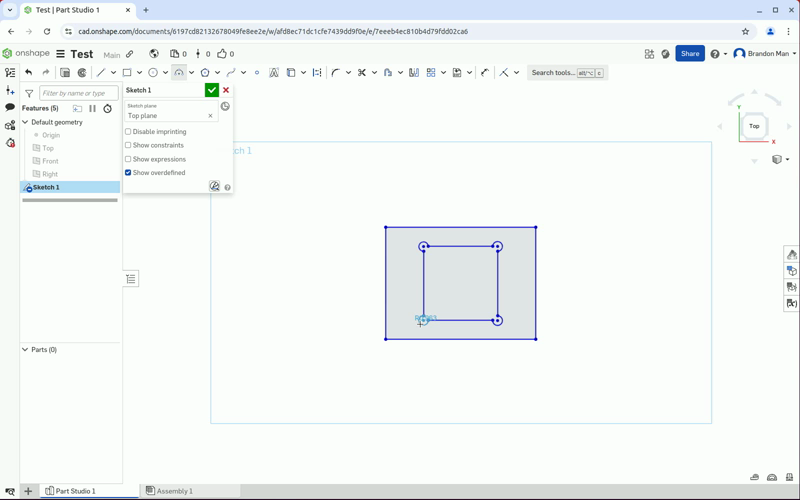
scroll(6)
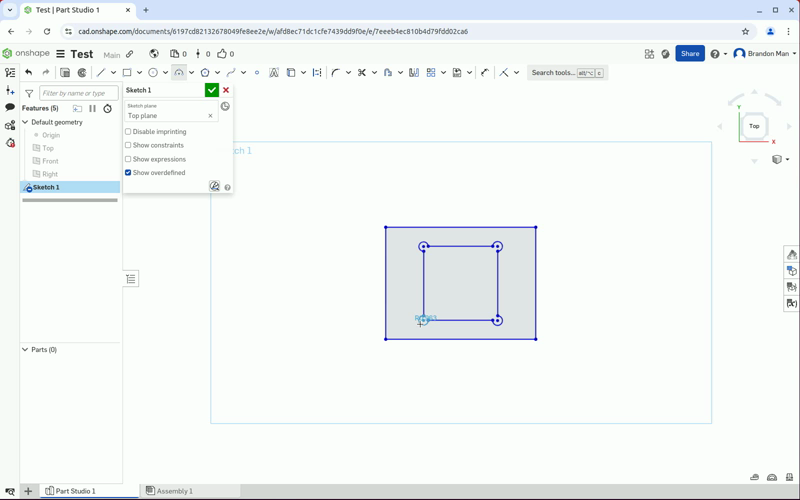
scroll(6)
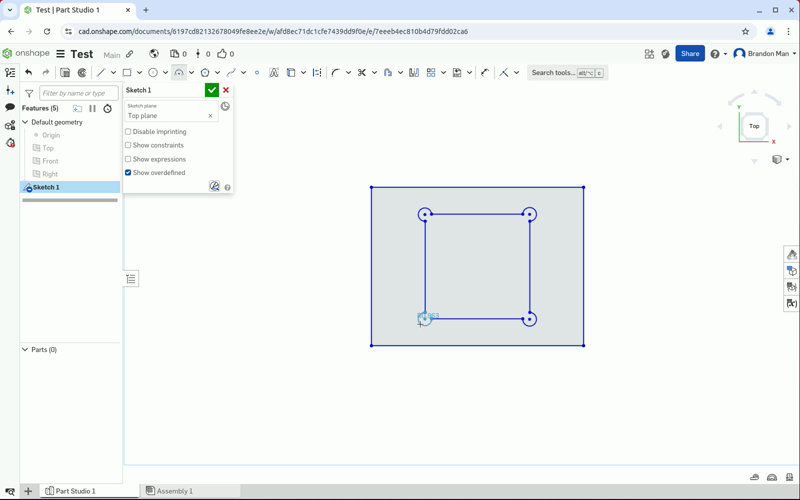
scroll(6)
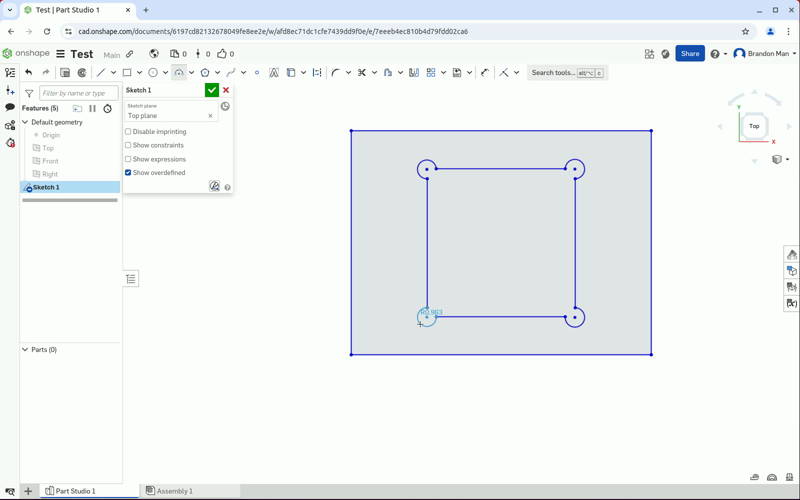
scroll(6)
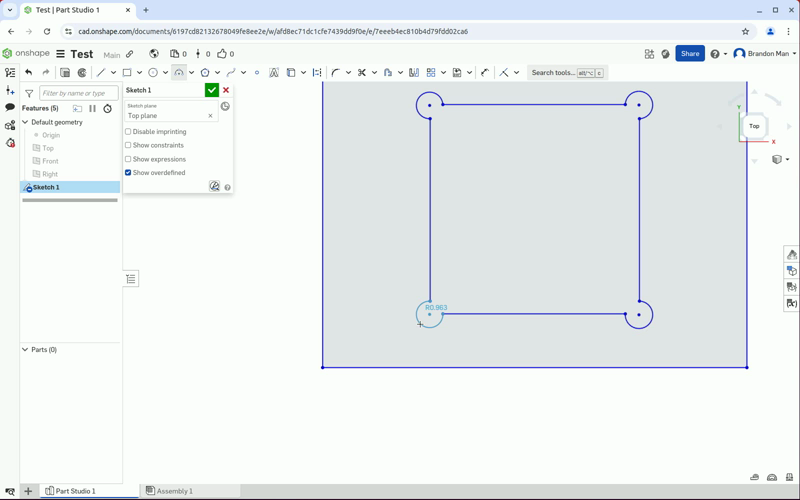
scroll(6)
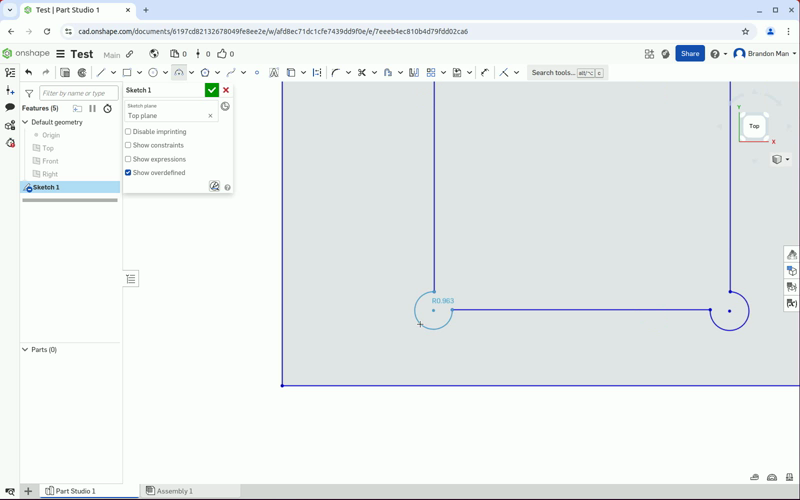
scroll(6)
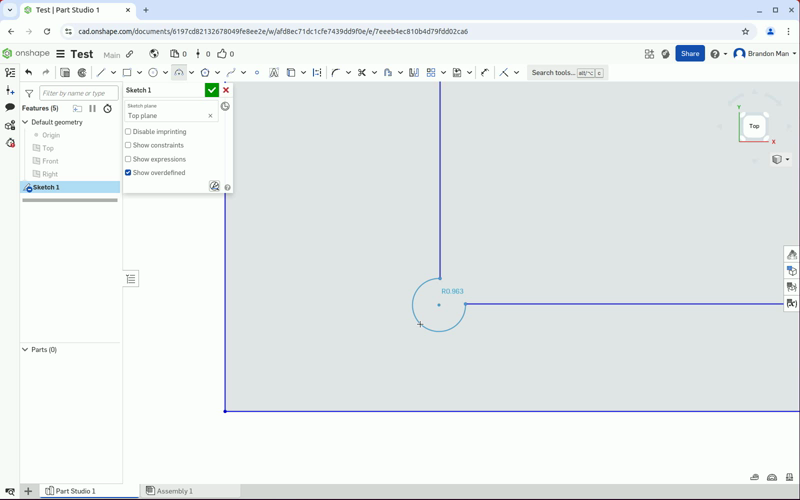
scroll(6)
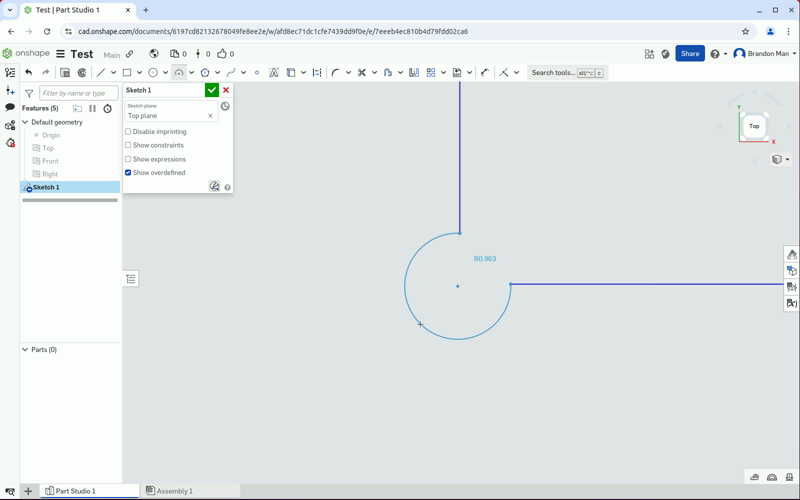
click(420, 323)
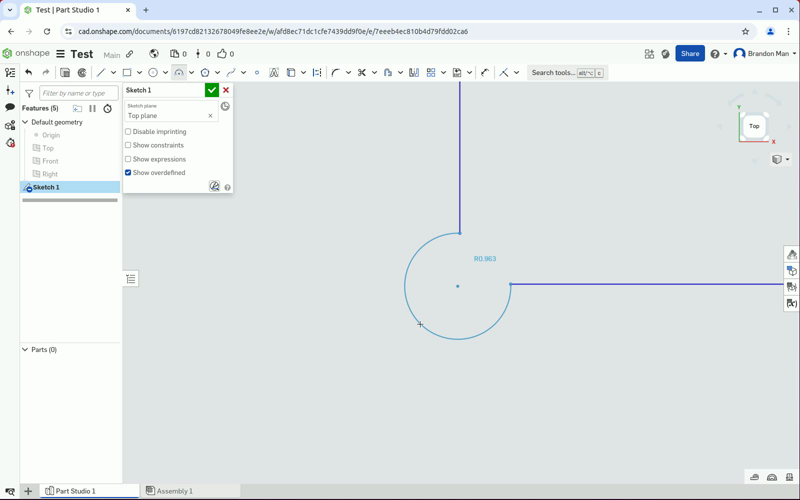
scroll(-6)
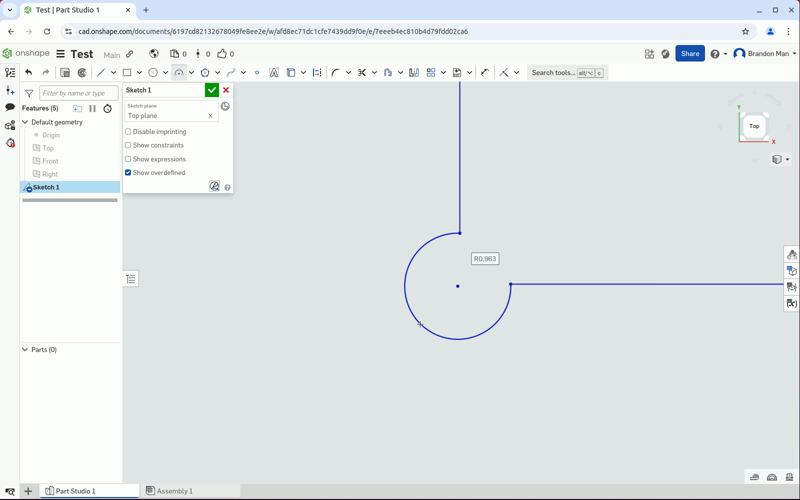
scroll(-6)
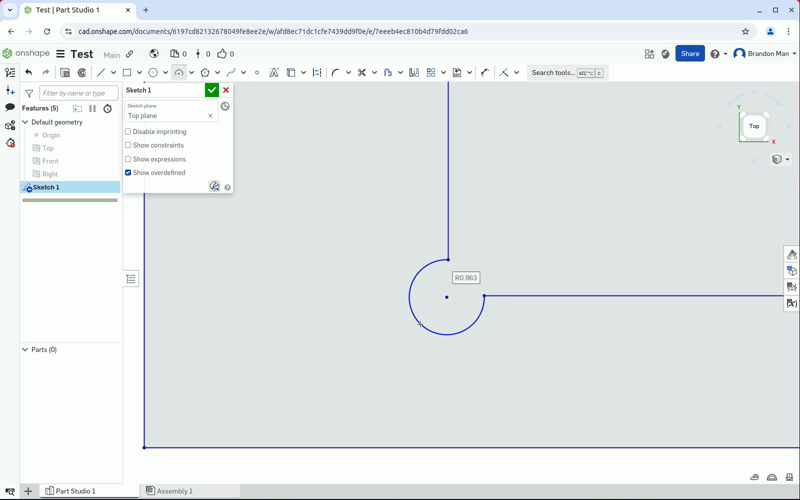
scroll(-6)
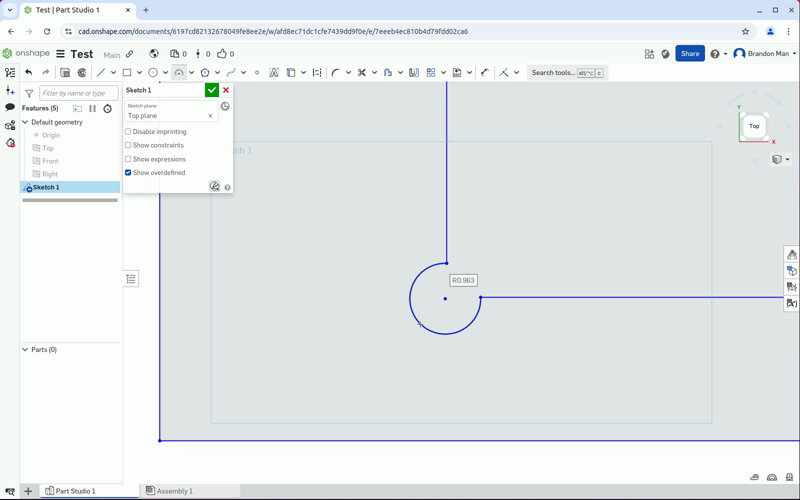
scroll(-6)
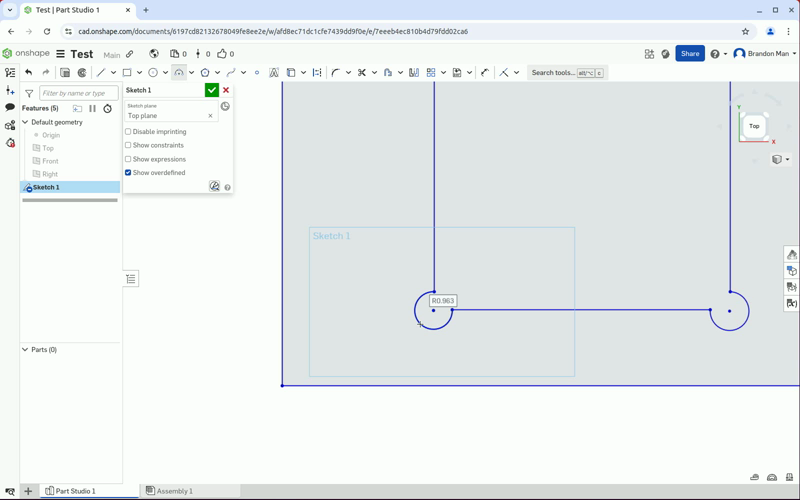
scroll(-6)
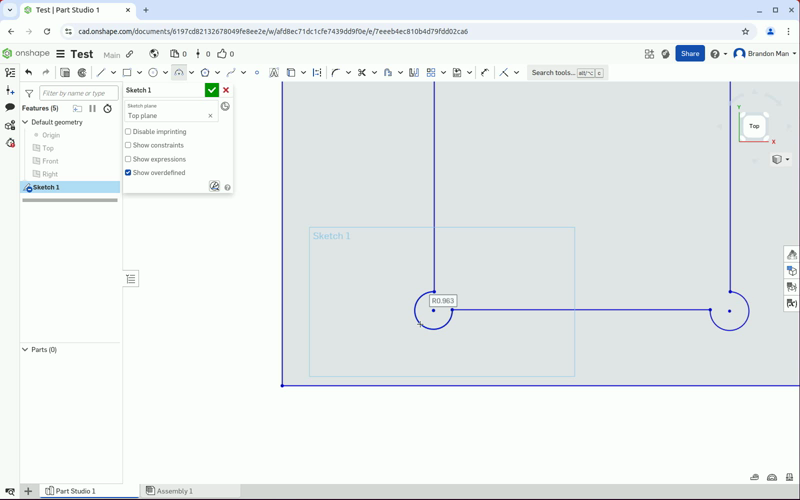
scroll(-6)
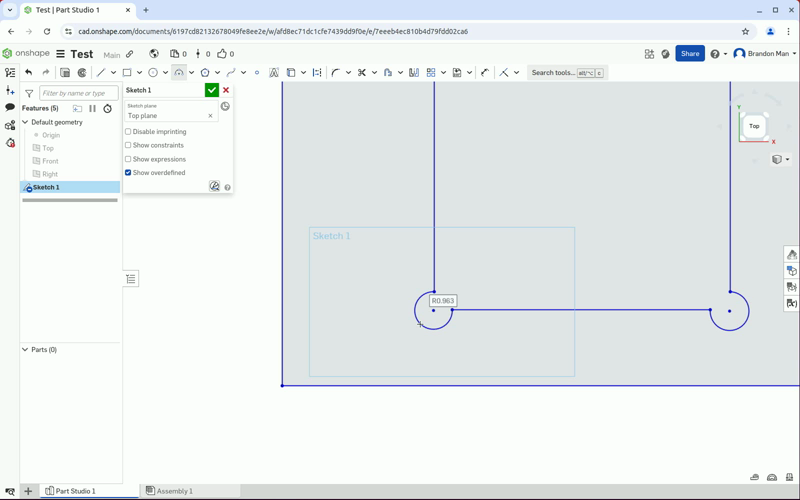
scroll(-6)
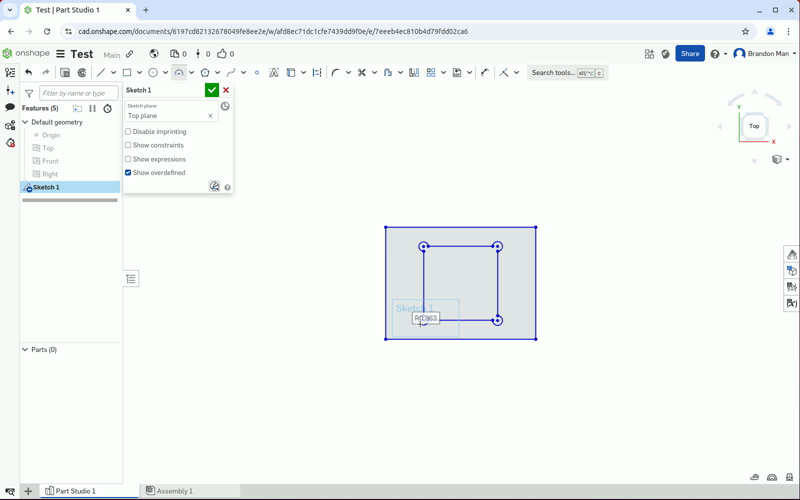
key_up(shift)
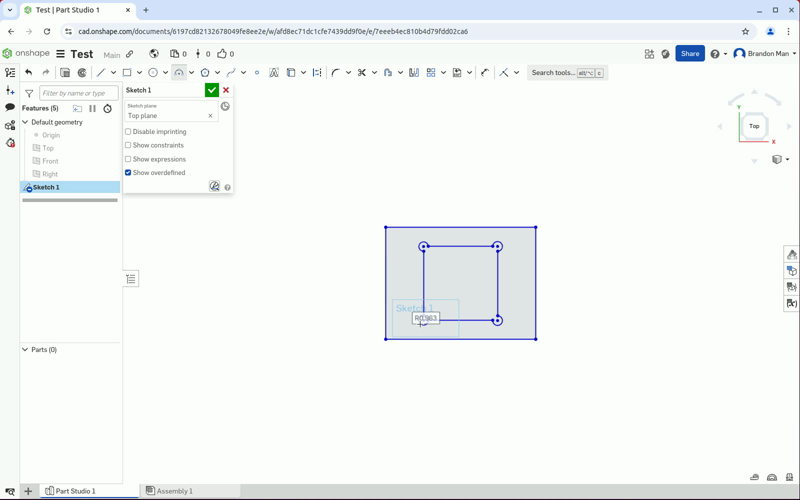
key(esc)
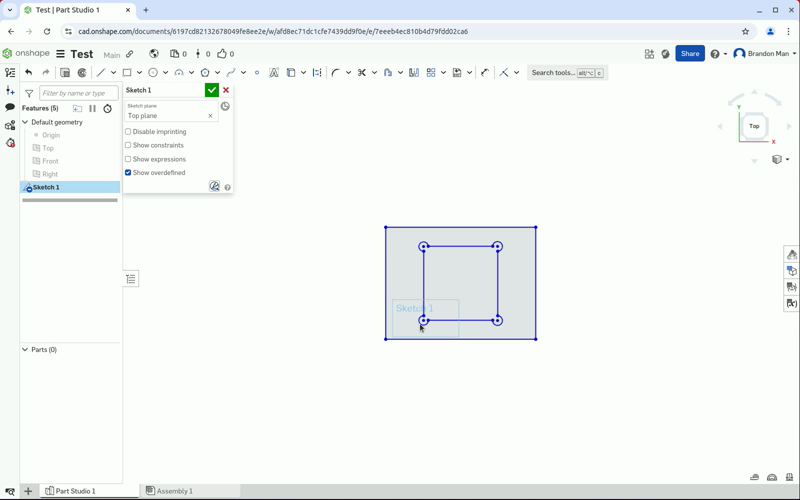
mouse_move(393, 268)
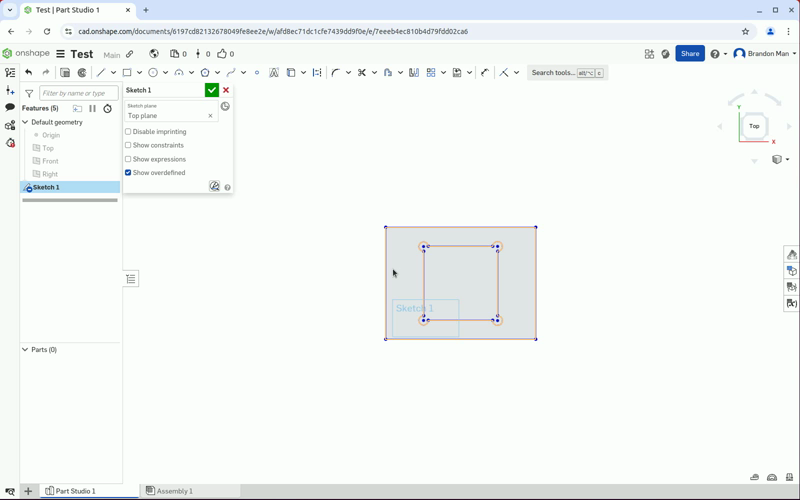
click(393, 268)
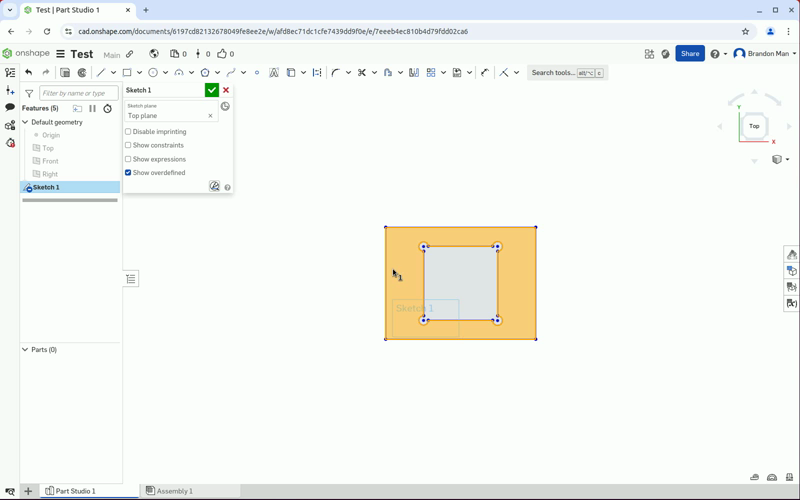
mouse_move(73, 352)
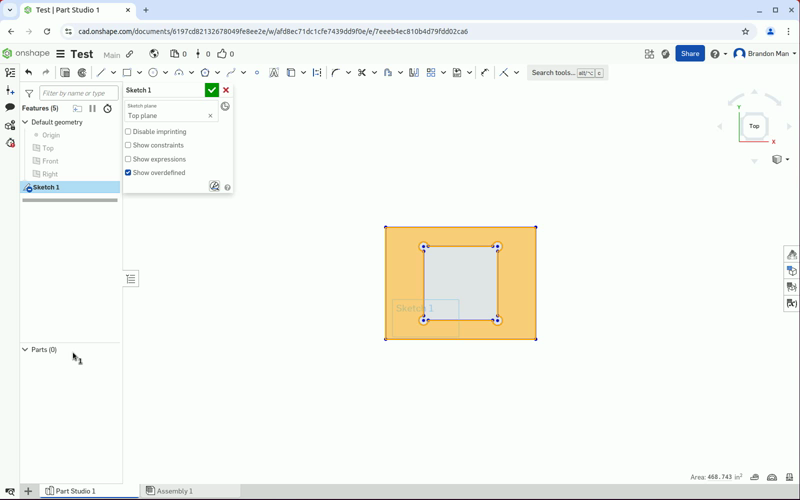
key(shift+y)
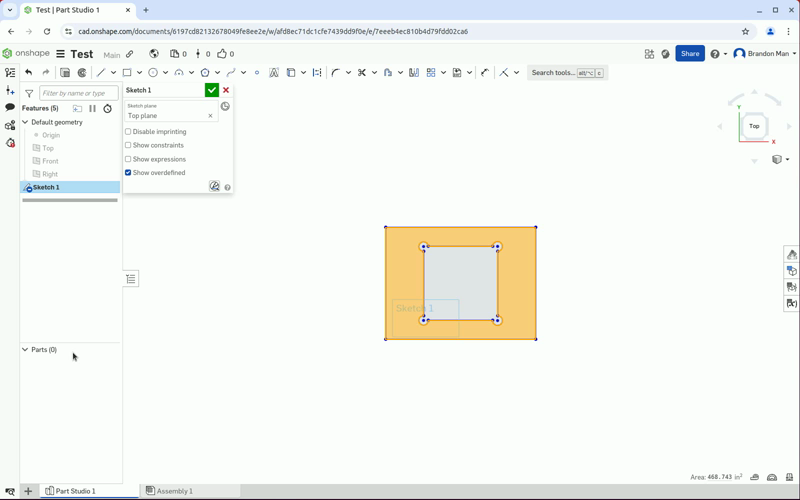
key(shift+e)
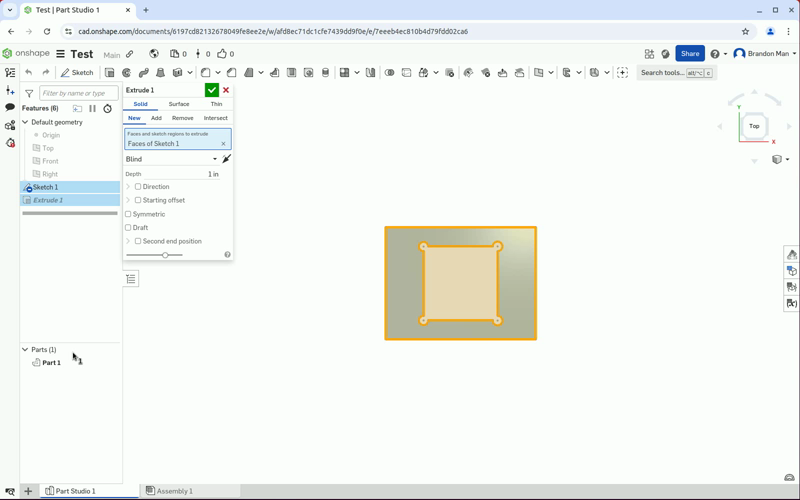
mouse_move(143, 106)
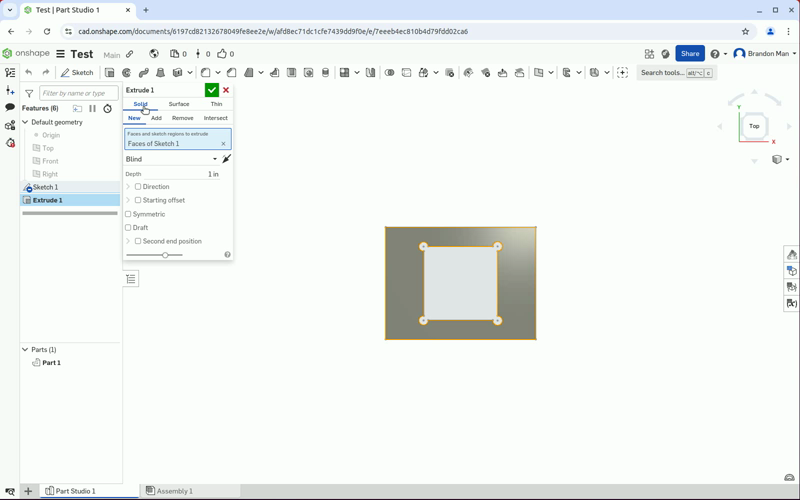
click(143, 106)
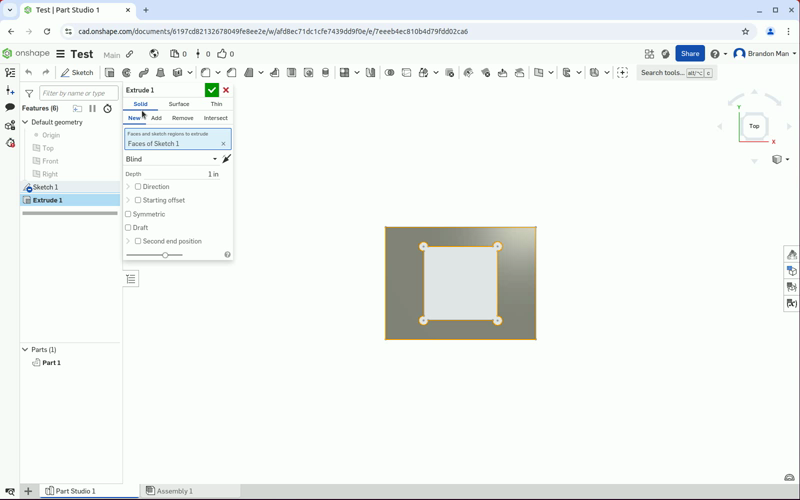
mouse_move(137, 120)
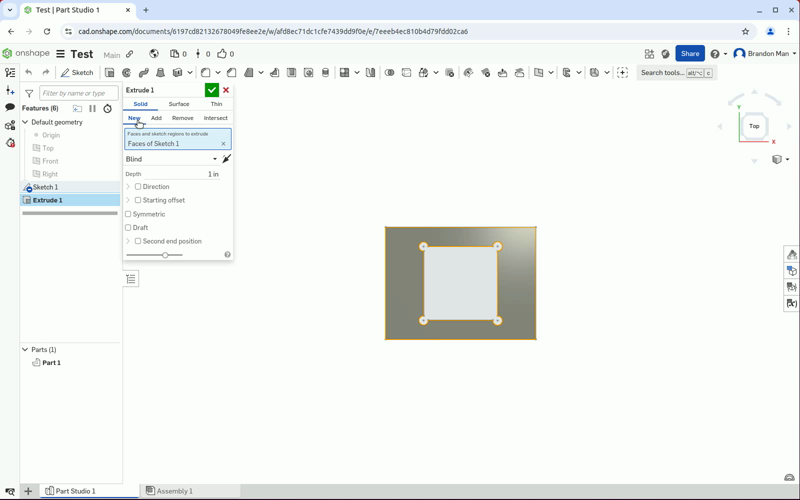
click(137, 120)
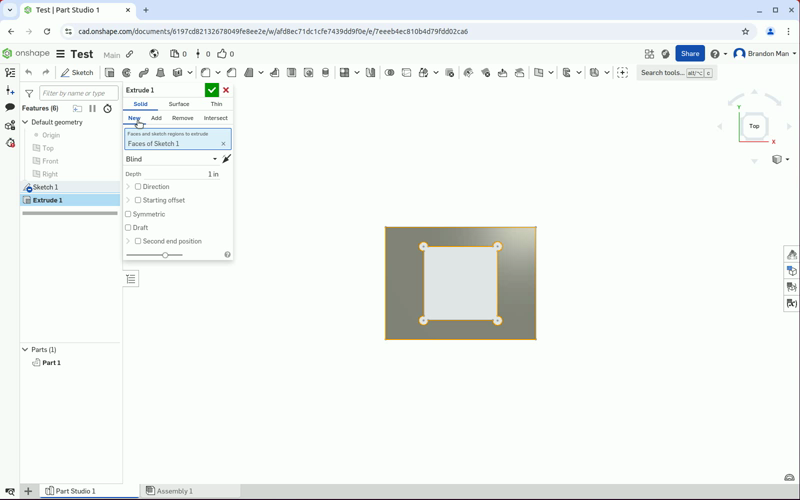
key(tab, 4)
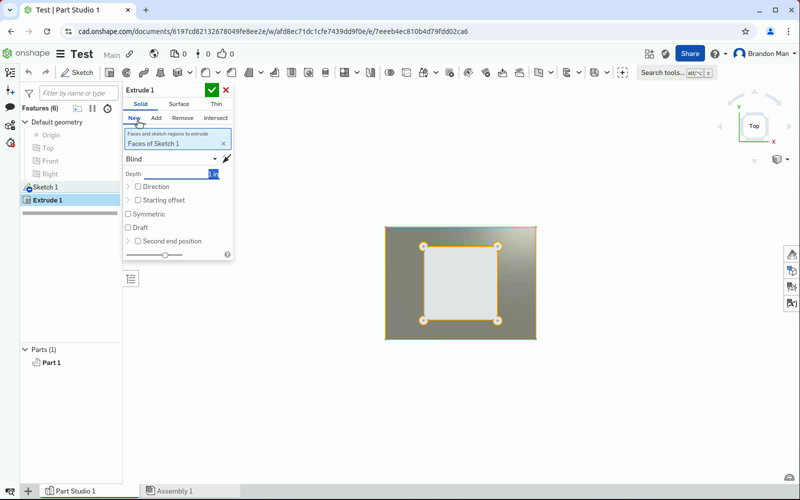
text(7.703)
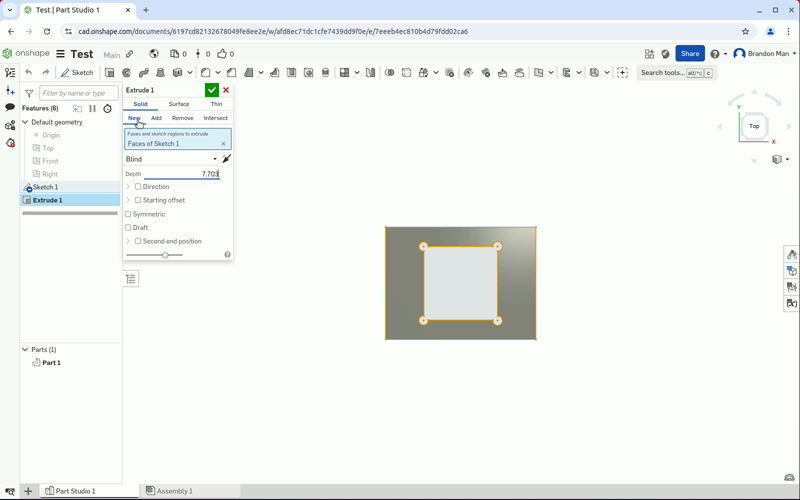
key(enter)
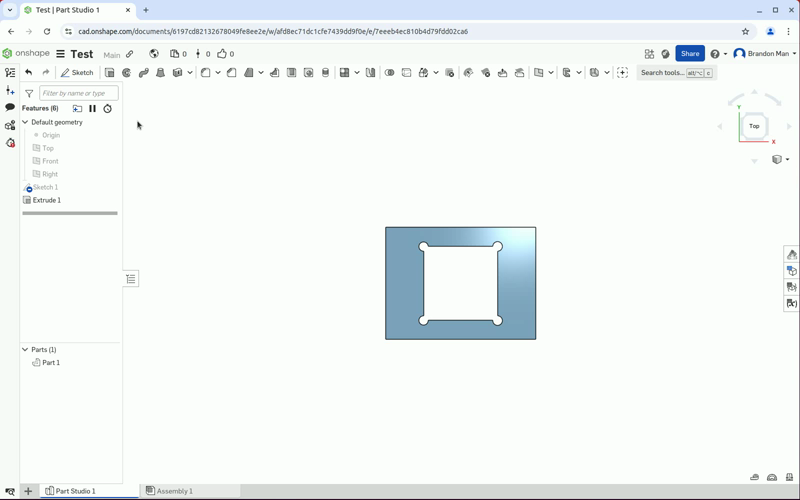
key(shift+h)
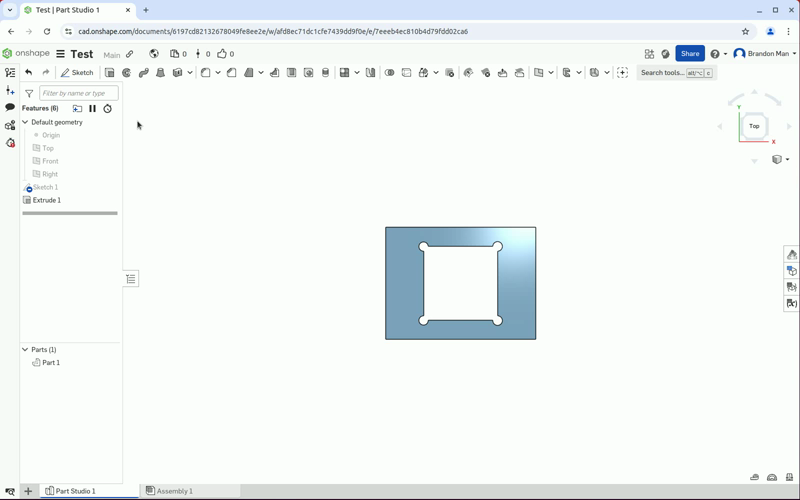
key(shift+h)
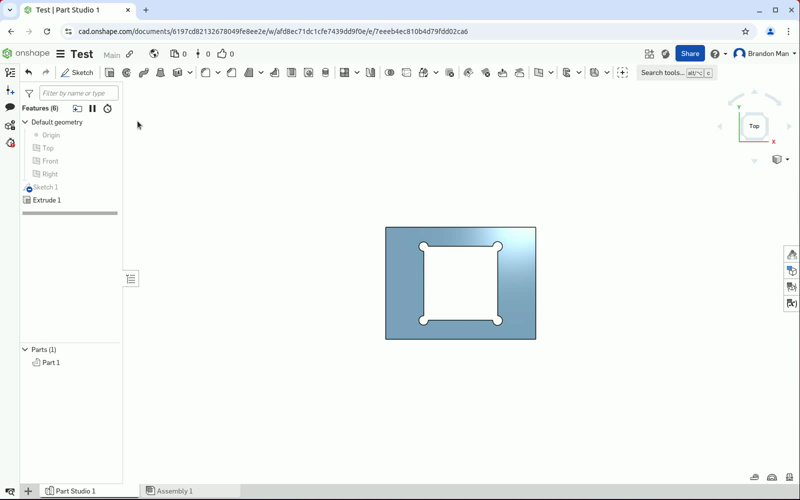
mouse_move(73, 189)
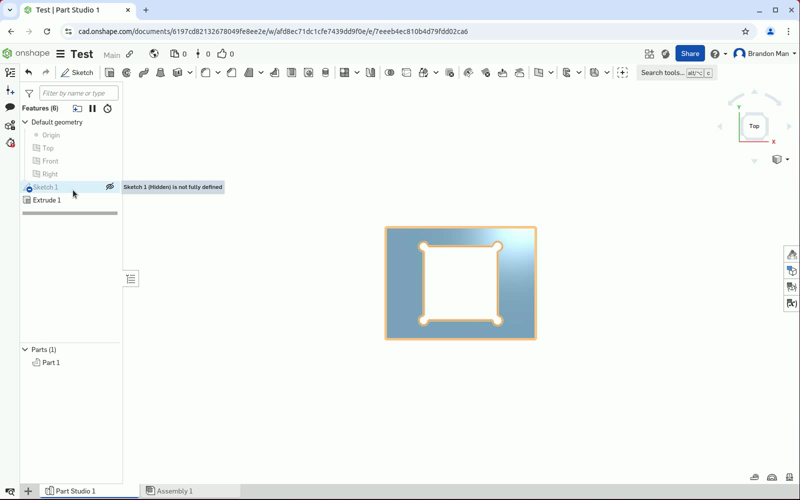
click(73, 189)
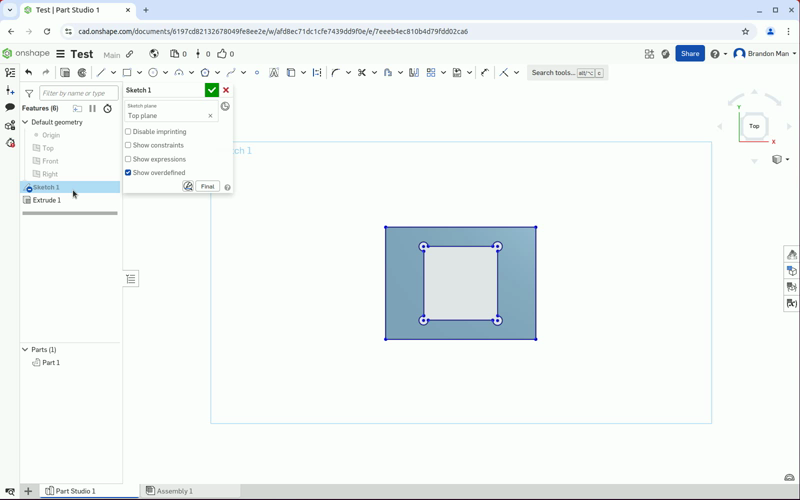
mouse_move(229, 92)
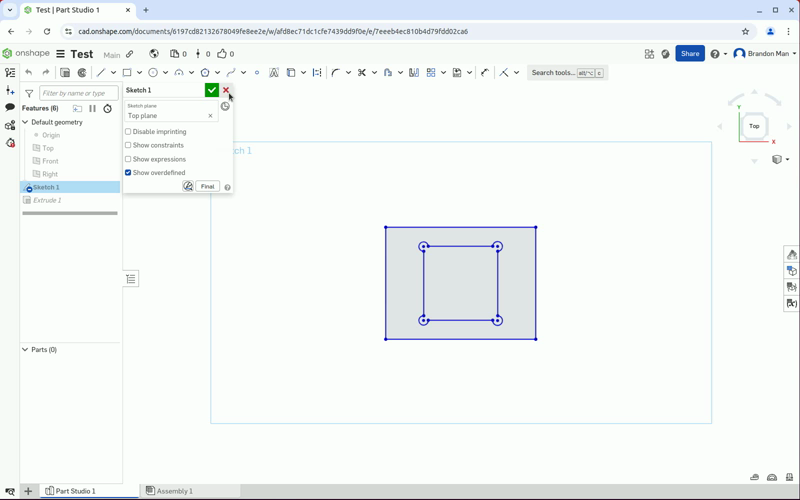
click(229, 92)
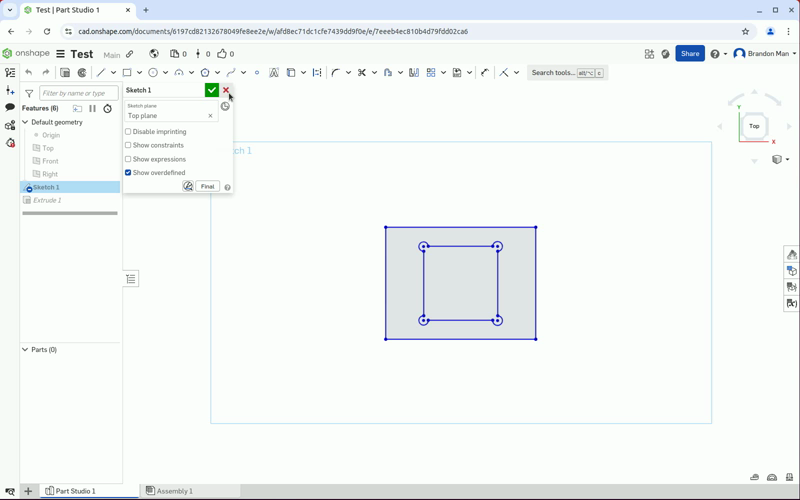
key(shift+s)
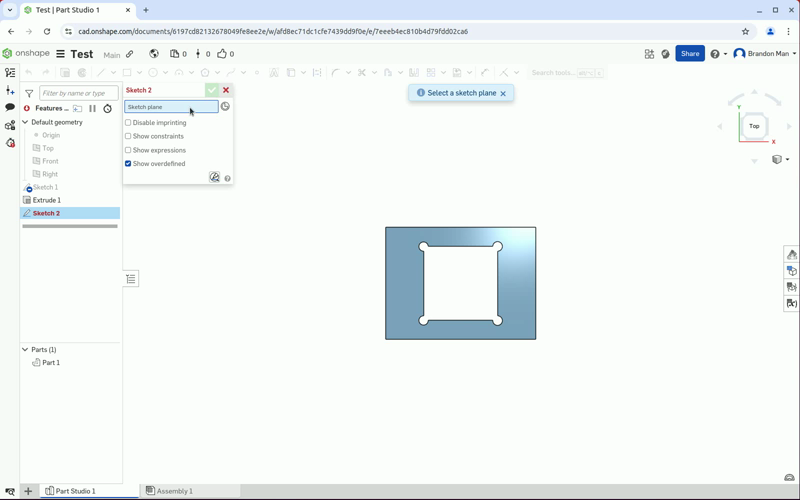
mouse_move(73, 150)
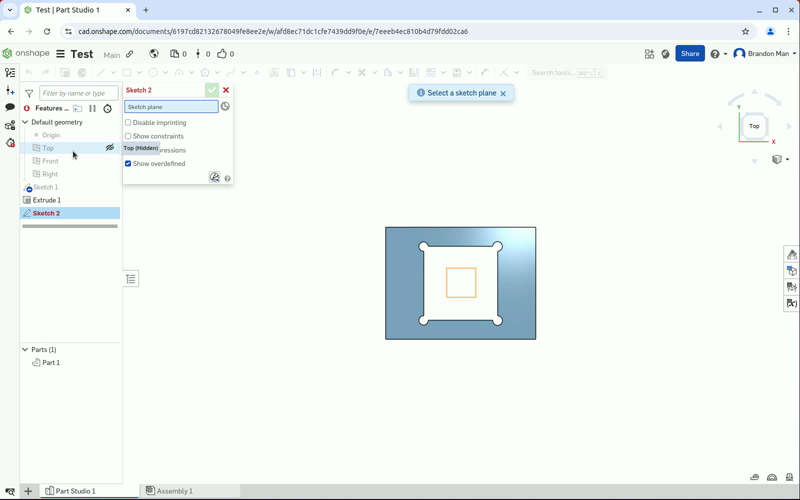
click(73, 150)
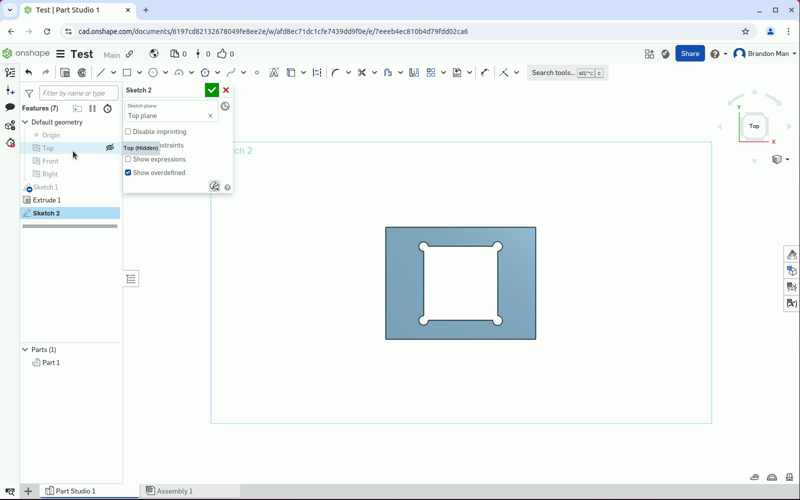
mouse_move(73, 352)
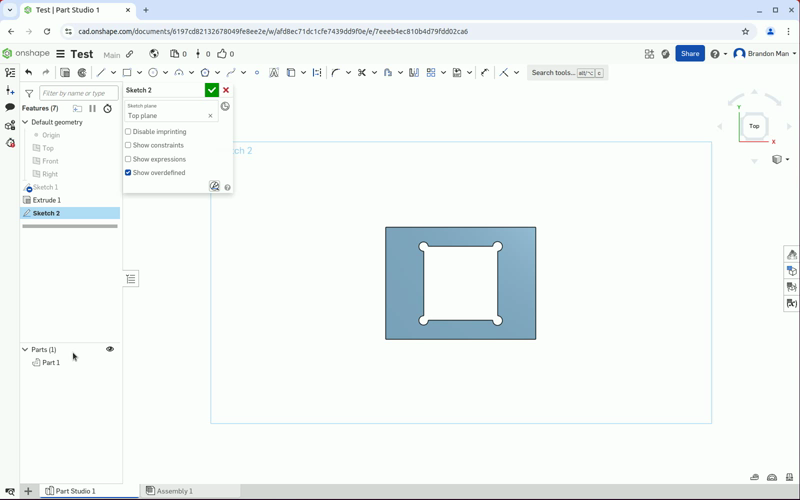
key(y)
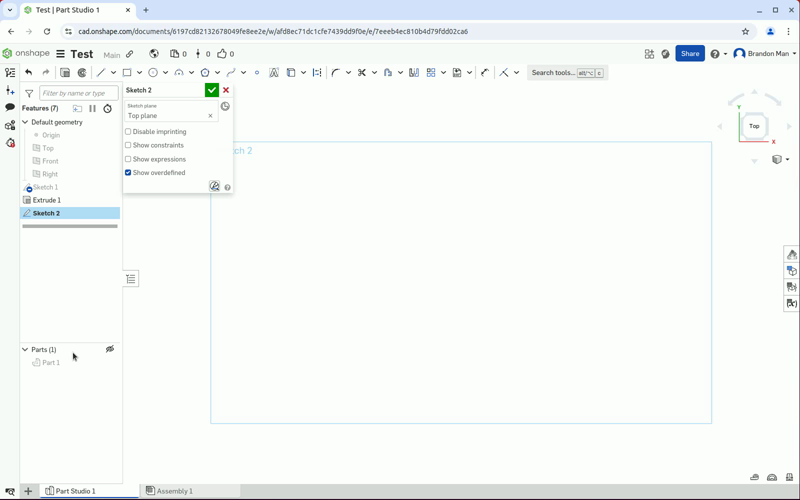
key(a)
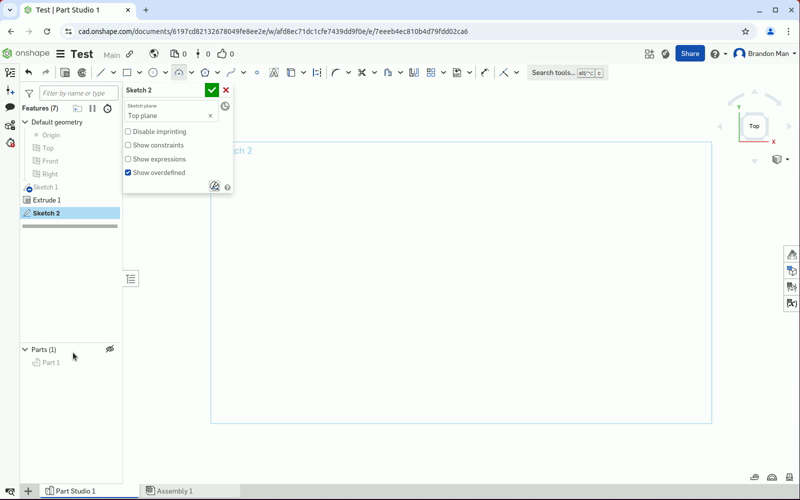
key_down(shift)
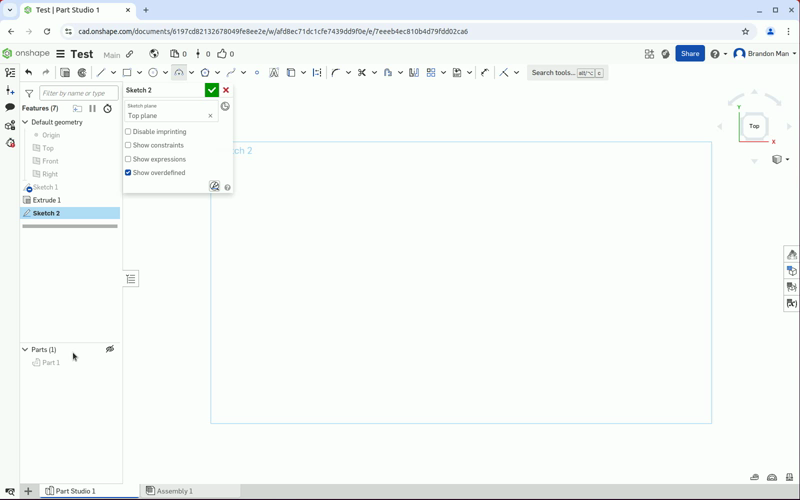
mouse_move(423, 314)
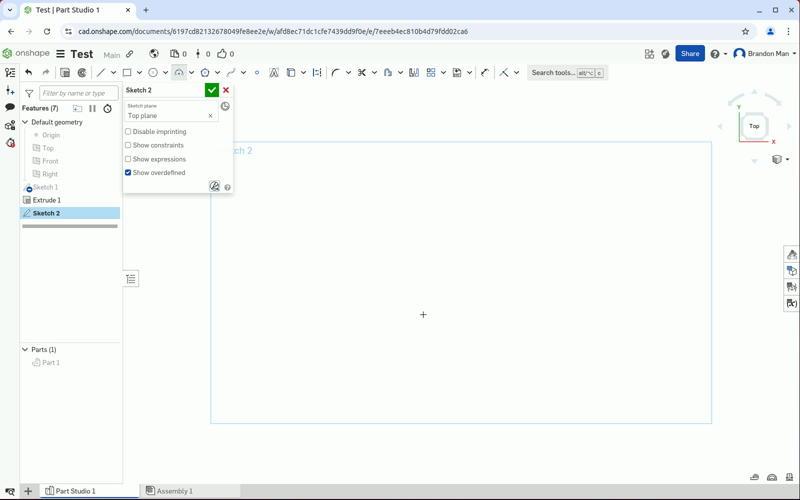
click(423, 314)
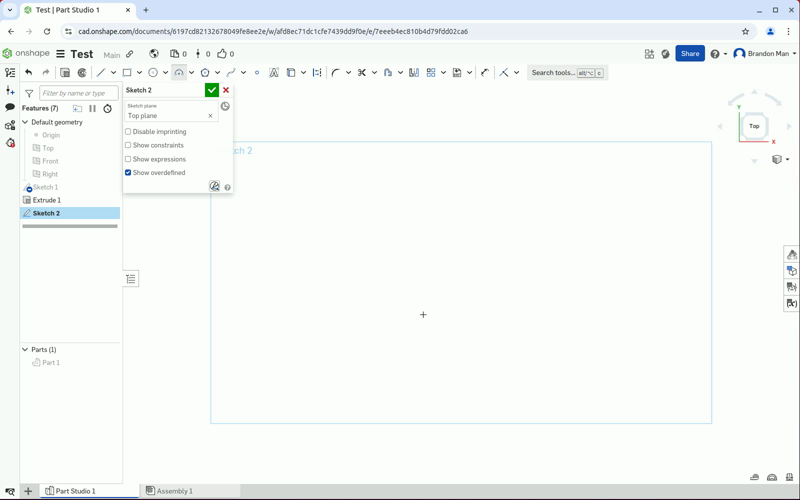
key_up(shift)
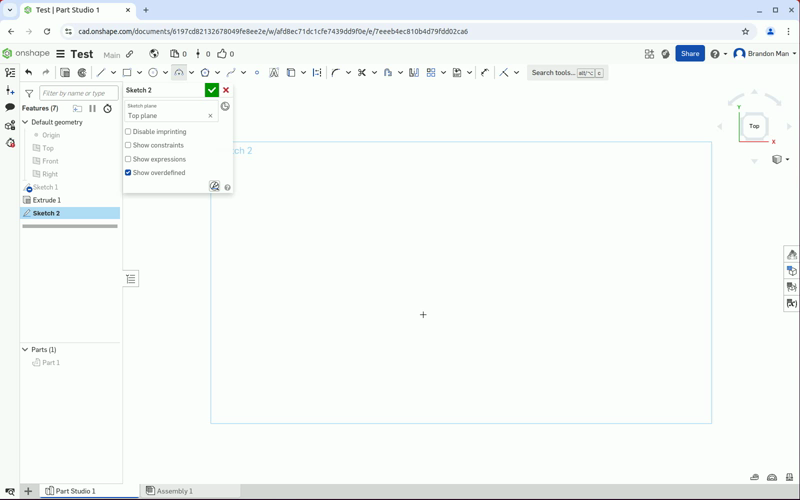
key_down(shift)
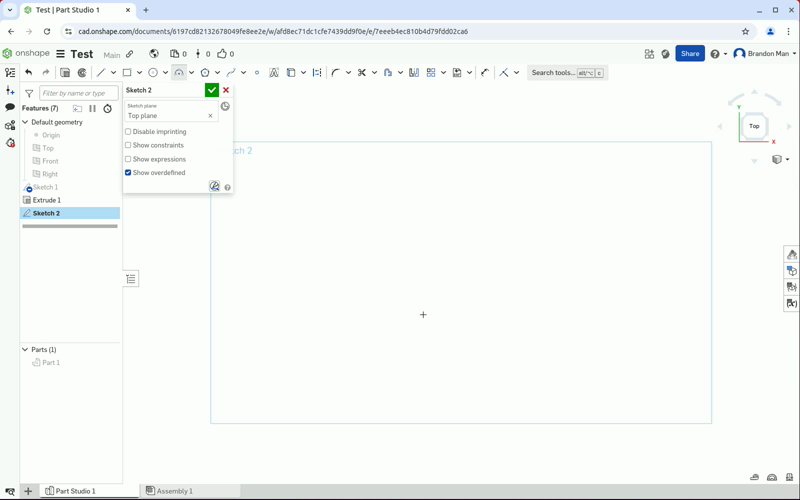
mouse_move(429, 320)
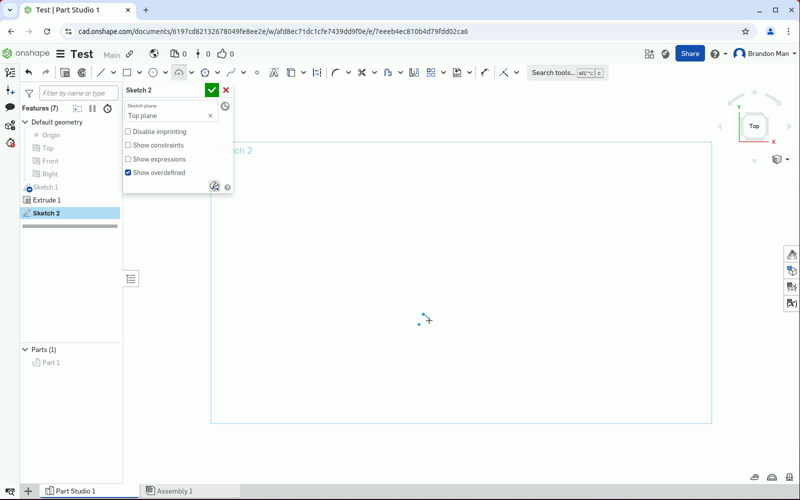
click(429, 320)
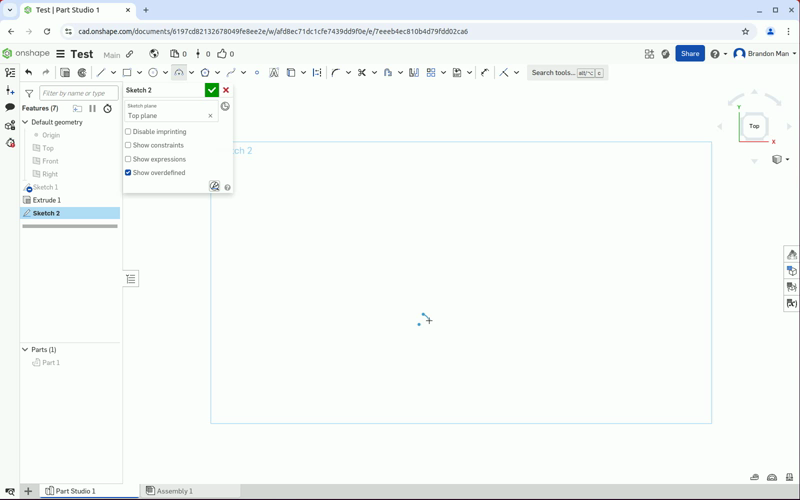
mouse_move(427, 316)
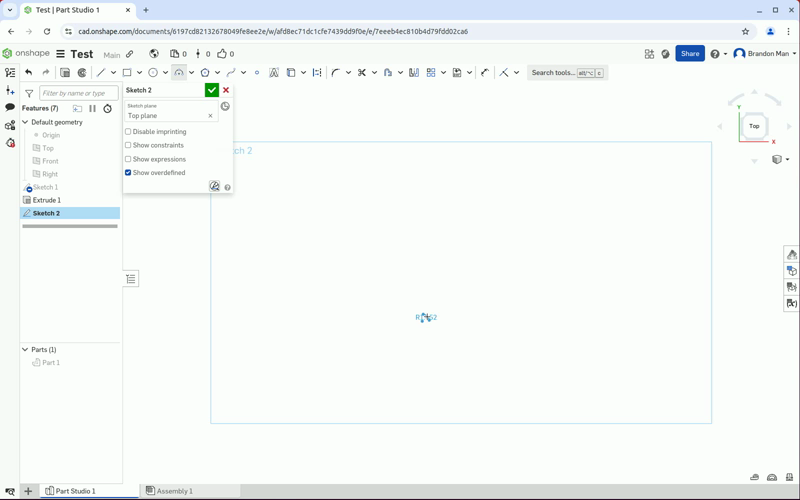
click(427, 316)
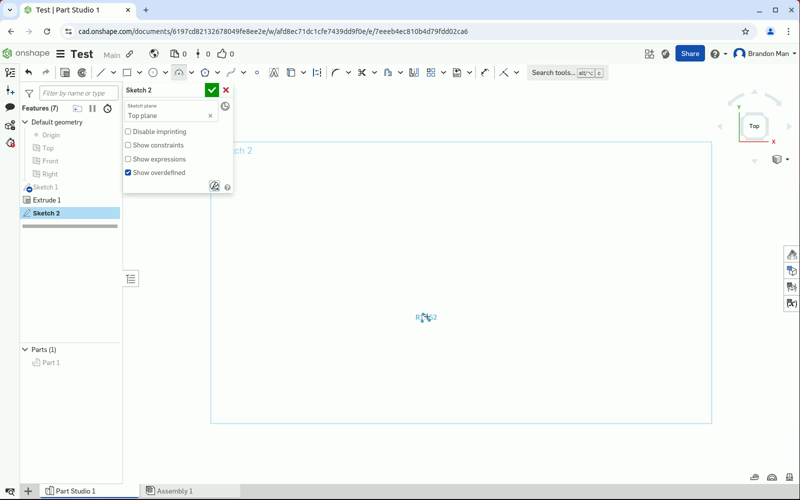
key_up(shift)
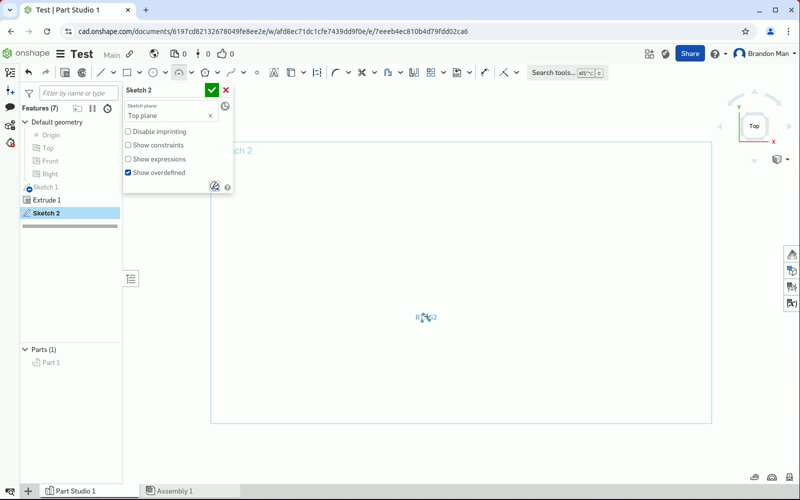
key(esc)
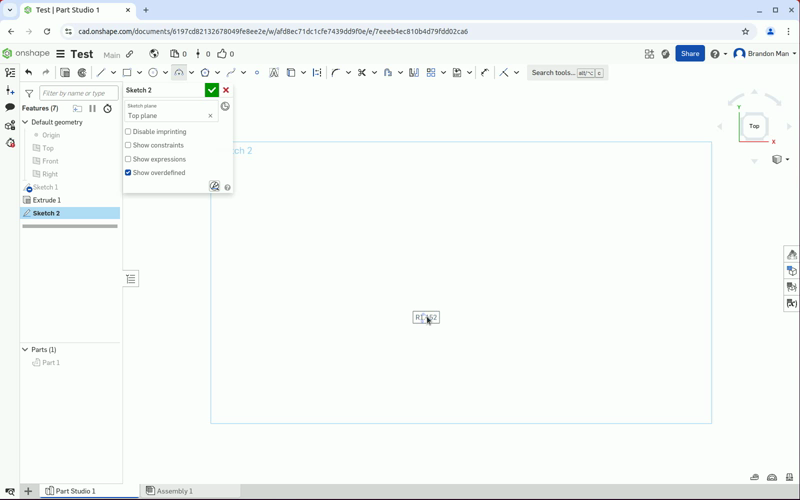
key(l)
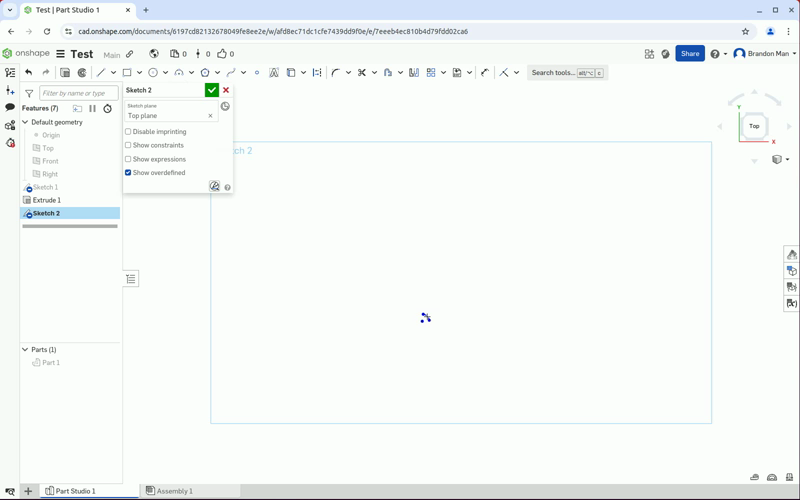
mouse_move(429, 320)
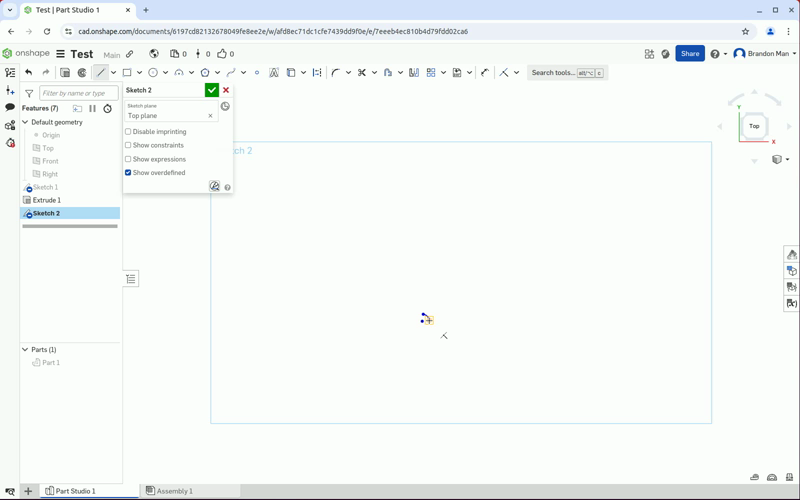
scroll(6)
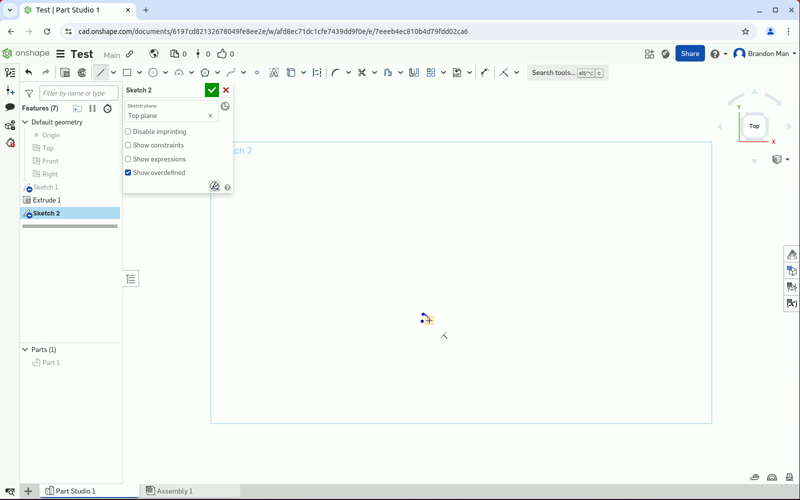
scroll(6)
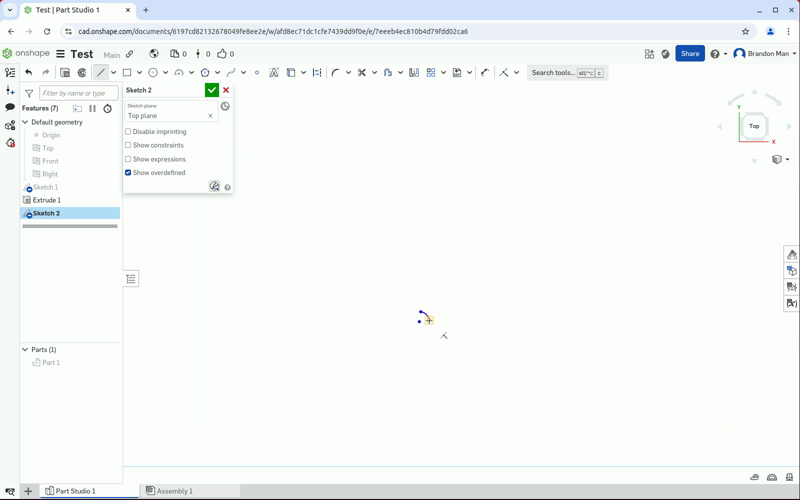
scroll(6)
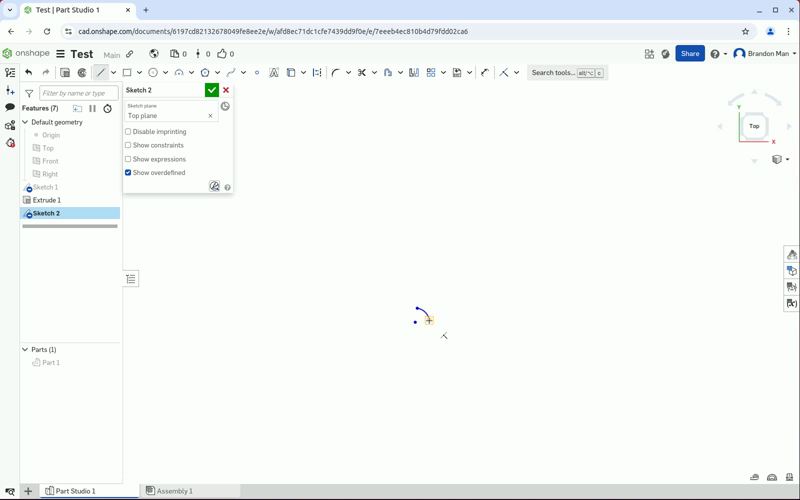
scroll(6)
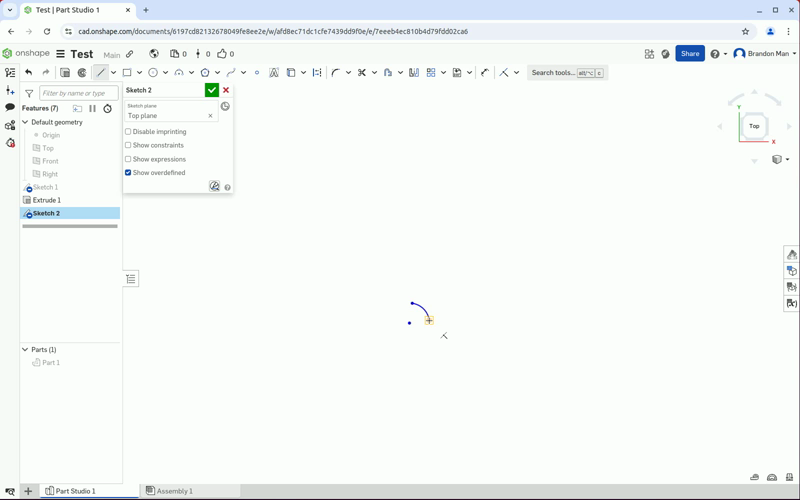
scroll(6)
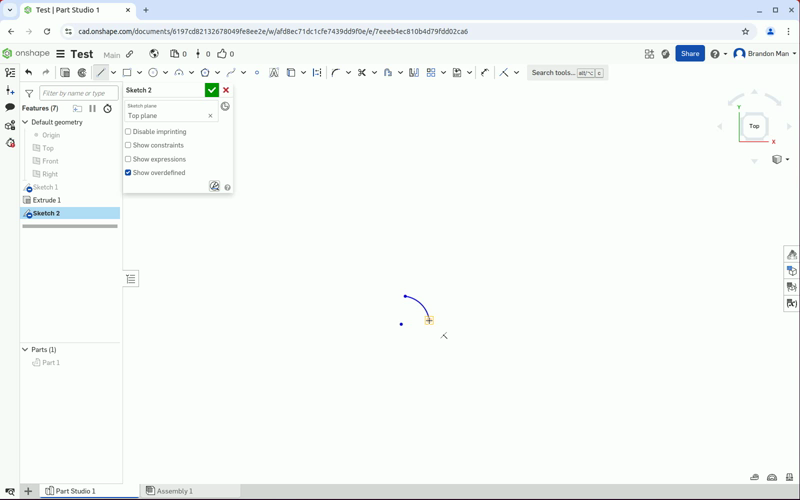
scroll(6)
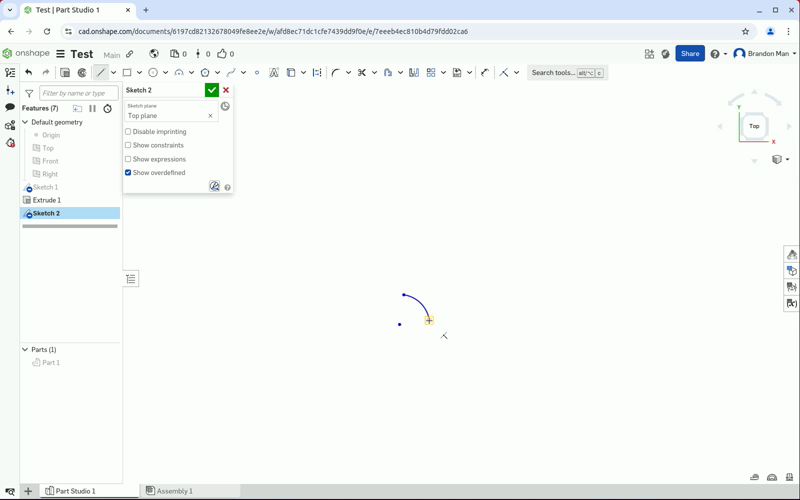
scroll(6)
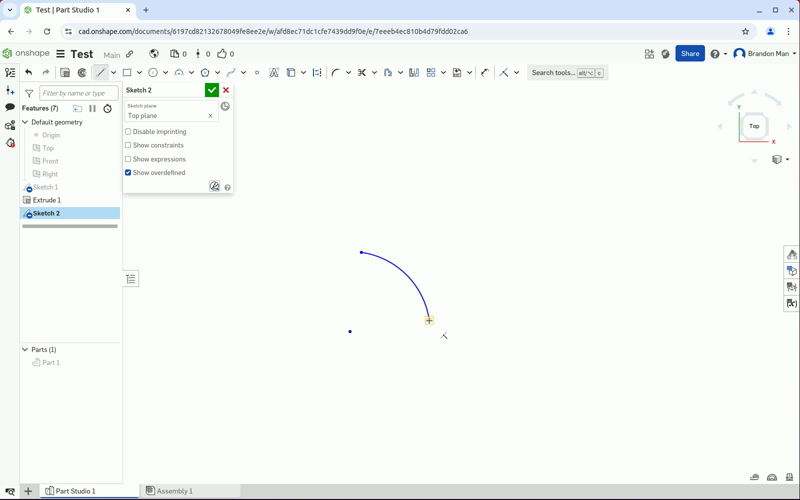
click(429, 320)
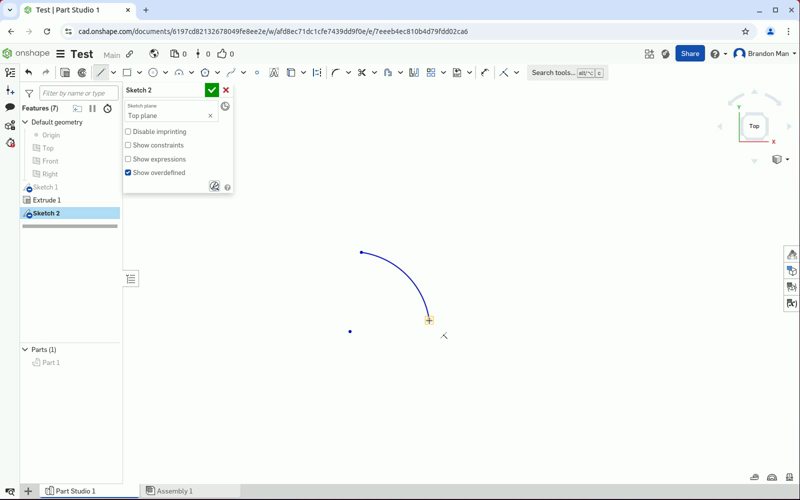
scroll(-6)
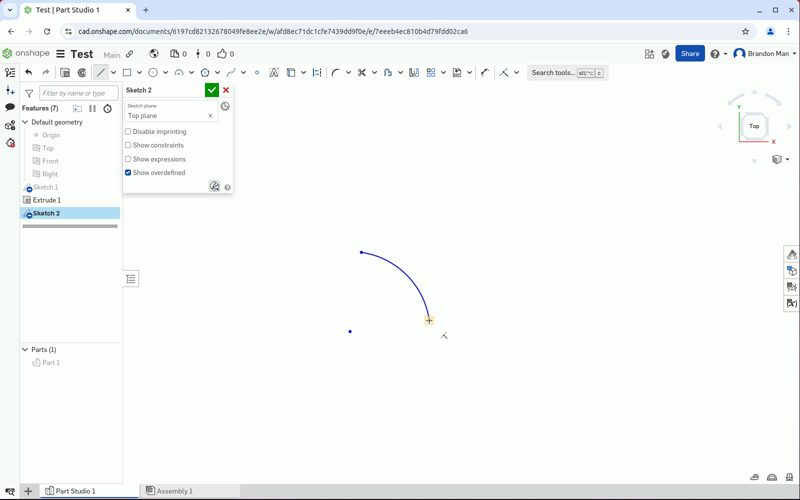
scroll(-6)
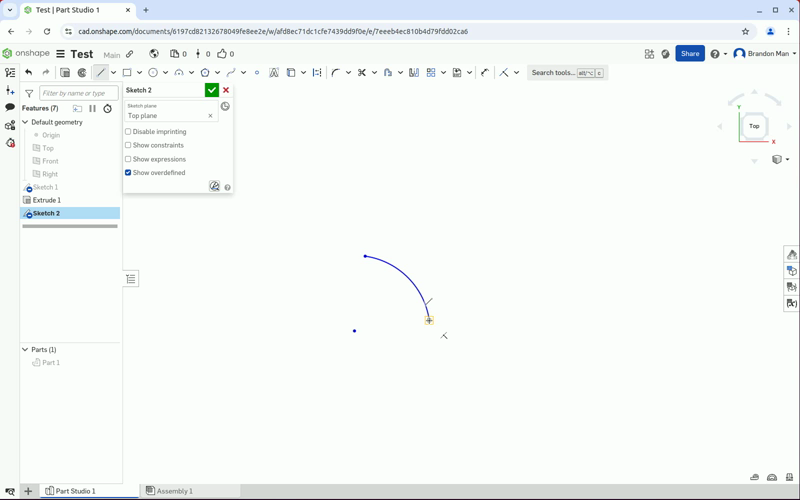
scroll(-6)
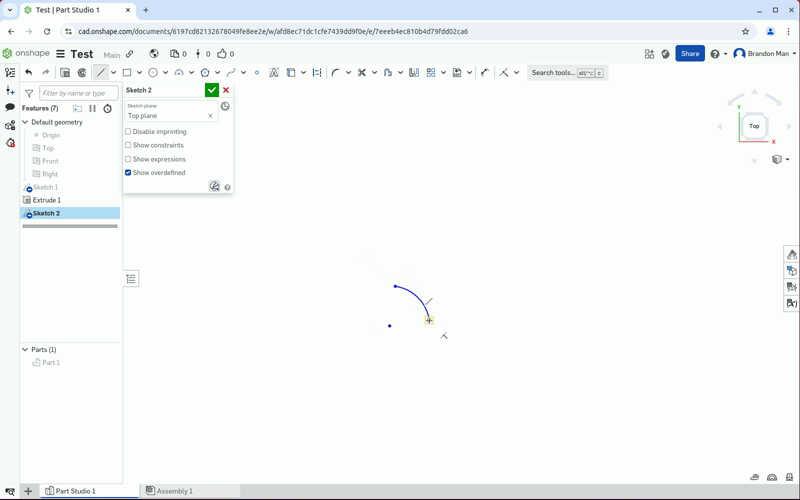
scroll(-6)
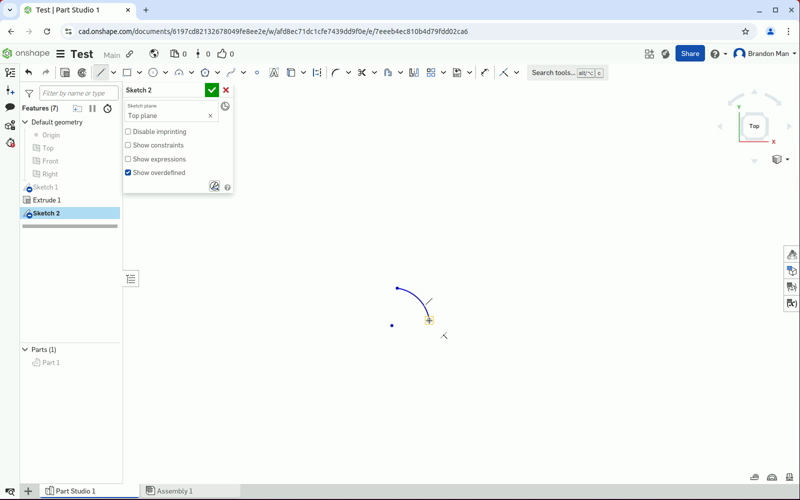
scroll(-6)
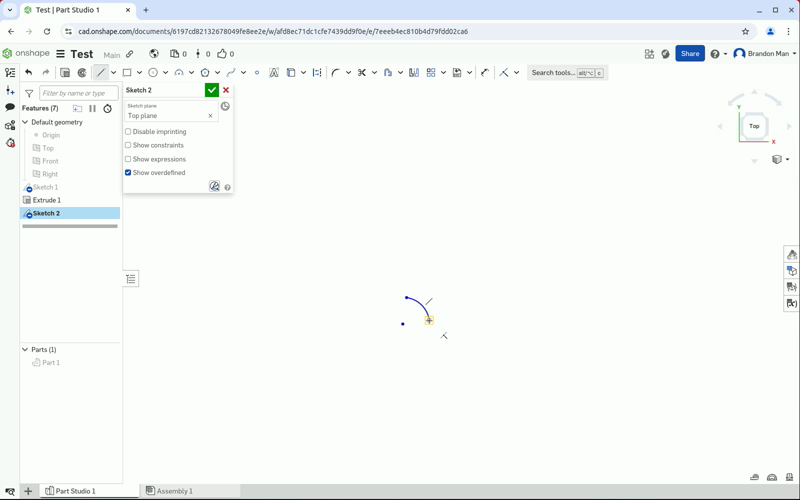
scroll(-6)
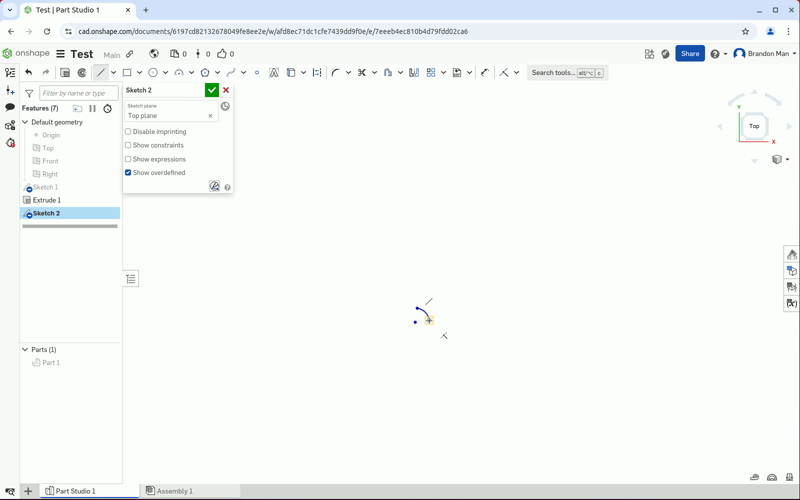
scroll(-6)
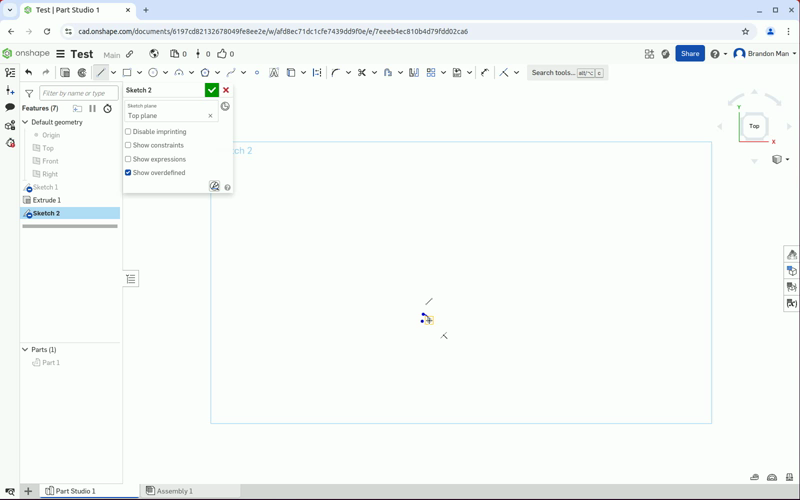
key_down(shift)
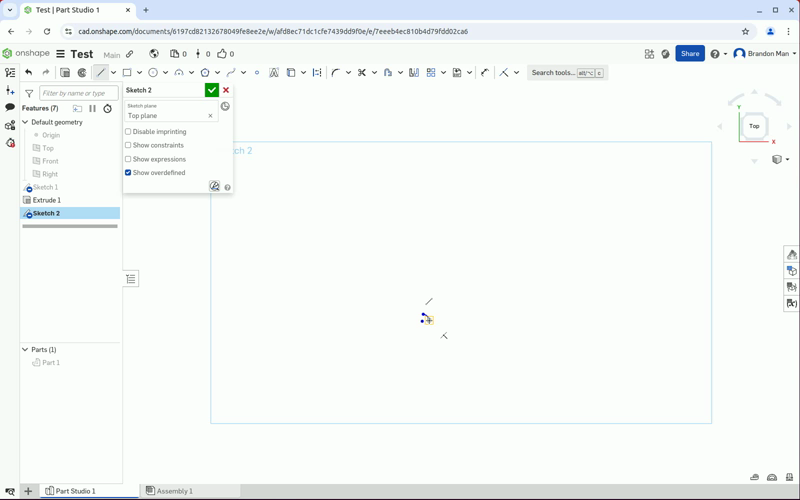
mouse_move(493, 320)
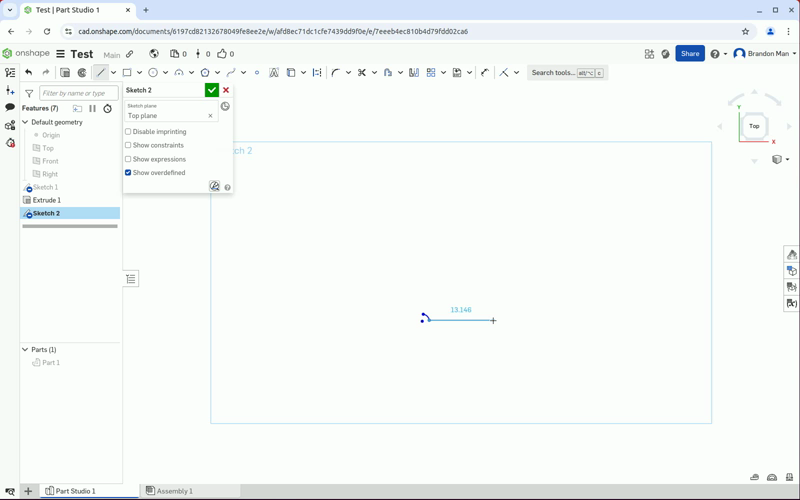
click(493, 320)
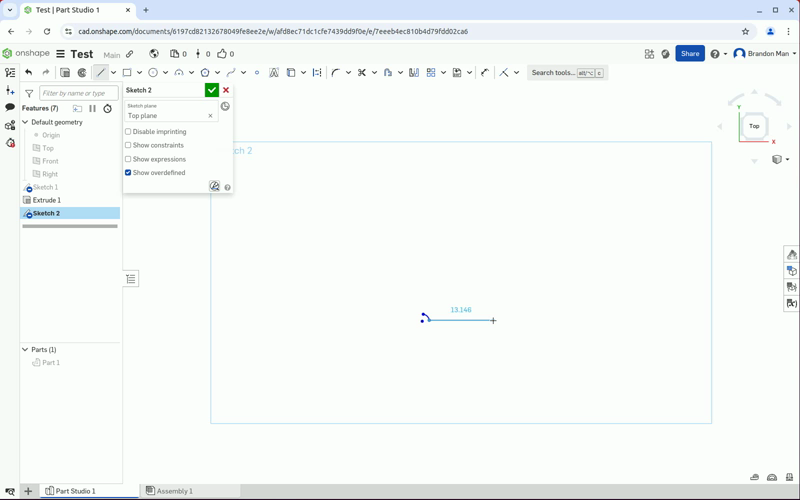
key_up(shift)
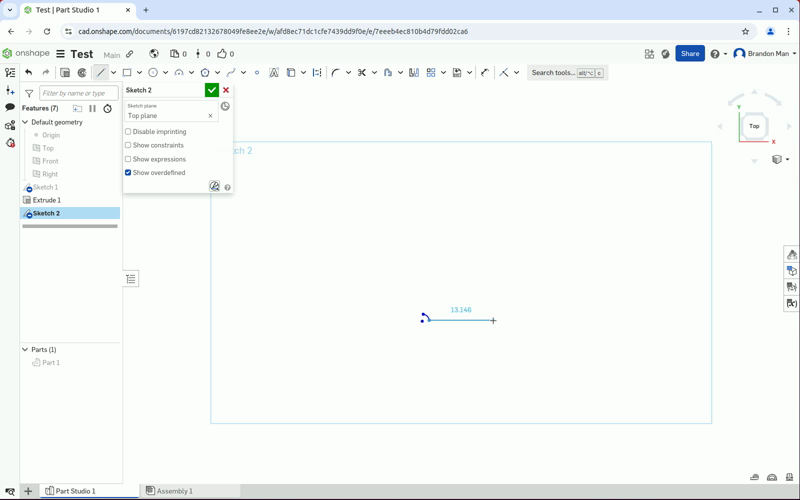
key(esc)
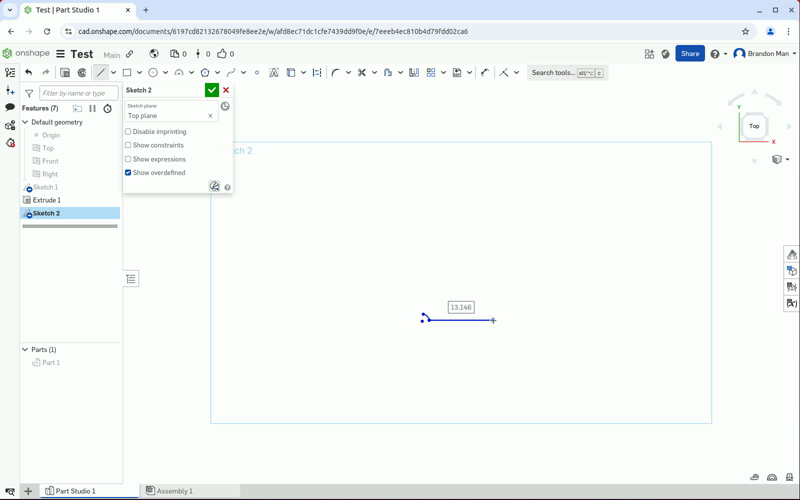
key(a)
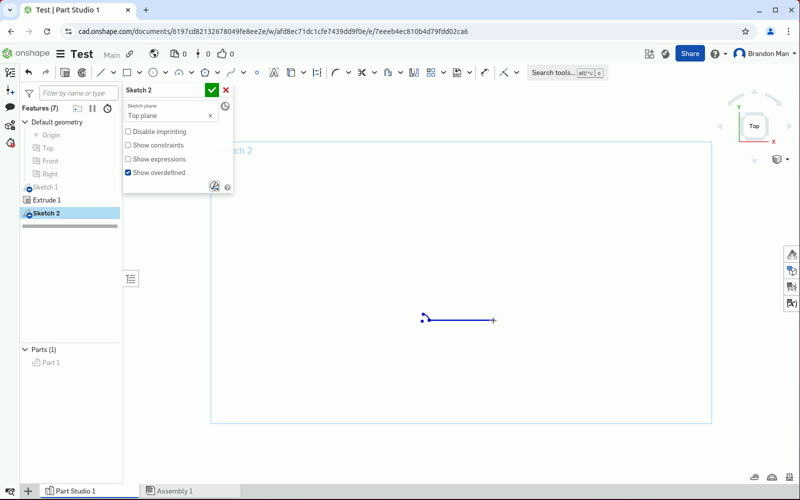
mouse_move(493, 320)
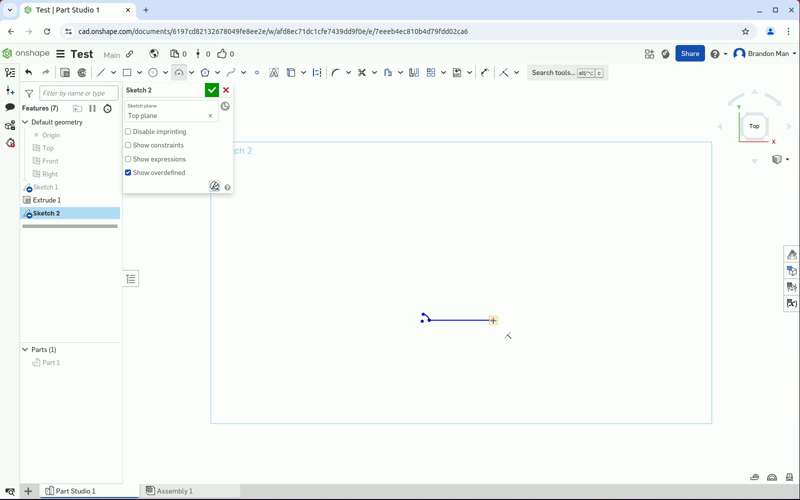
click(493, 320)
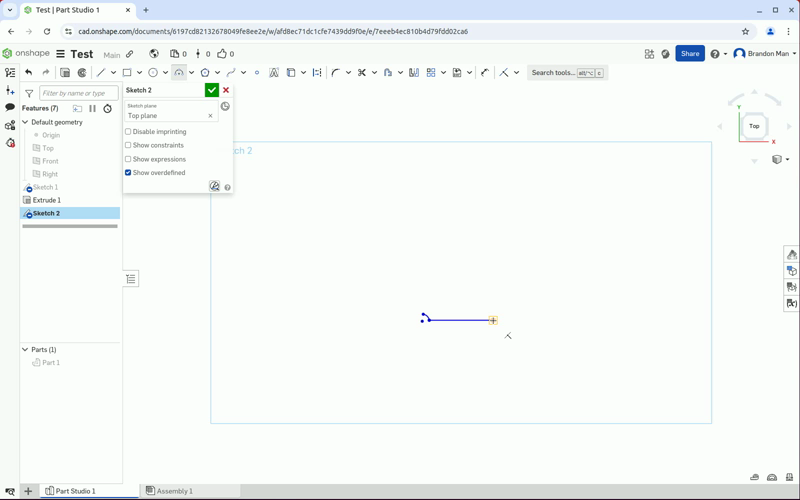
key_down(shift)
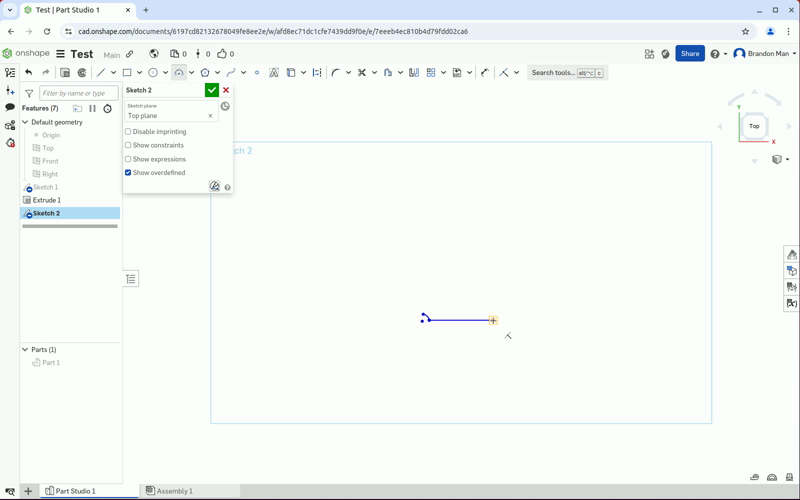
mouse_move(498, 314)
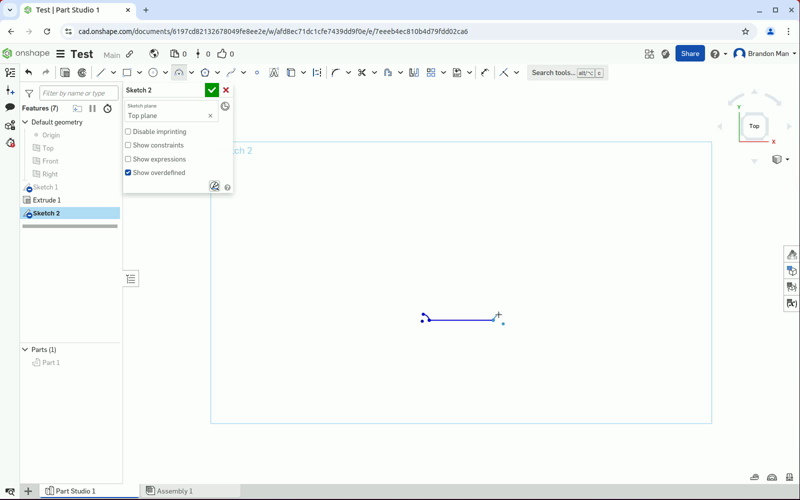
click(498, 314)
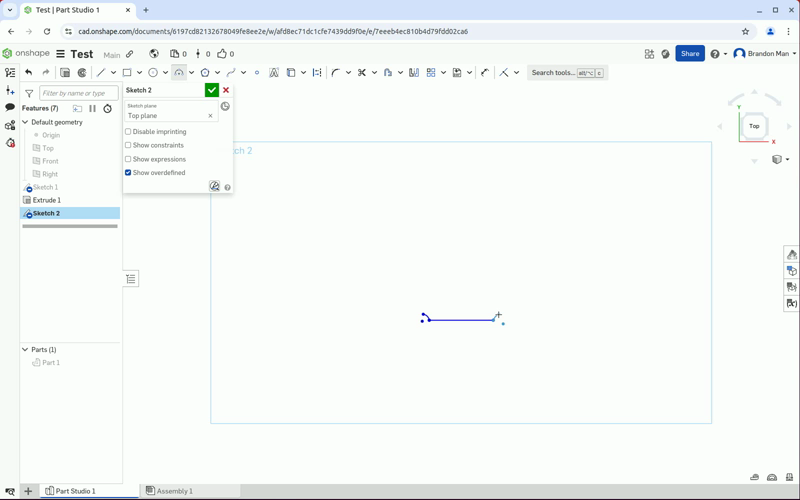
mouse_move(494, 316)
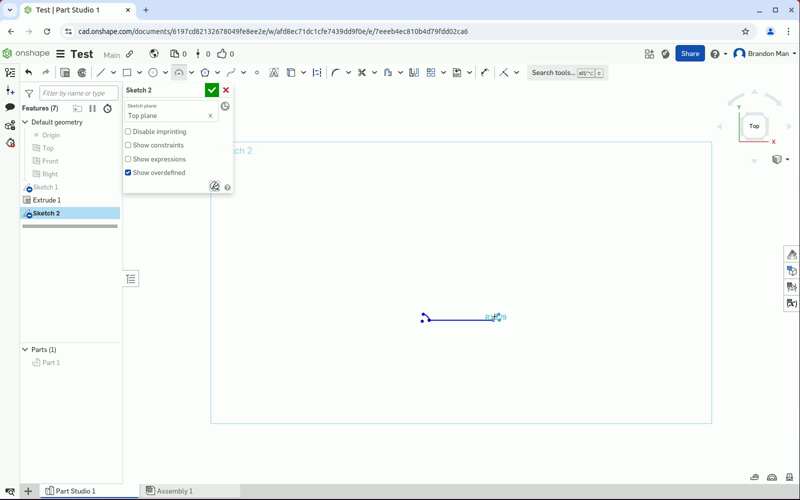
scroll(6)
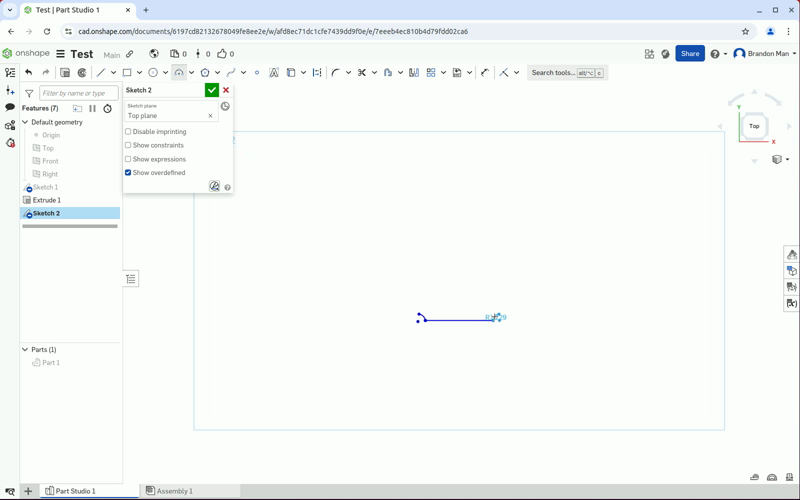
scroll(6)
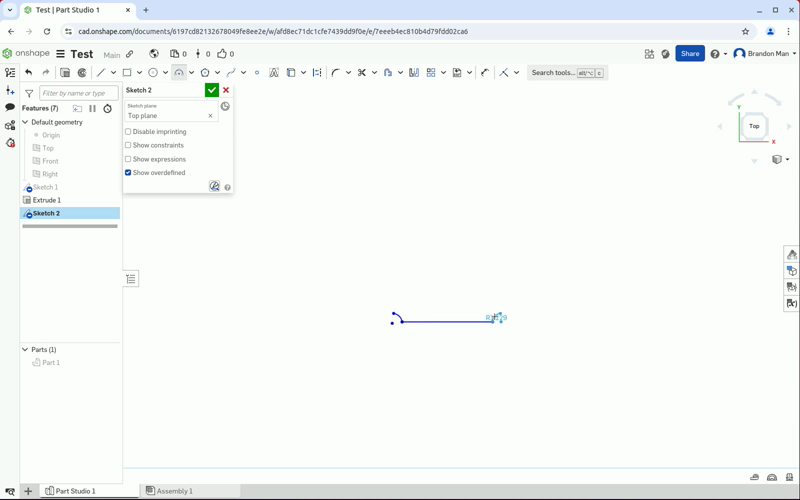
scroll(6)
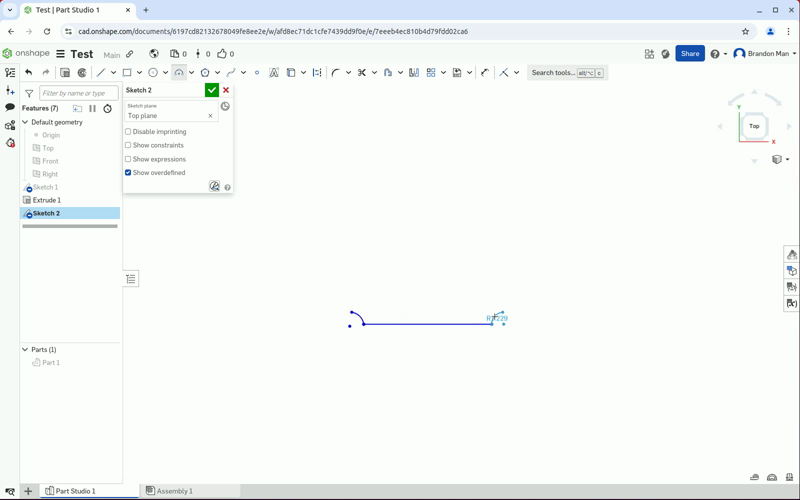
scroll(6)
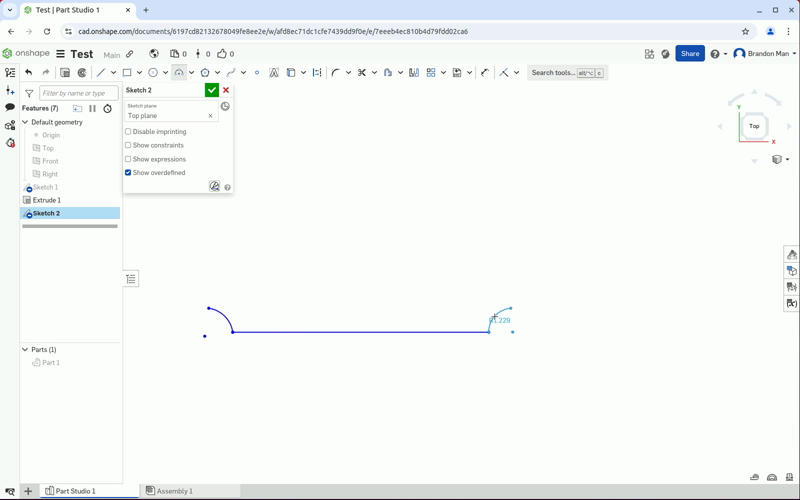
scroll(6)
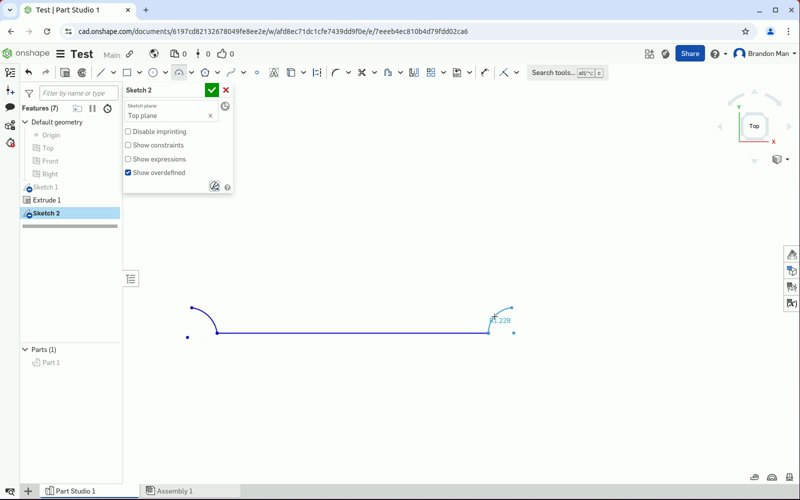
scroll(6)
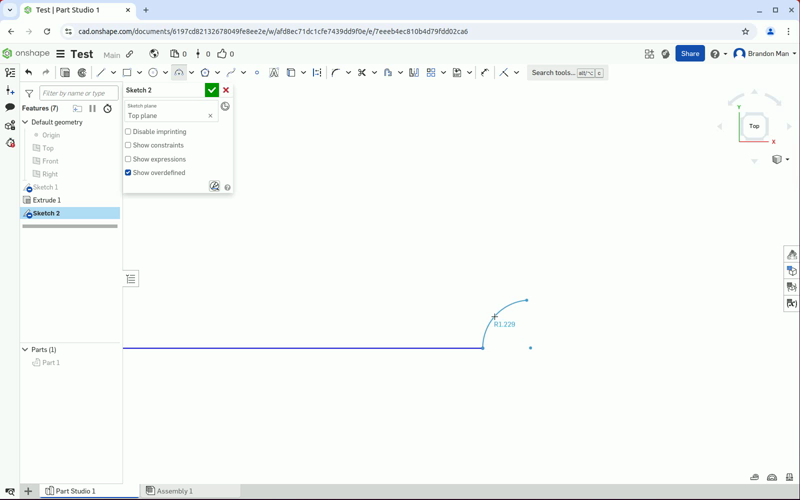
scroll(6)
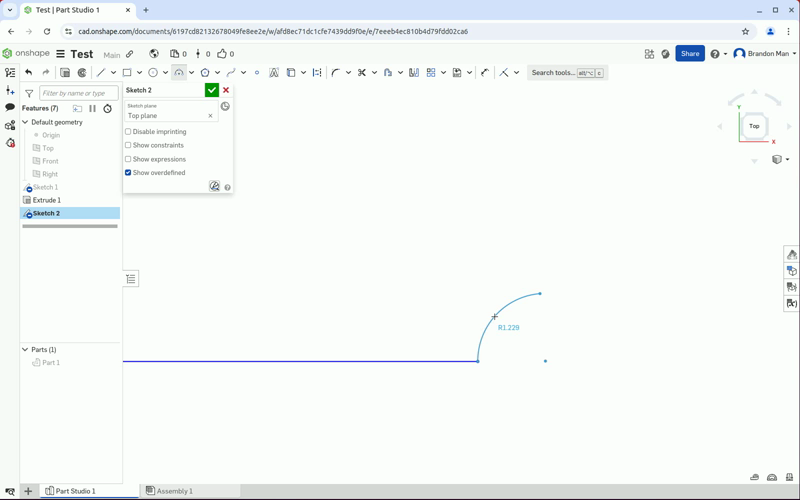
click(494, 316)
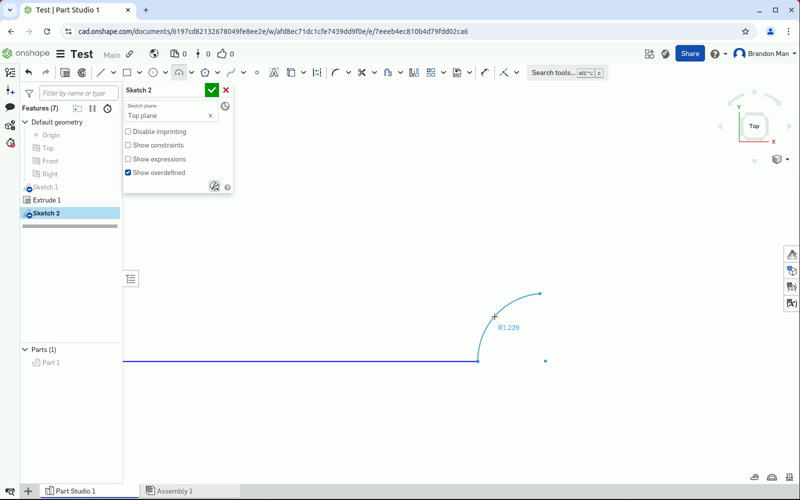
scroll(-6)
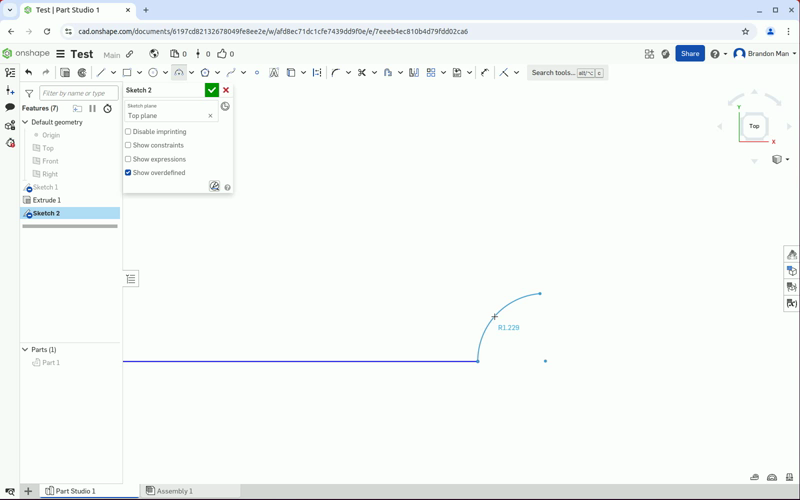
scroll(-6)
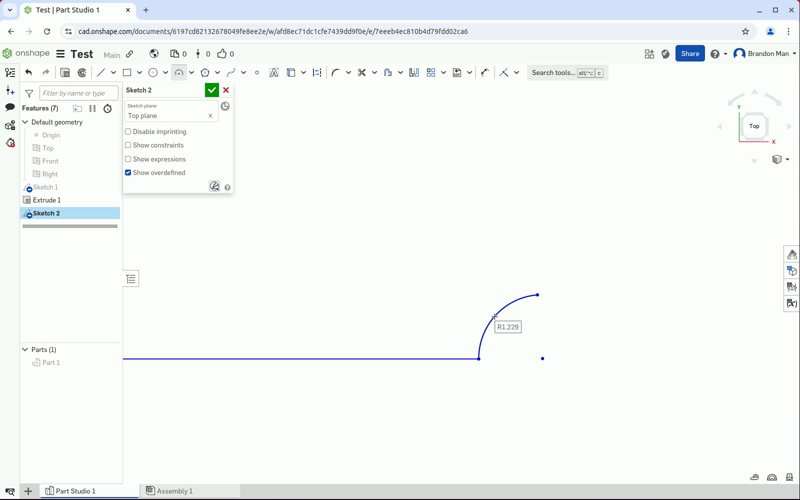
scroll(-6)
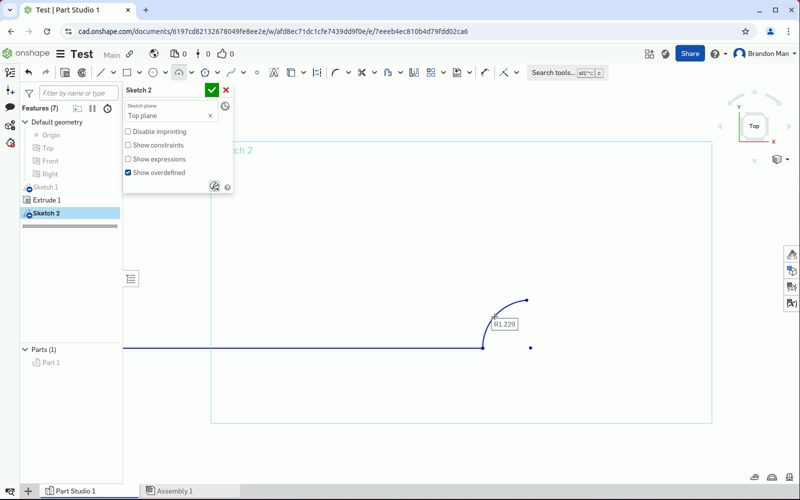
scroll(-6)
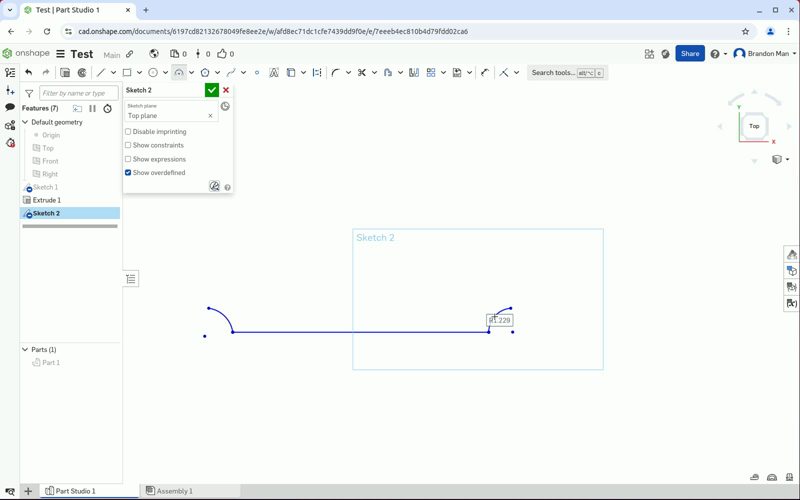
scroll(-6)
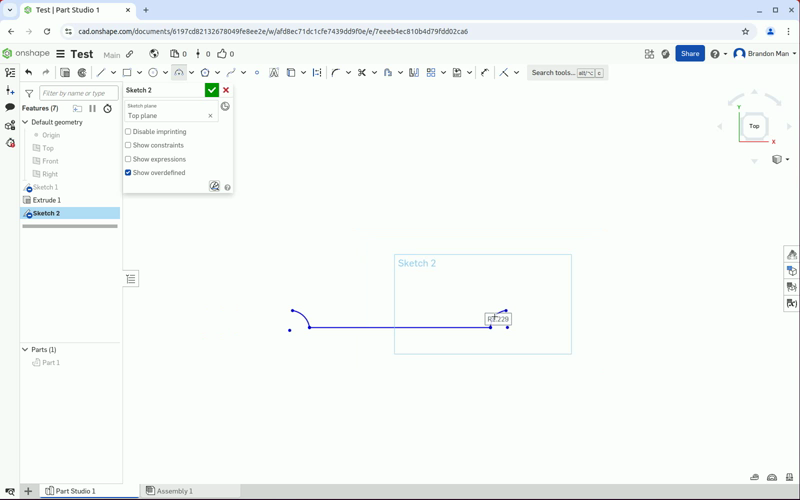
scroll(-6)
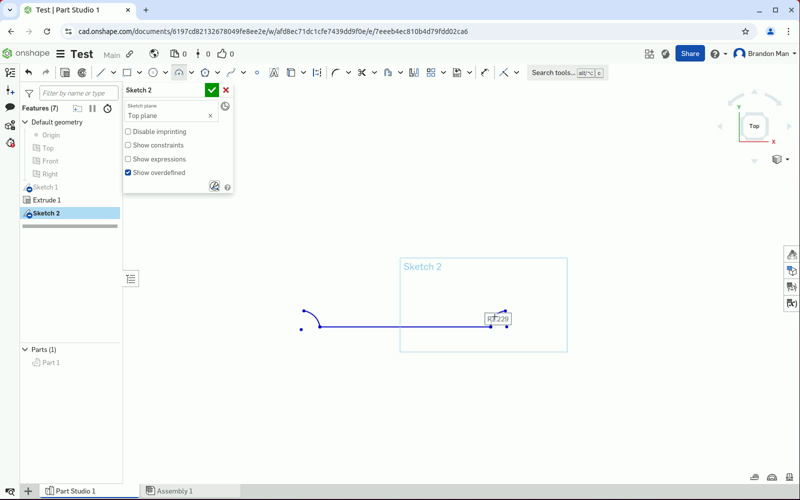
scroll(-6)
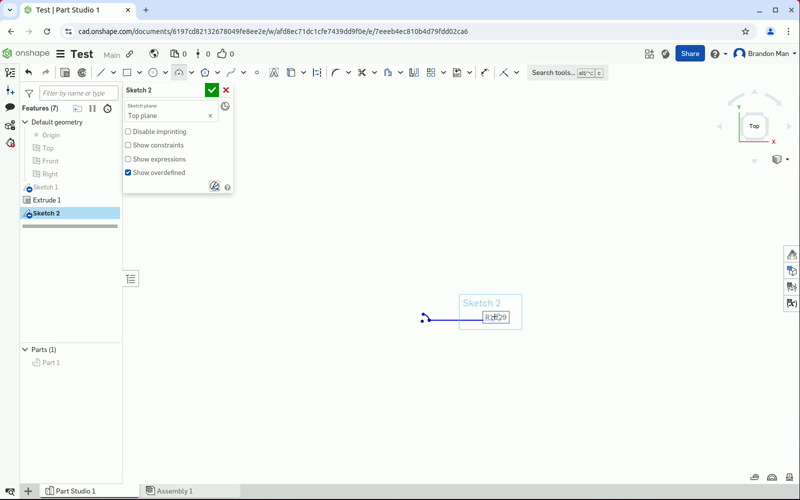
key_up(shift)
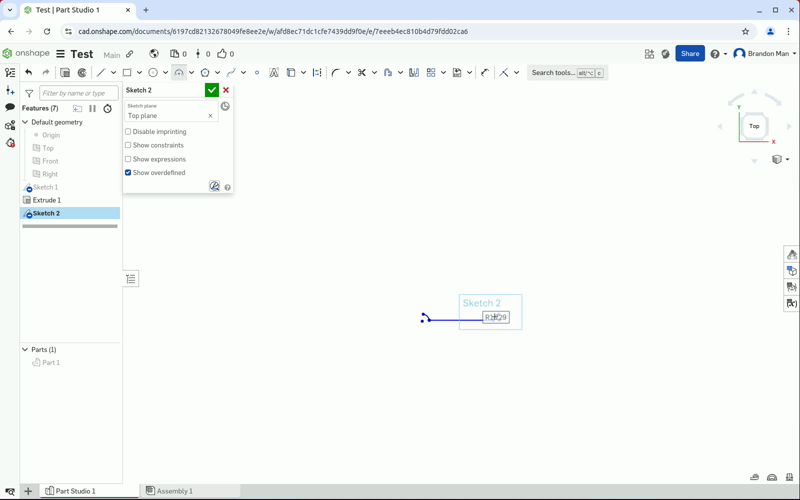
key(esc)
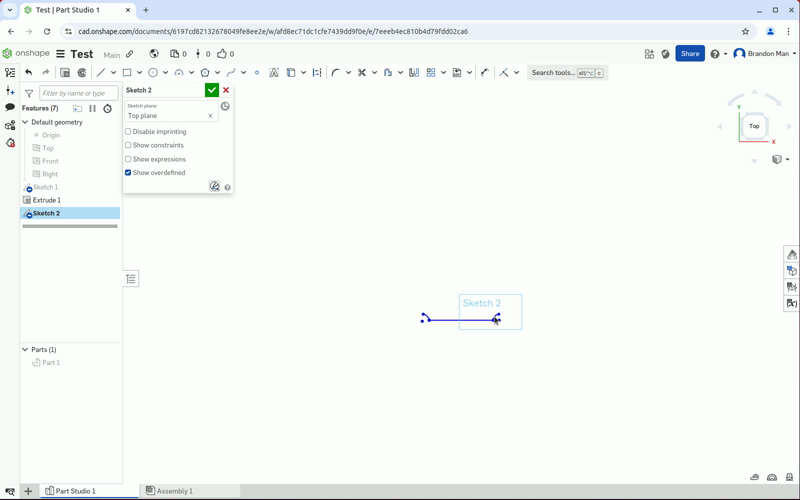
key(l)
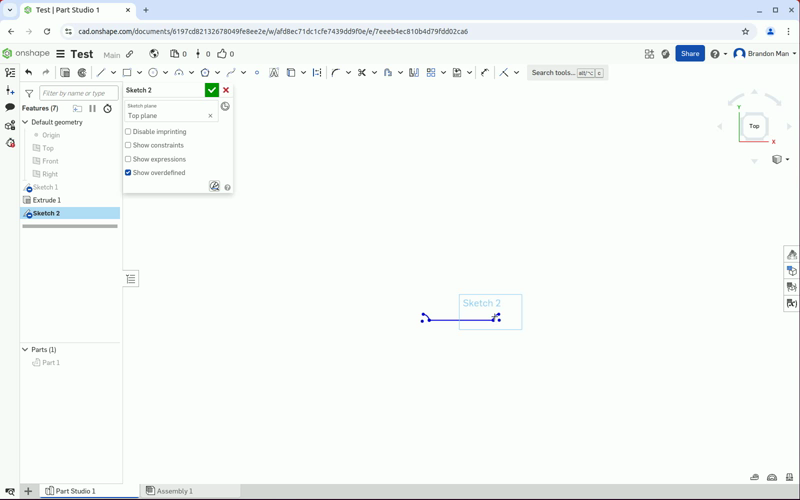
mouse_move(498, 314)
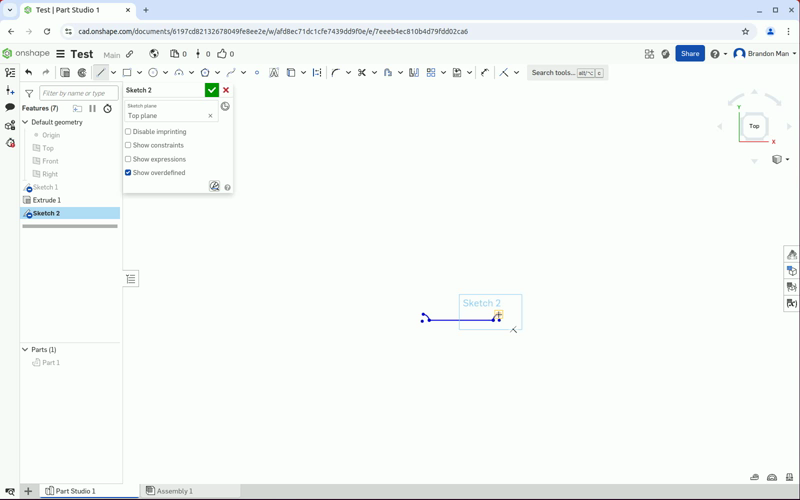
scroll(6)
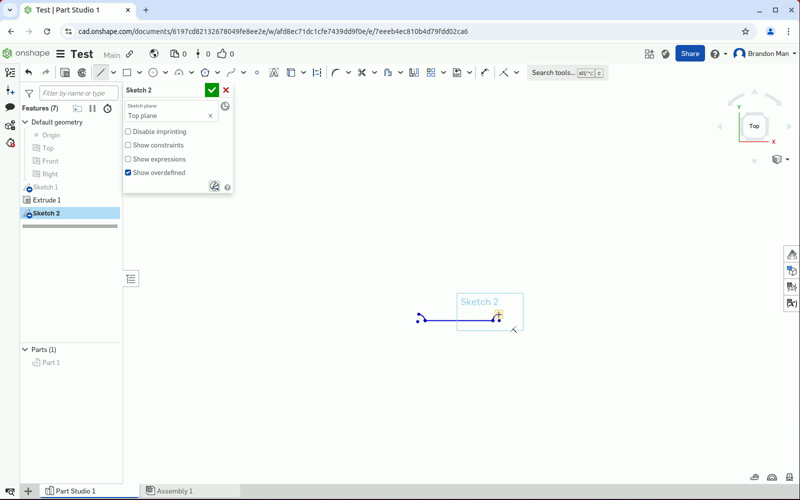
scroll(6)
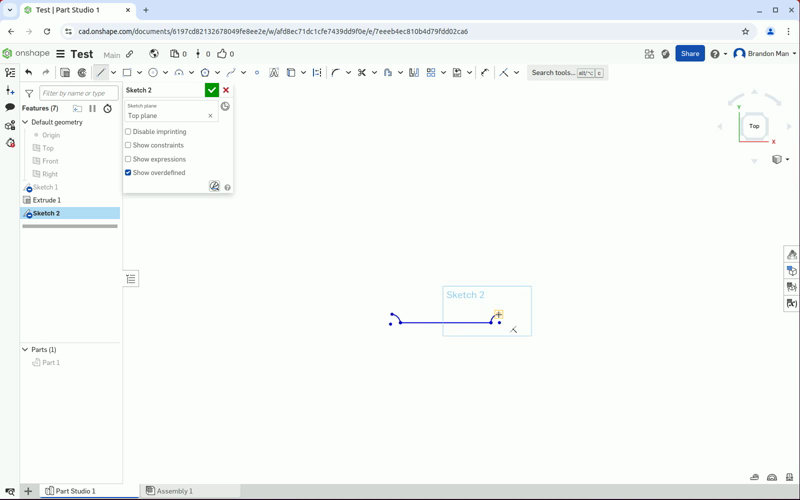
scroll(6)
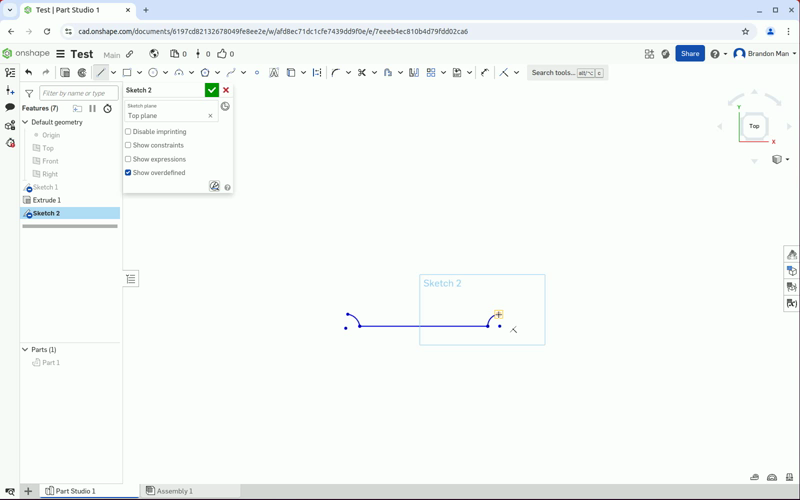
scroll(6)
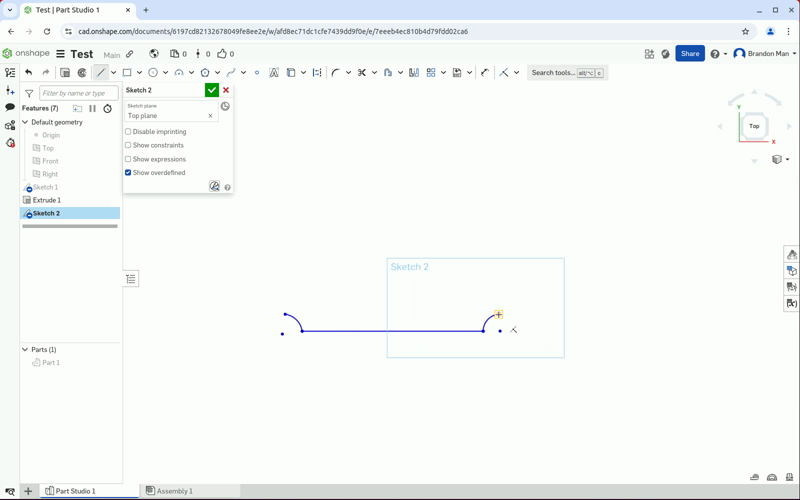
scroll(6)
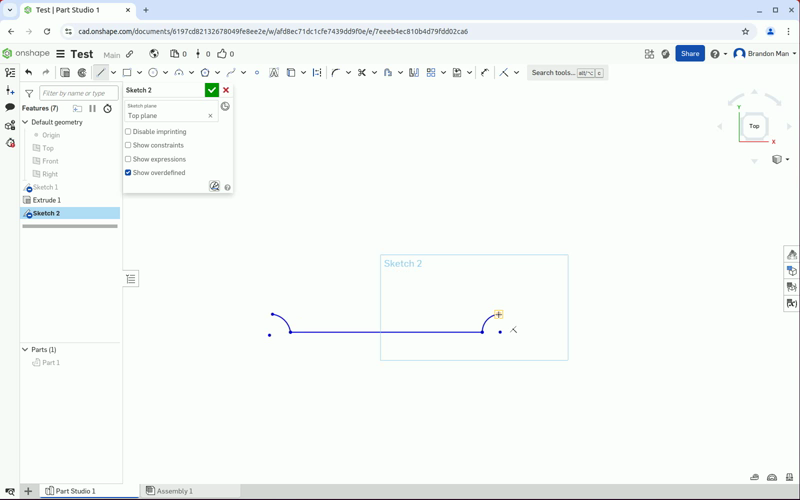
scroll(6)
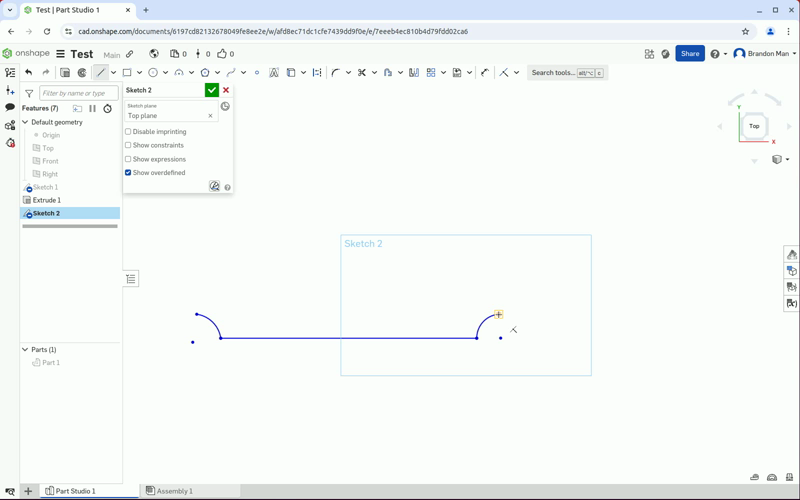
scroll(6)
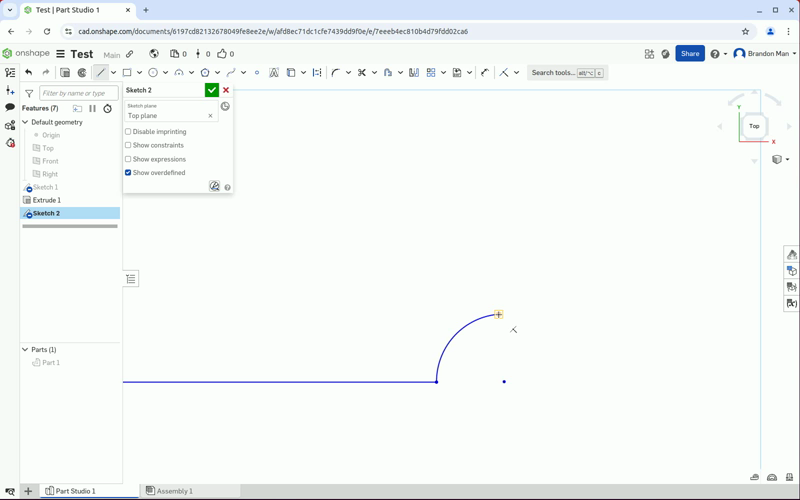
click(498, 314)
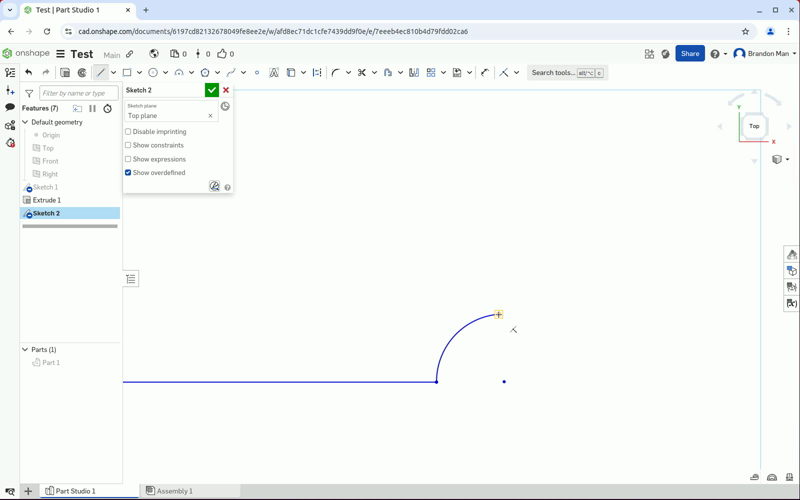
scroll(-6)
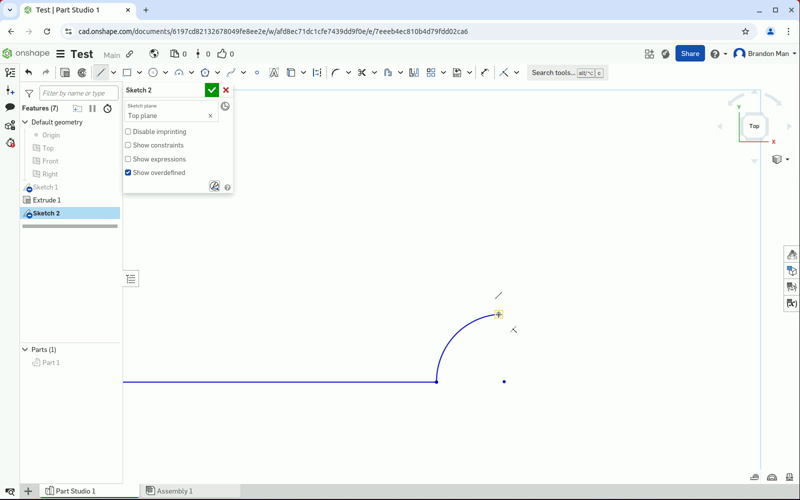
scroll(-6)
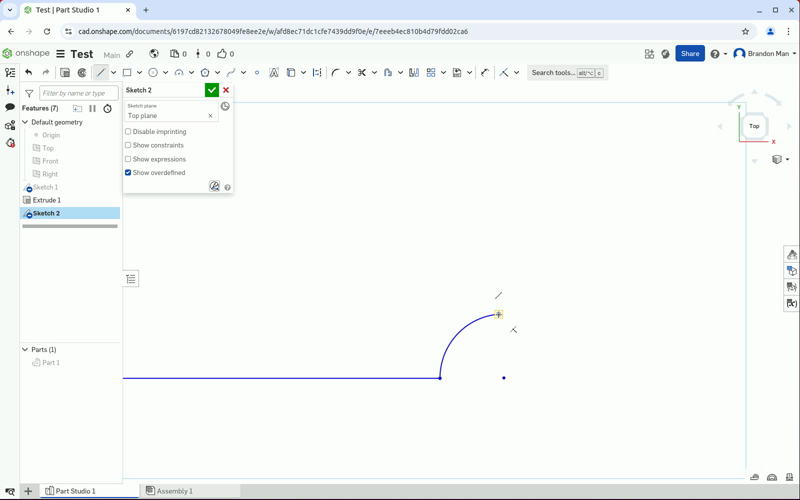
scroll(-6)
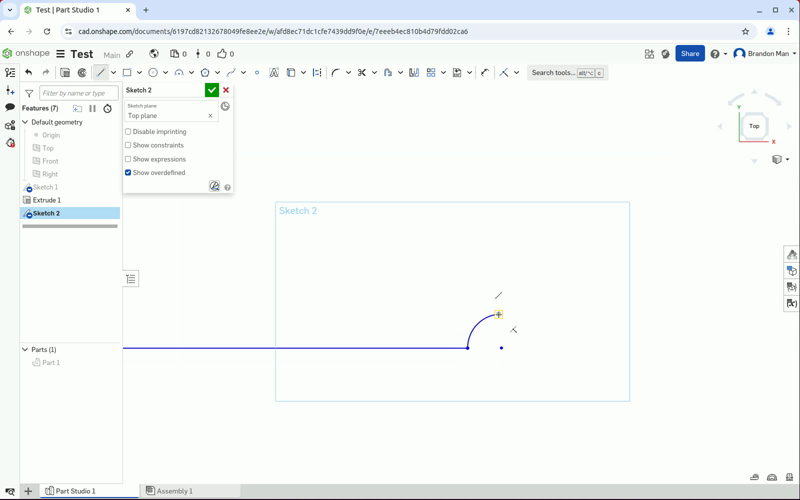
scroll(-6)
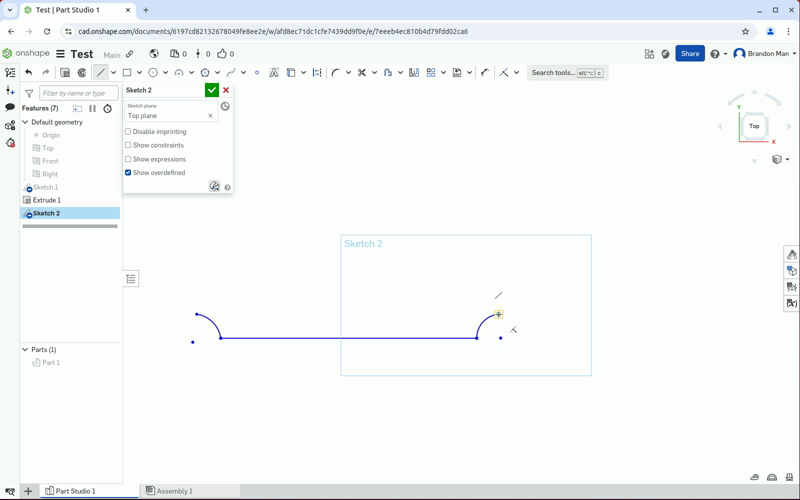
scroll(-6)
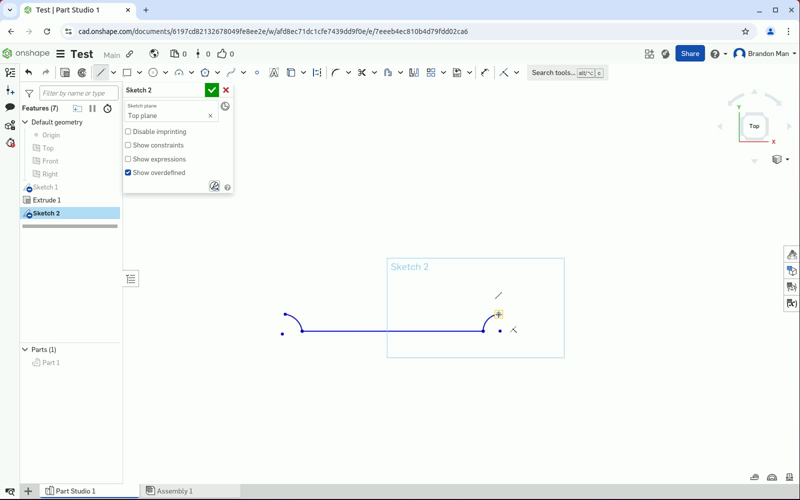
scroll(-6)
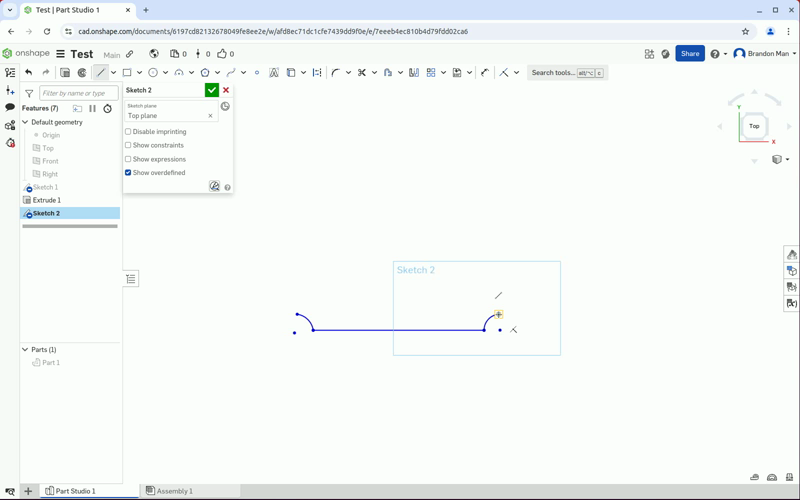
scroll(-6)
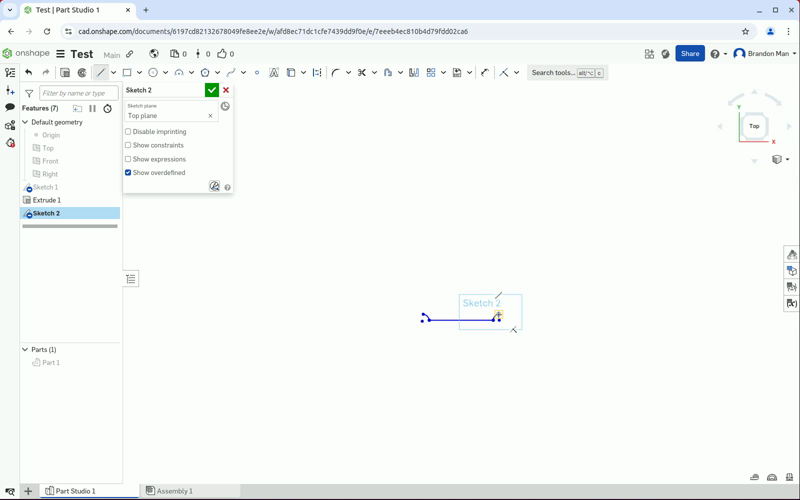
key_down(shift)
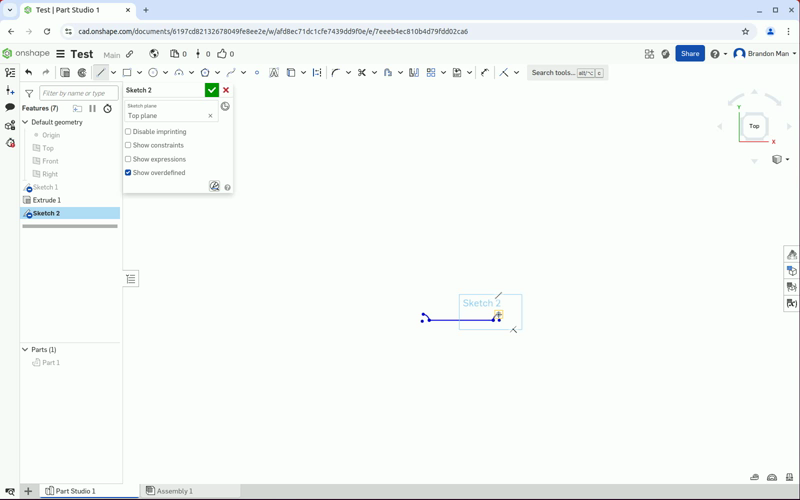
mouse_move(498, 250)
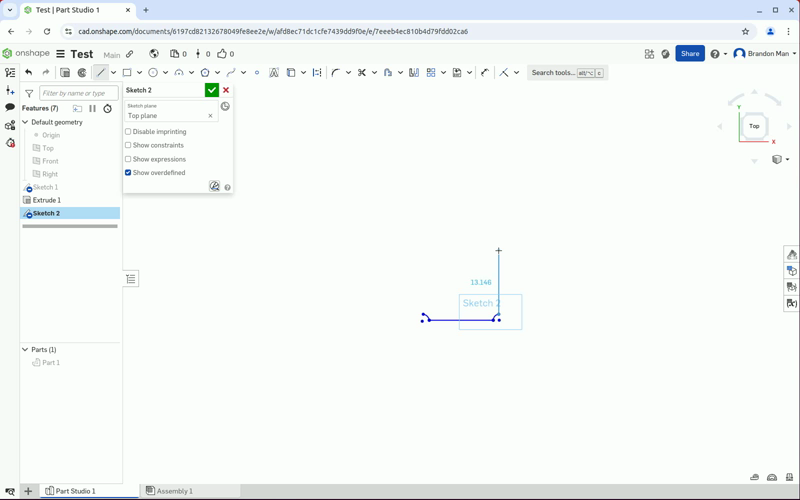
click(498, 250)
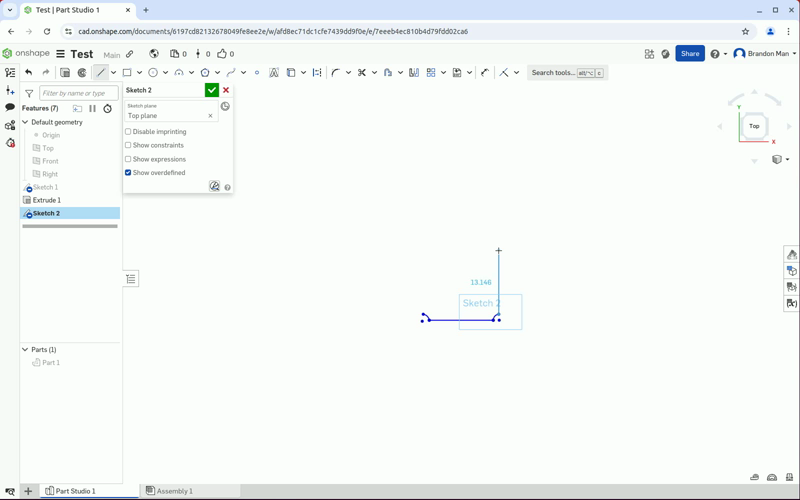
key_up(shift)
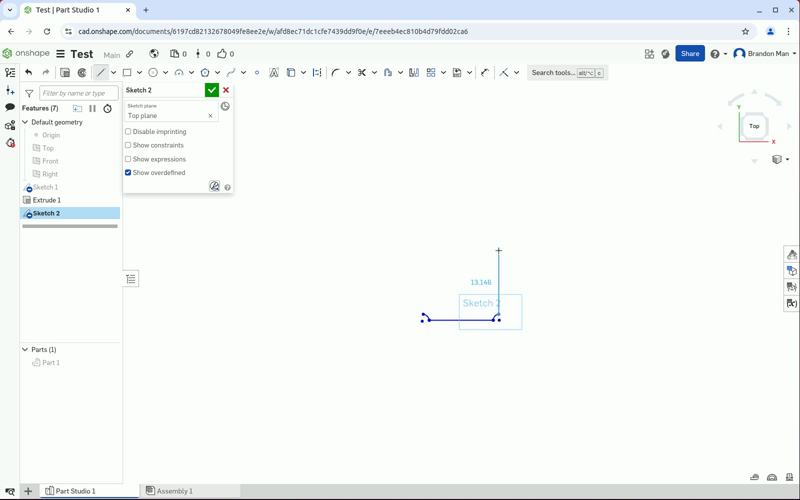
key(esc)
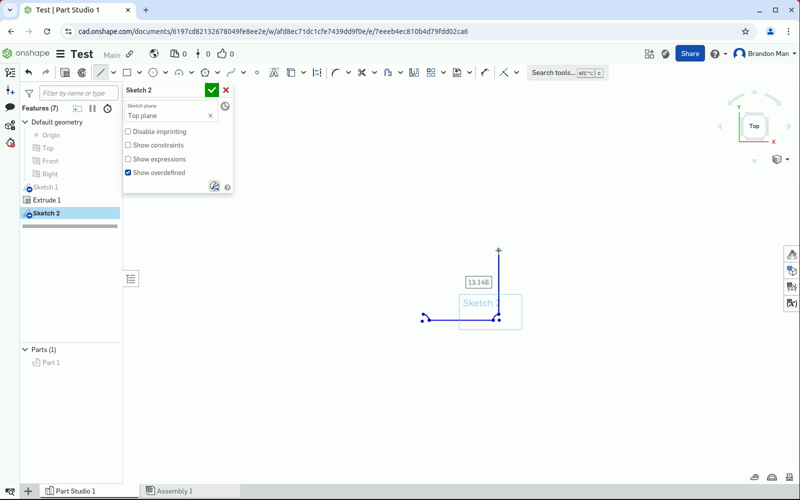
key(a)
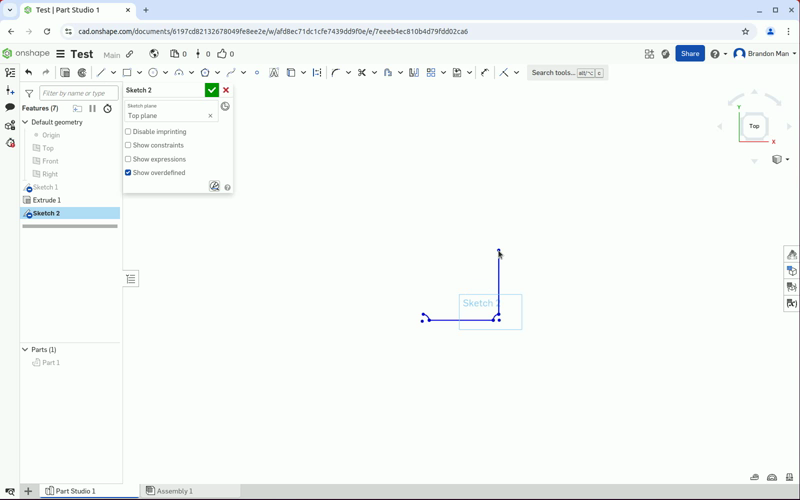
mouse_move(498, 250)
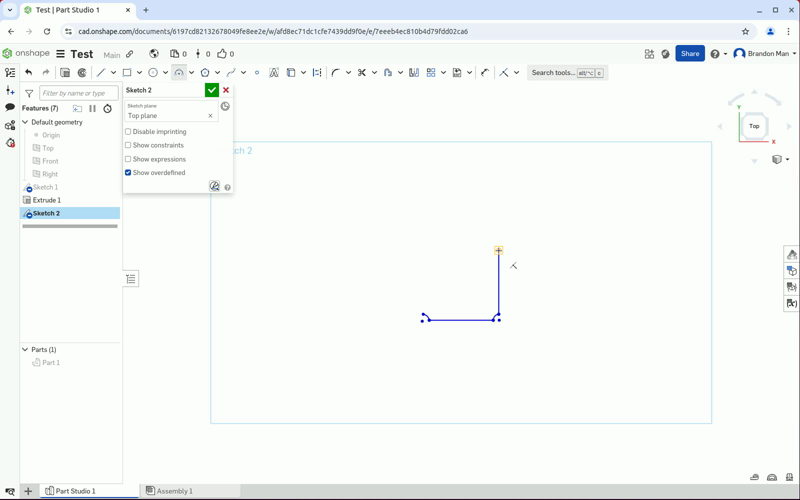
click(498, 250)
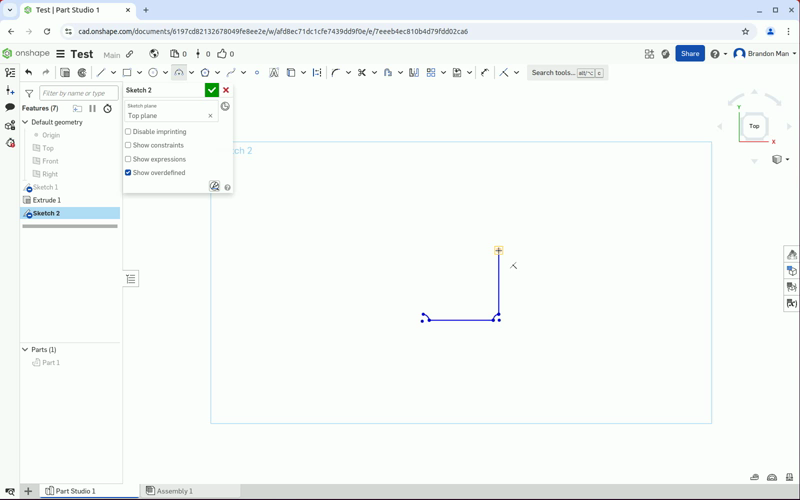
key_down(shift)
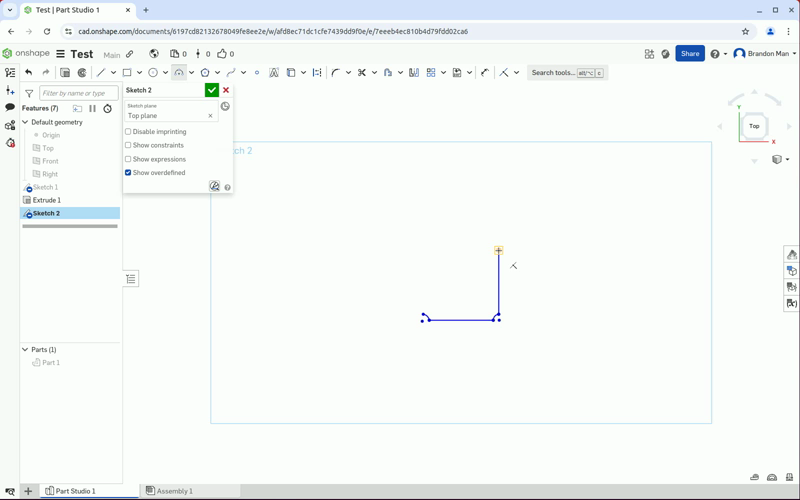
mouse_move(493, 244)
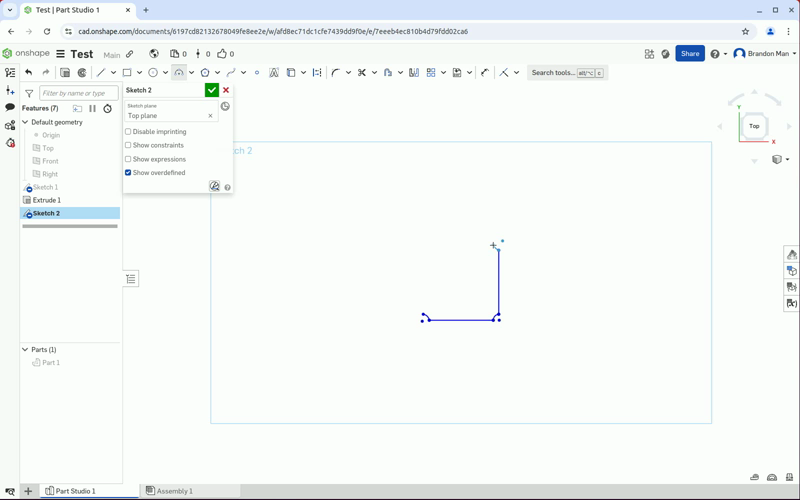
click(493, 244)
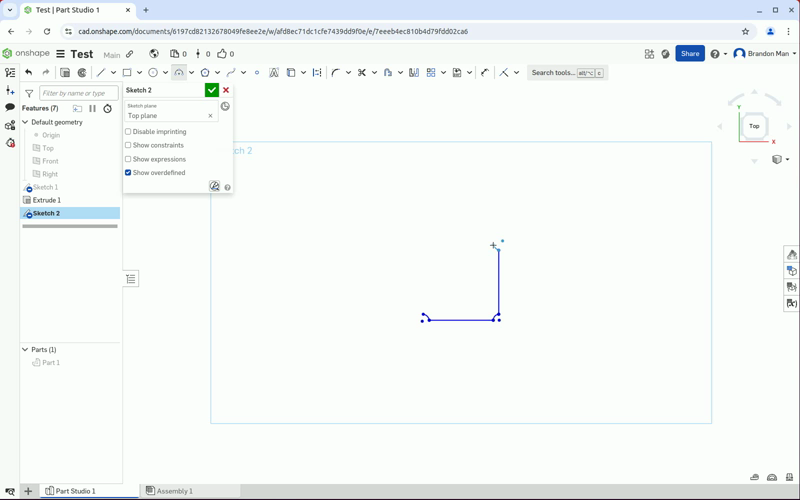
mouse_move(494, 248)
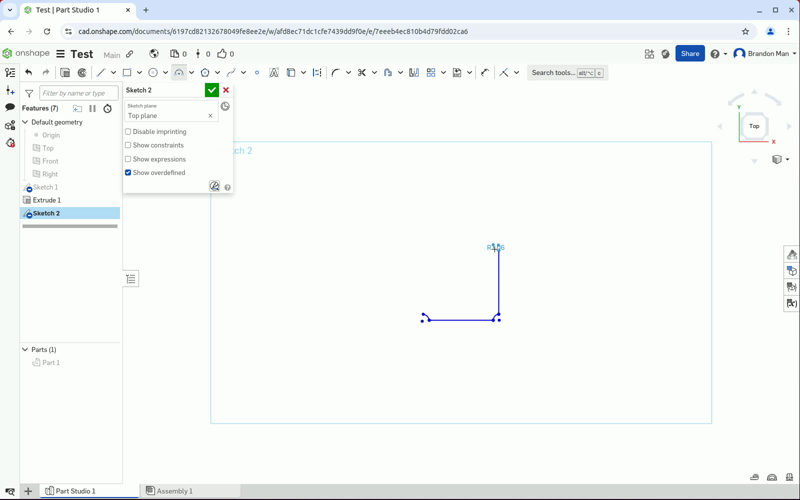
scroll(6)
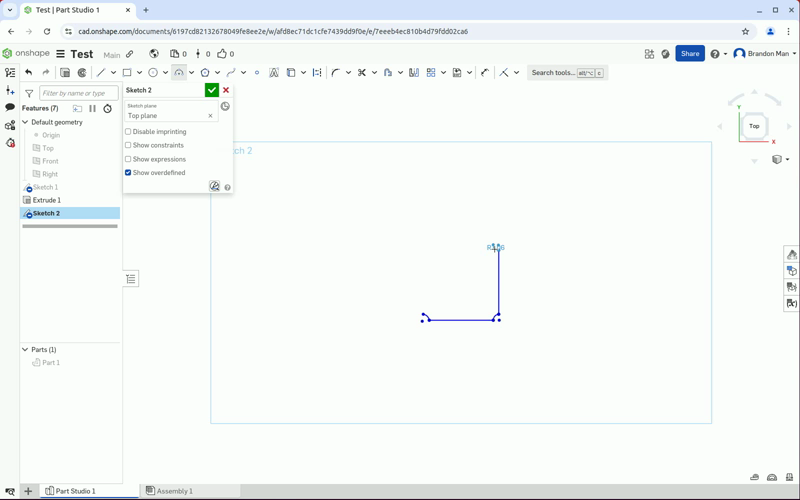
scroll(6)
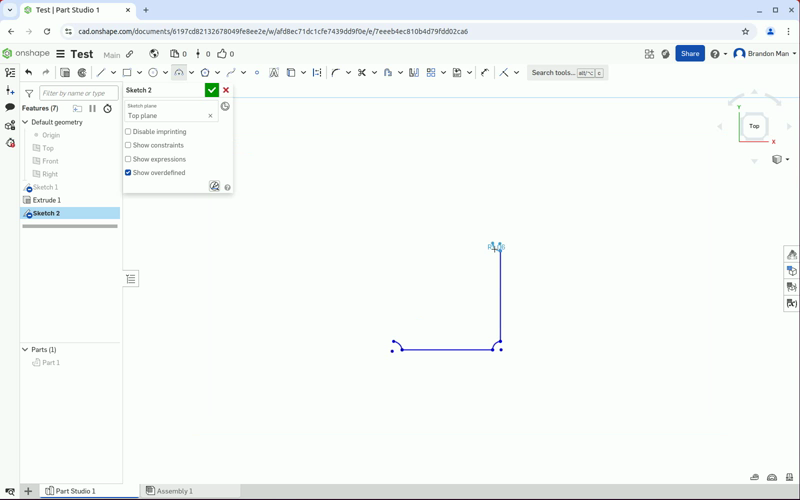
scroll(6)
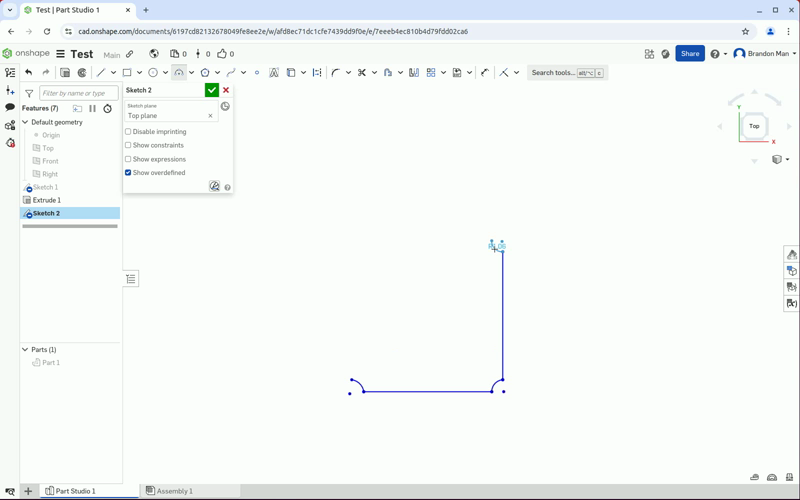
scroll(6)
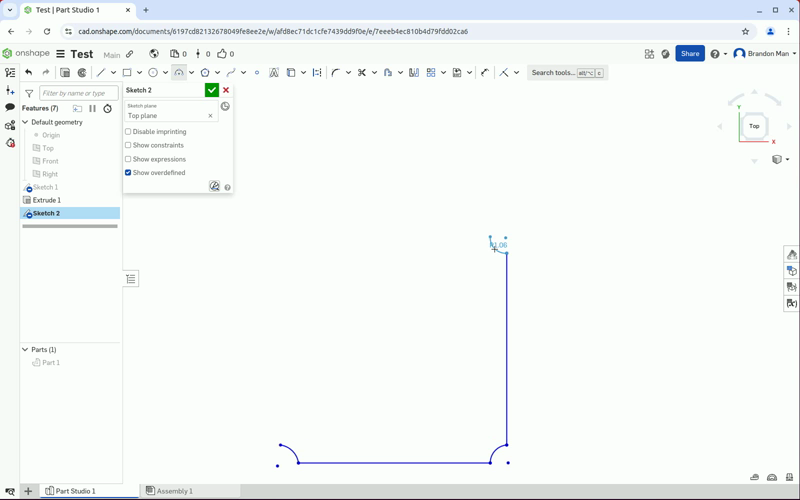
scroll(6)
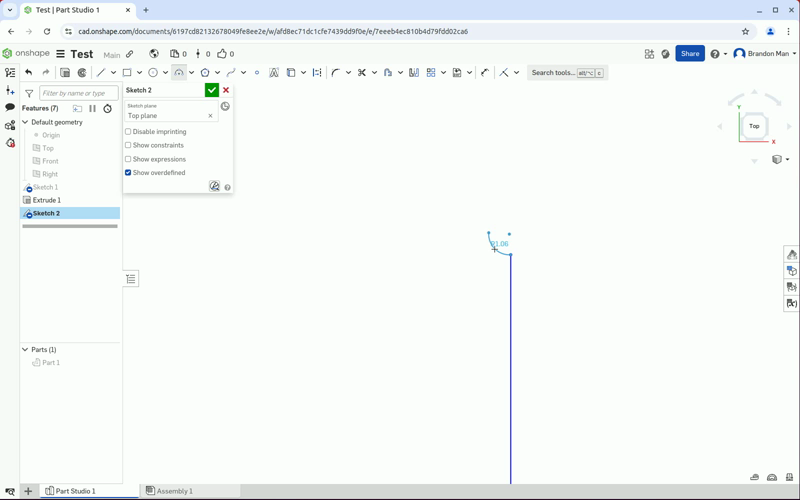
scroll(6)
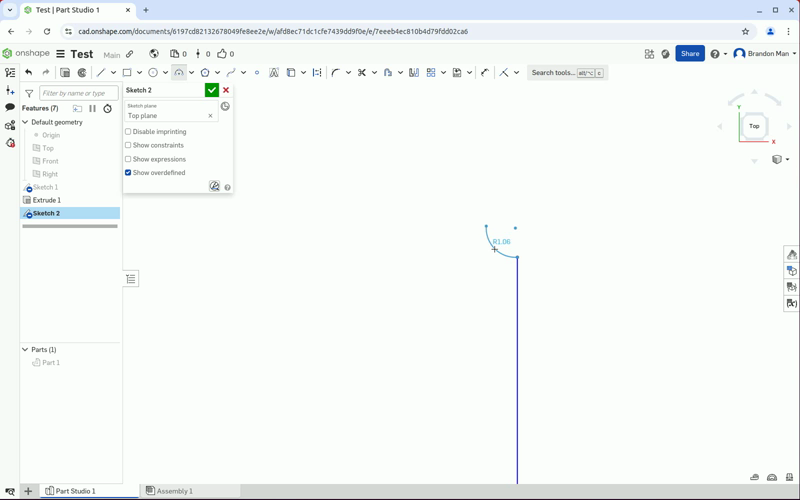
scroll(6)
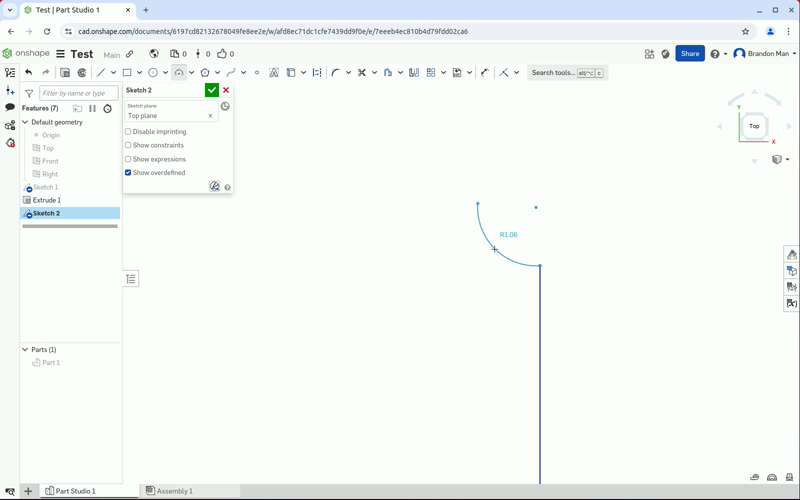
click(494, 248)
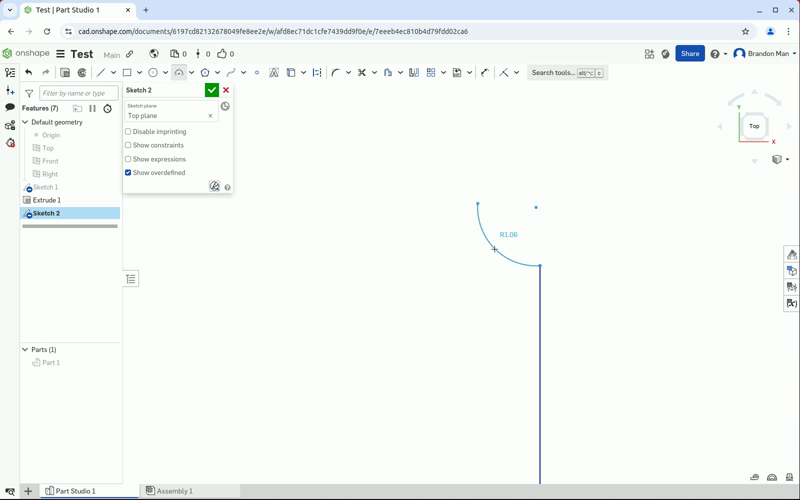
scroll(-6)
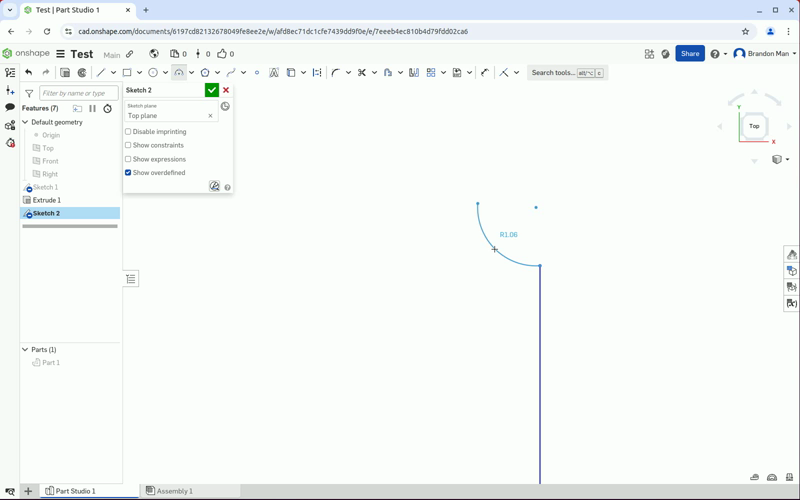
scroll(-6)
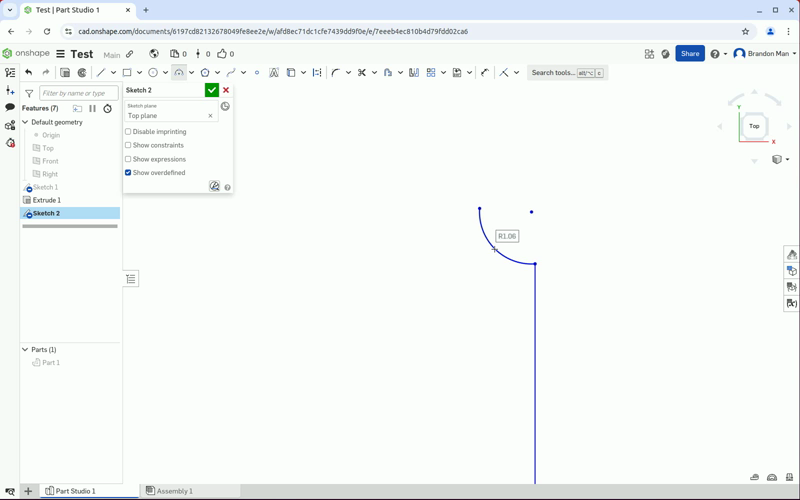
scroll(-6)
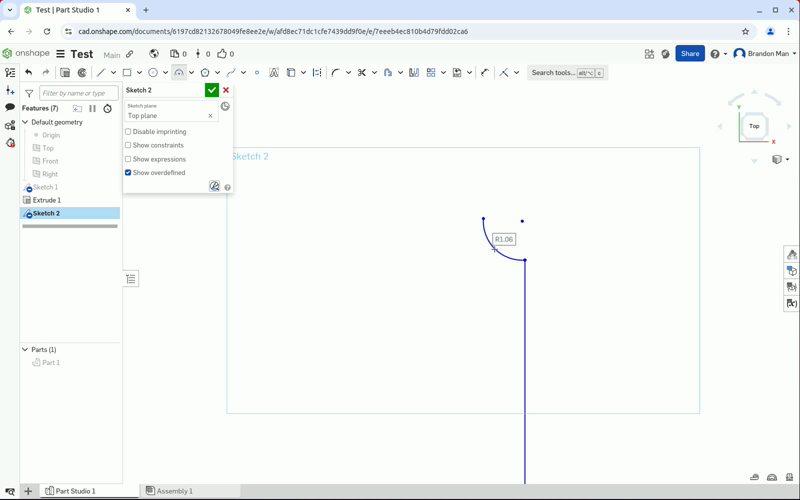
scroll(-6)
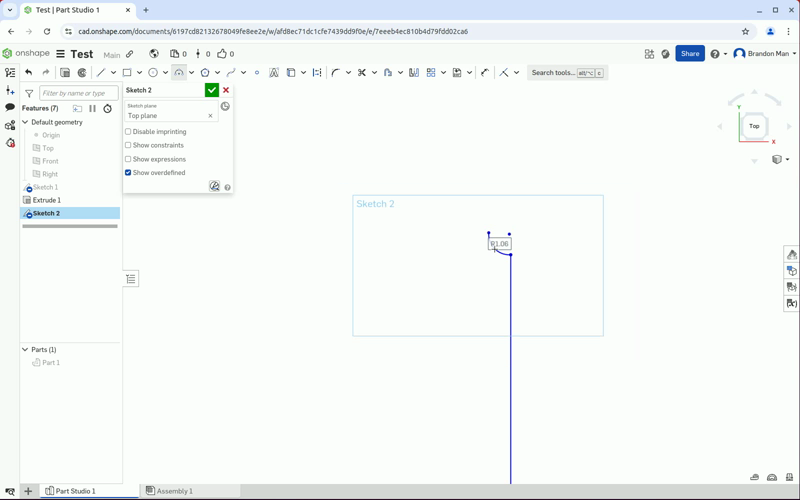
scroll(-6)
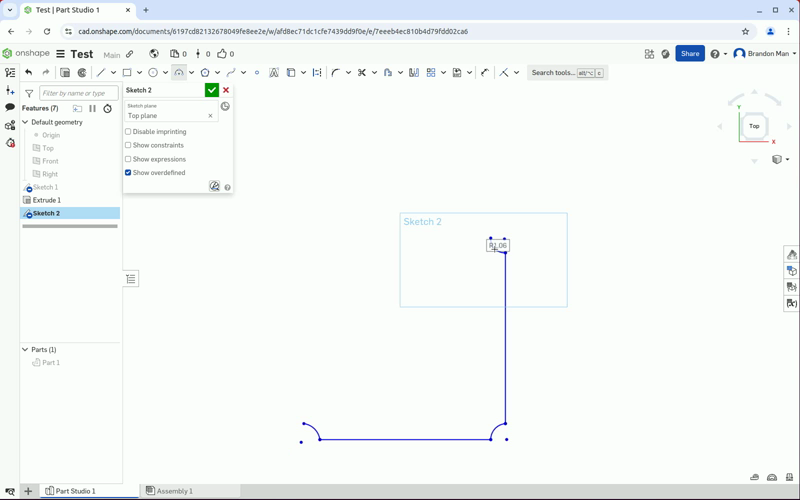
scroll(-6)
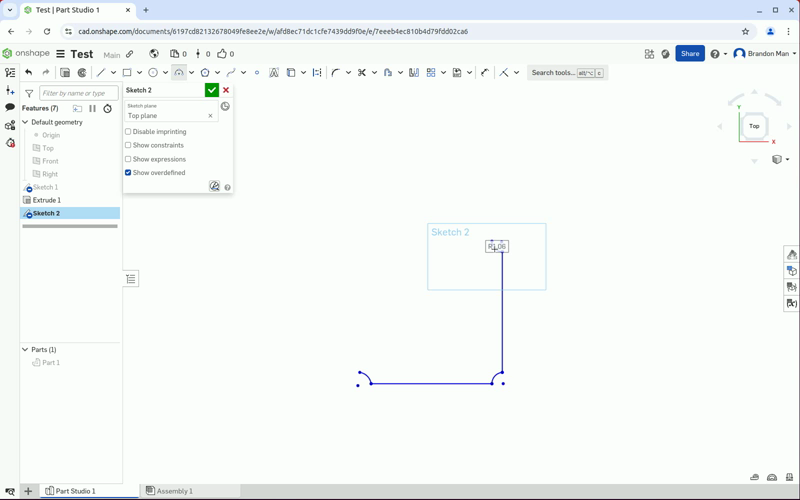
scroll(-6)
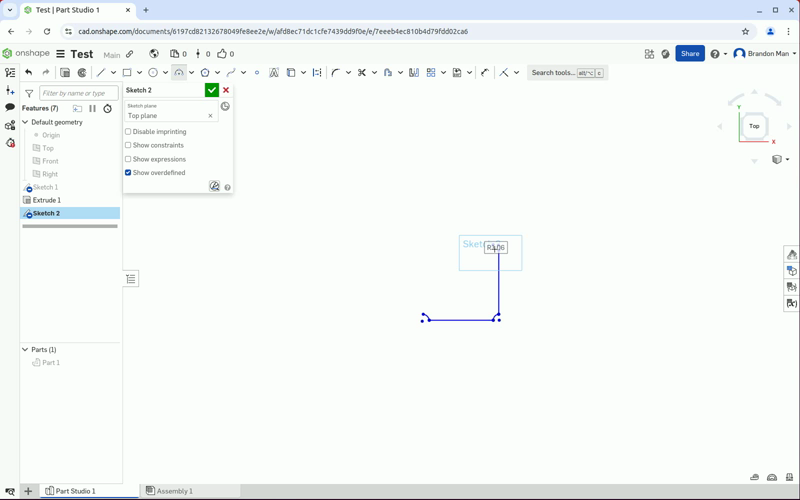
key_up(shift)
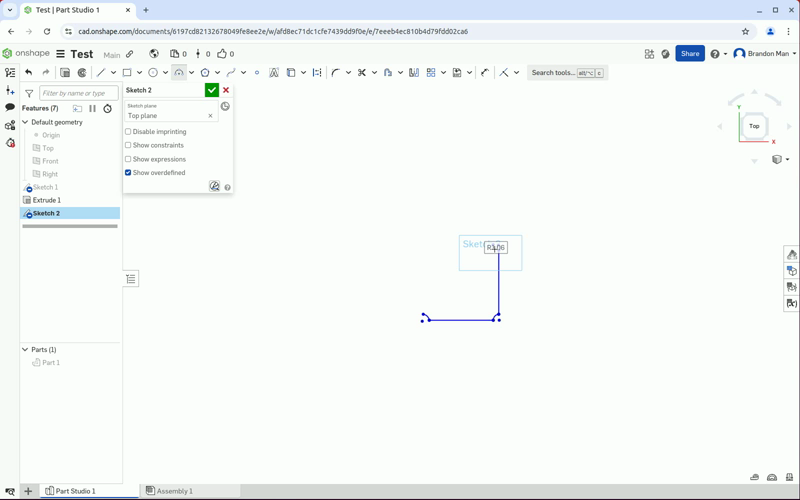
key(esc)
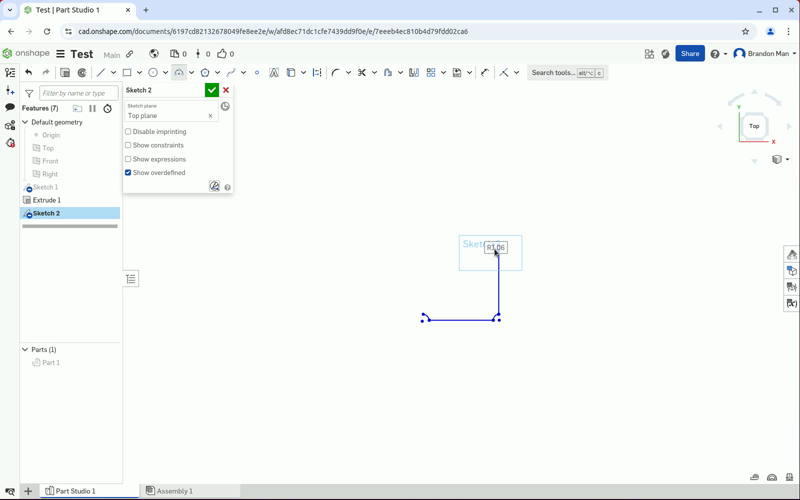
key(l)
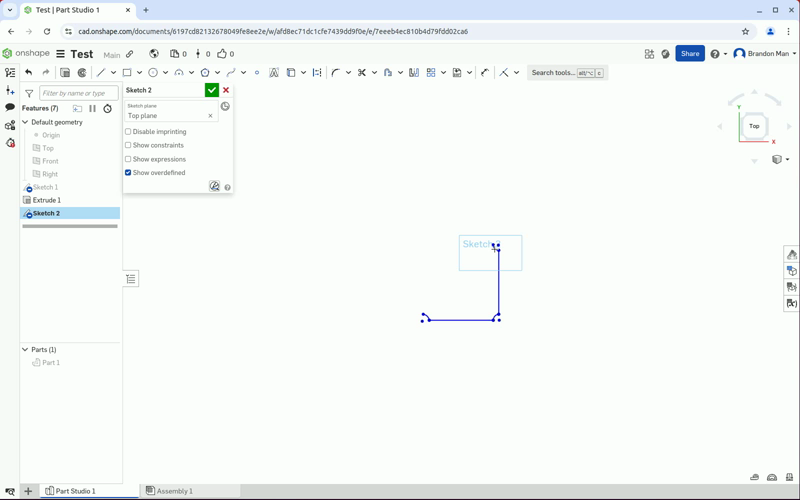
mouse_move(493, 244)
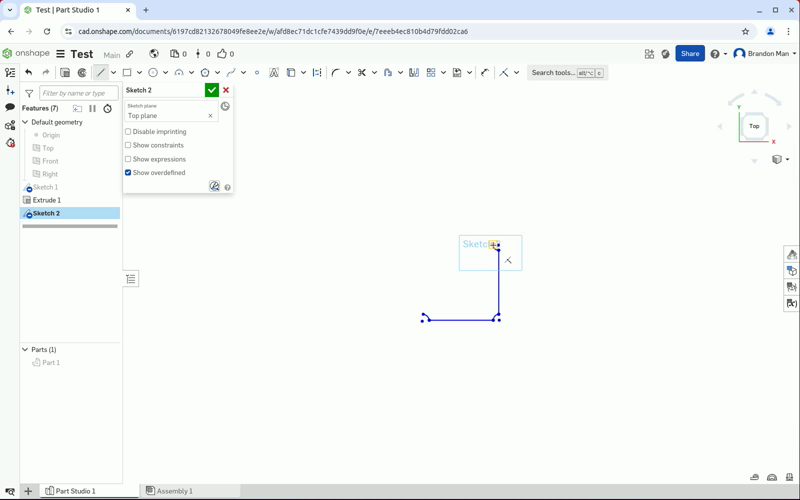
scroll(6)
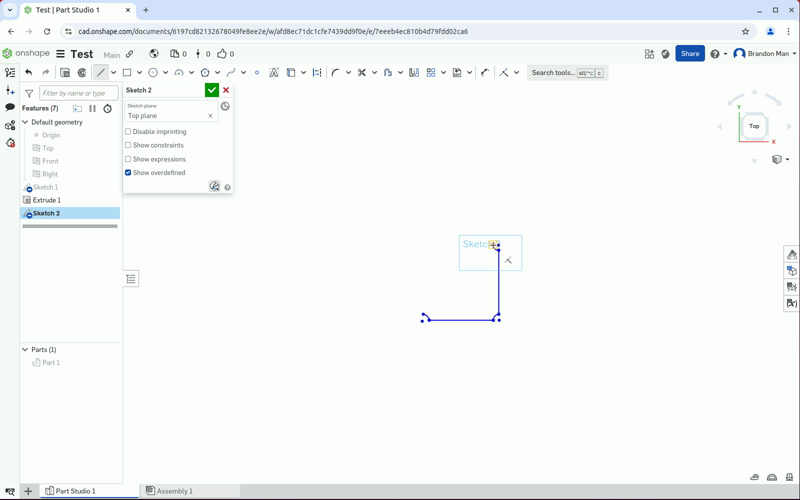
scroll(6)
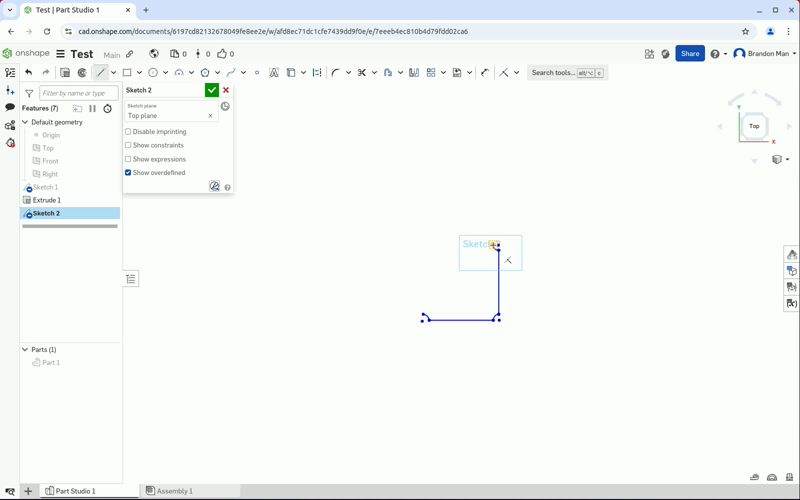
scroll(6)
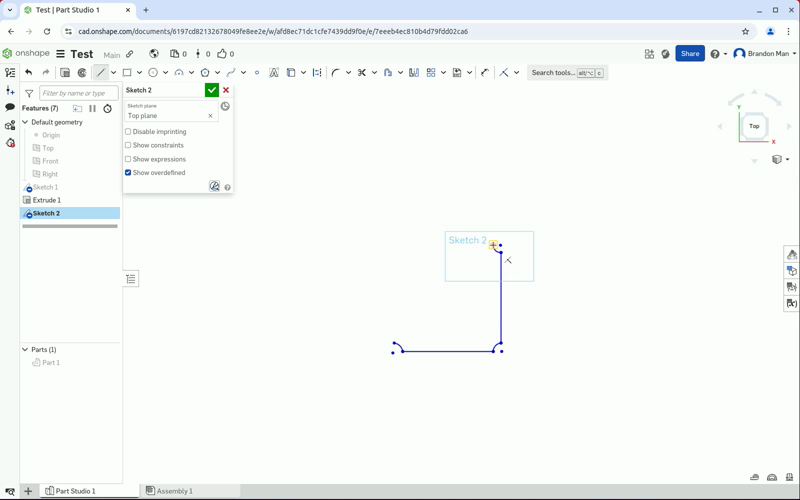
scroll(6)
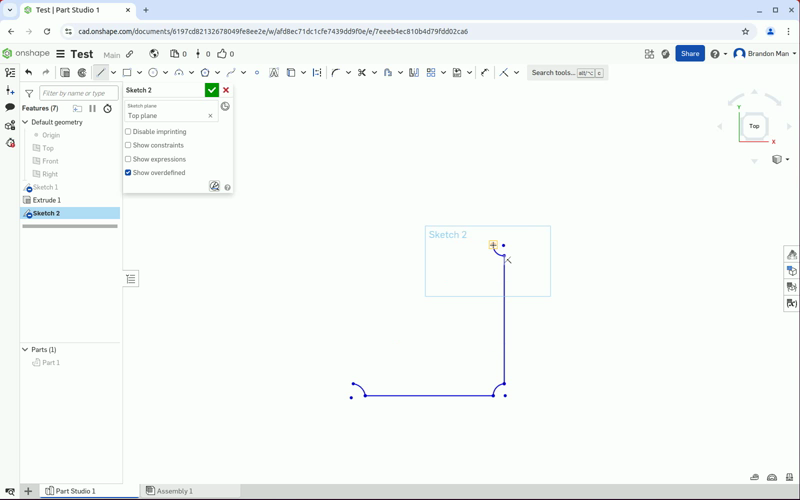
scroll(6)
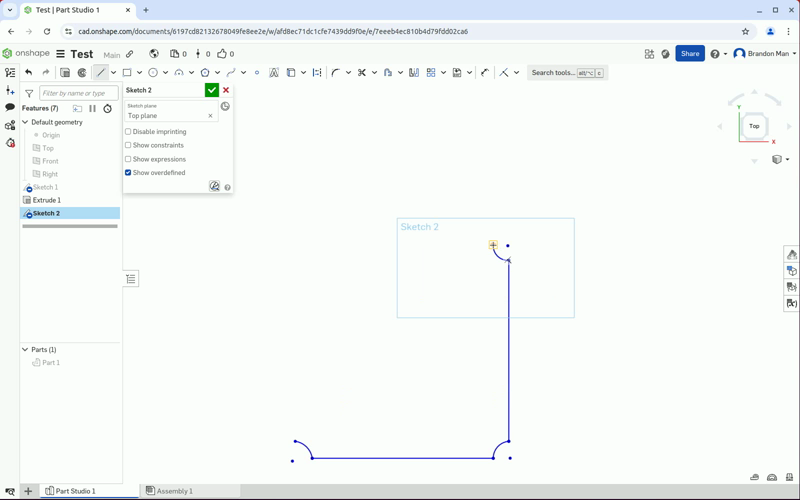
scroll(6)
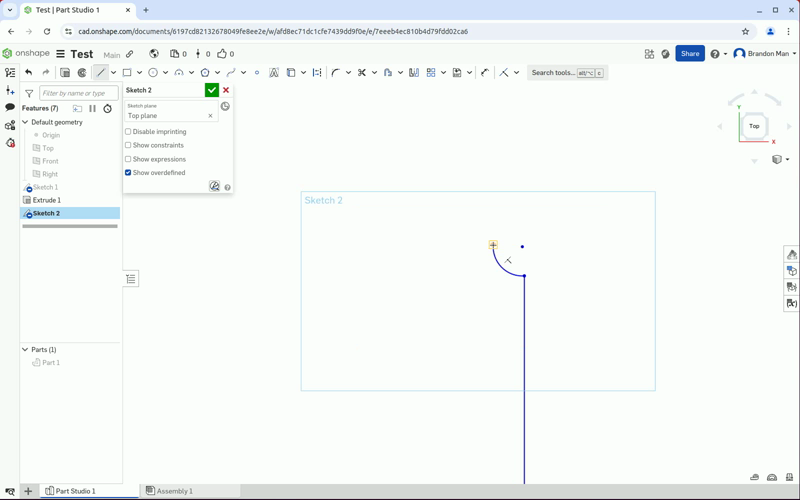
scroll(6)
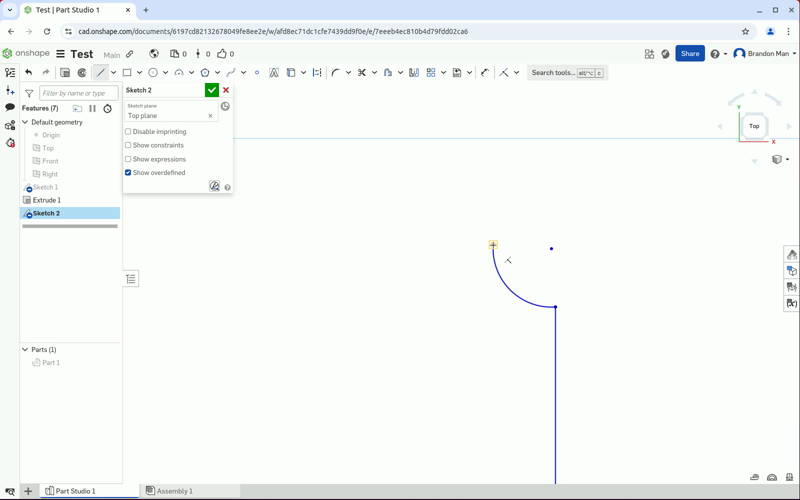
click(493, 244)
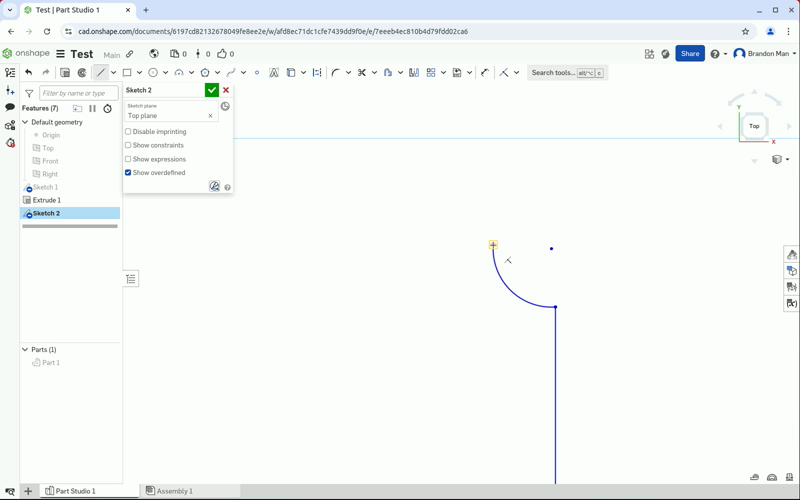
scroll(-6)
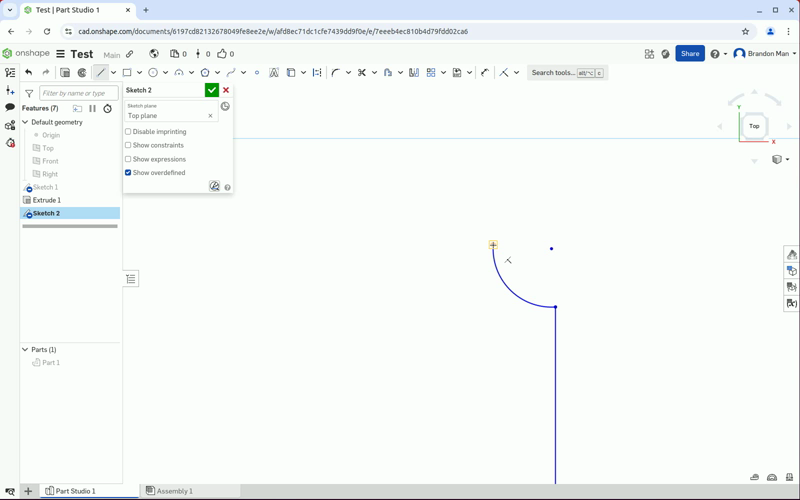
scroll(-6)
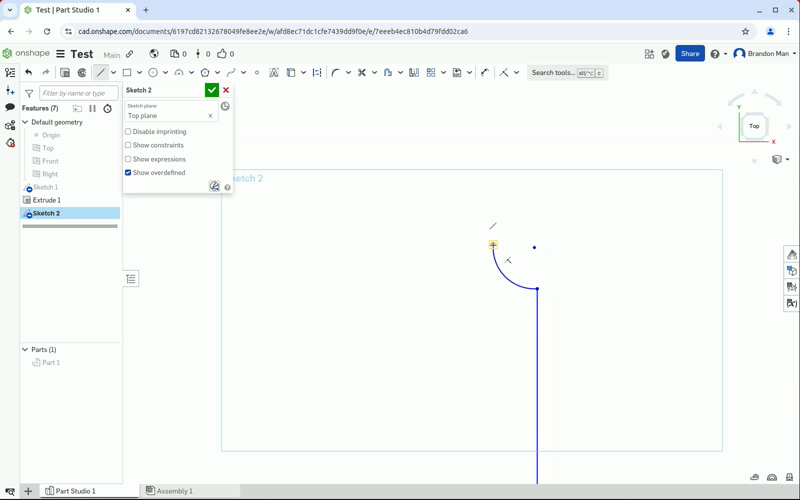
scroll(-6)
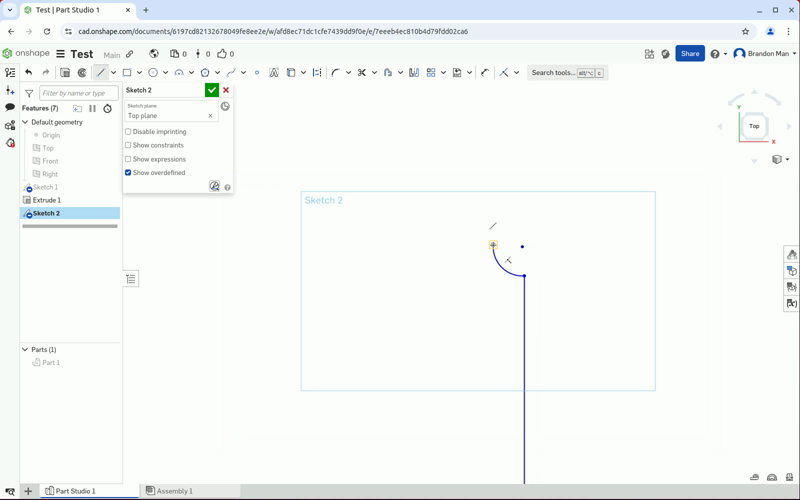
scroll(-6)
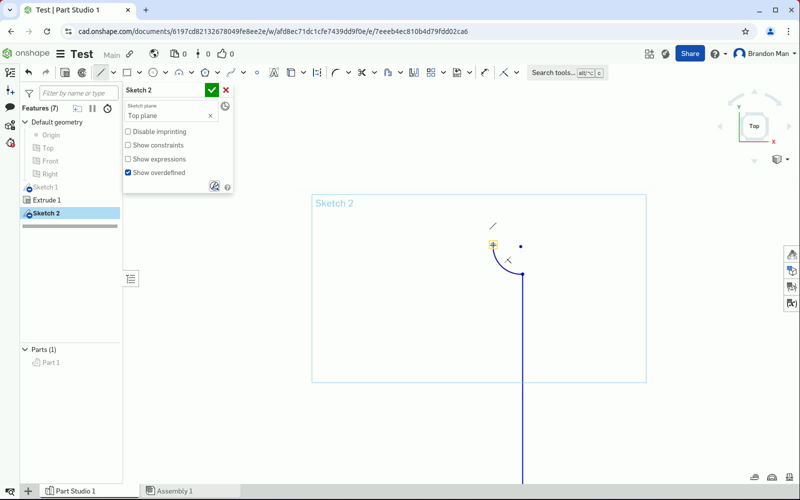
scroll(-6)
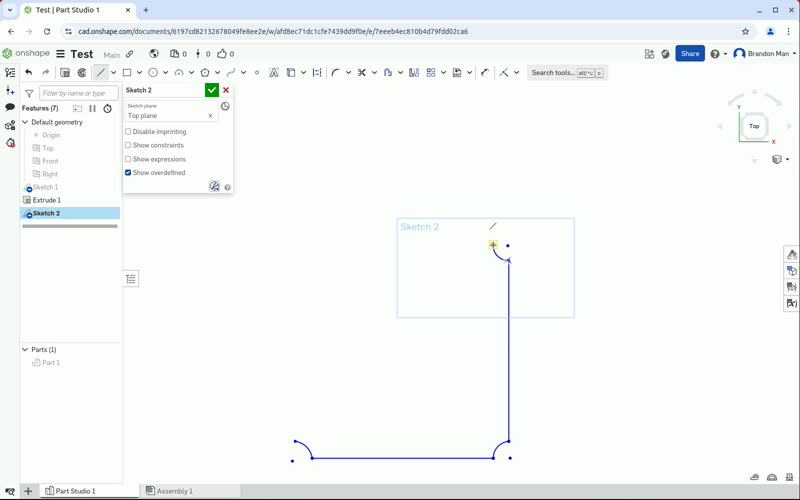
scroll(-6)
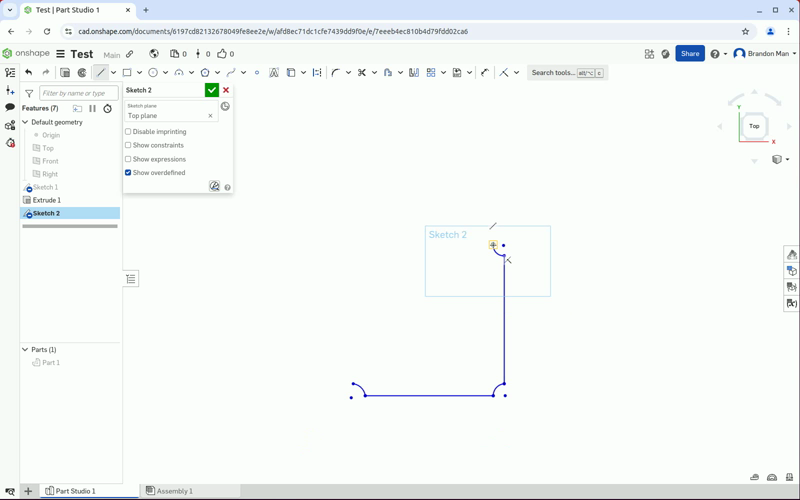
scroll(-6)
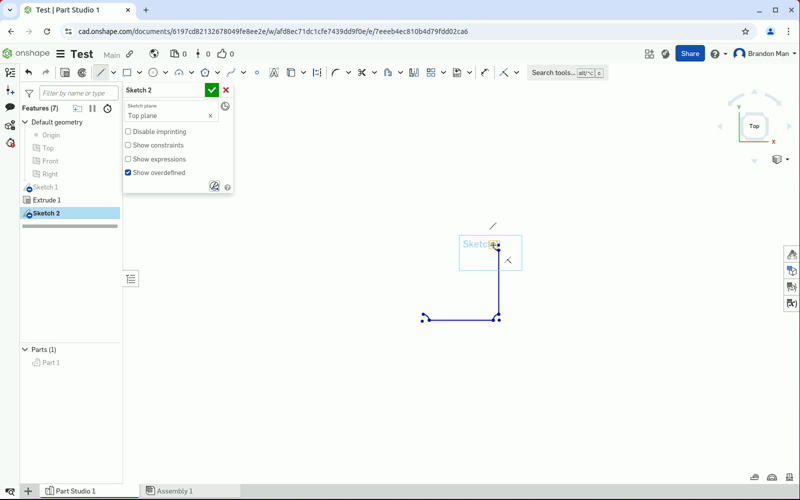
key_down(shift)
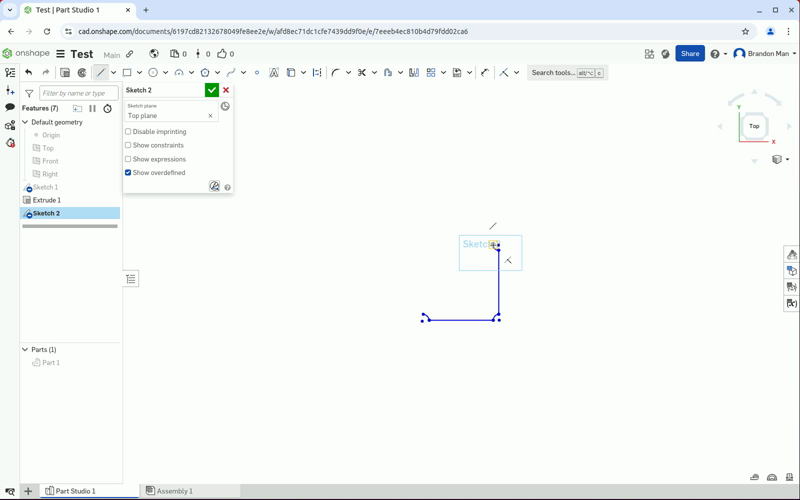
mouse_move(429, 244)
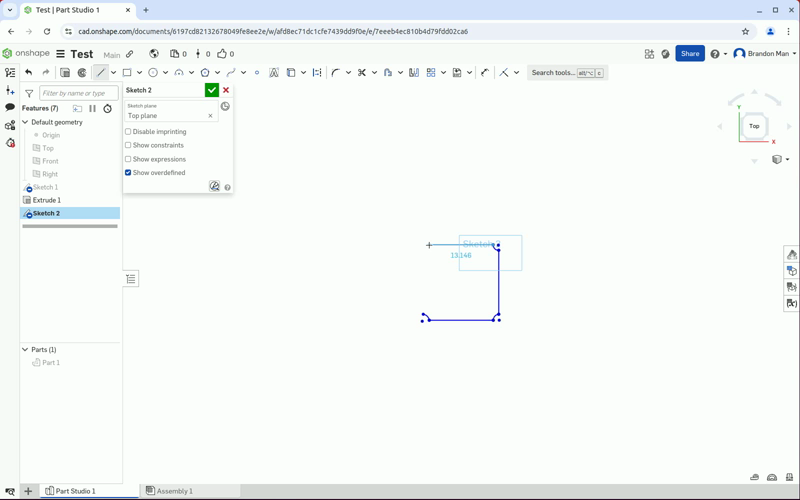
click(429, 244)
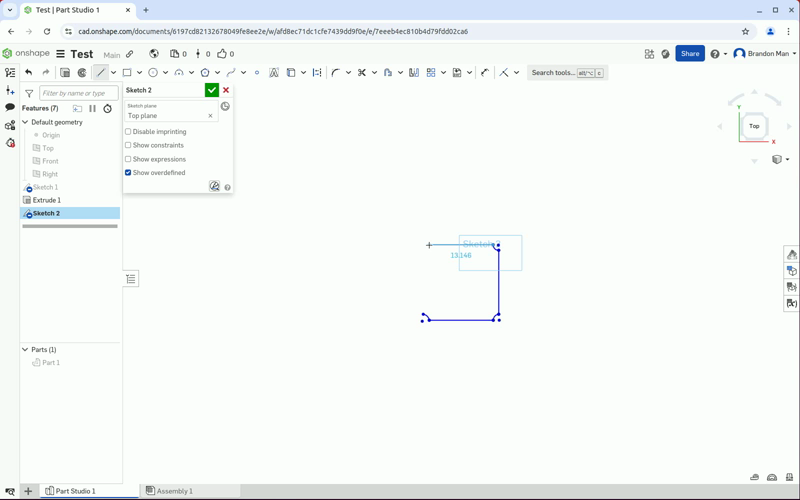
key_up(shift)
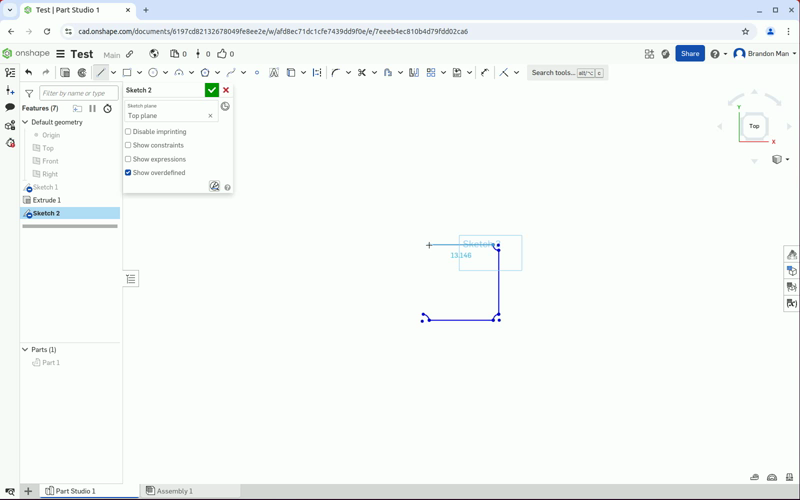
key(esc)
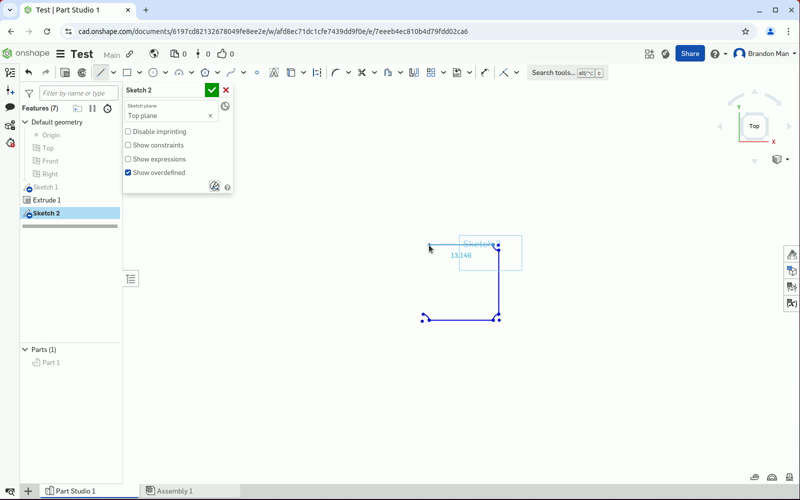
key(a)
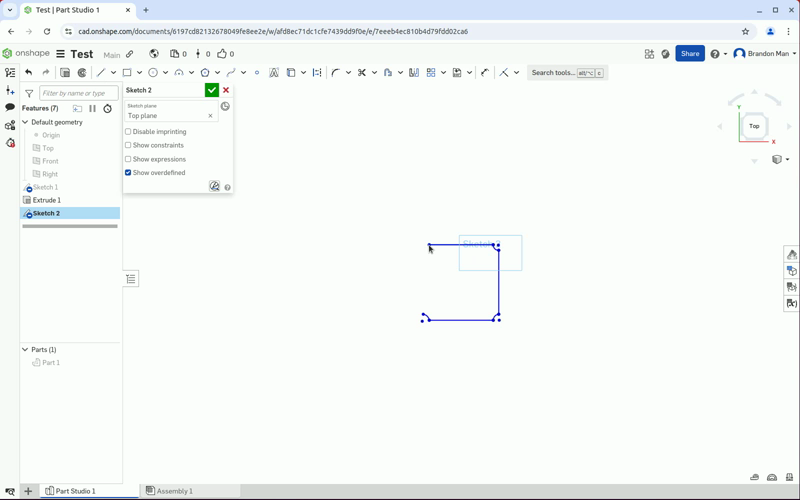
mouse_move(429, 244)
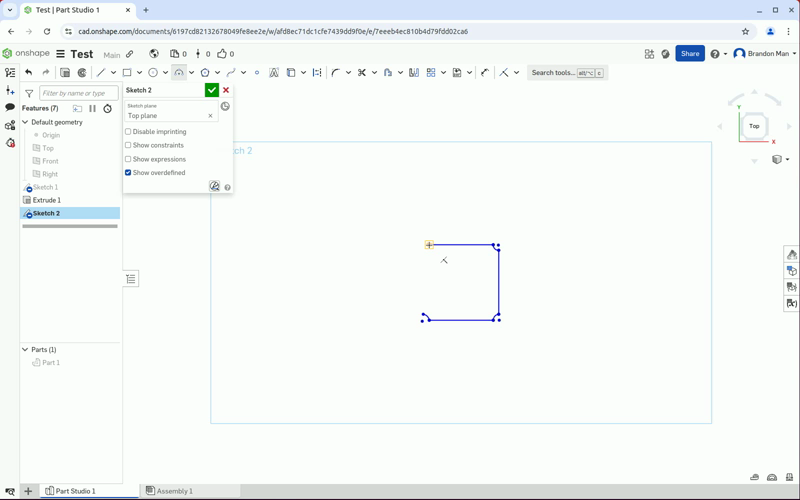
click(429, 244)
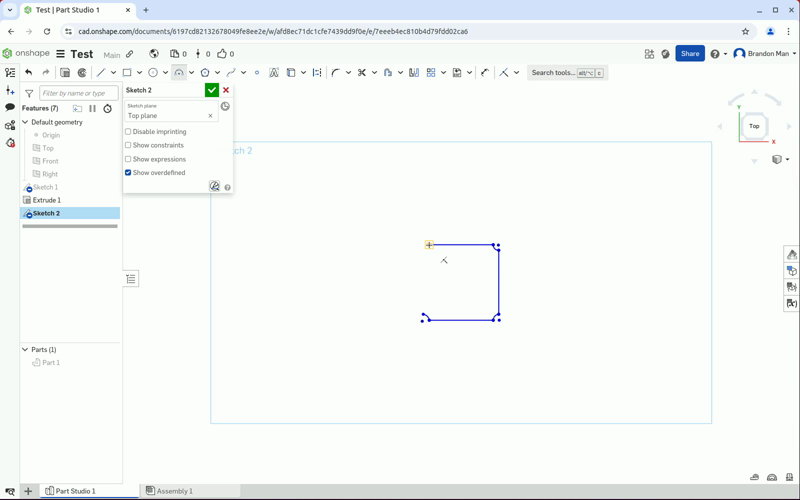
key_down(shift)
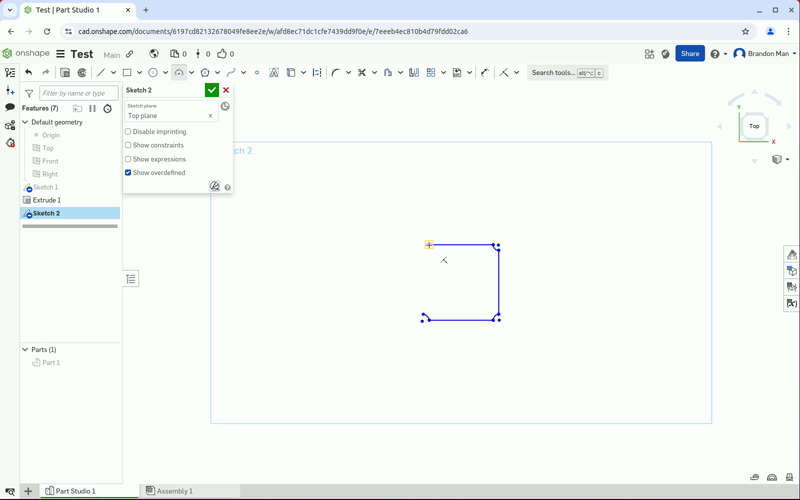
mouse_move(423, 250)
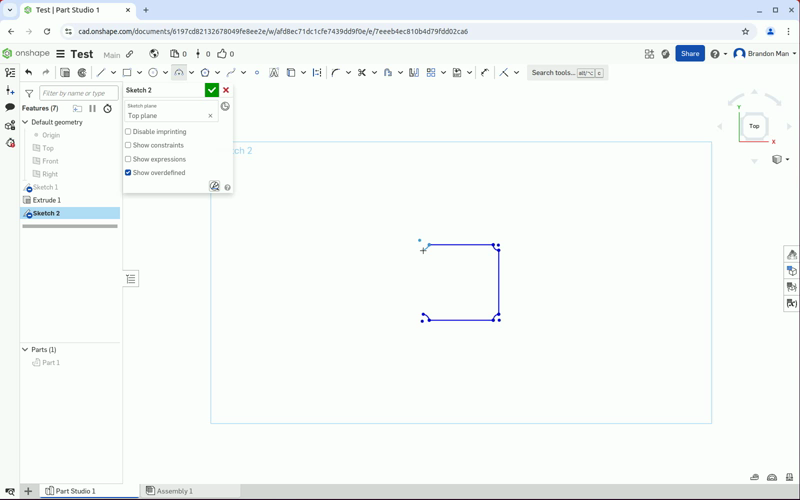
click(423, 250)
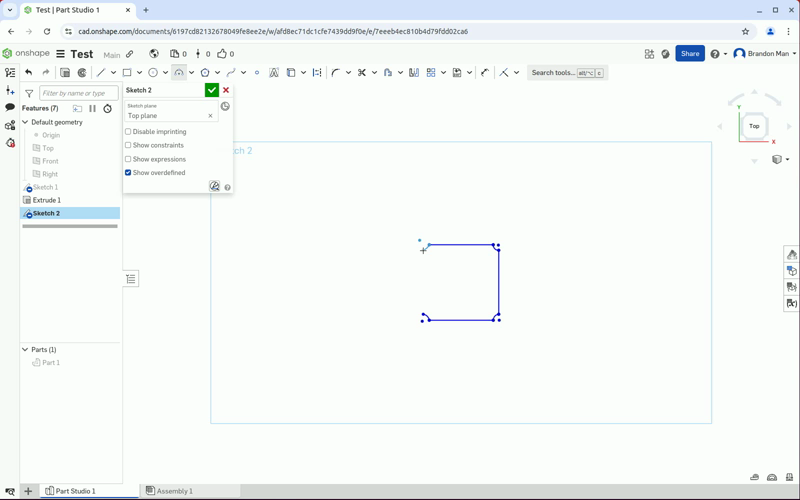
mouse_move(427, 248)
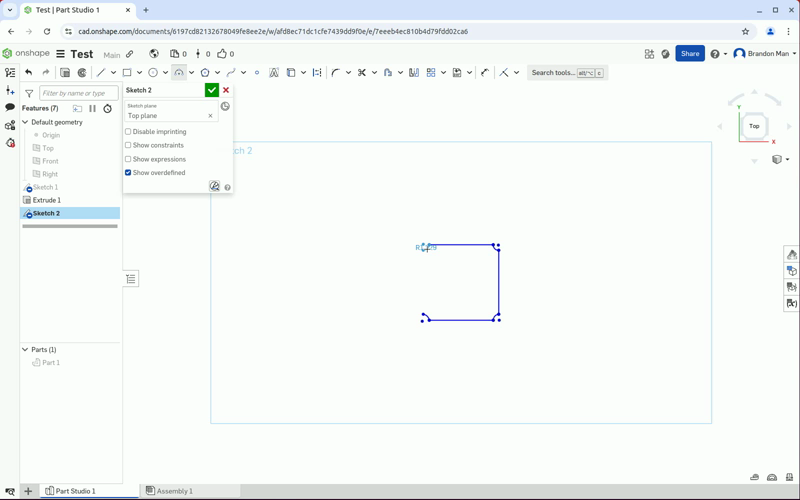
scroll(6)
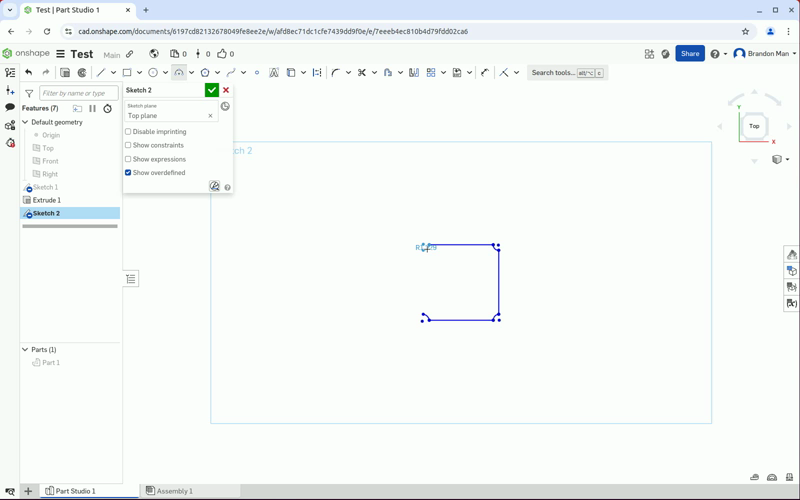
scroll(6)
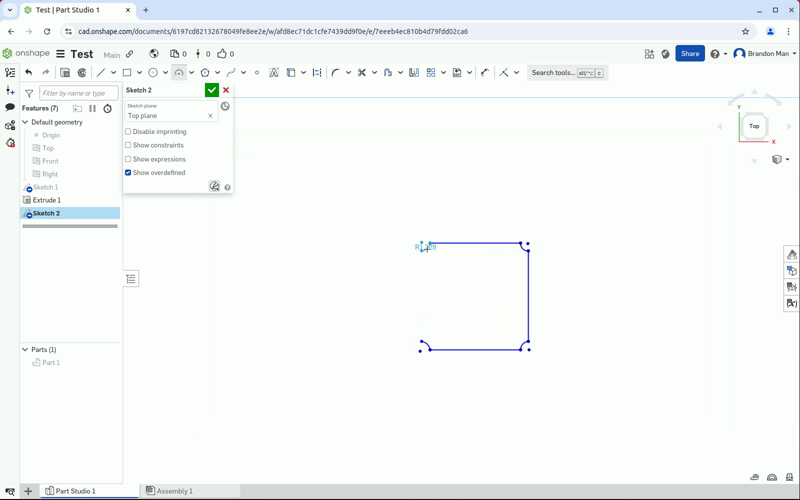
scroll(6)
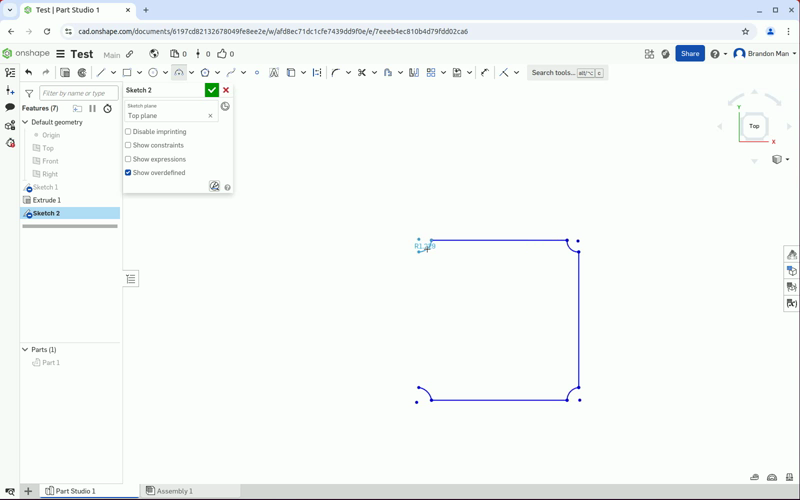
scroll(6)
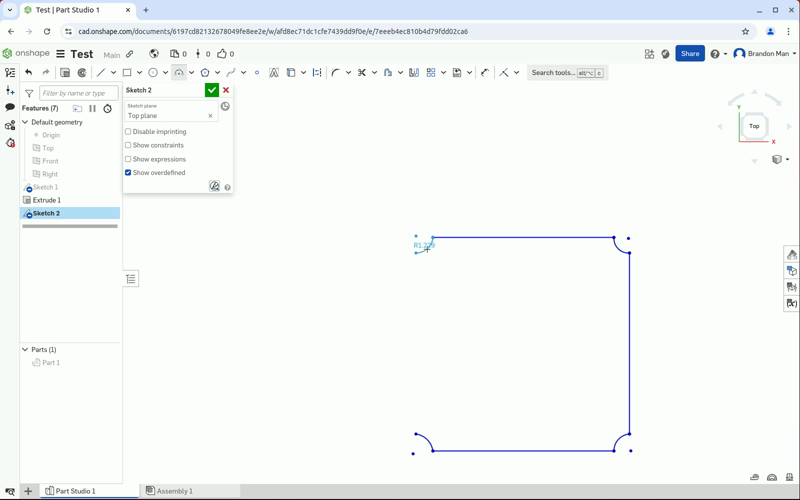
scroll(6)
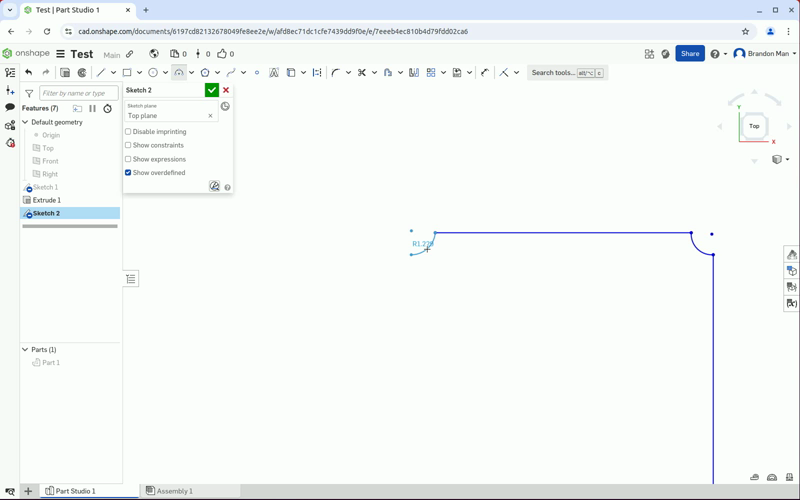
scroll(6)
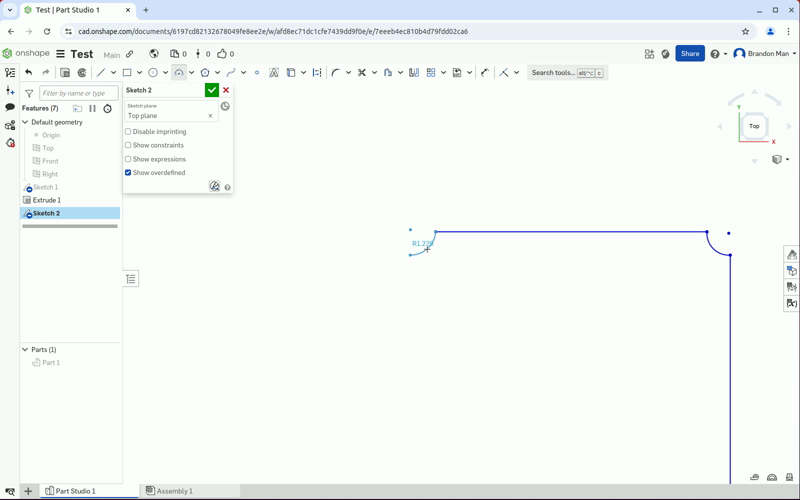
scroll(6)
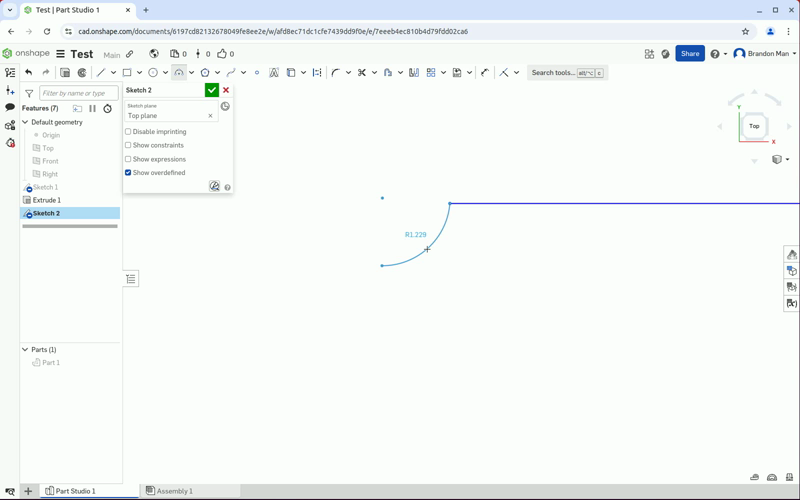
click(427, 248)
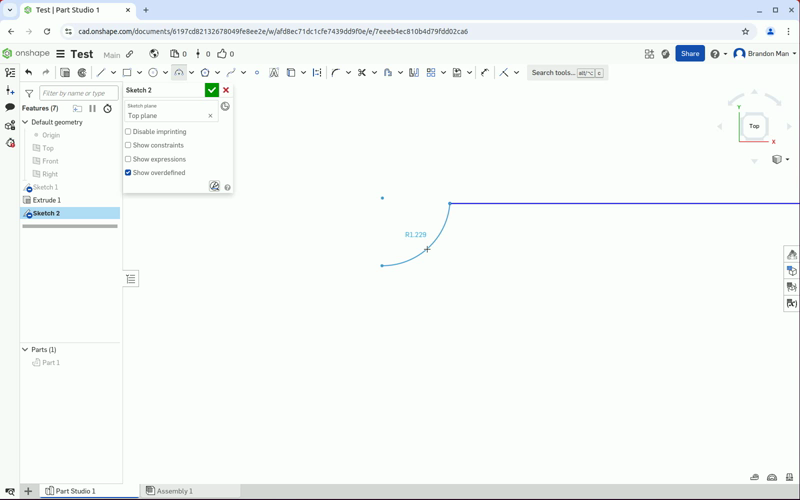
scroll(-6)
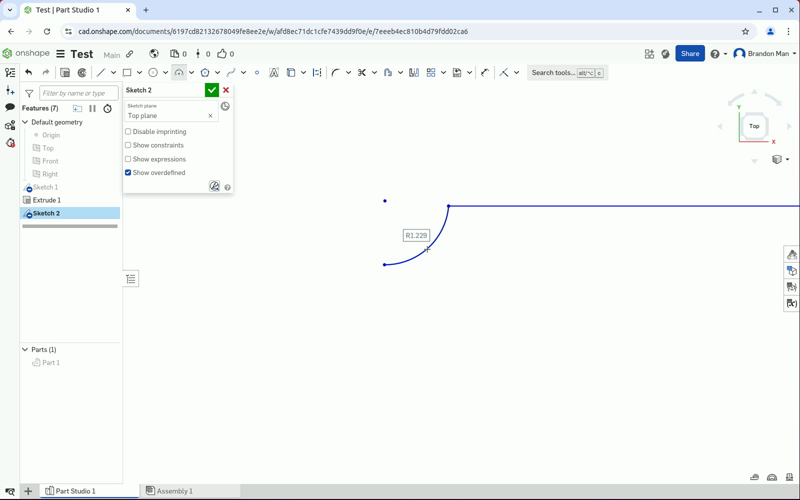
scroll(-6)
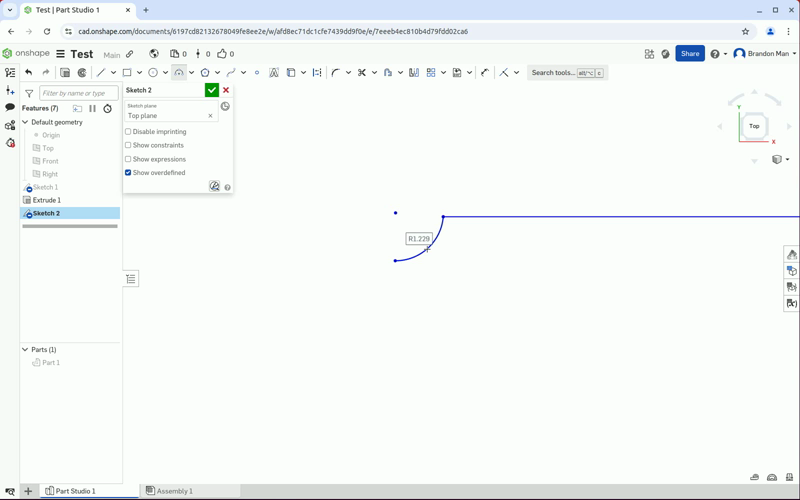
scroll(-6)
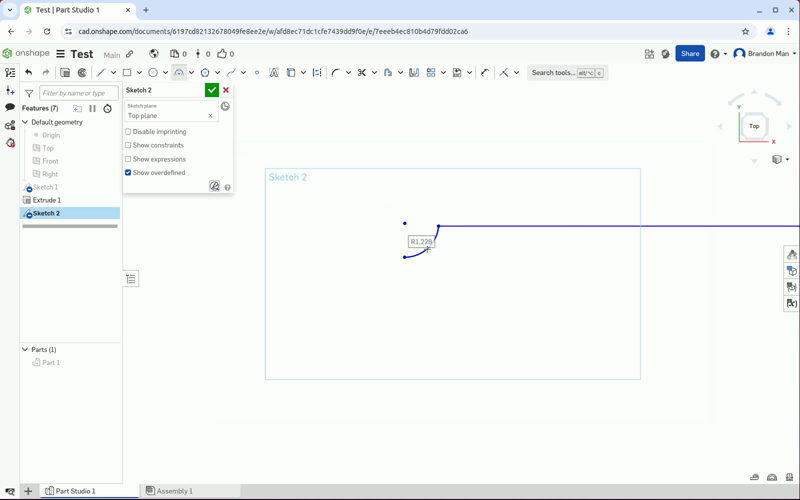
scroll(-6)
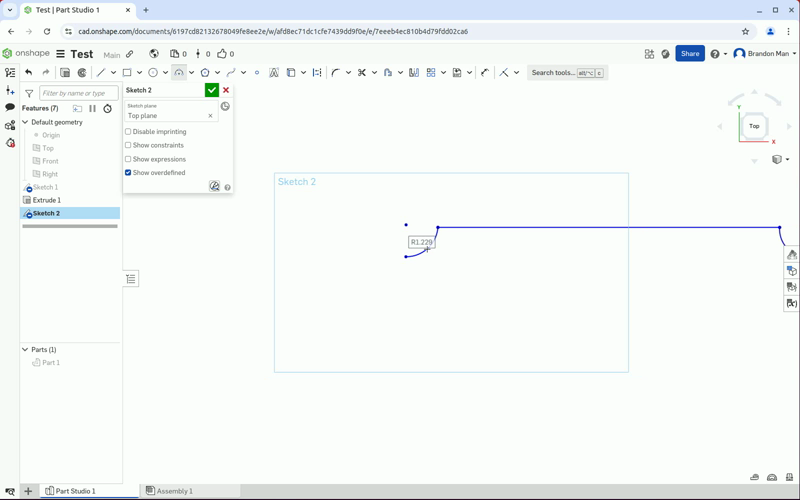
scroll(-6)
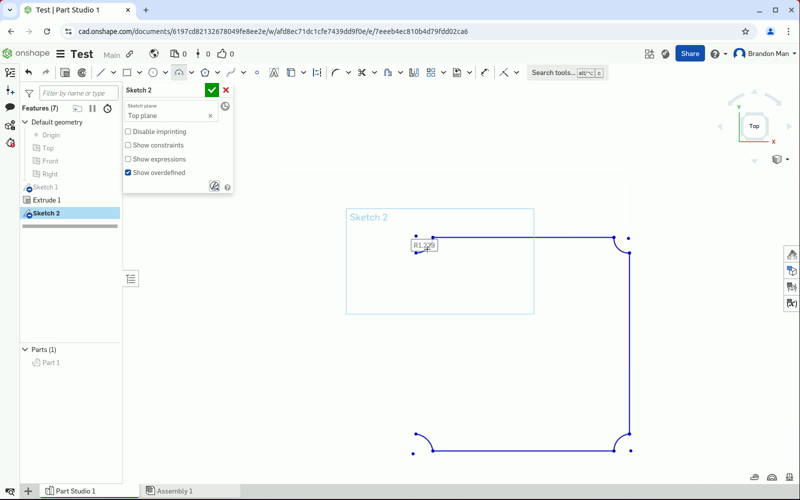
scroll(-6)
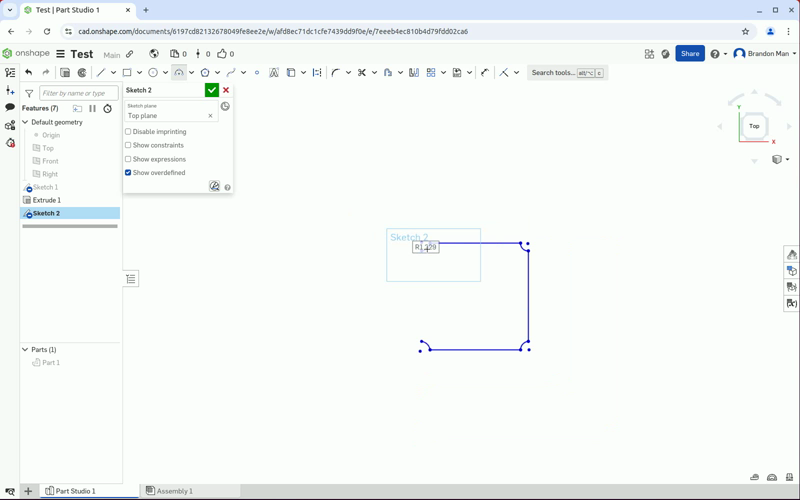
scroll(-6)
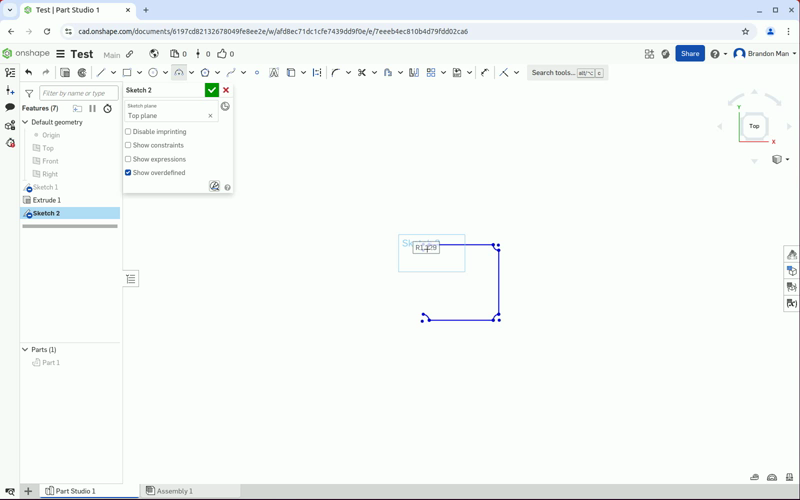
key_up(shift)
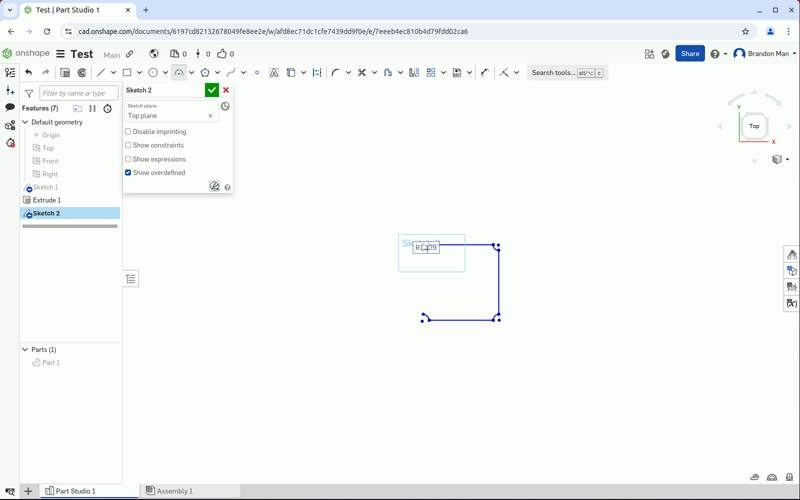
key(esc)
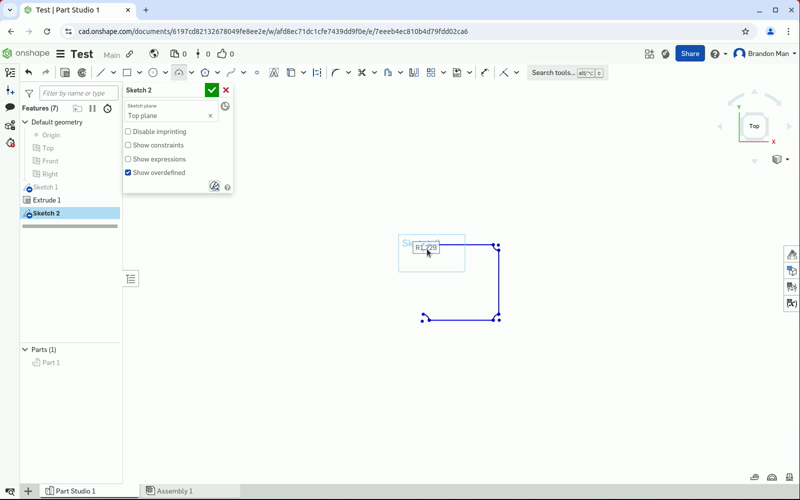
key(l)
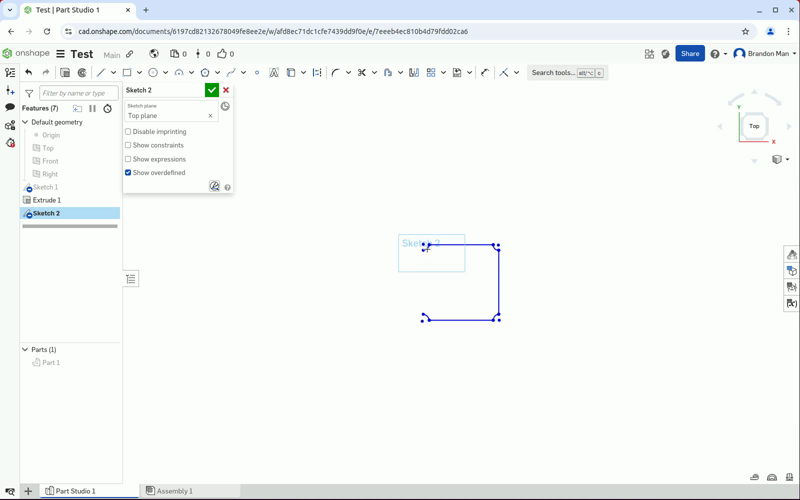
mouse_move(423, 250)
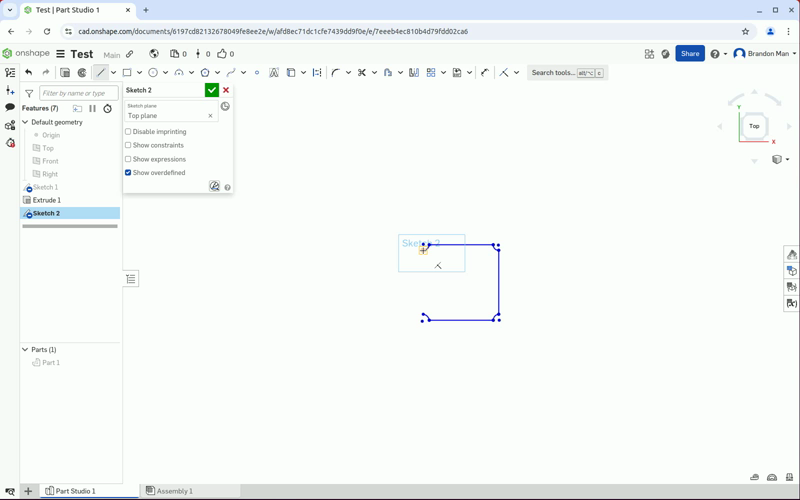
scroll(6)
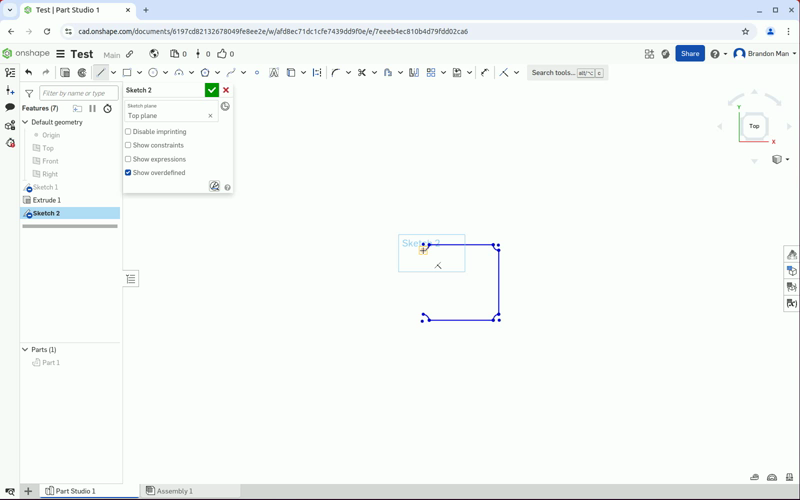
scroll(6)
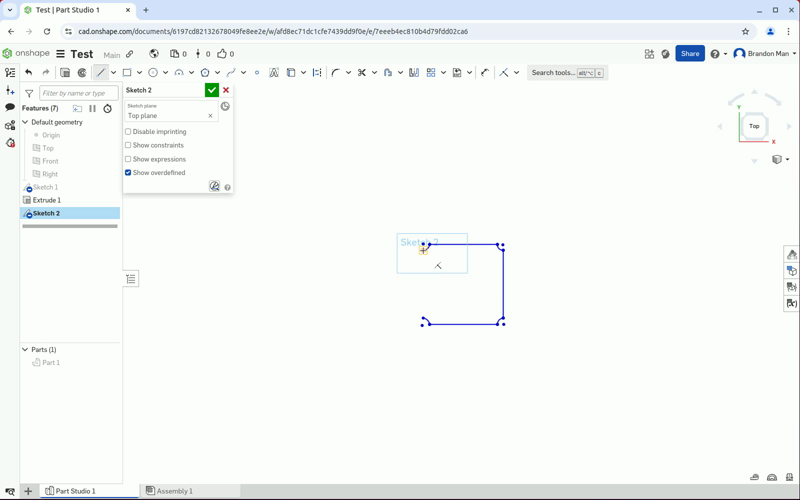
scroll(6)
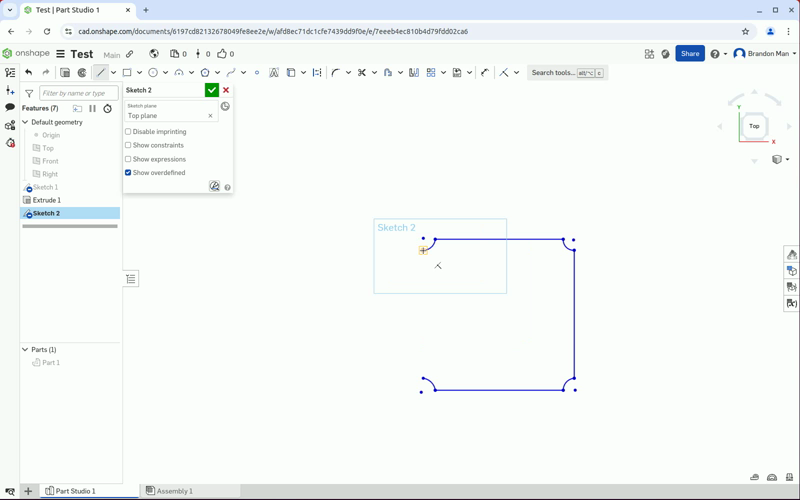
scroll(6)
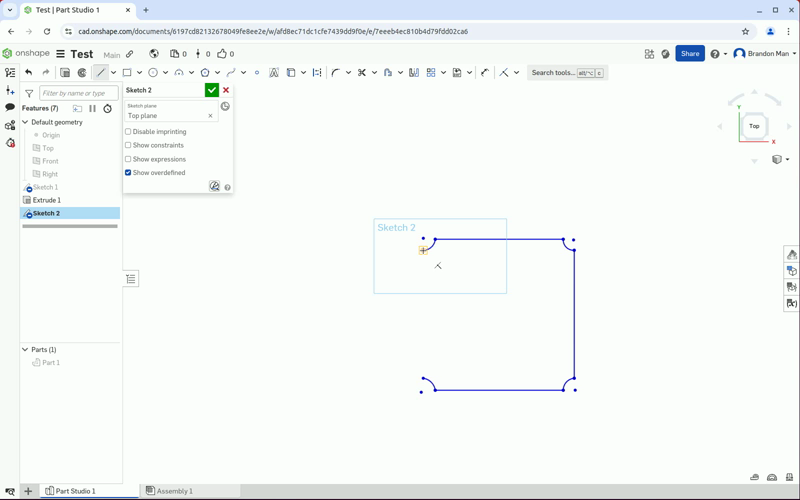
scroll(6)
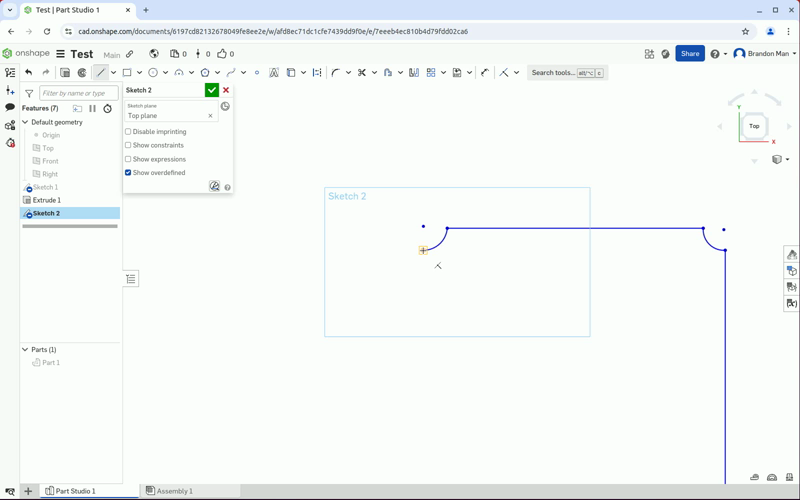
scroll(6)
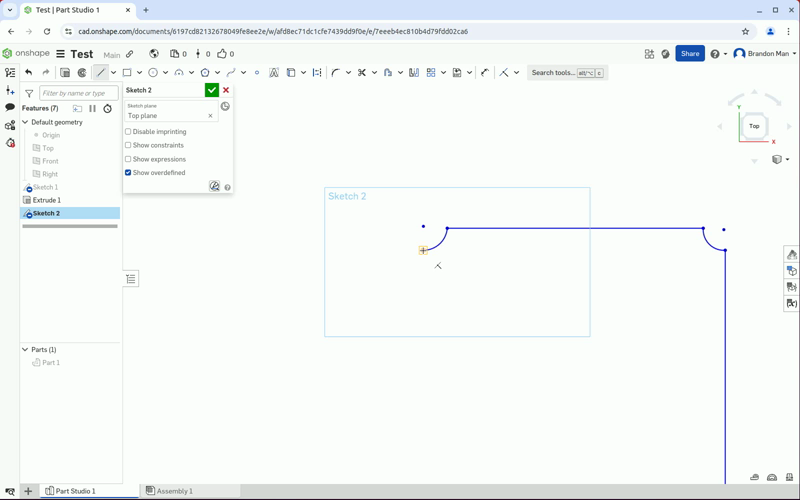
scroll(6)
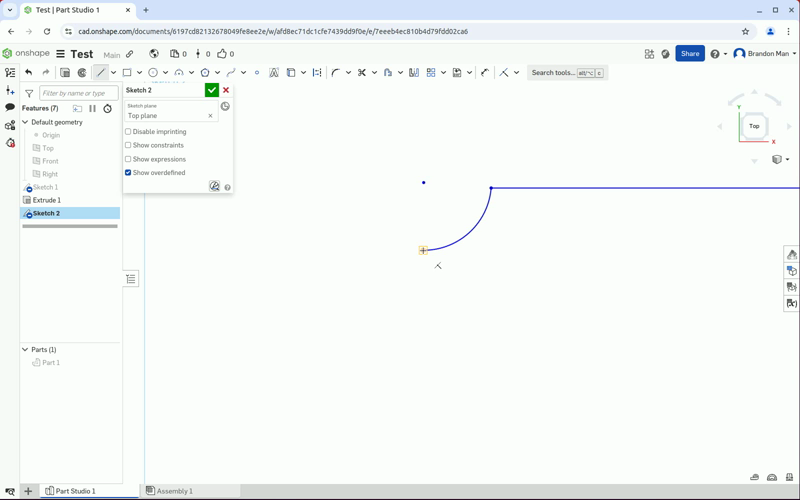
click(423, 250)
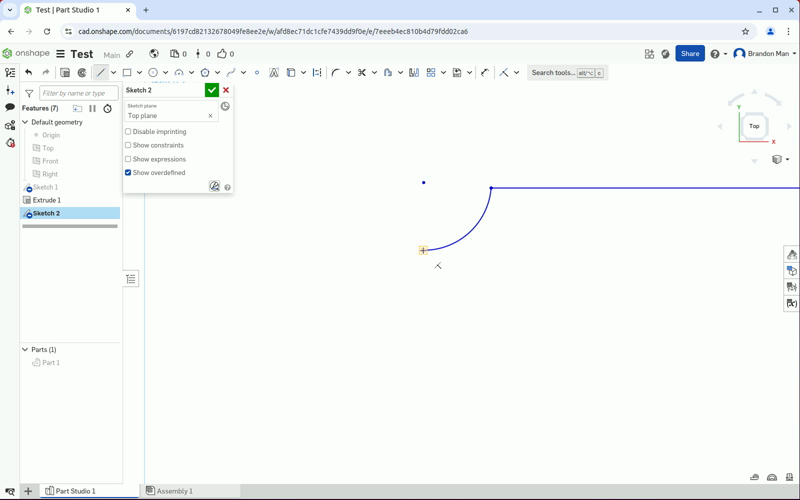
scroll(-6)
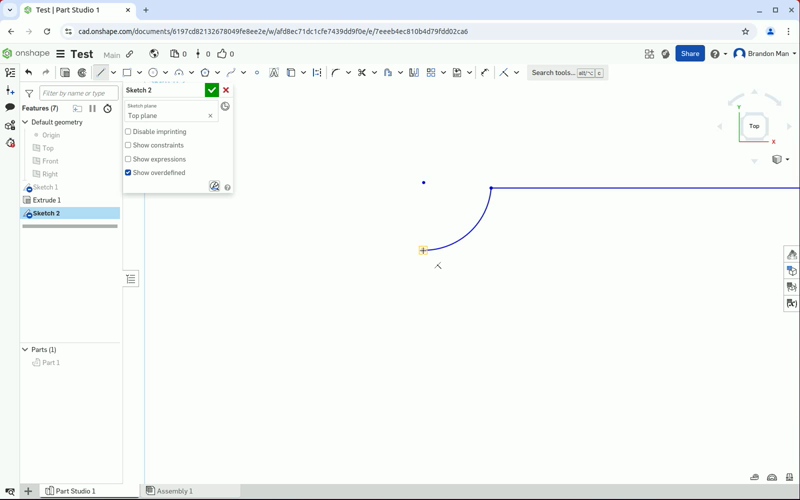
scroll(-6)
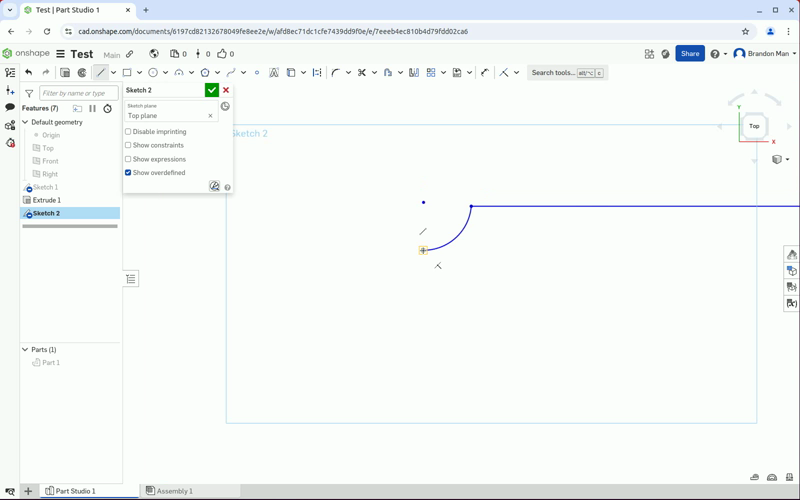
scroll(-6)
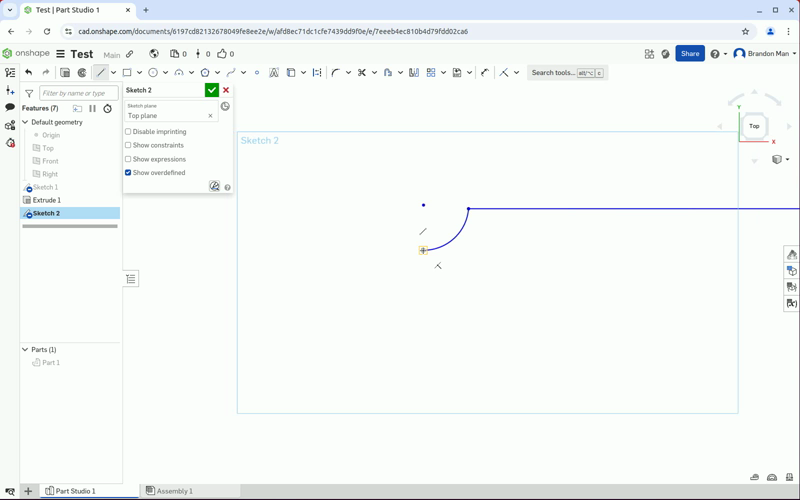
scroll(-6)
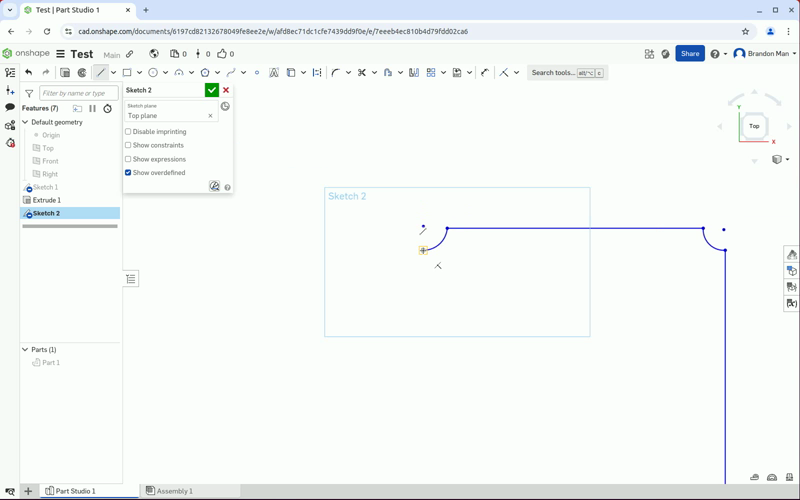
scroll(-6)
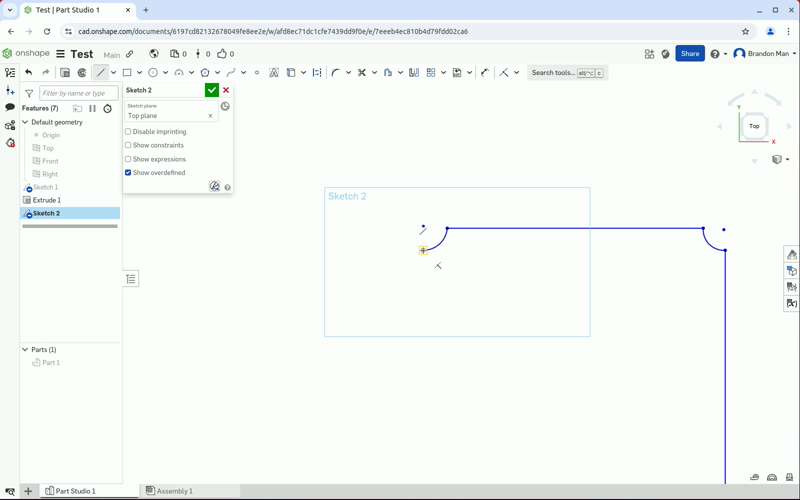
scroll(-6)
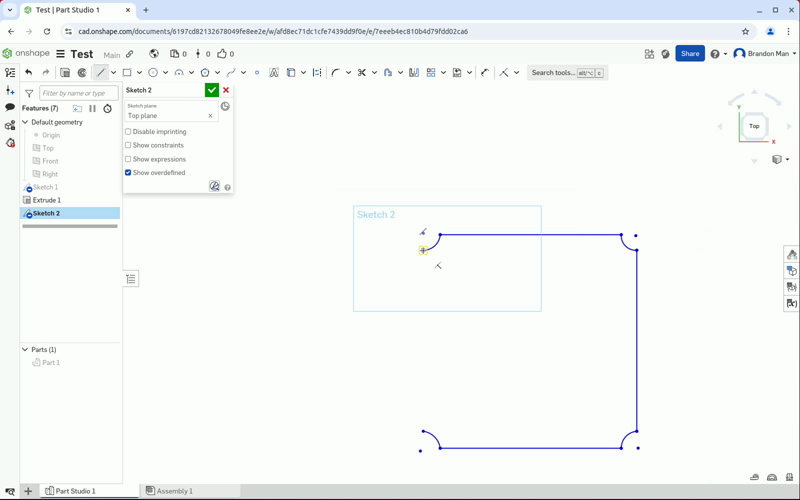
scroll(-6)
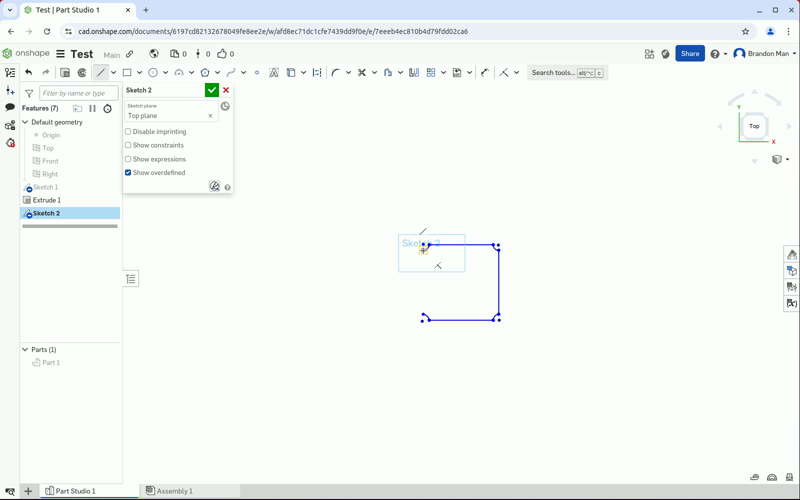
key_down(shift)
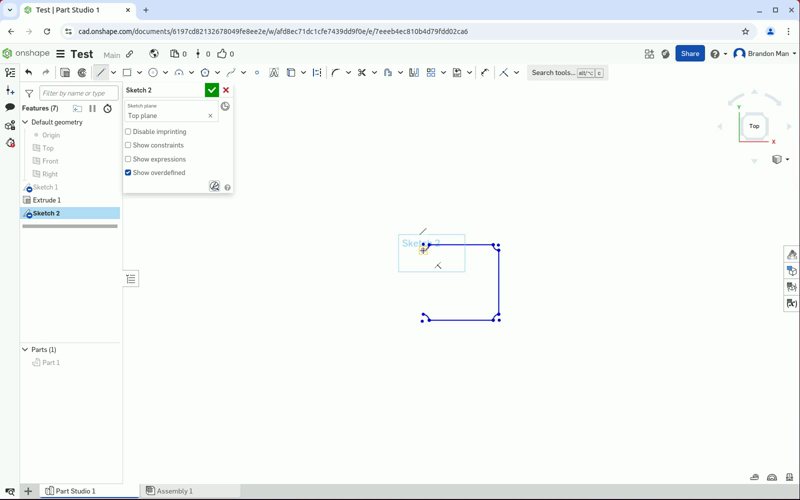
mouse_move(423, 314)
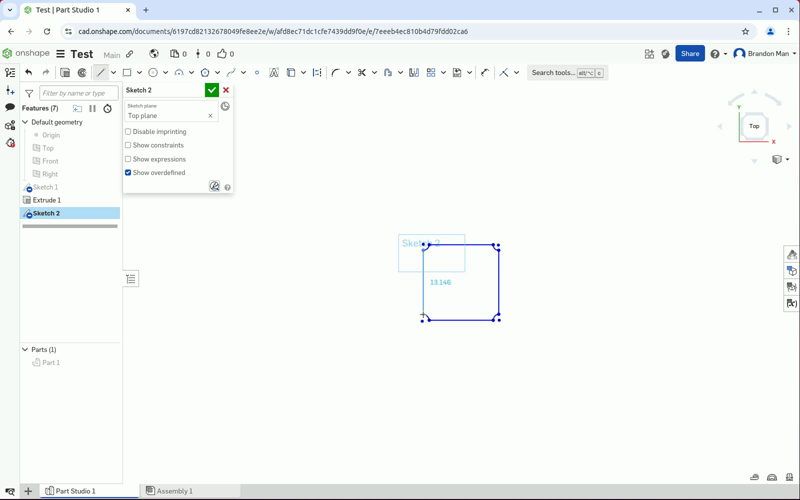
scroll(6)
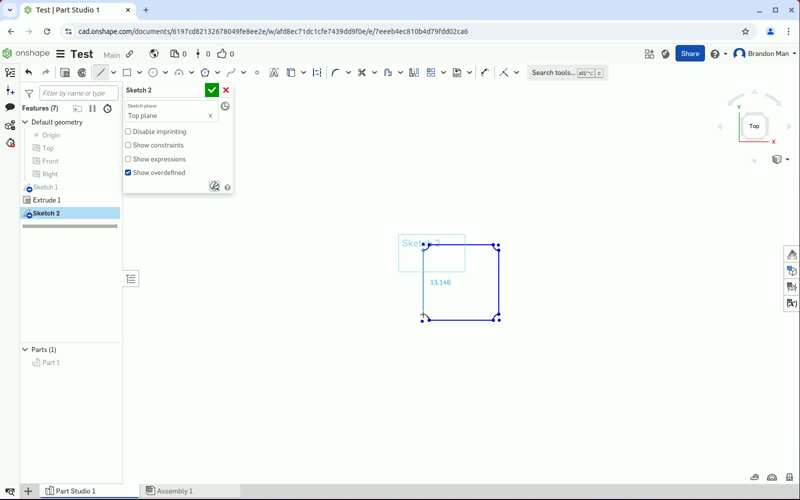
scroll(6)
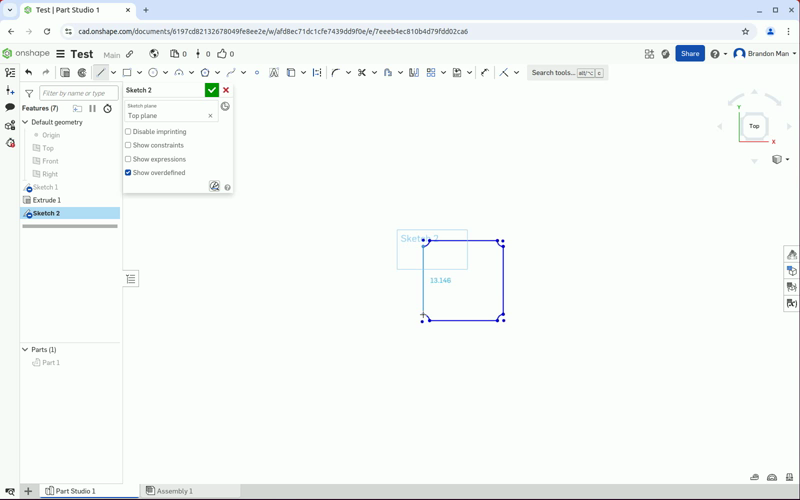
scroll(6)
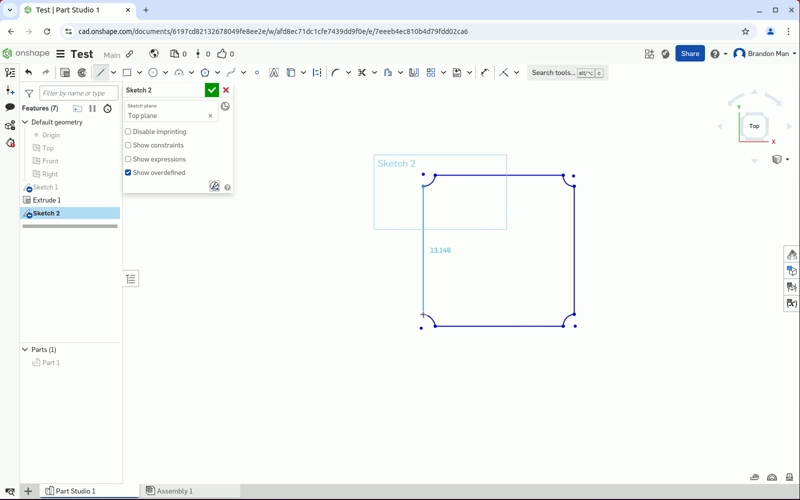
scroll(6)
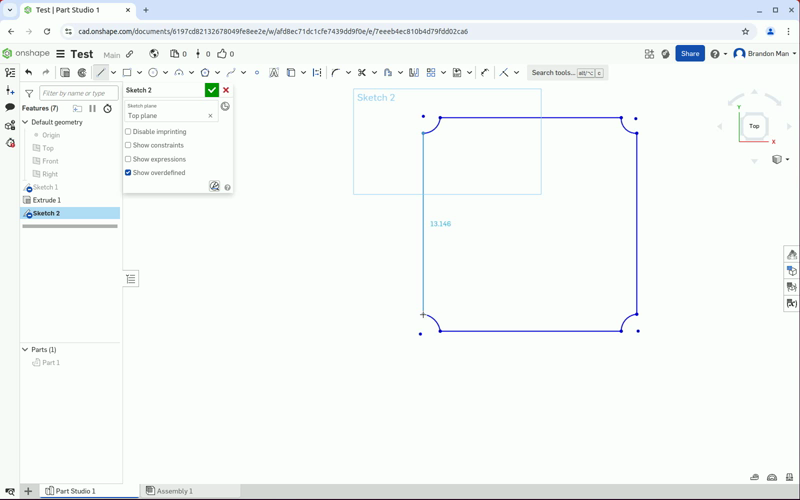
scroll(6)
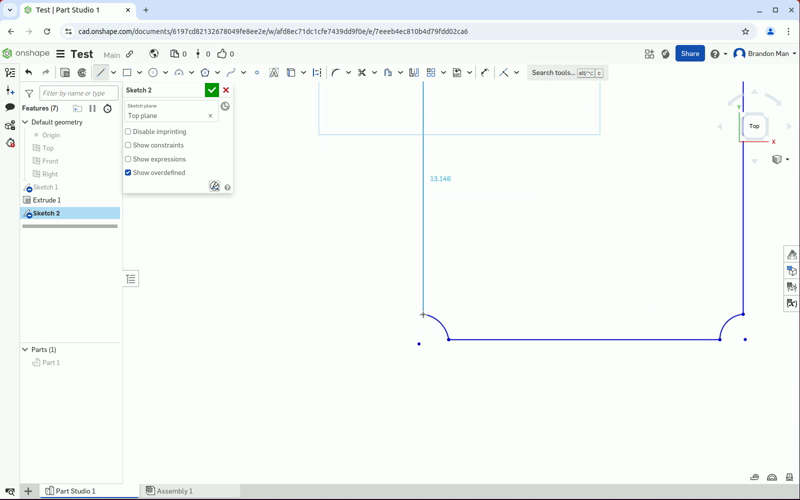
scroll(6)
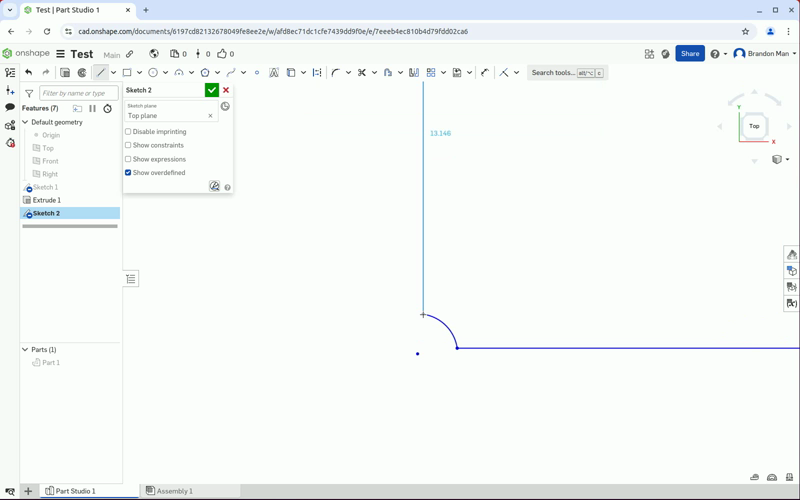
scroll(6)
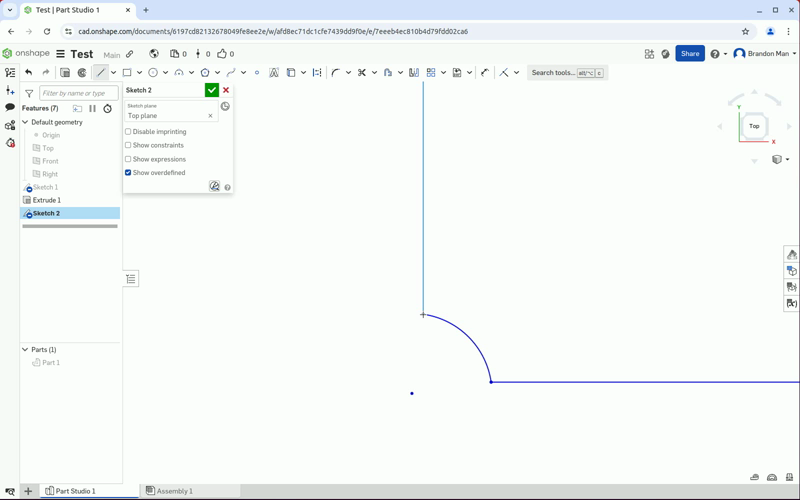
key_up(shift)
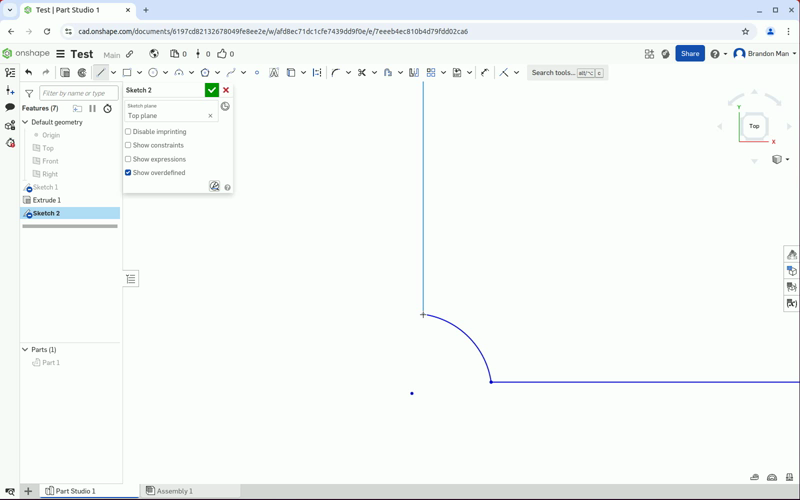
click(423, 314)
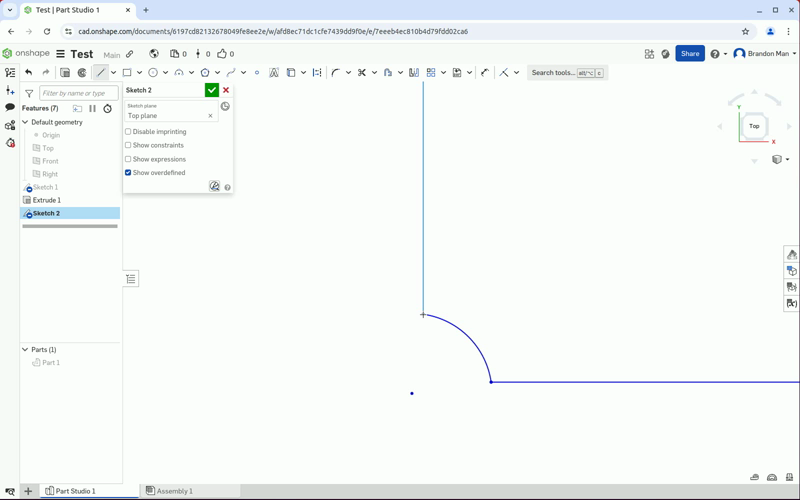
scroll(-6)
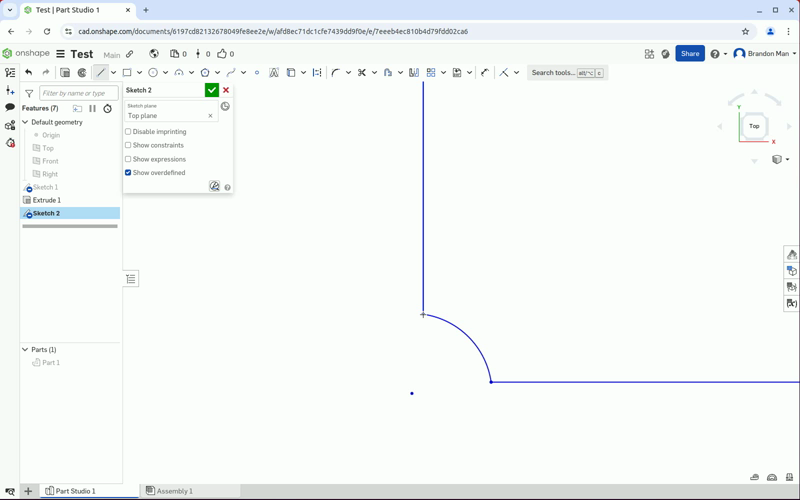
scroll(-6)
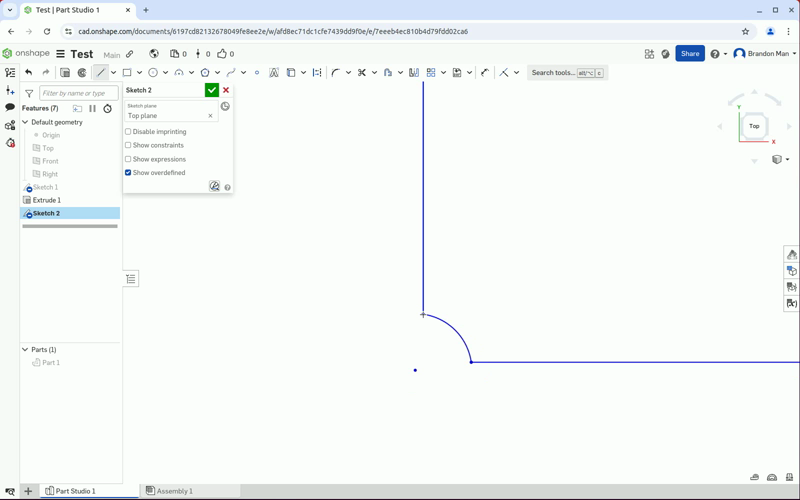
scroll(-6)
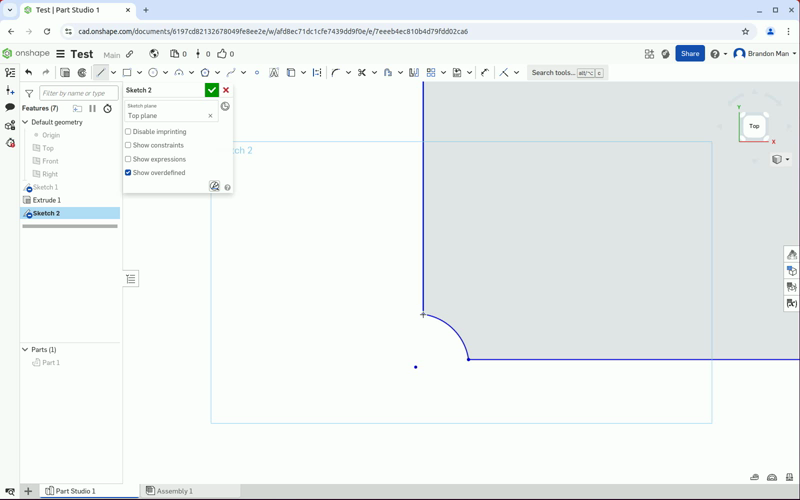
scroll(-6)
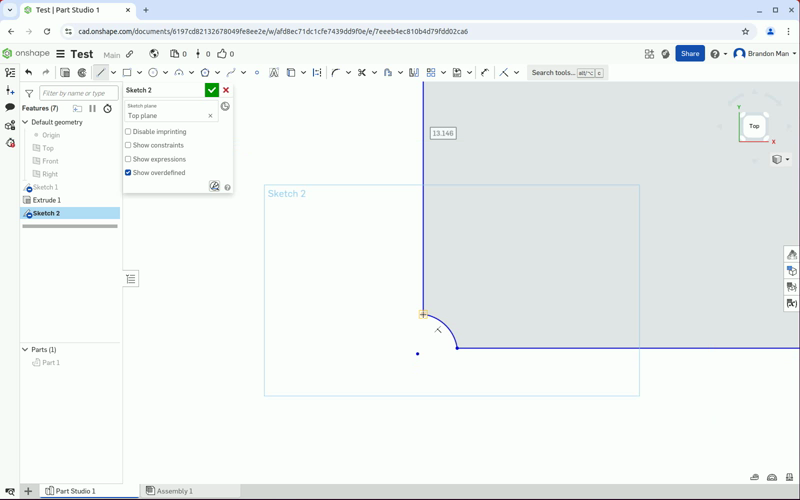
scroll(-6)
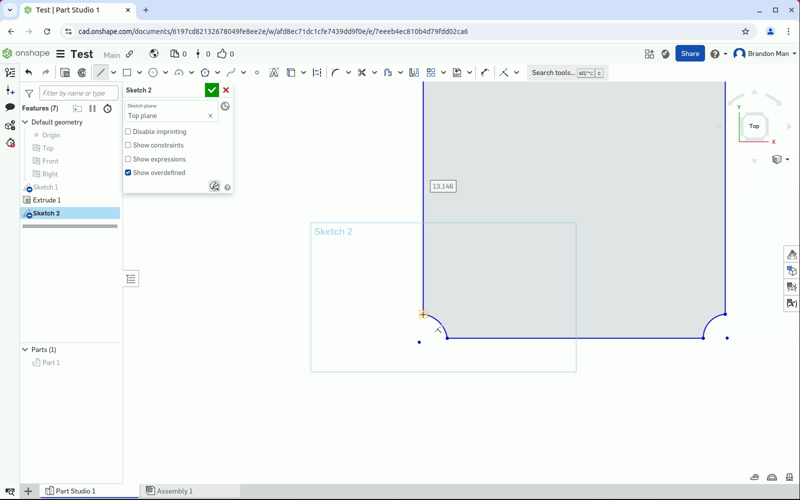
scroll(-6)
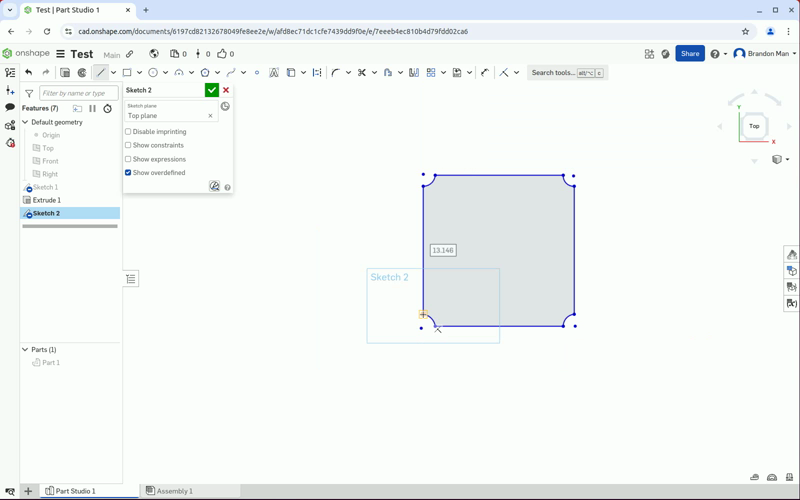
scroll(-6)
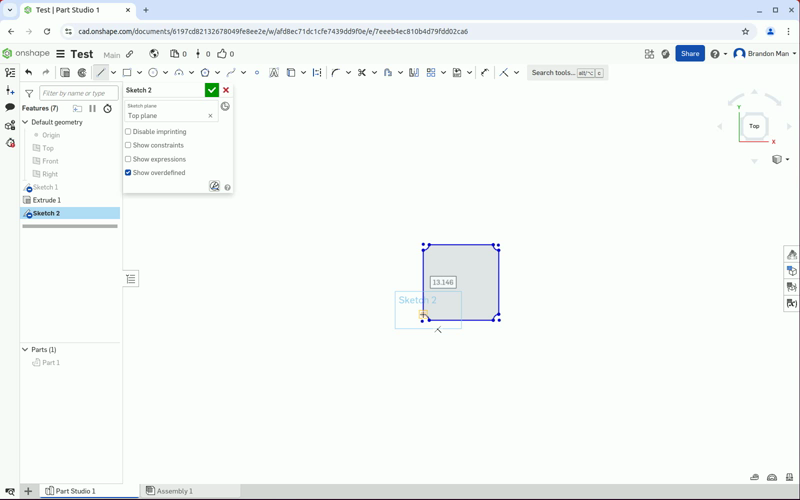
key(esc)
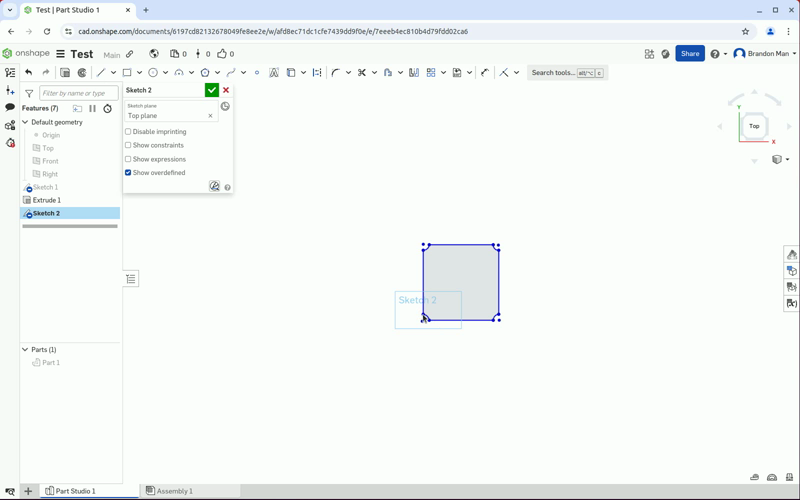
mouse_move(450, 259)
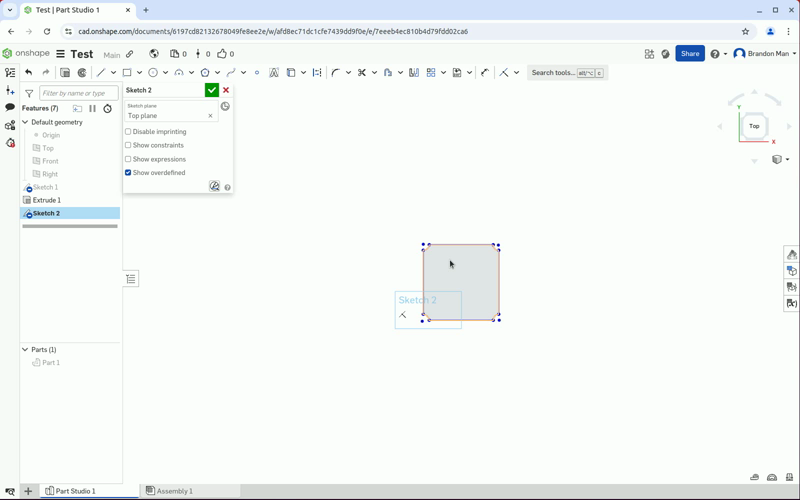
click(450, 259)
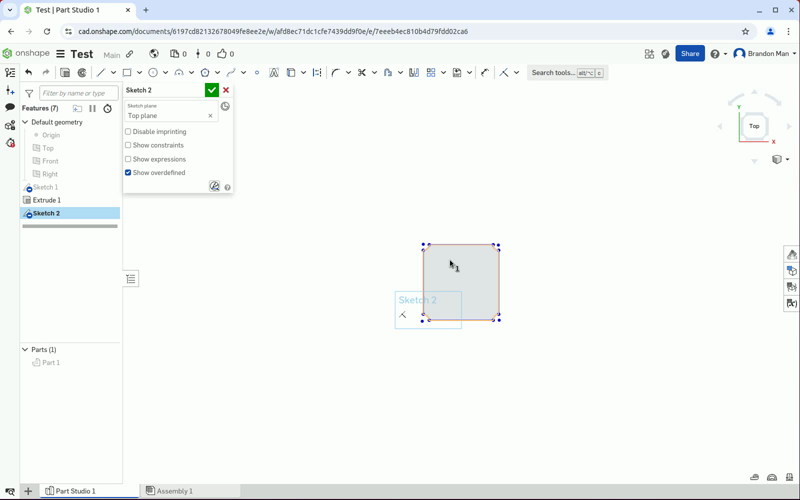
mouse_move(73, 352)
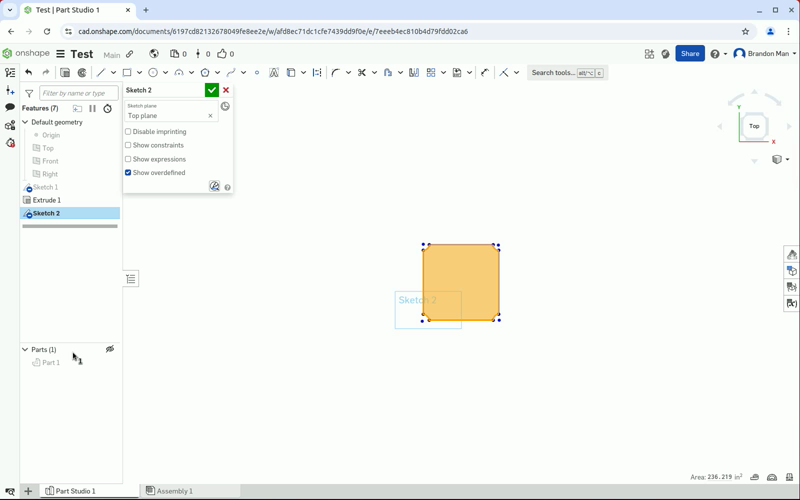
key(shift+y)
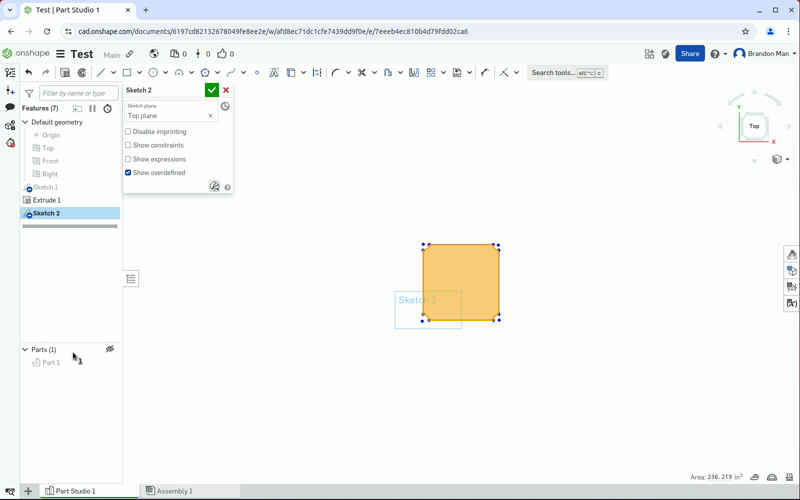
key(shift+e)
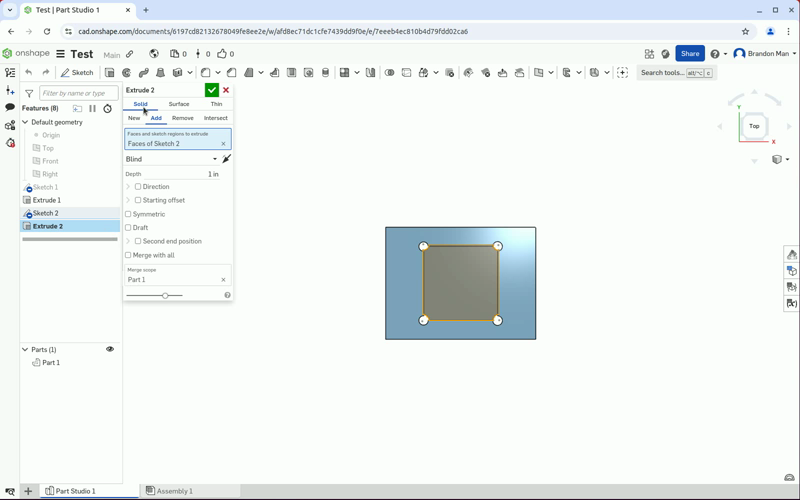
mouse_move(143, 106)
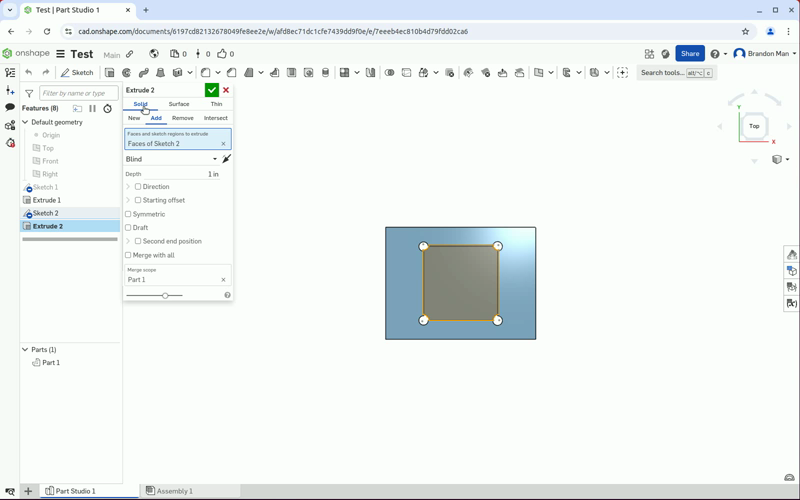
click(143, 106)
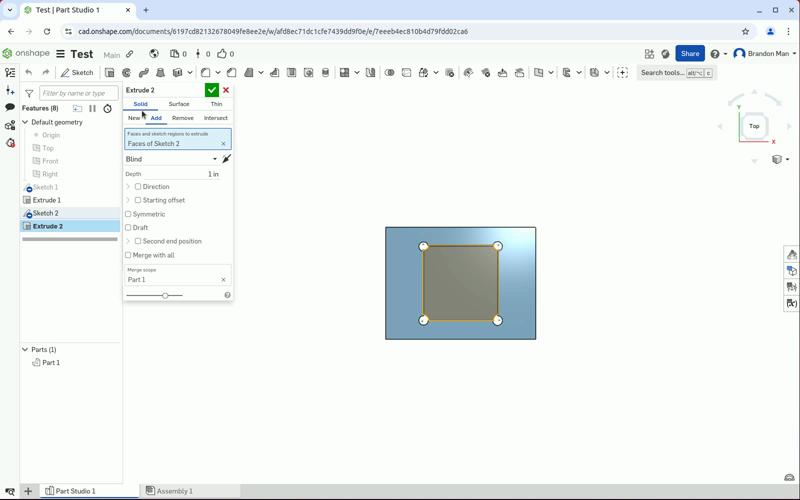
mouse_move(137, 120)
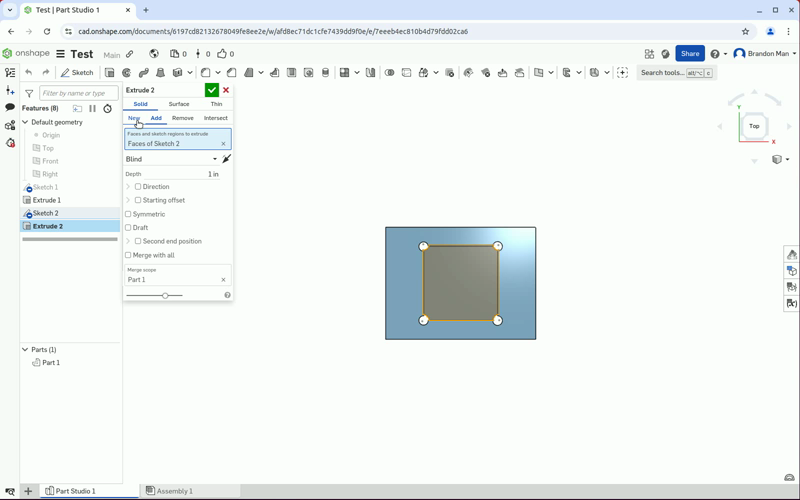
click(137, 120)
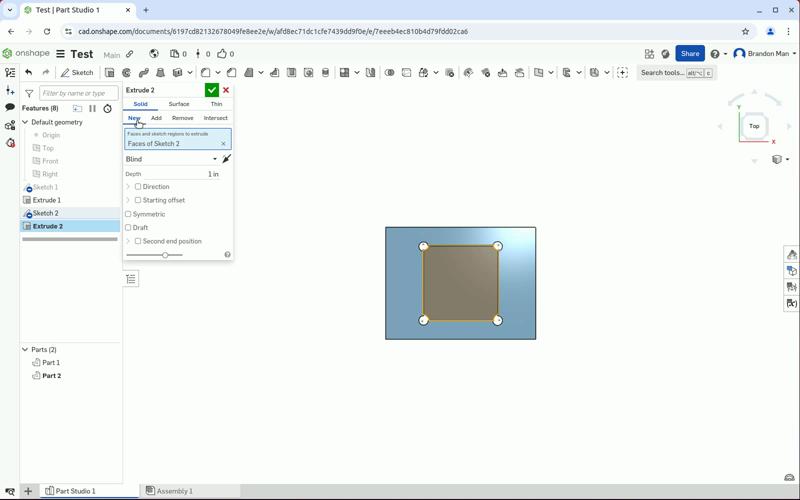
key(tab, 4)
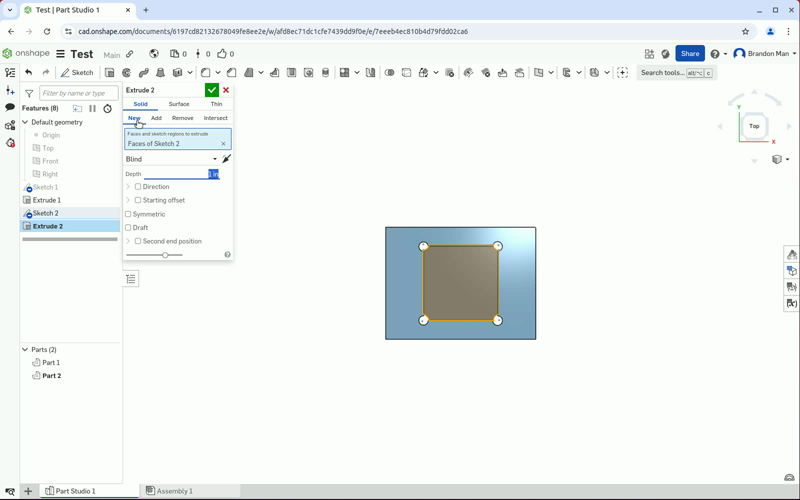
text(7.703)
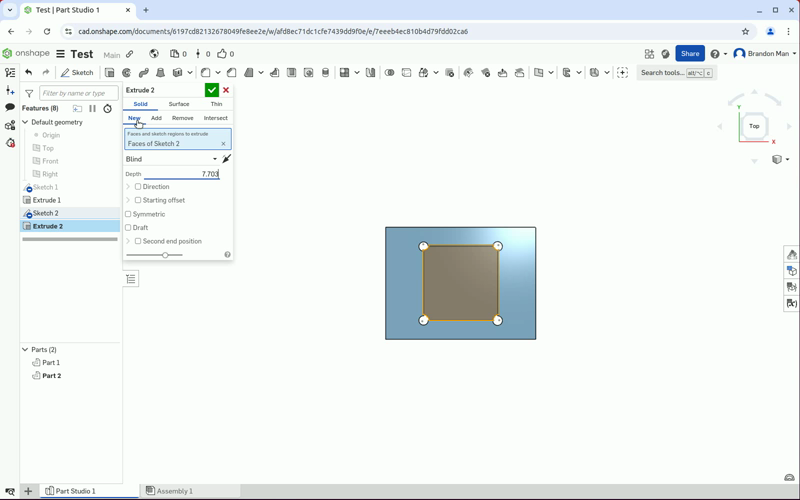
key(enter)
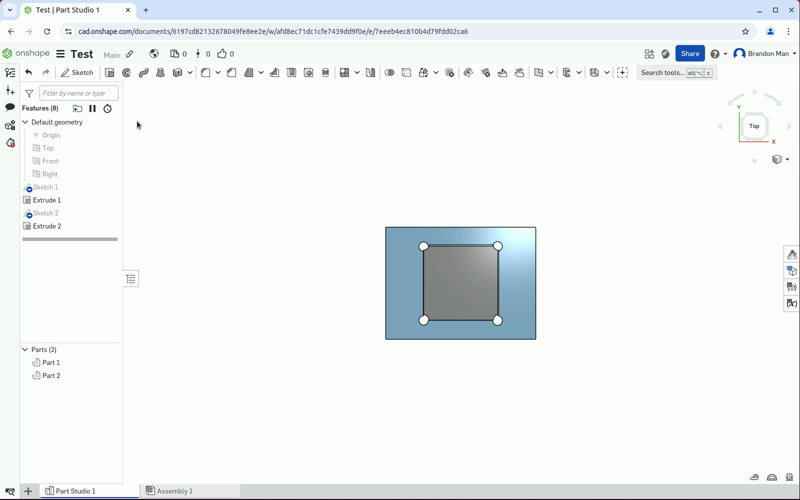
key(shift+h)
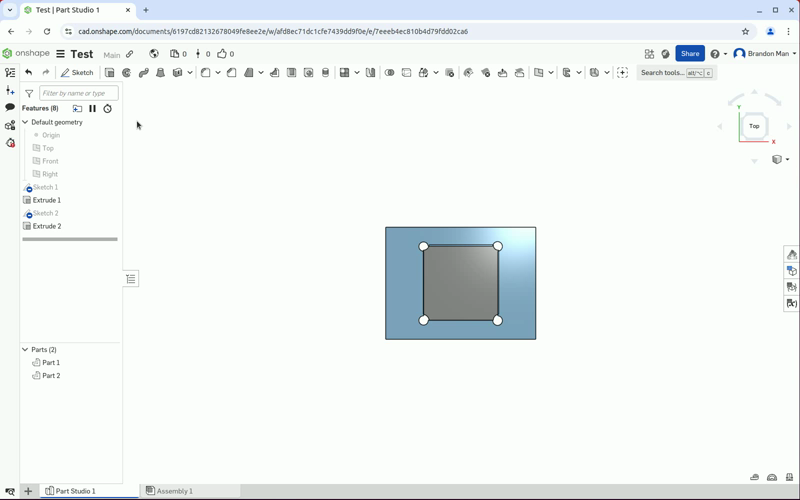
key(shift+h)
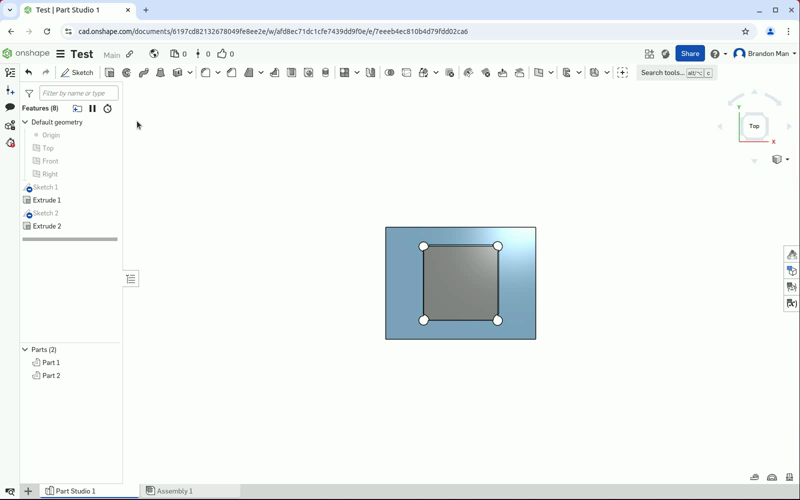
mouse_move(73, 189)
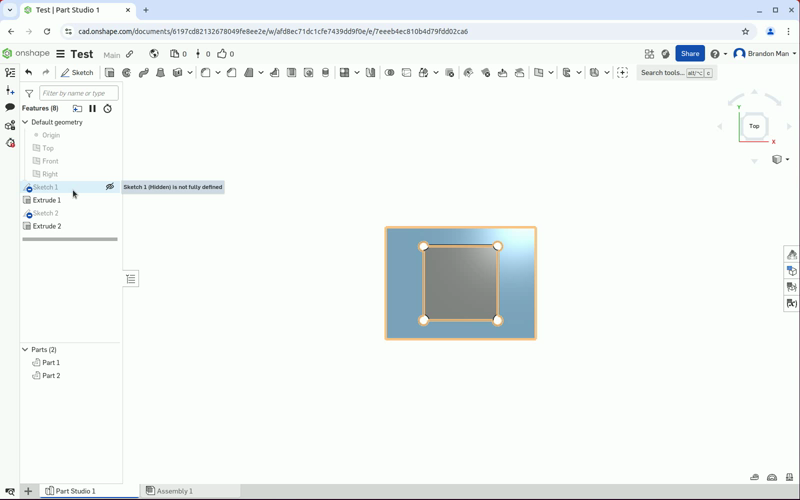
click(73, 189)
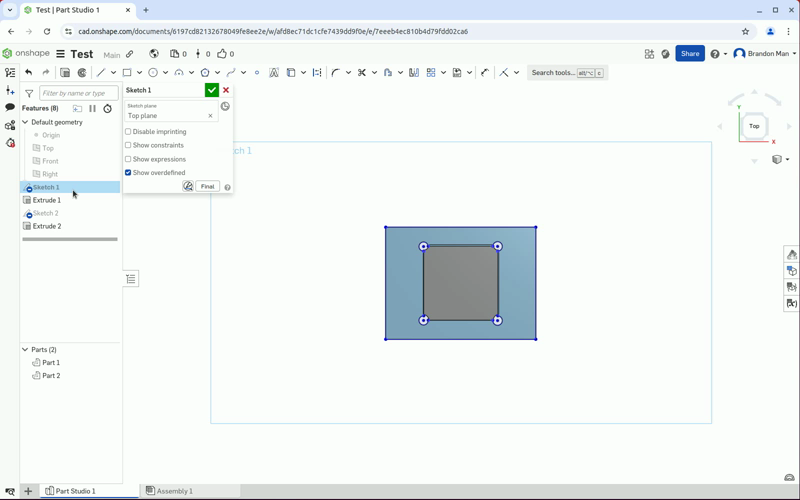
mouse_move(229, 92)
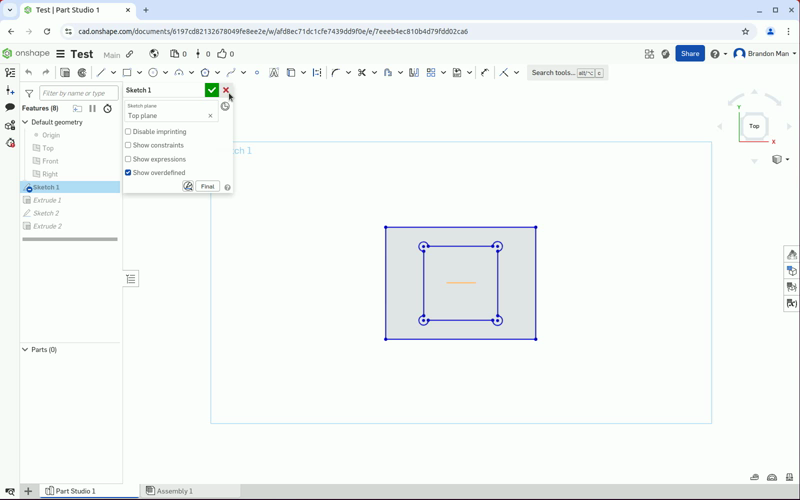
click(229, 92)
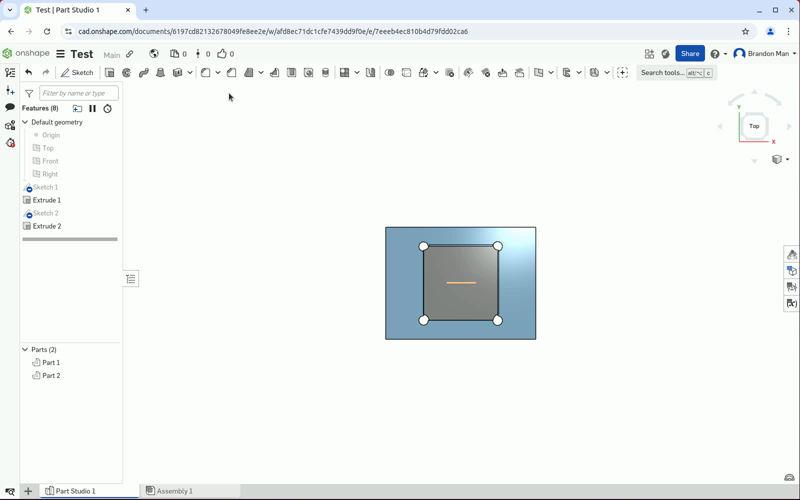
mouse_move(541, 75)
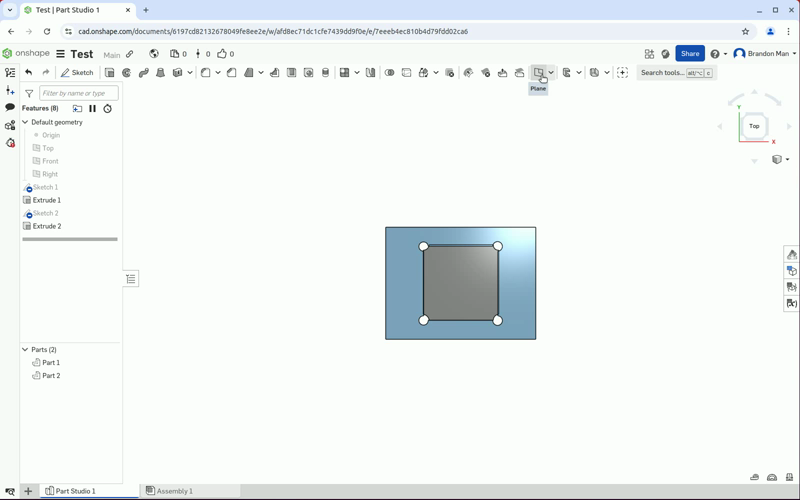
click(541, 75)
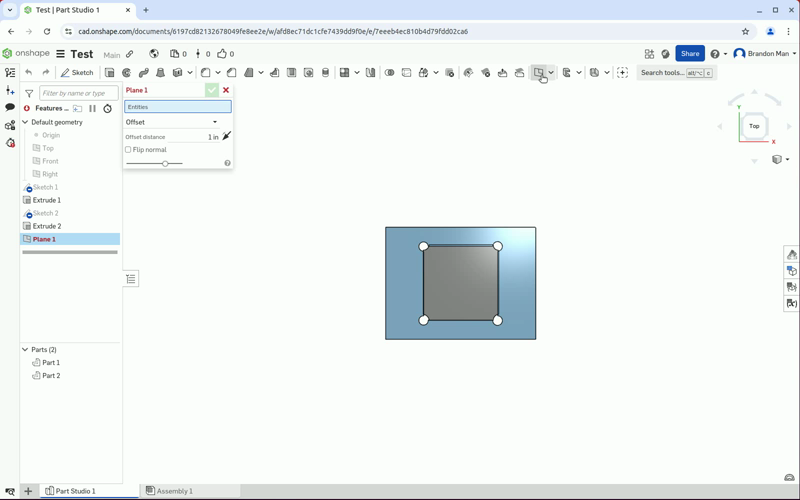
mouse_move(73, 150)
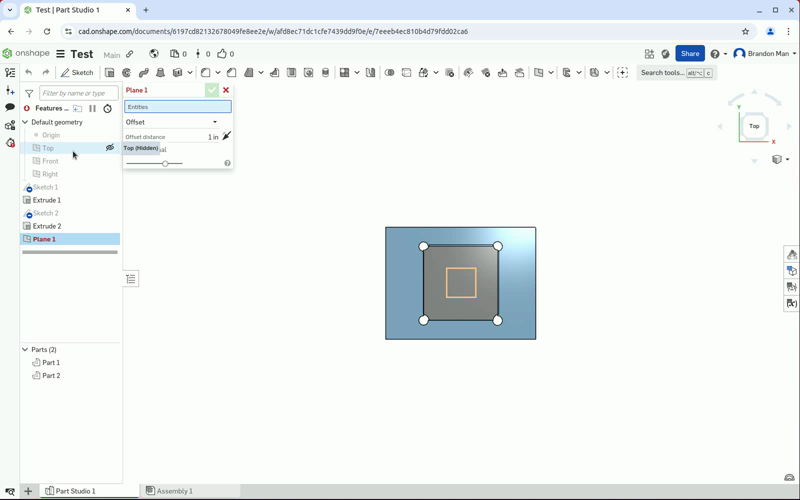
click(73, 150)
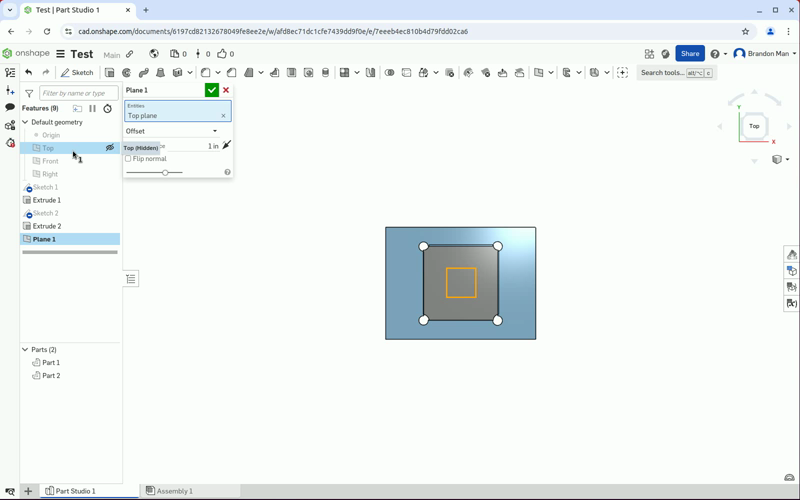
key(tab, 2)
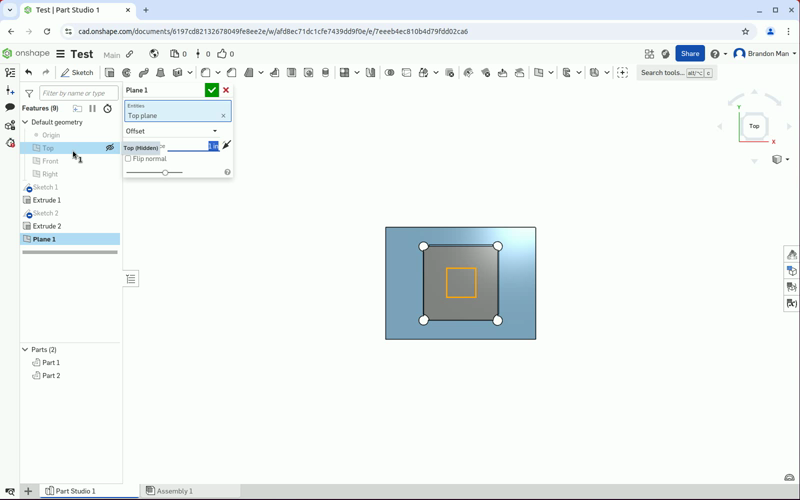
text(7.703)
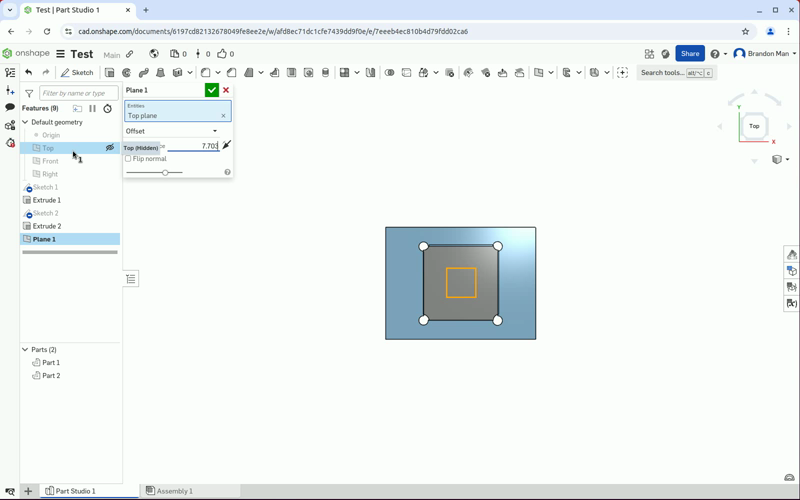
key(enter, 2)
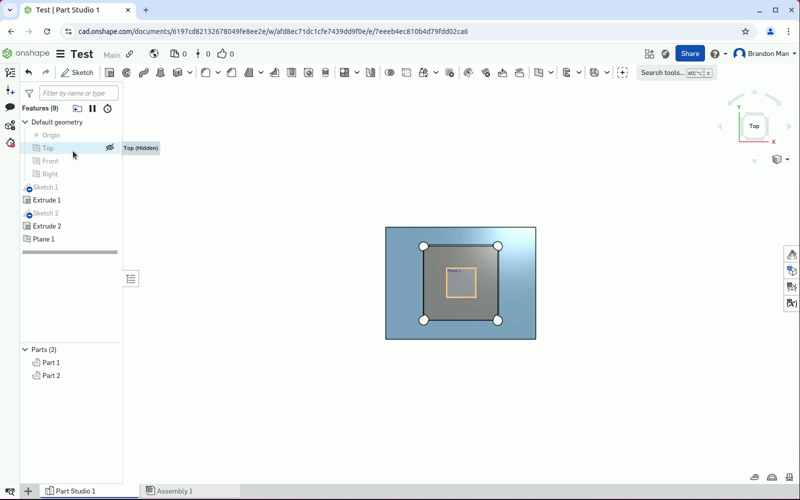
key(shift+s)
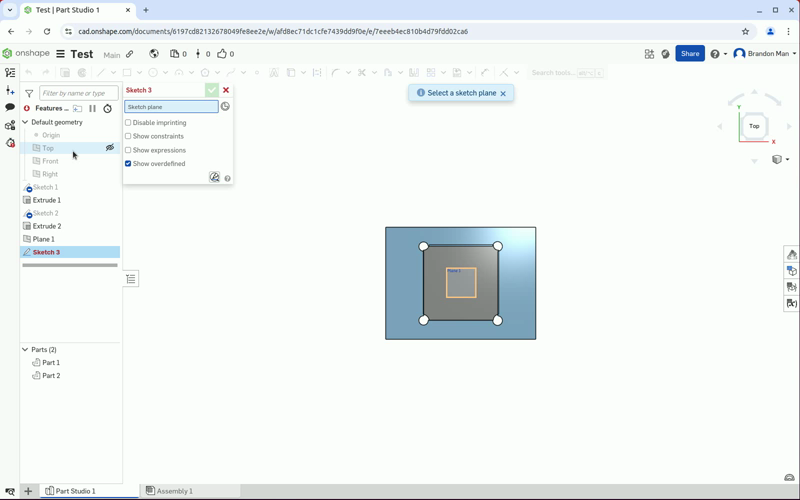
mouse_move(73, 241)
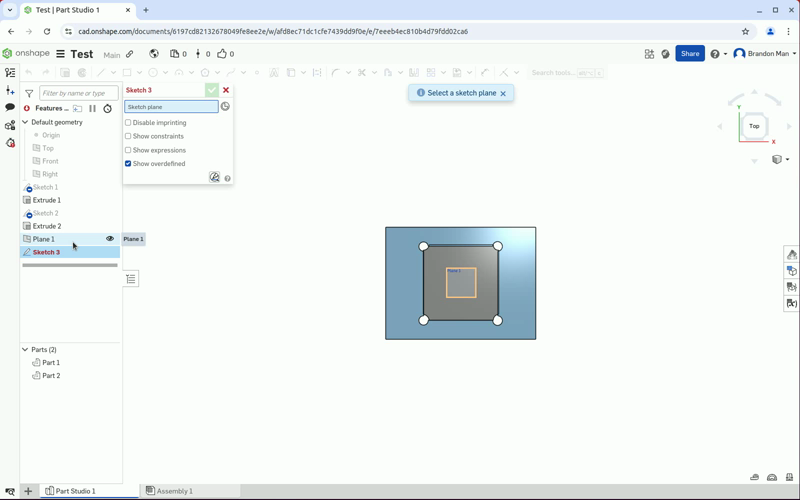
click(73, 241)
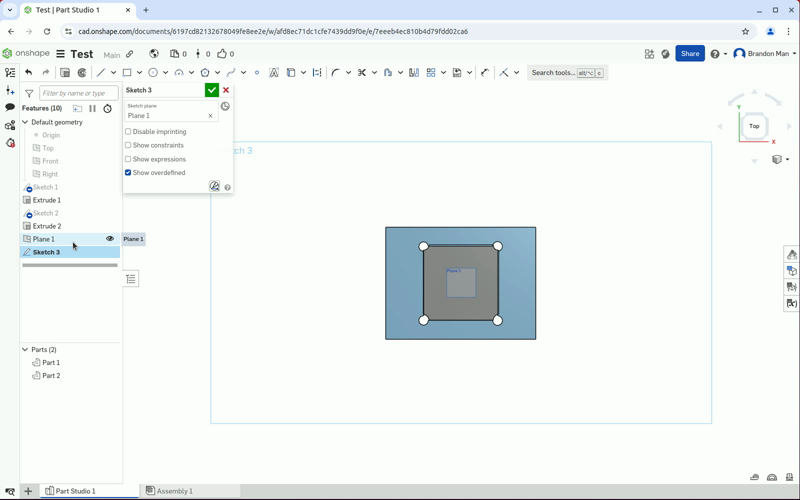
mouse_move(73, 352)
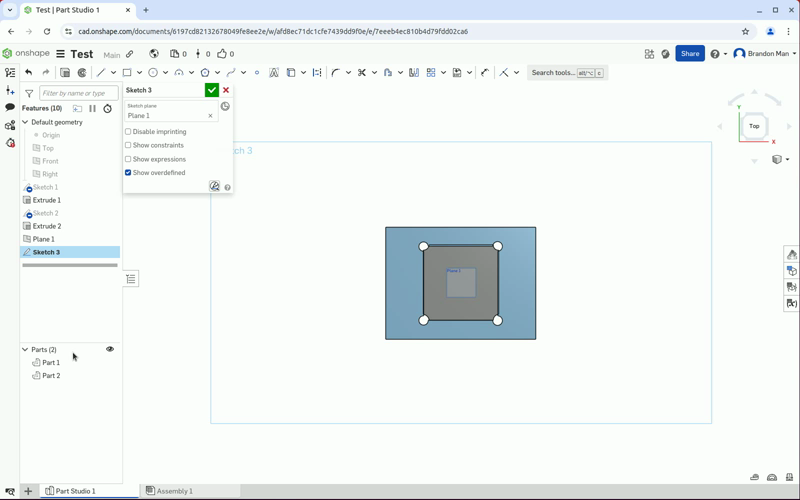
key(y)
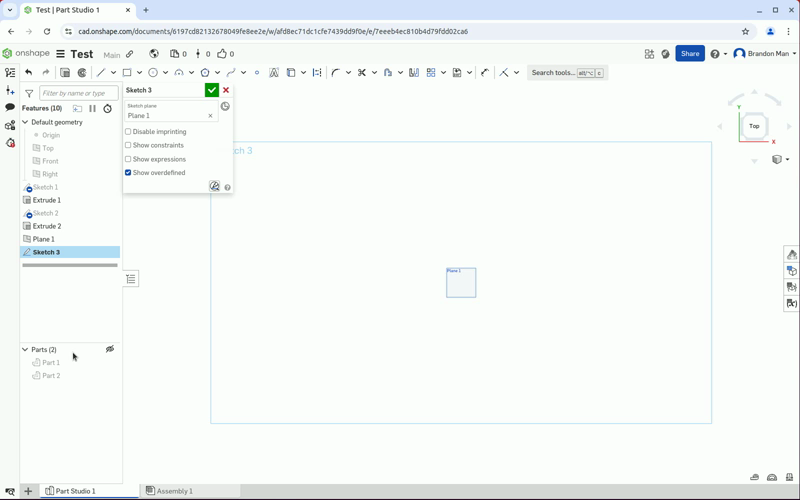
key(l)
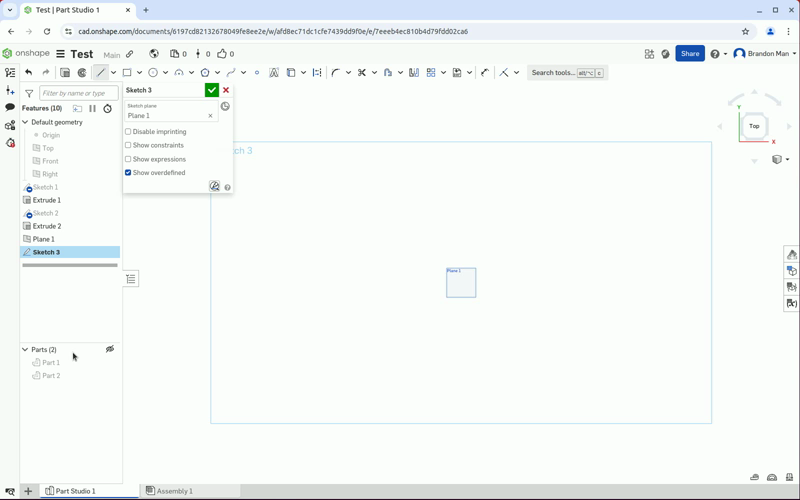
key_down(shift)
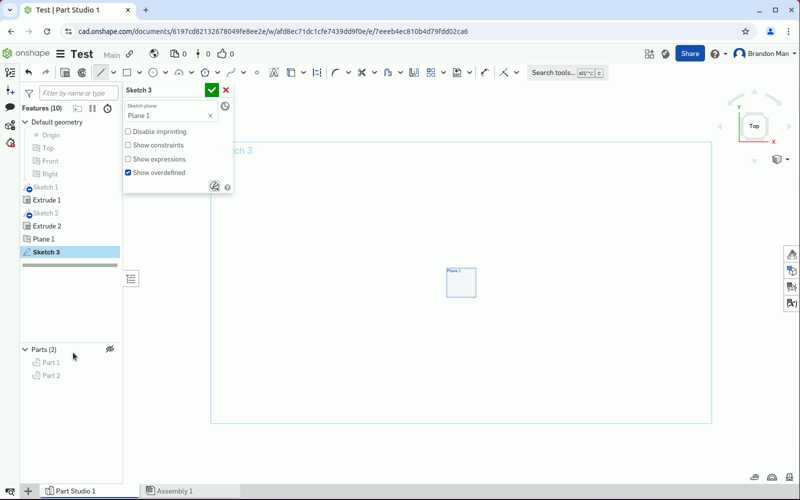
mouse_move(385, 307)
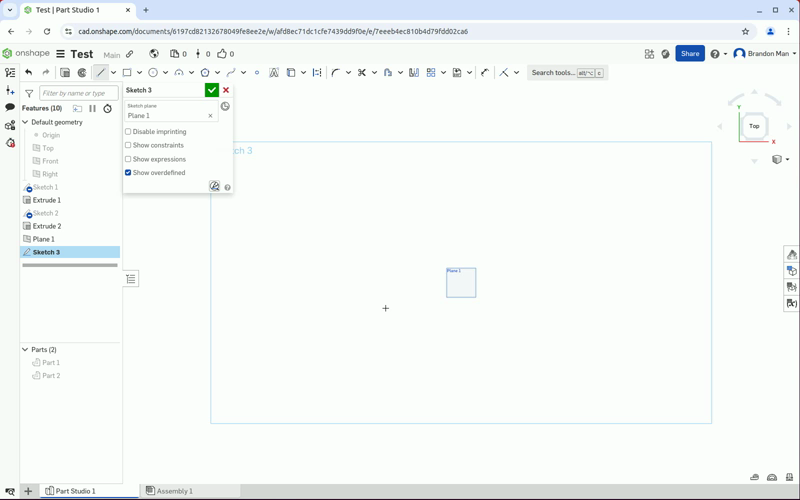
click(385, 307)
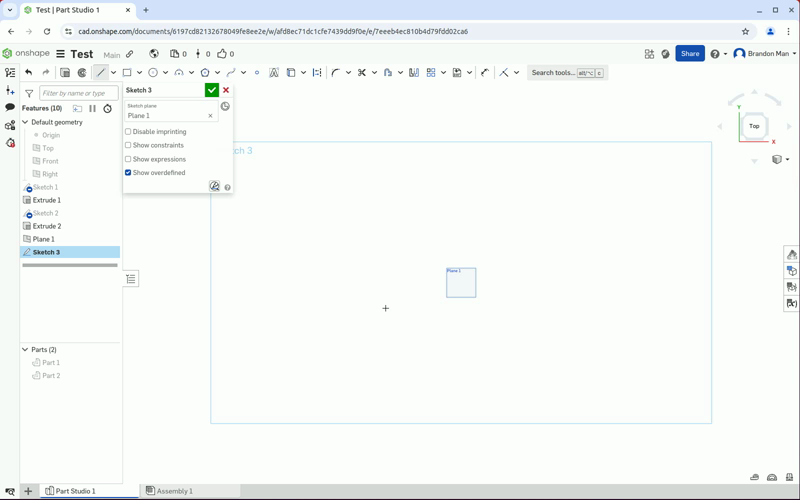
key_up(shift)
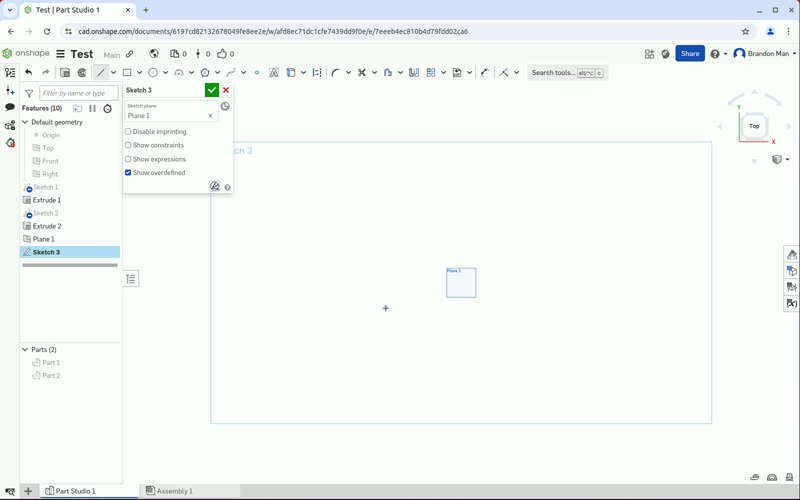
key_down(shift)
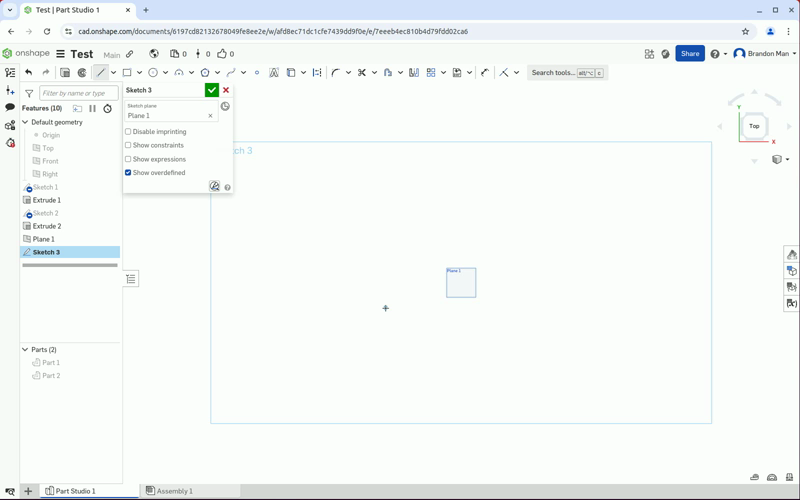
mouse_move(535, 307)
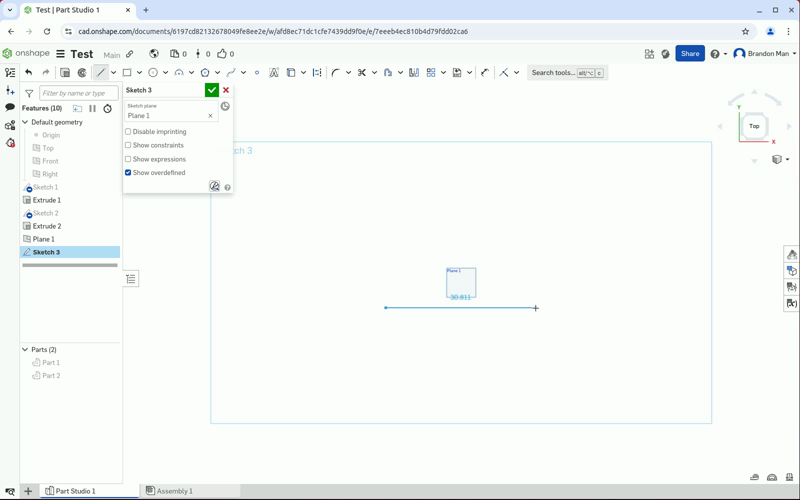
click(535, 307)
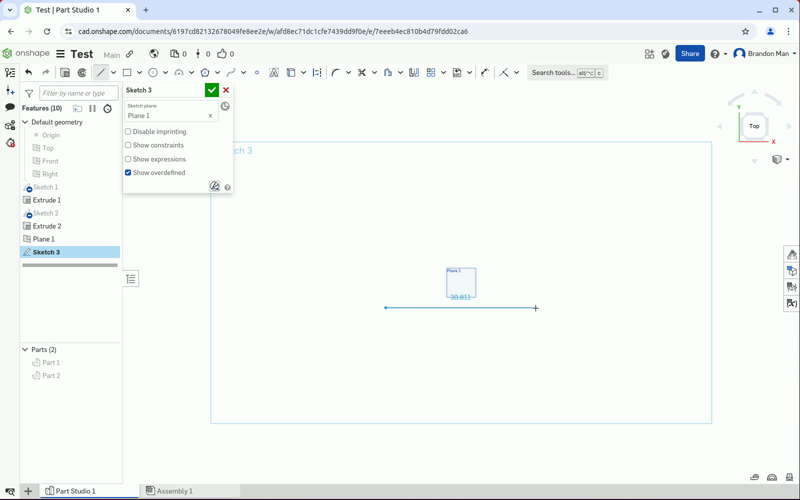
key_up(shift)
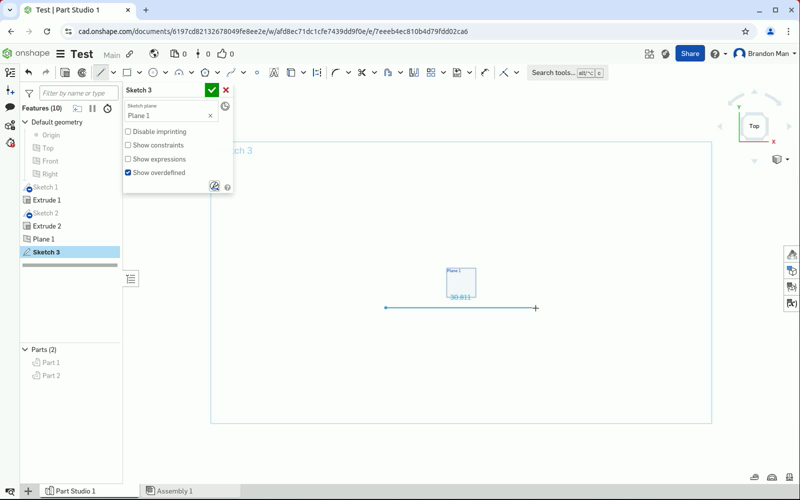
key_down(shift)
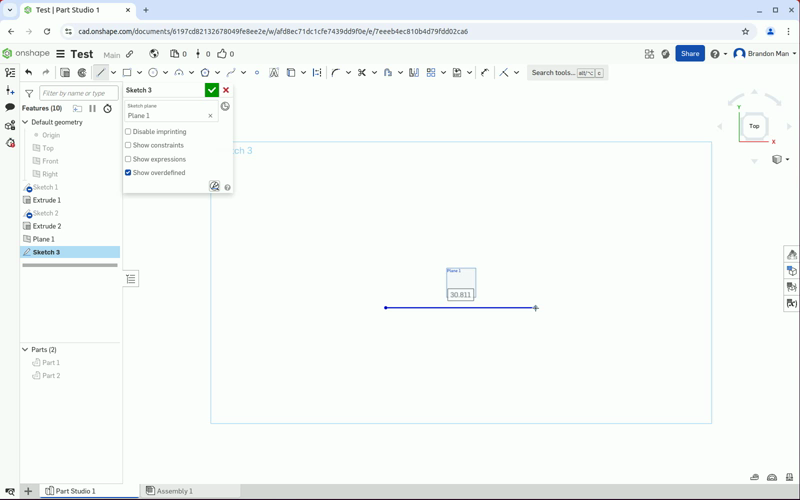
mouse_move(565, 307)
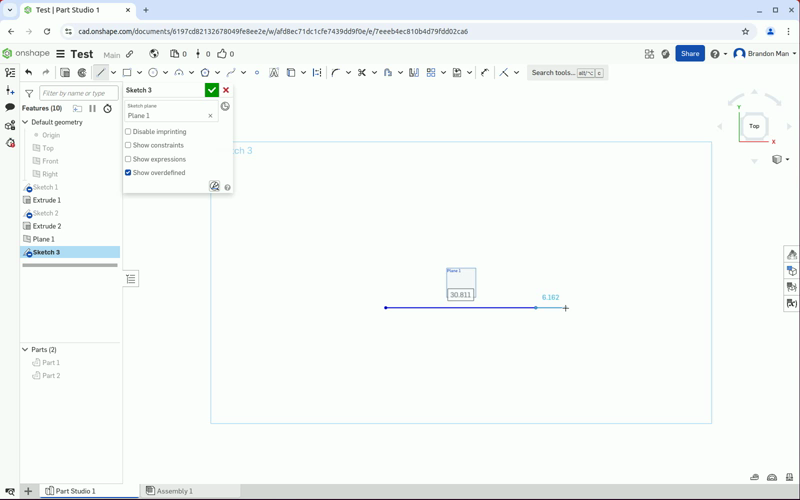
mouse_move(535, 258)
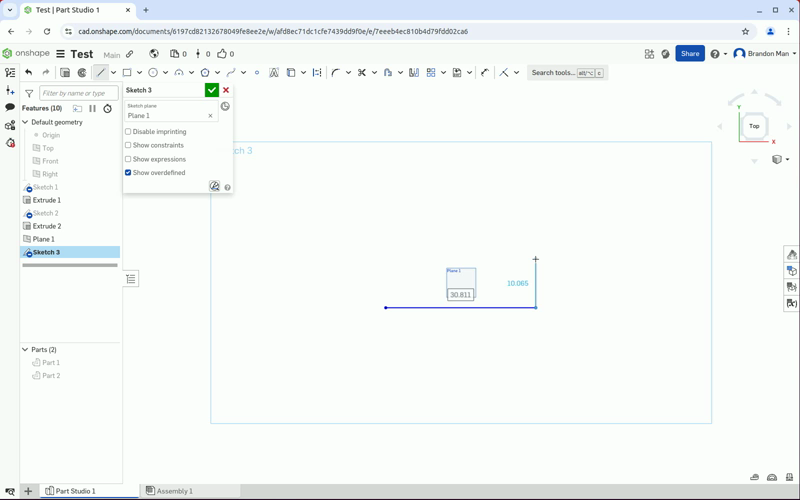
click(535, 258)
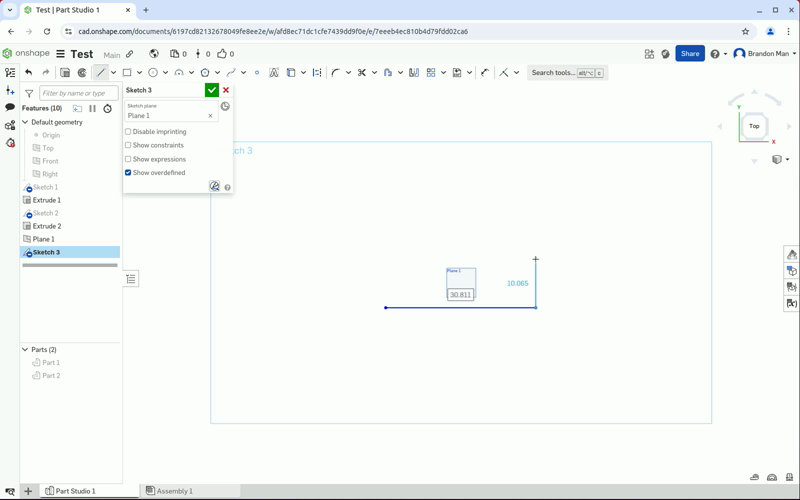
key_up(shift)
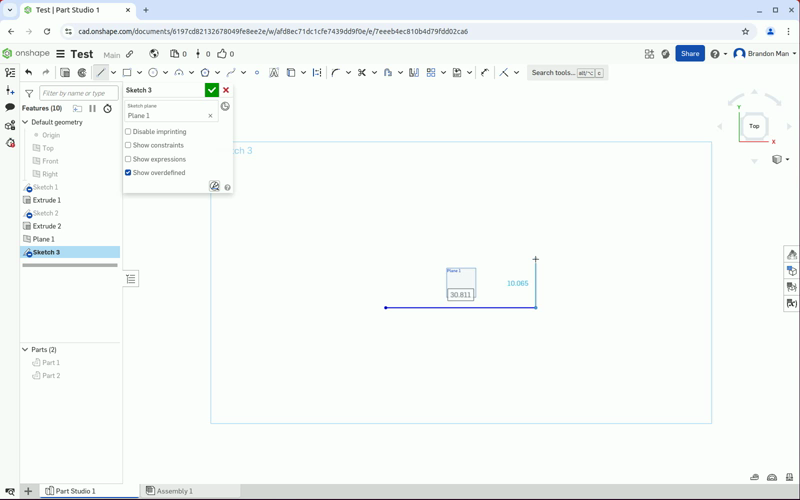
key_down(shift)
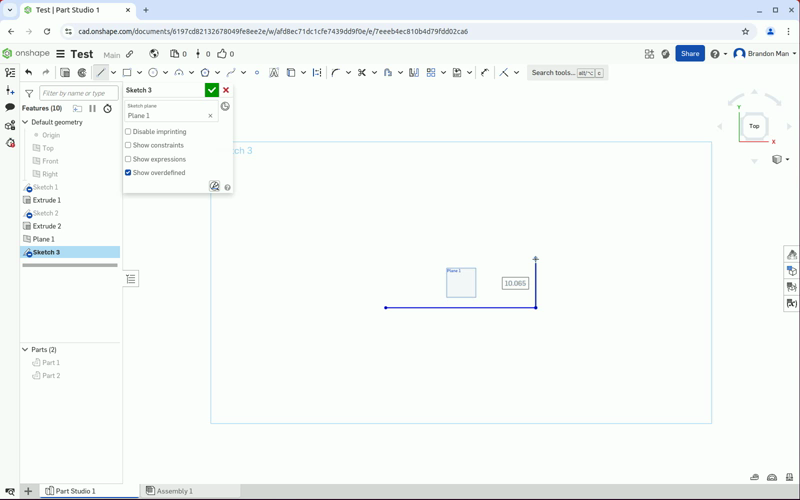
mouse_move(385, 258)
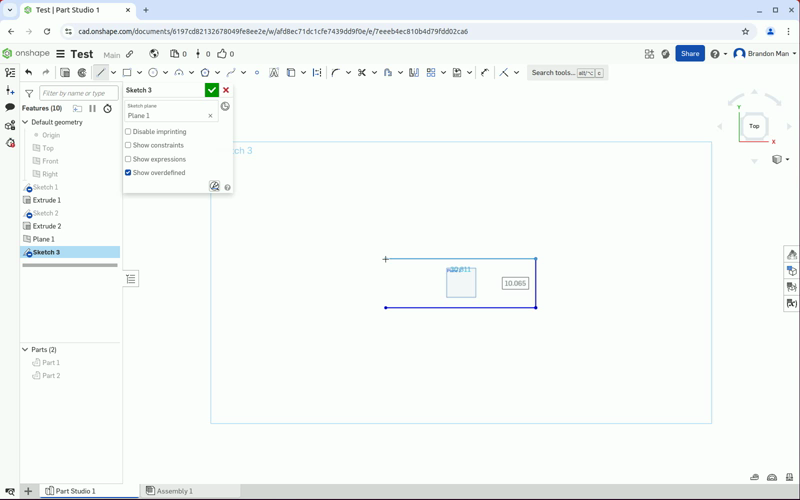
click(385, 258)
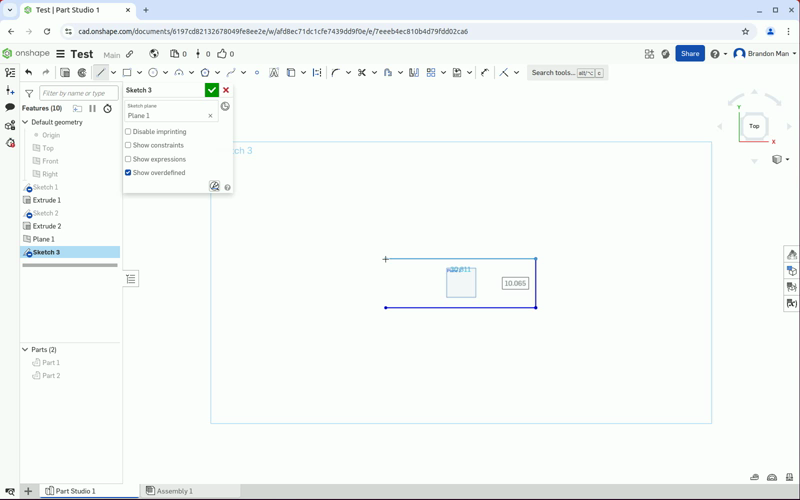
key_up(shift)
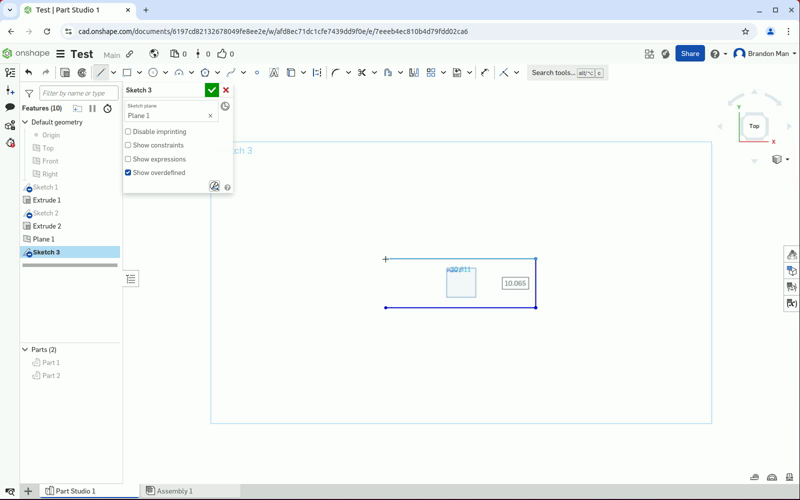
mouse_move(415, 258)
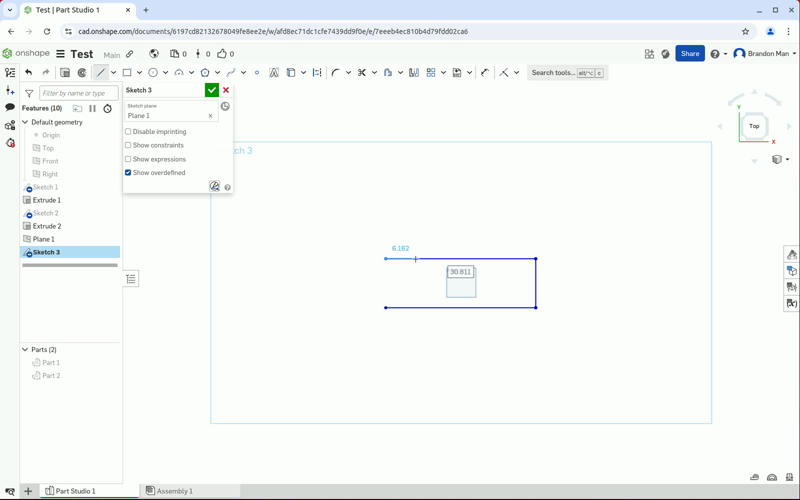
key_down(shift)
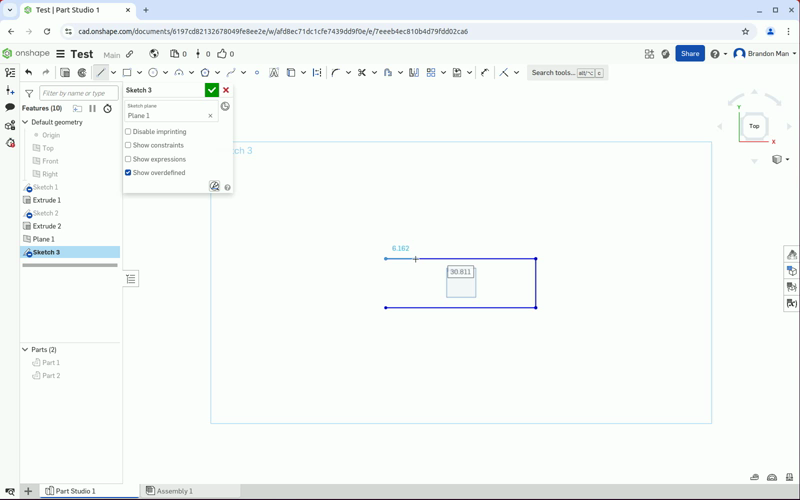
mouse_move(385, 307)
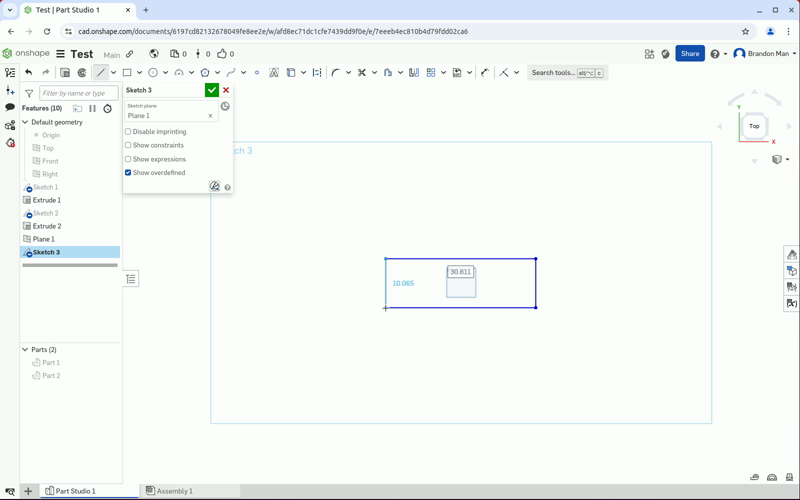
key_up(shift)
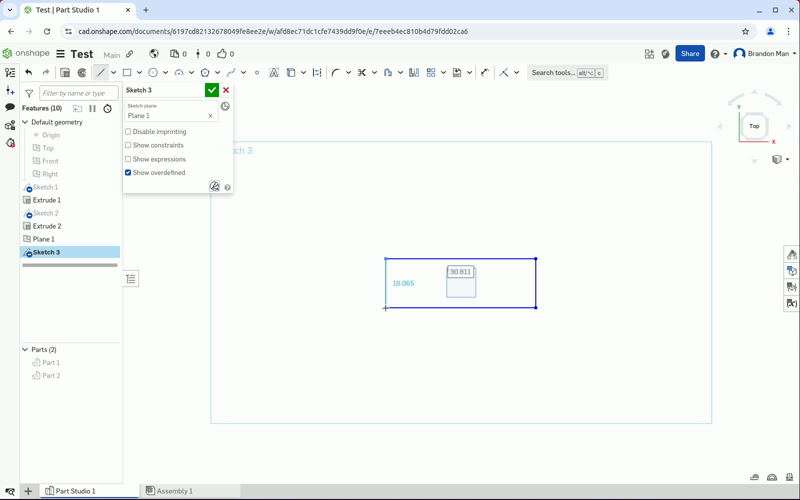
click(385, 307)
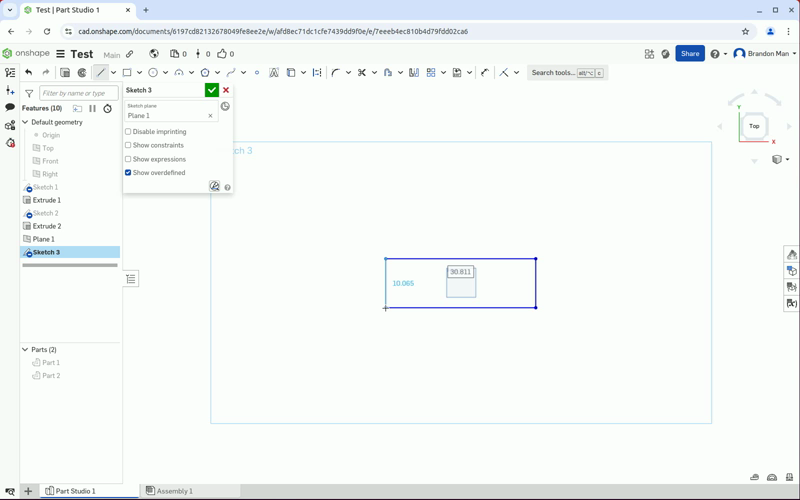
key(esc)
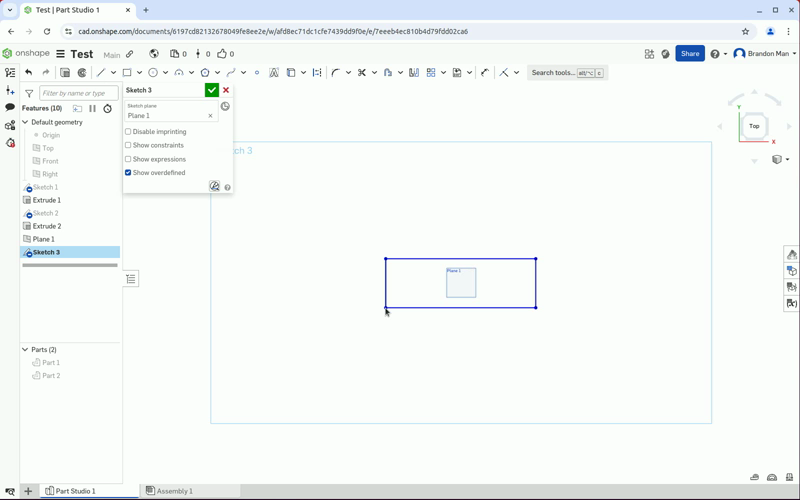
mouse_move(488, 294)
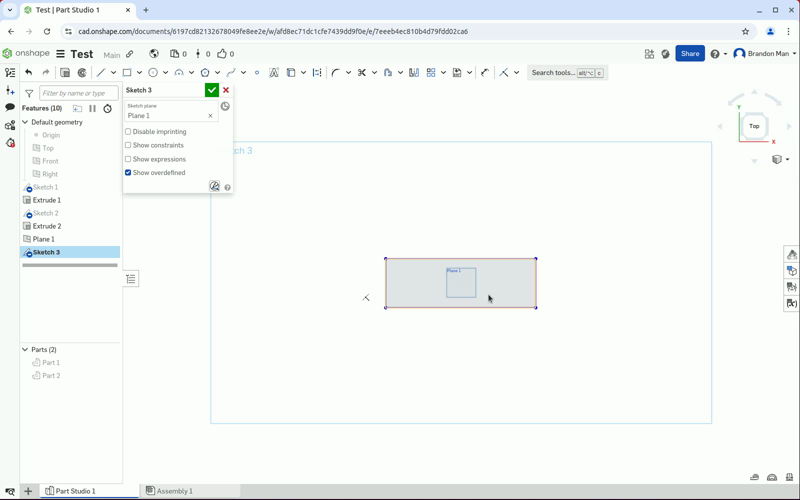
click(488, 294)
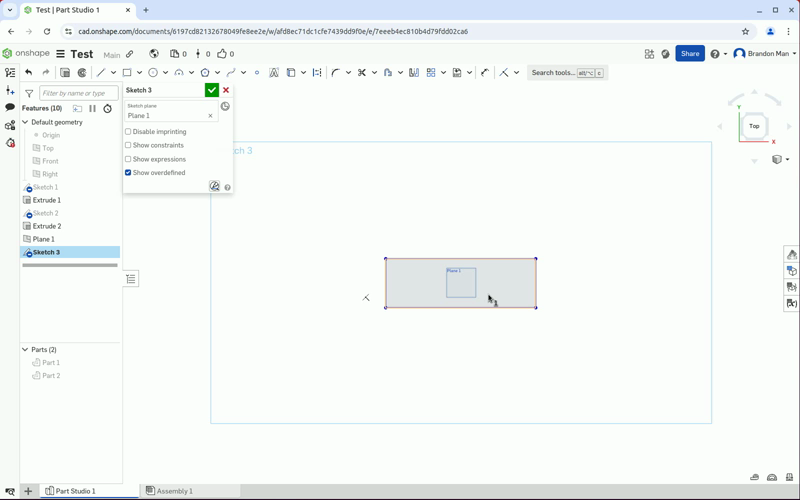
mouse_move(73, 352)
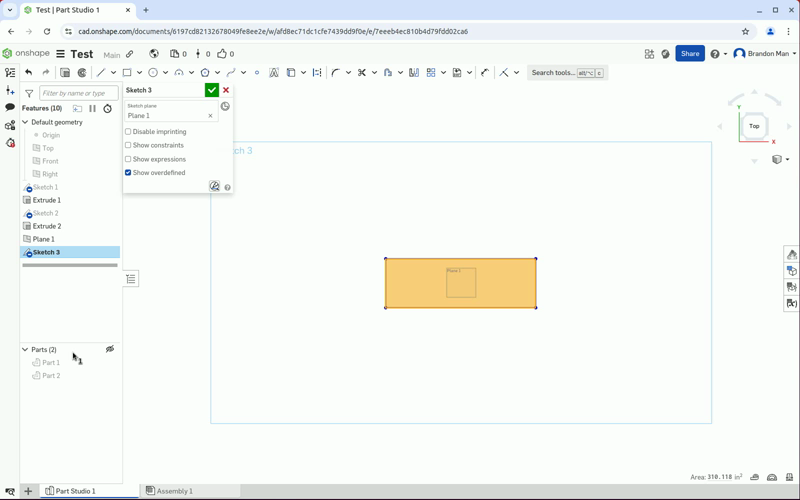
key(shift+y)
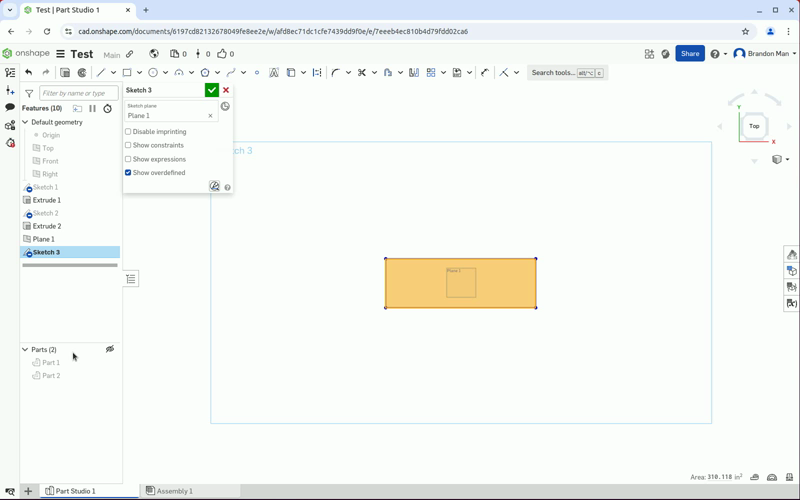
key(shift+e)
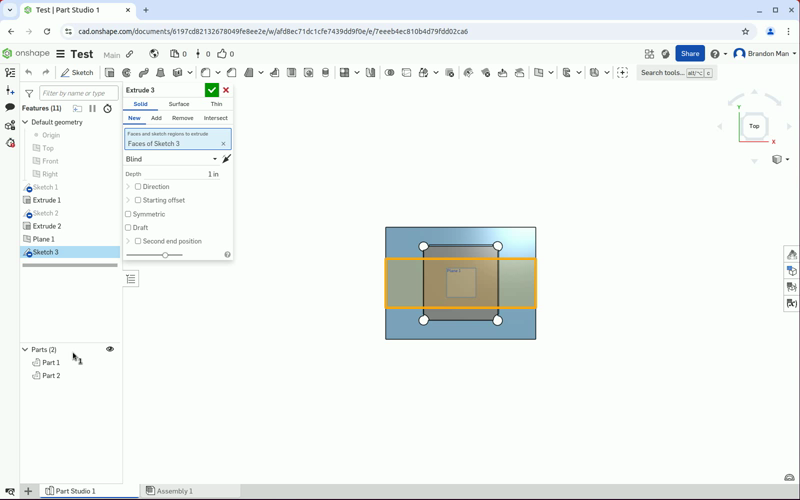
mouse_move(143, 106)
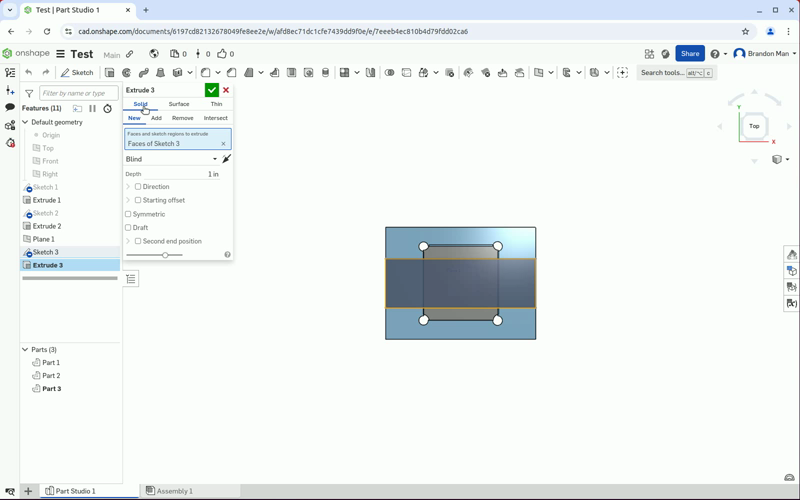
click(143, 106)
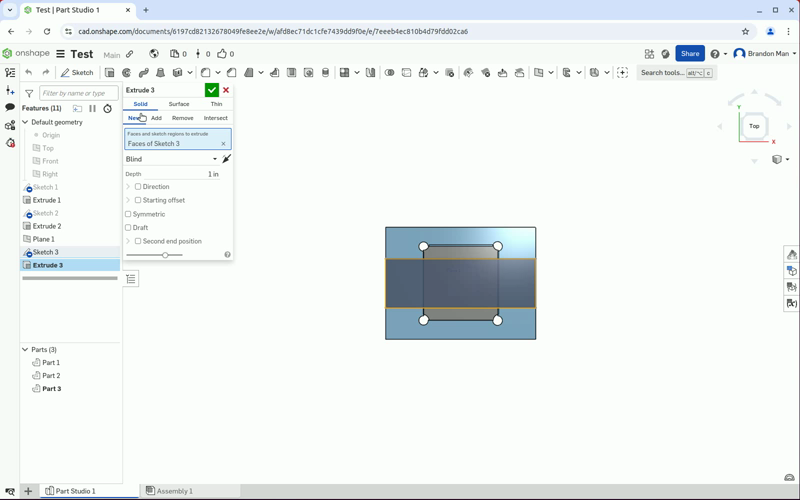
mouse_move(137, 120)
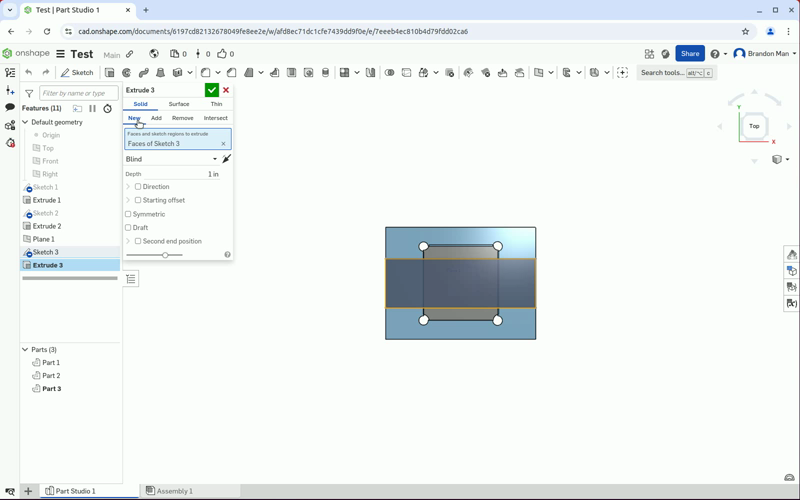
click(137, 120)
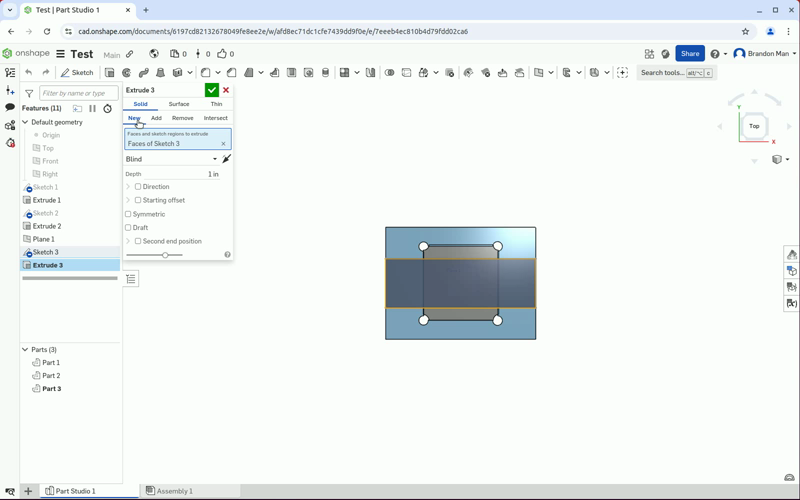
key(tab, 4)
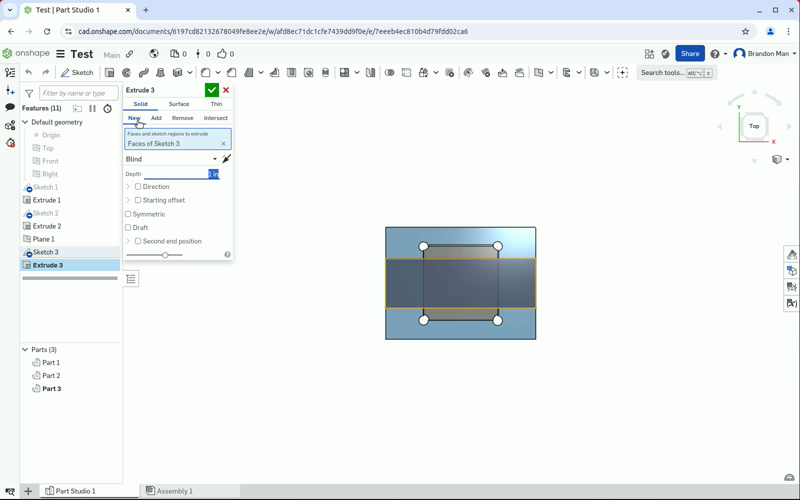
text(15.405)
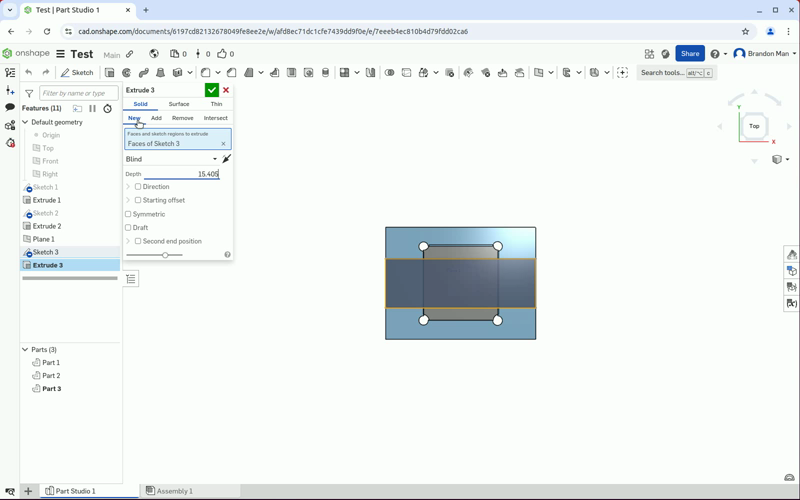
key(enter)
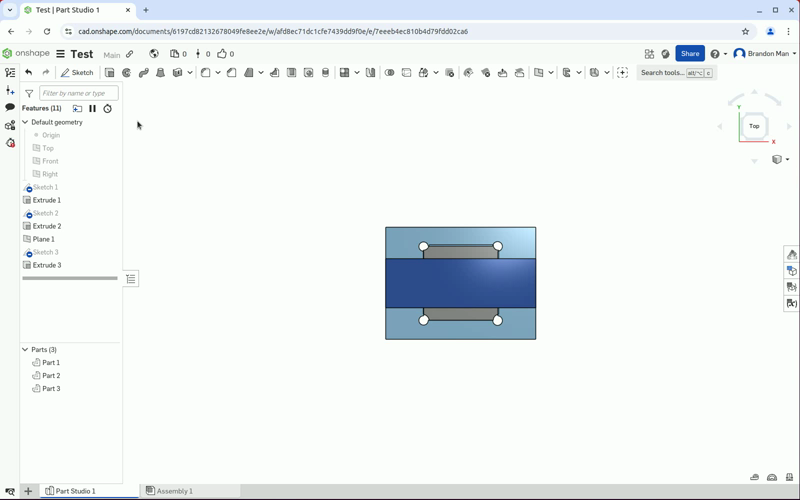
key(shift+h)
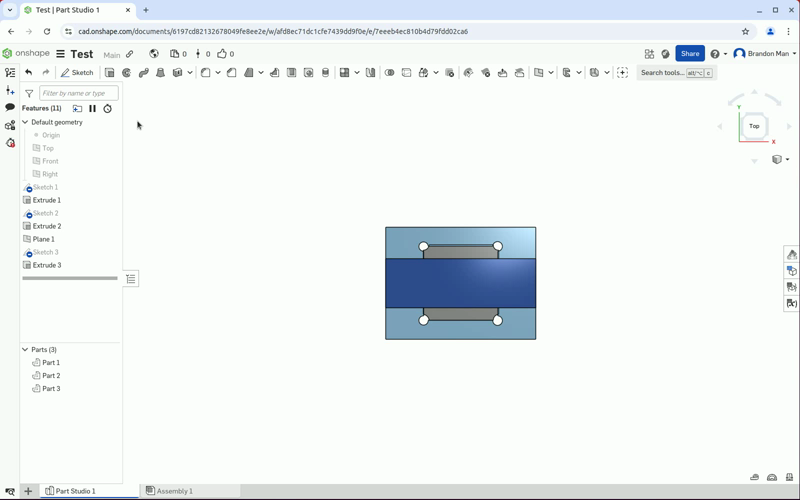
key(shift+h)
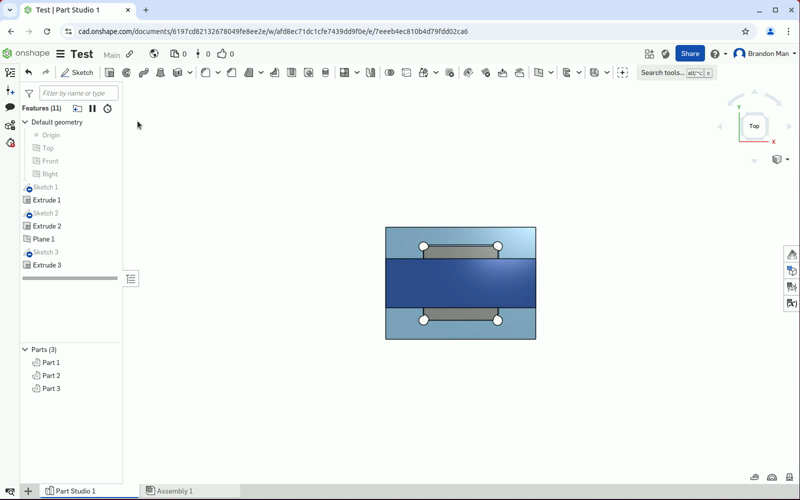
mouse_move(73, 189)
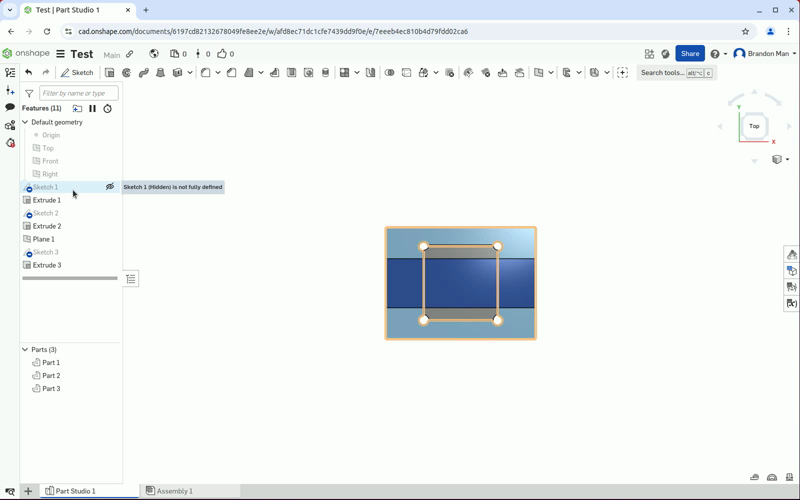
click(73, 189)
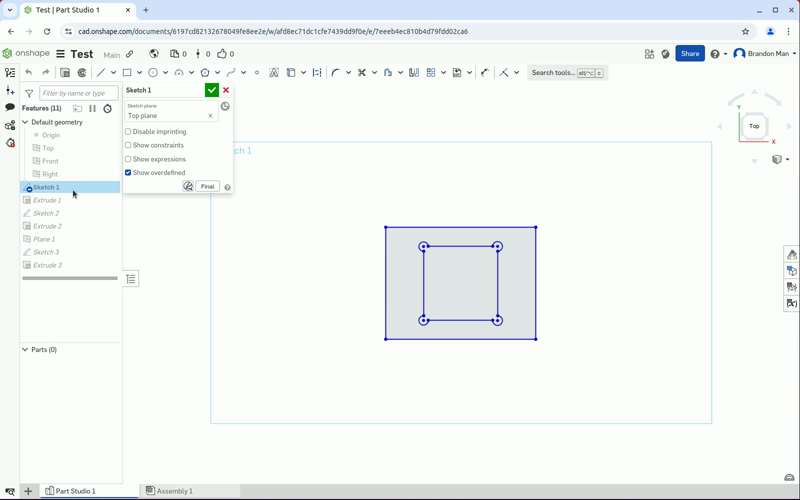
mouse_move(229, 92)
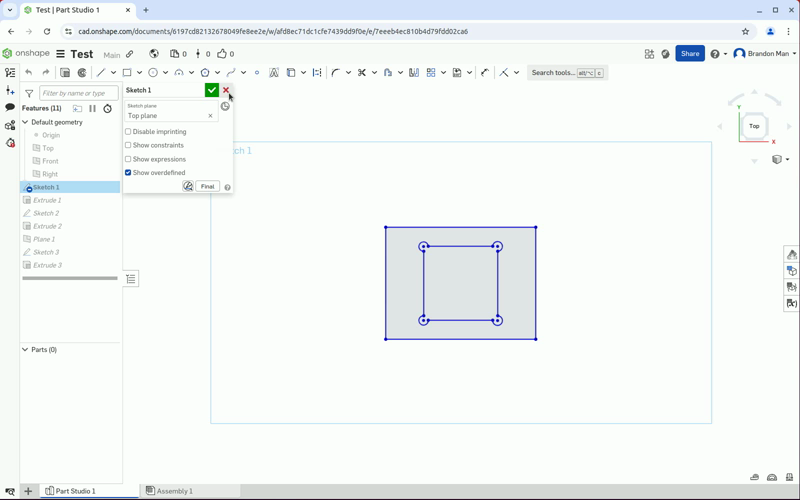
click(229, 92)
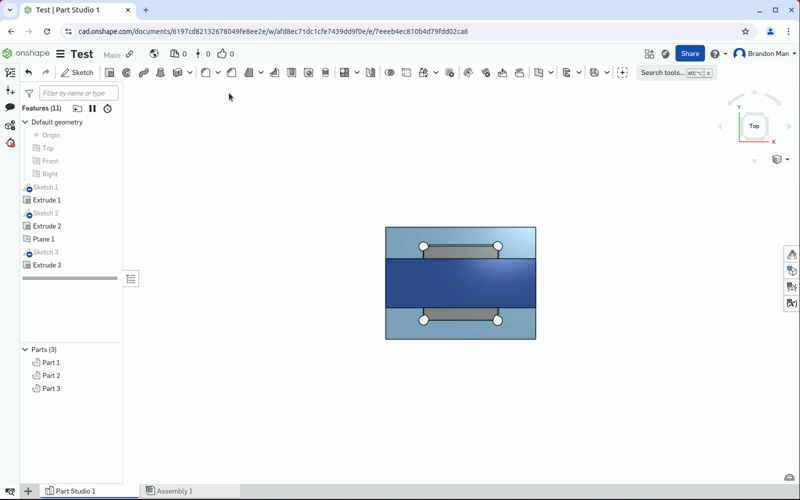
mouse_move(541, 75)
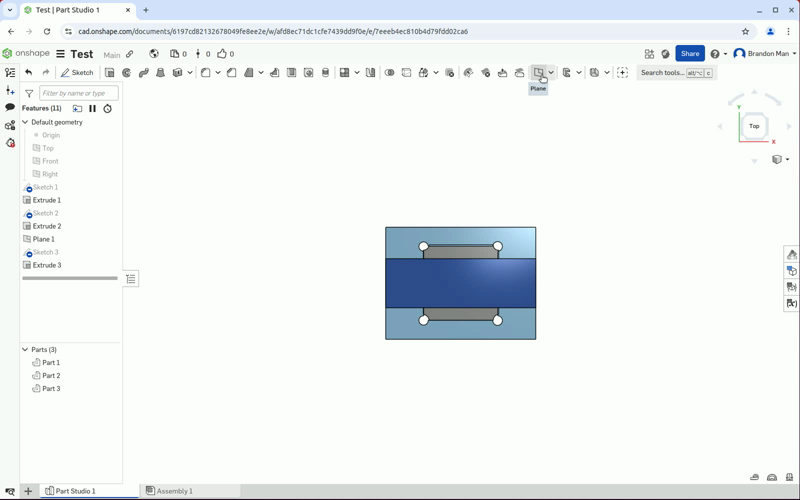
click(541, 75)
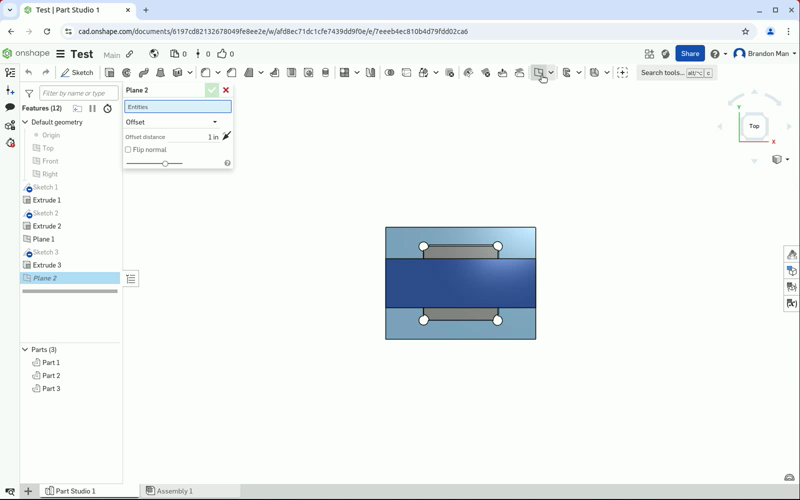
mouse_move(73, 150)
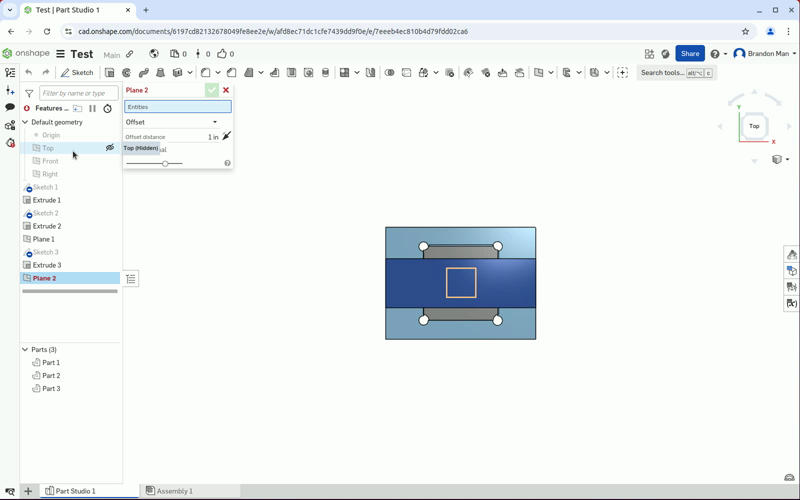
click(73, 150)
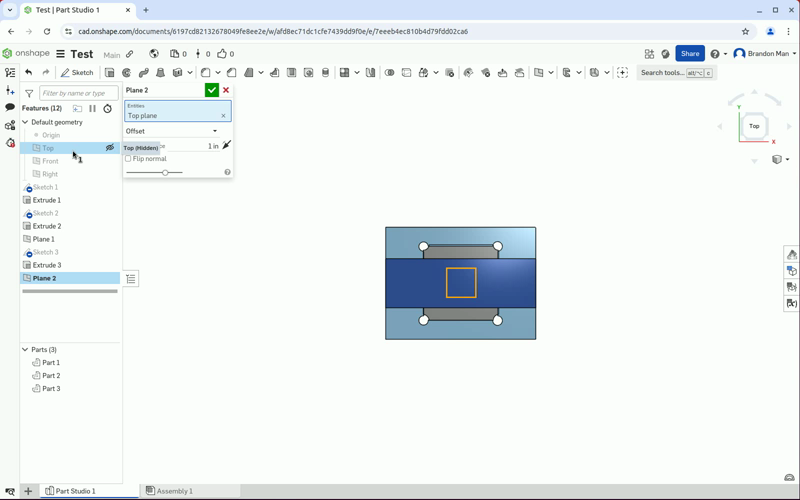
key(tab, 2)
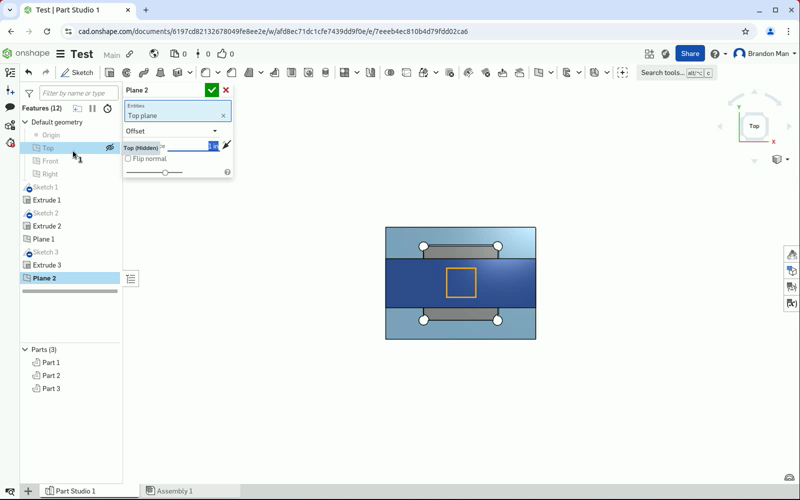
text(23.108)
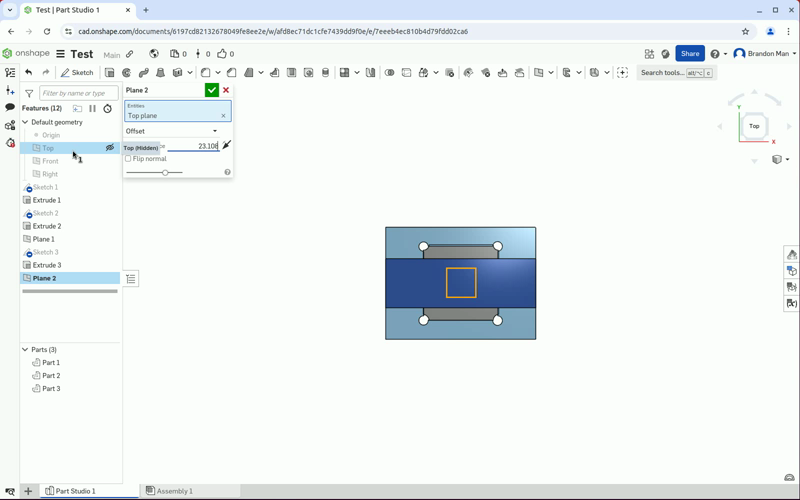
key(enter, 2)
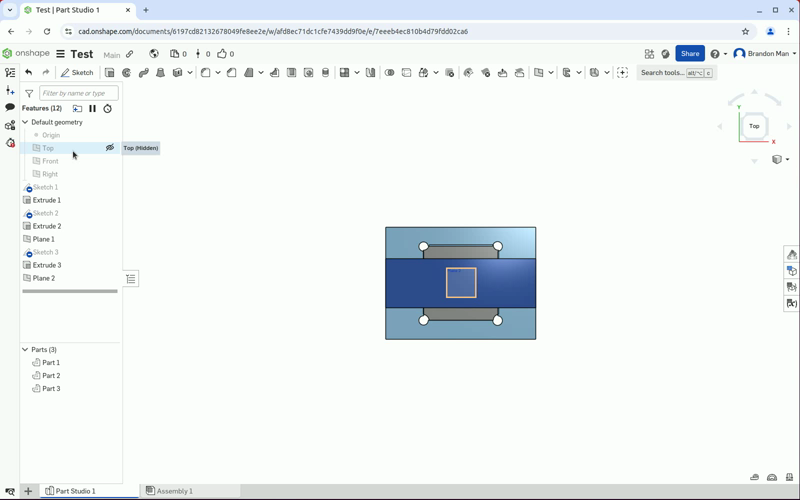
key(shift+s)
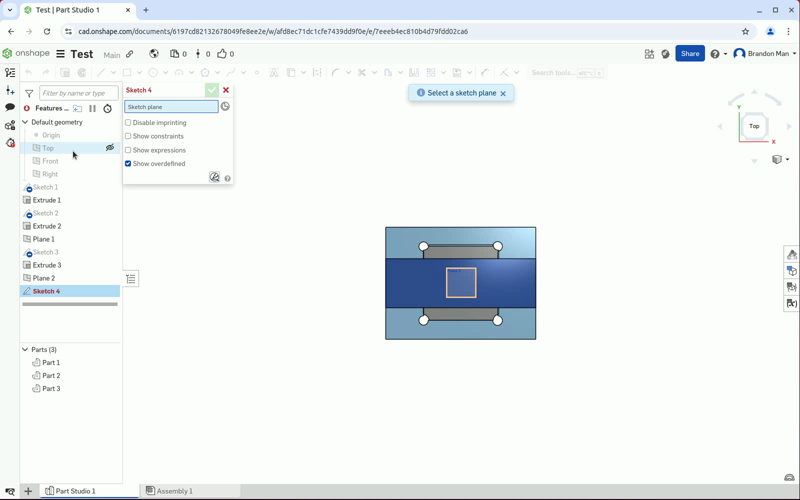
mouse_move(73, 280)
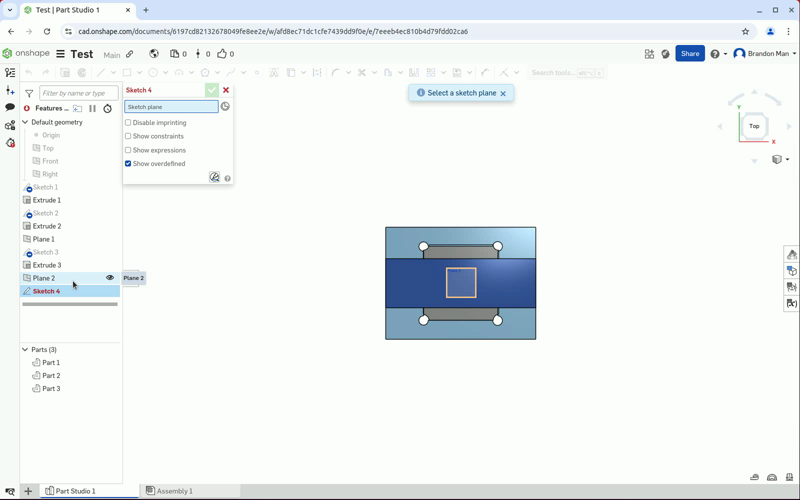
click(73, 280)
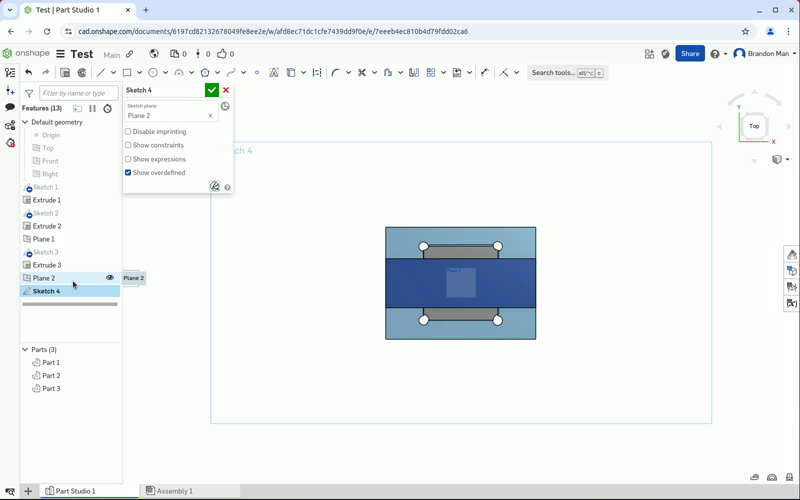
mouse_move(73, 352)
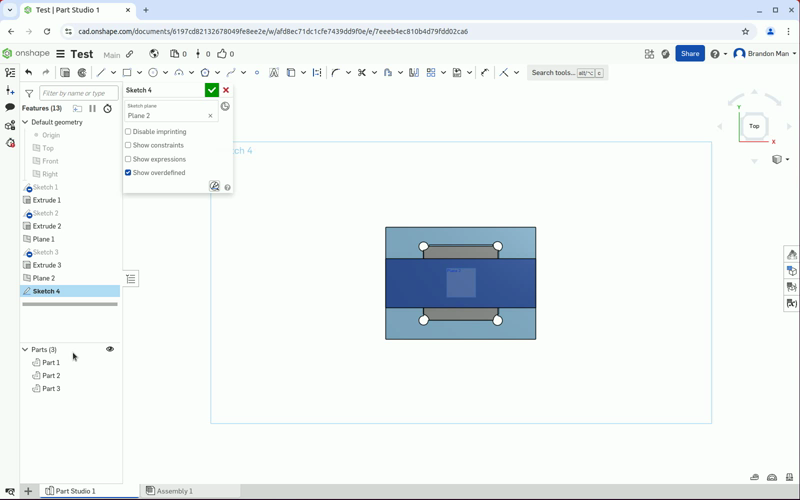
key(y)
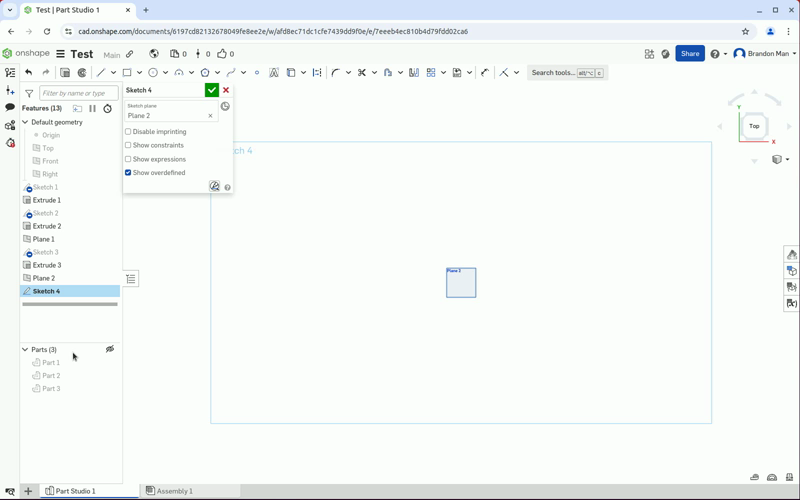
key(c)
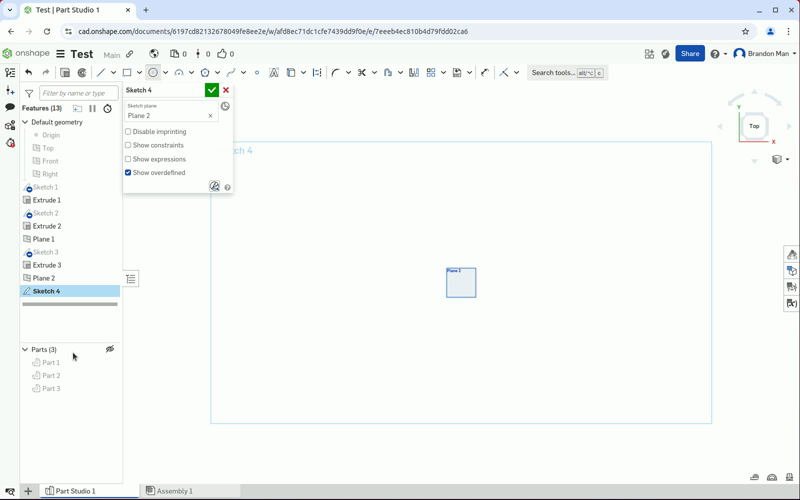
key_down(shift)
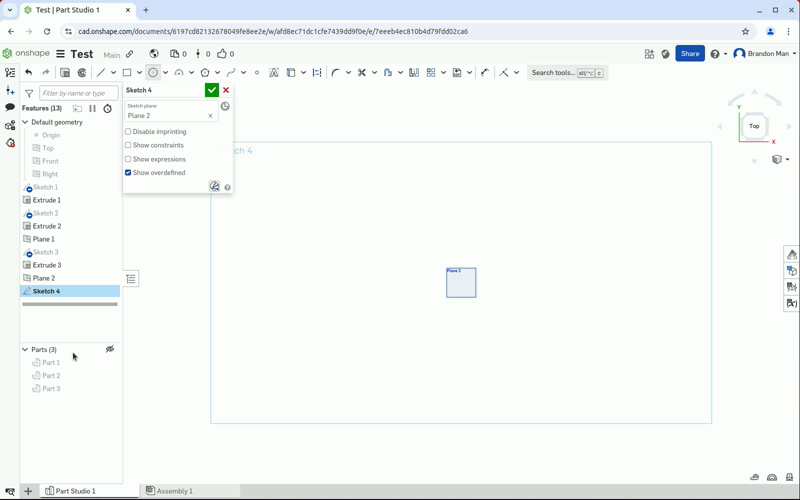
mouse_move(424, 282)
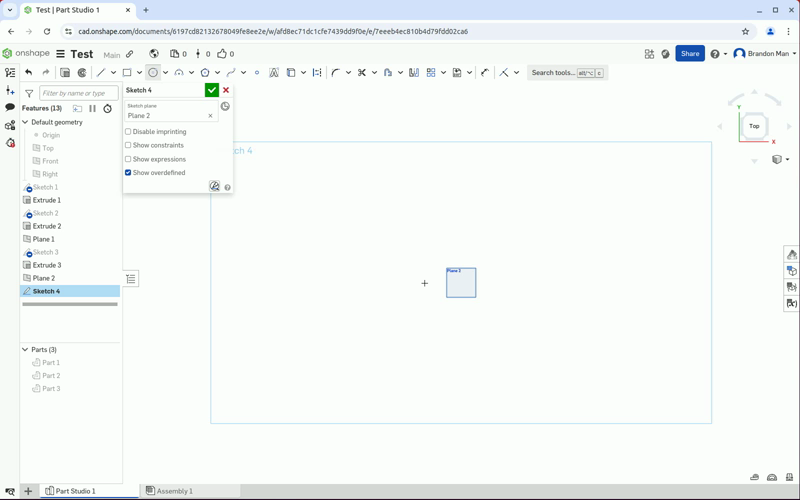
click(424, 282)
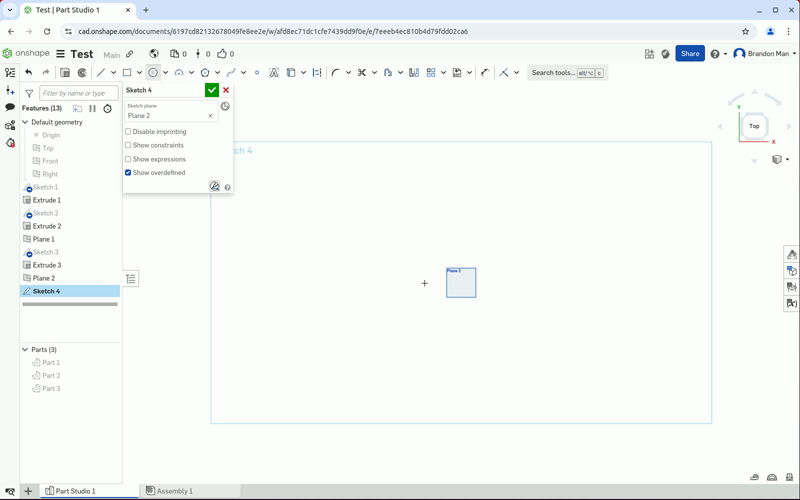
key_up(shift)
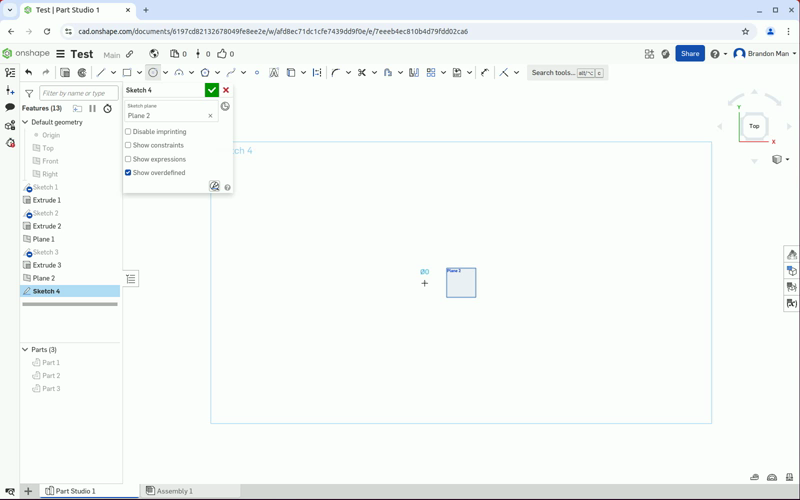
mouse_move(426, 282)
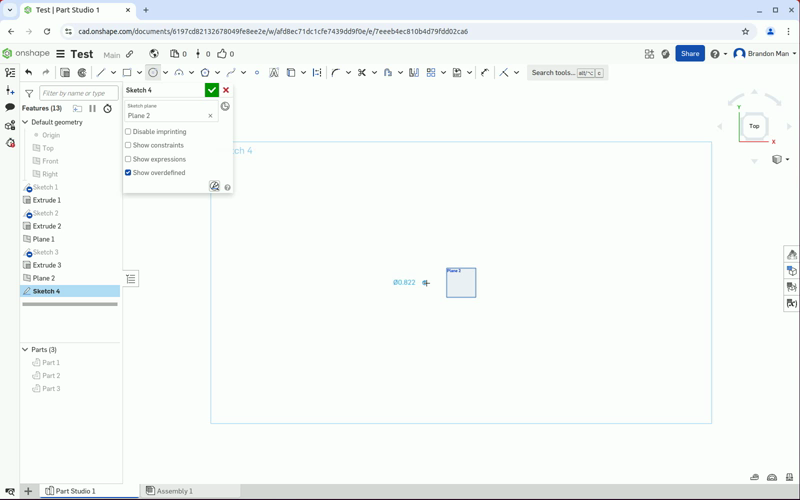
scroll(6)
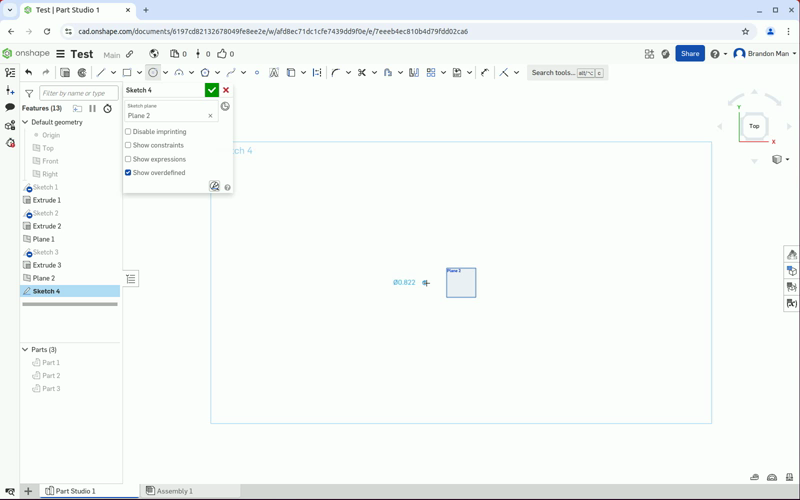
scroll(6)
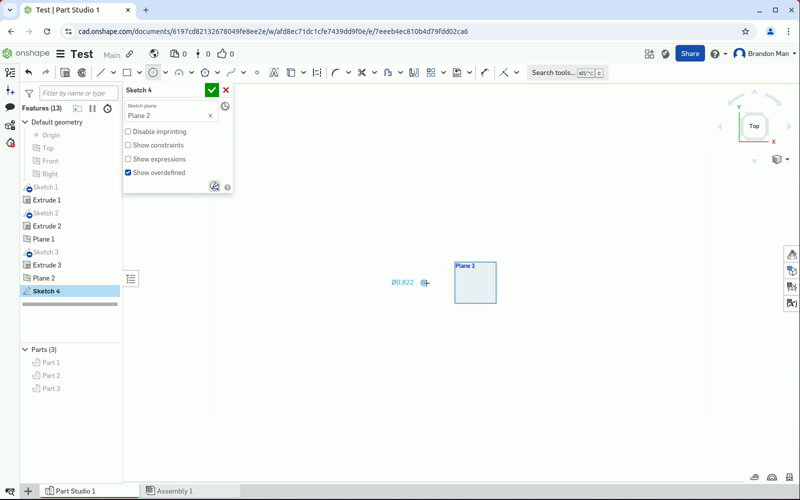
scroll(6)
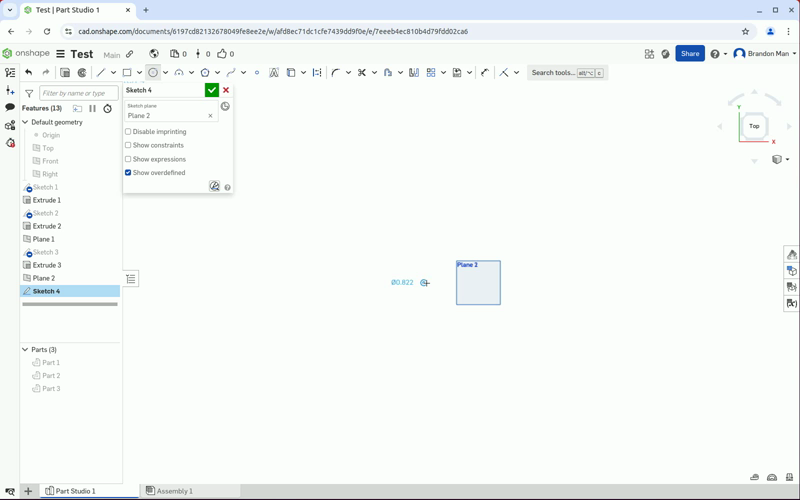
scroll(6)
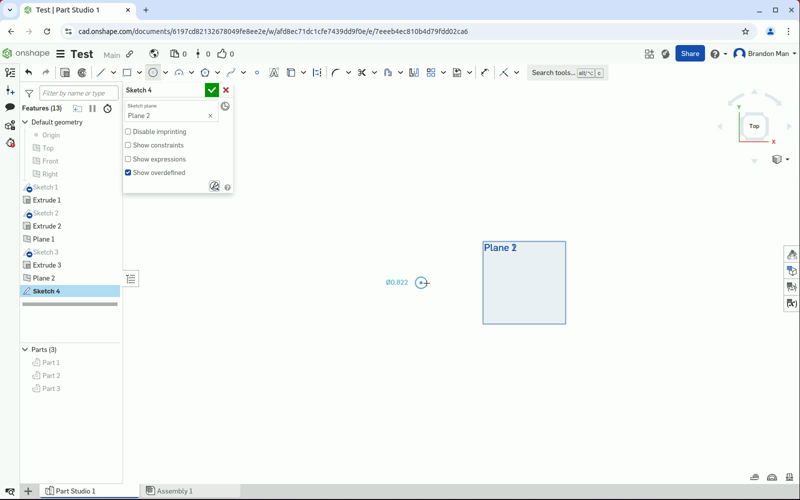
scroll(6)
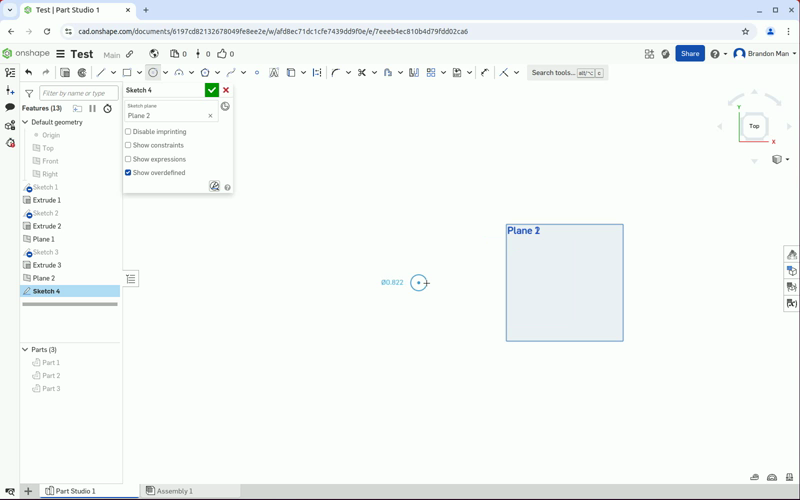
scroll(6)
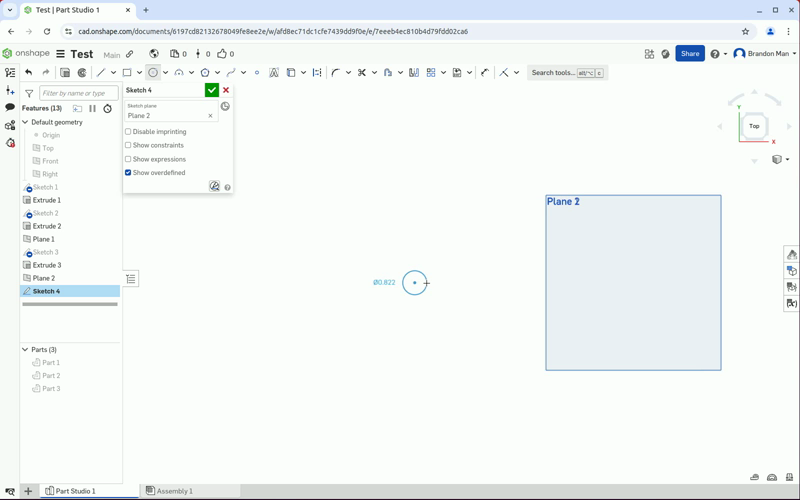
scroll(6)
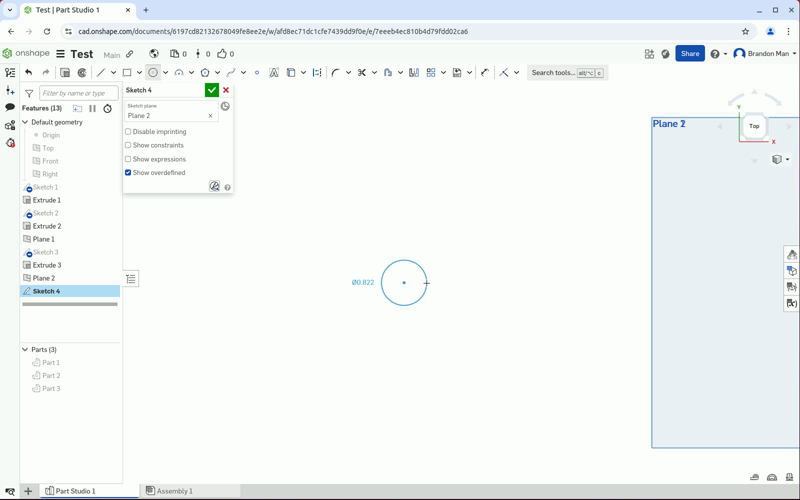
click(426, 282)
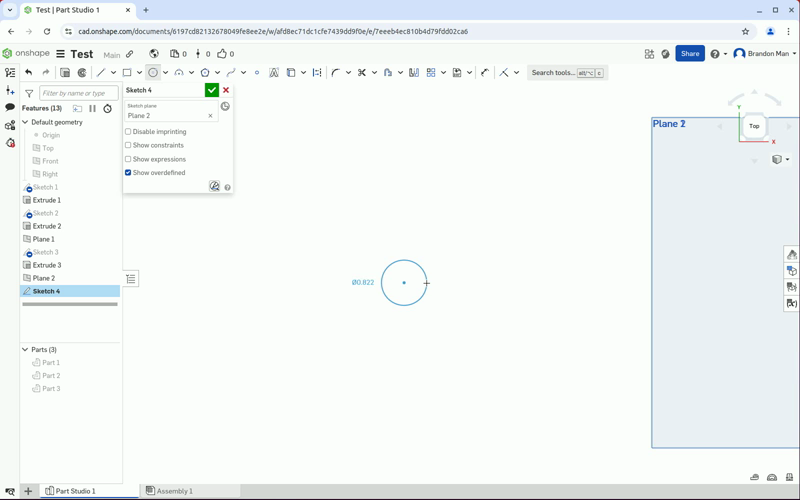
scroll(-6)
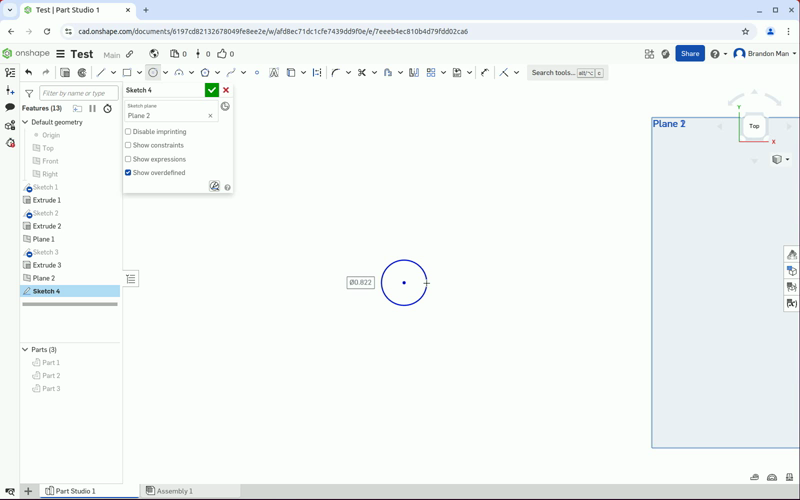
scroll(-6)
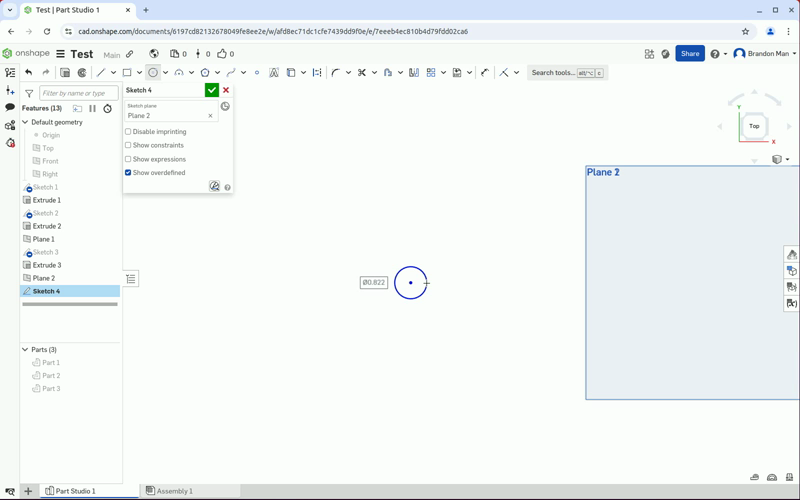
scroll(-6)
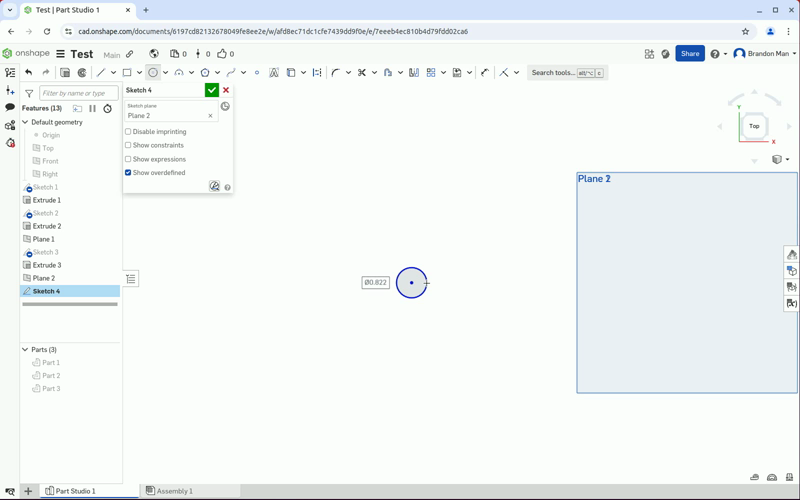
scroll(-6)
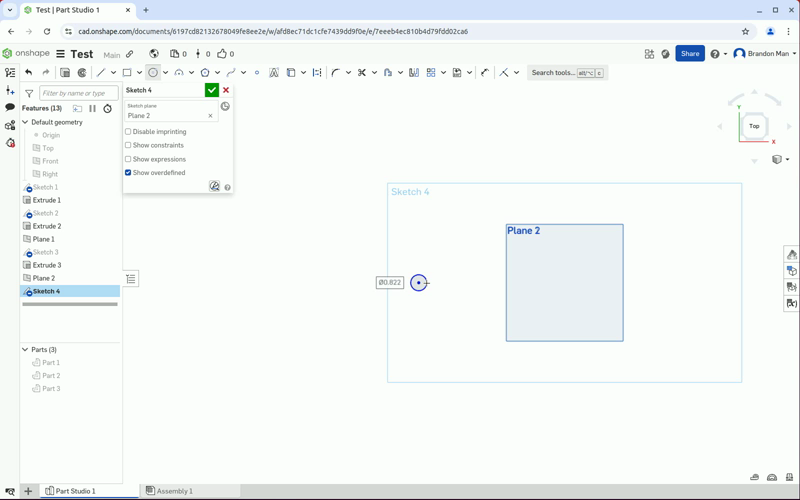
scroll(-6)
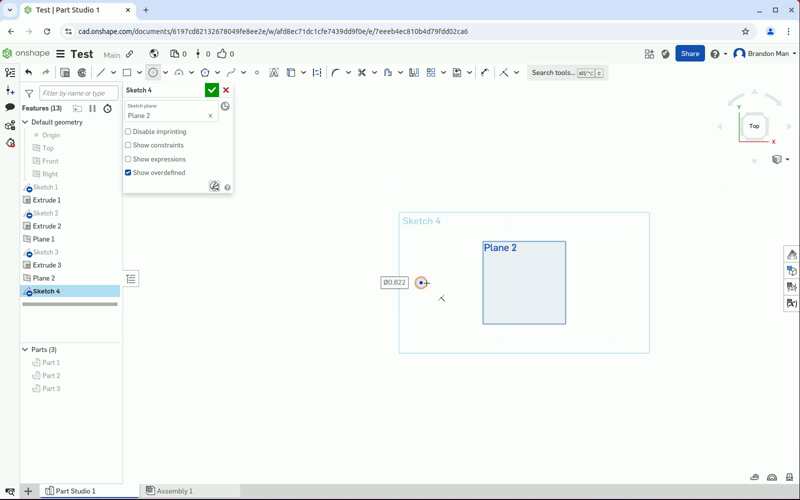
scroll(-6)
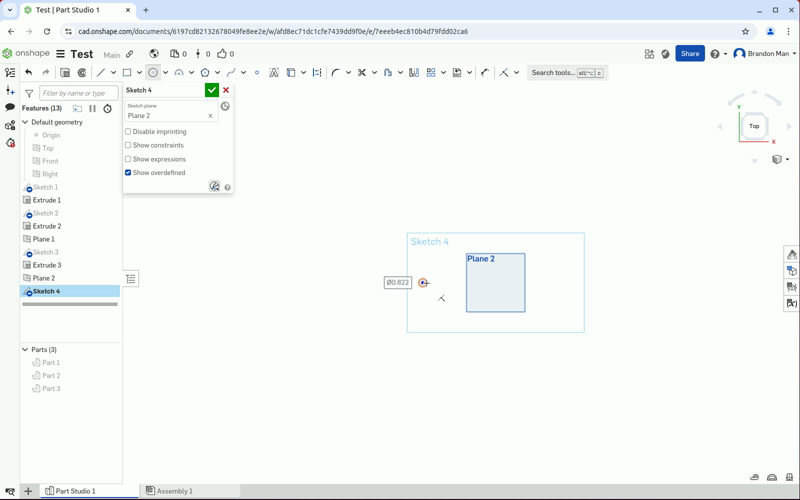
scroll(-6)
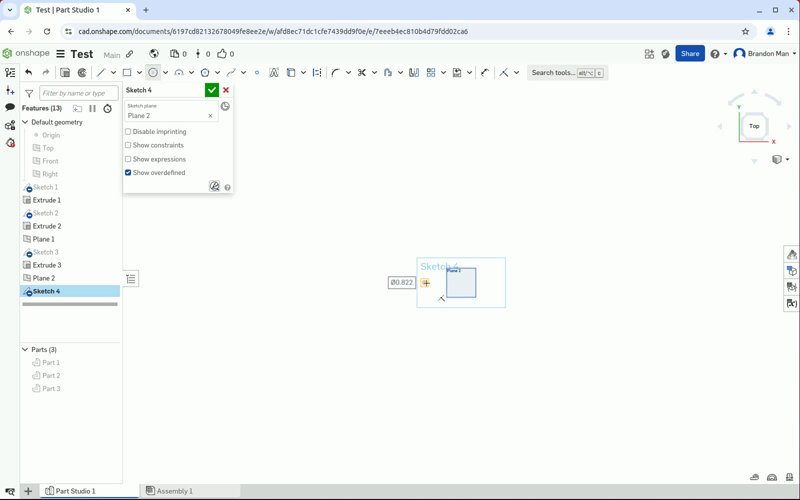
key(esc)
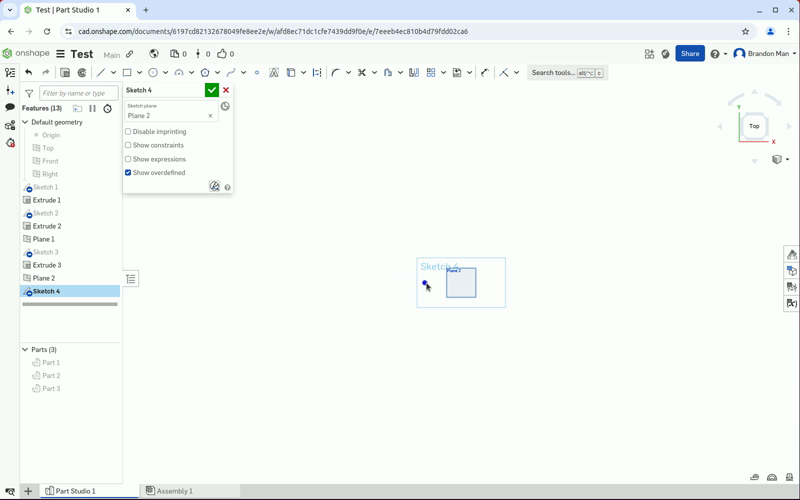
mouse_move(423, 284)
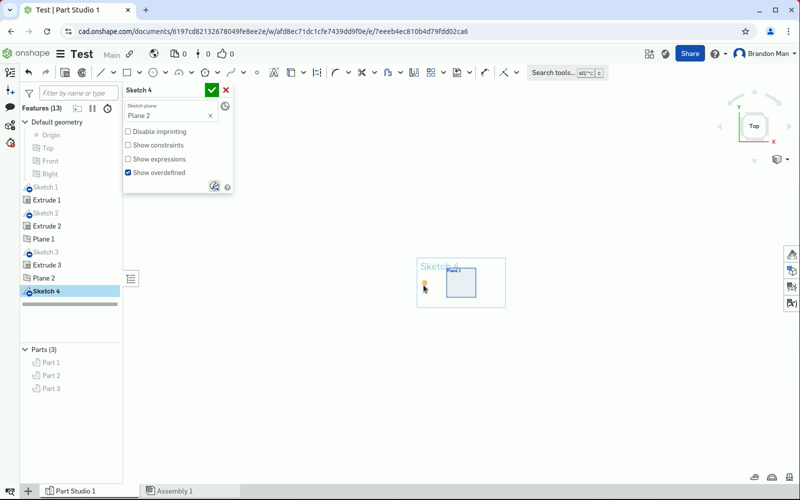
scroll(6)
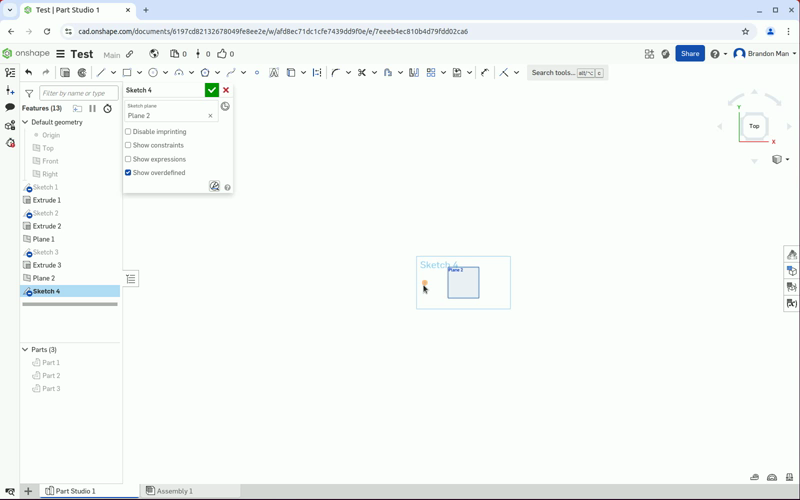
scroll(6)
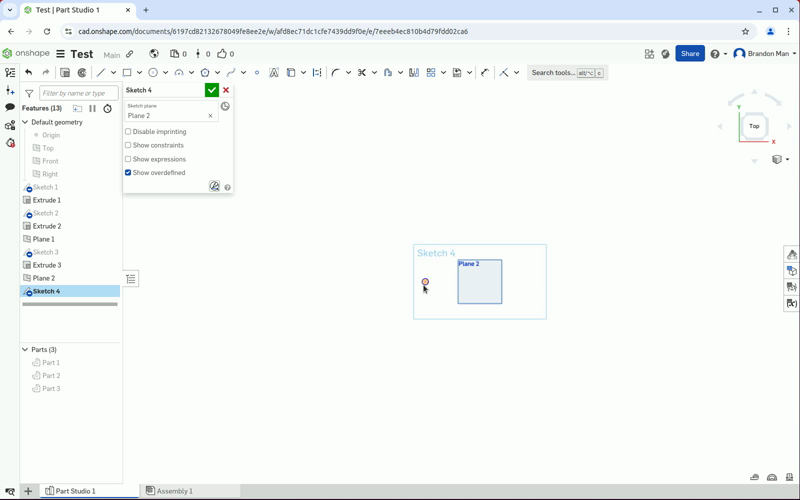
scroll(6)
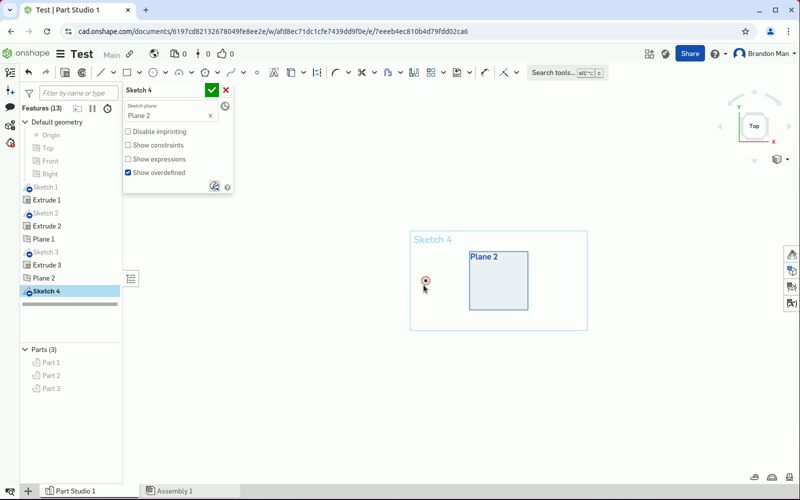
scroll(6)
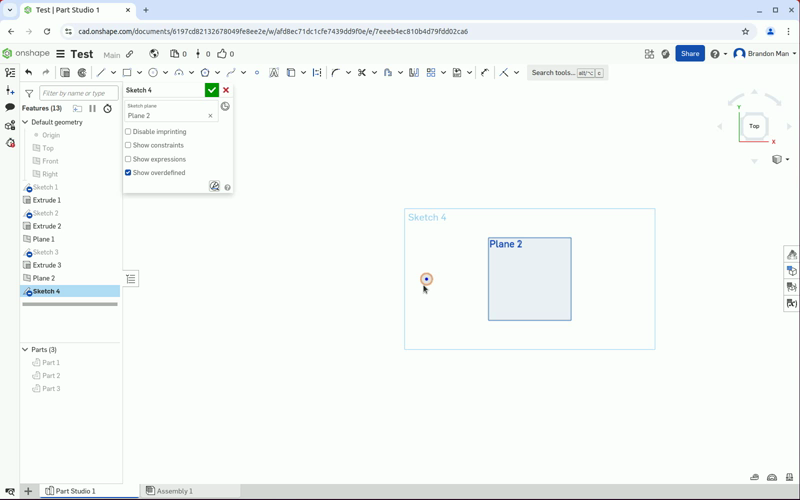
scroll(6)
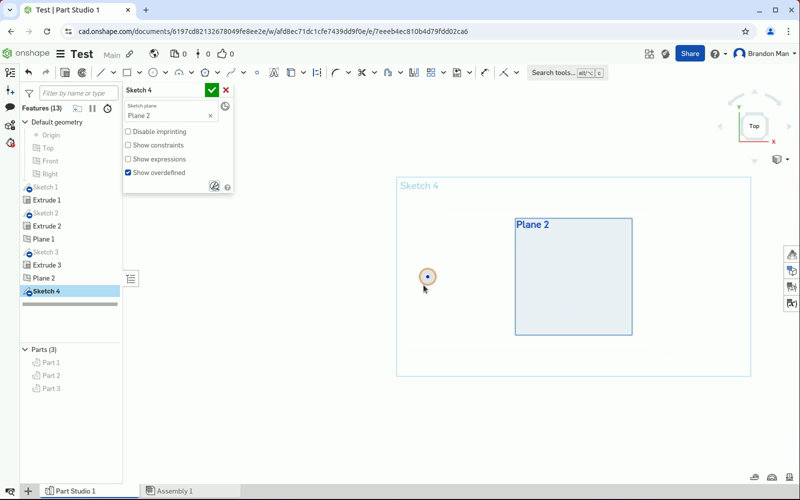
scroll(6)
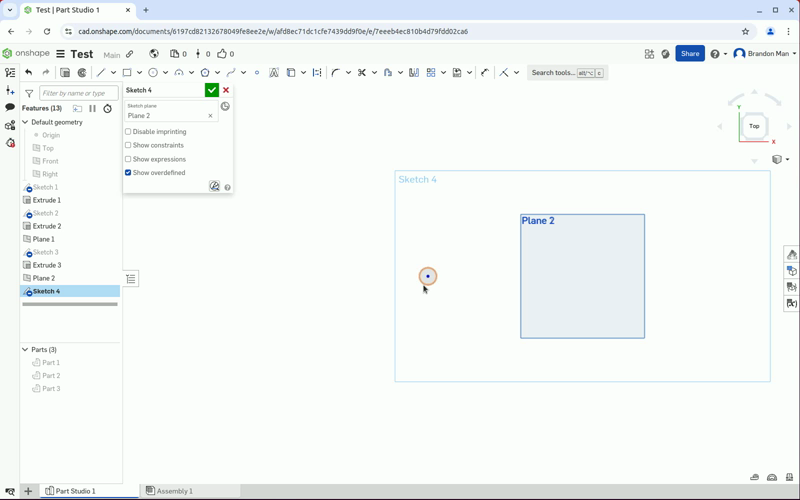
scroll(6)
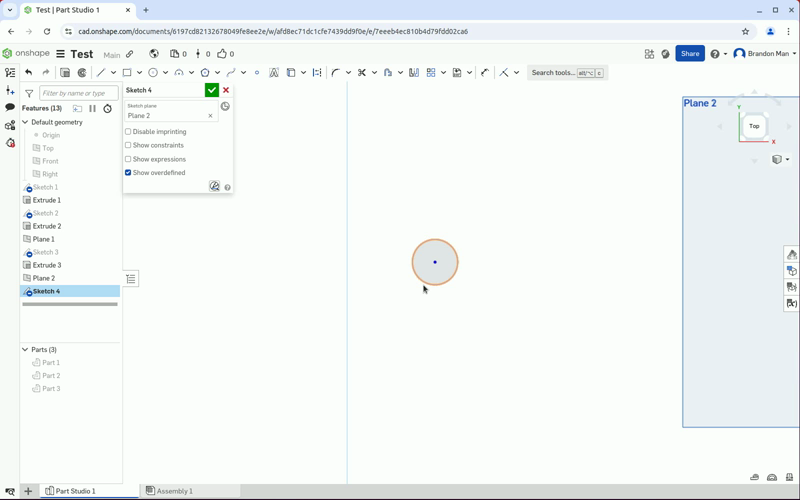
click(423, 284)
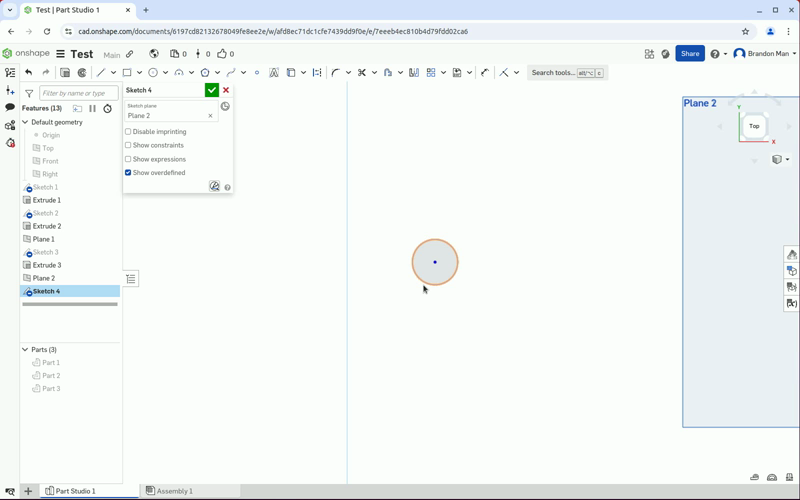
scroll(-6)
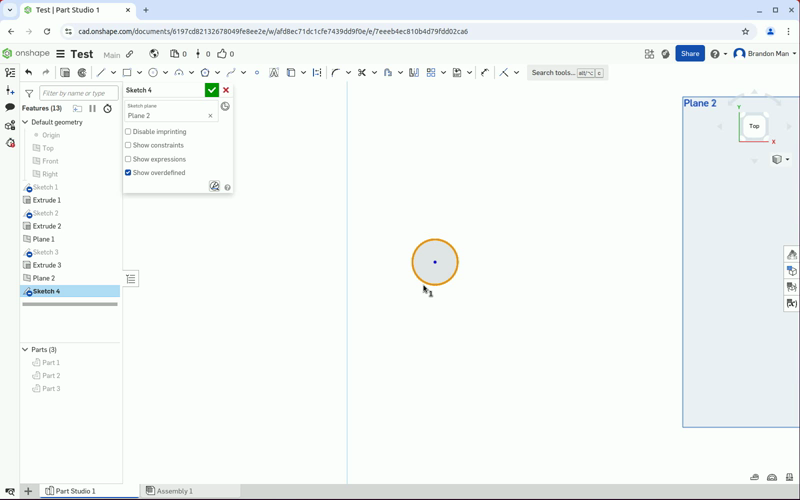
scroll(-6)
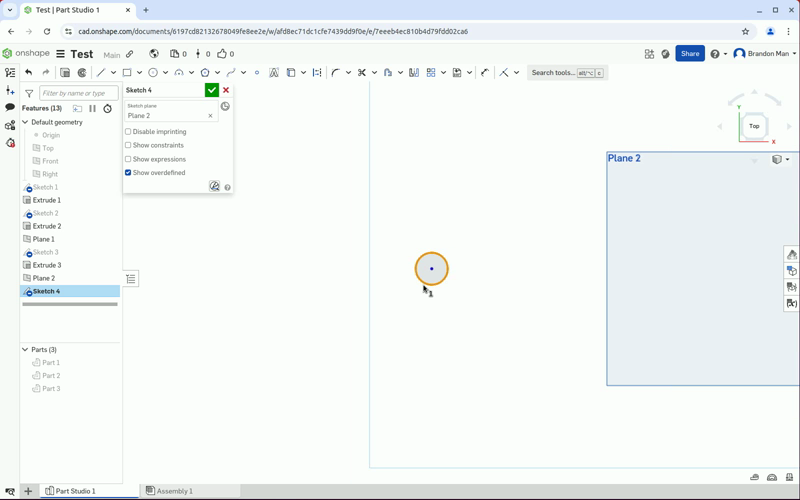
scroll(-6)
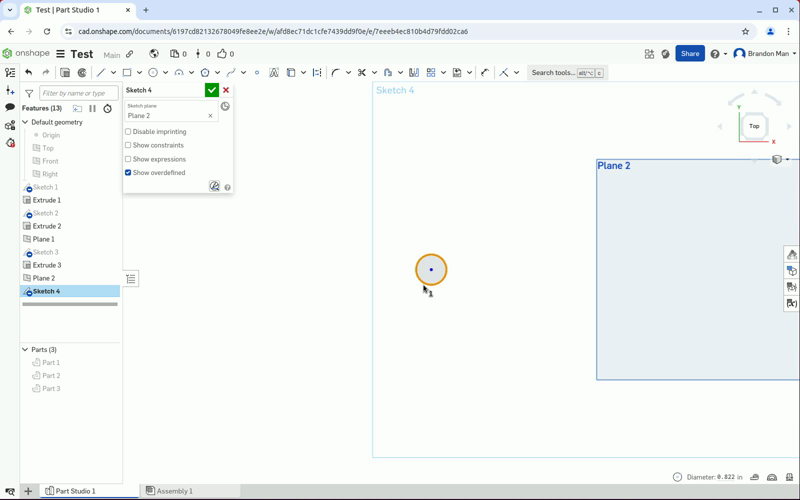
scroll(-6)
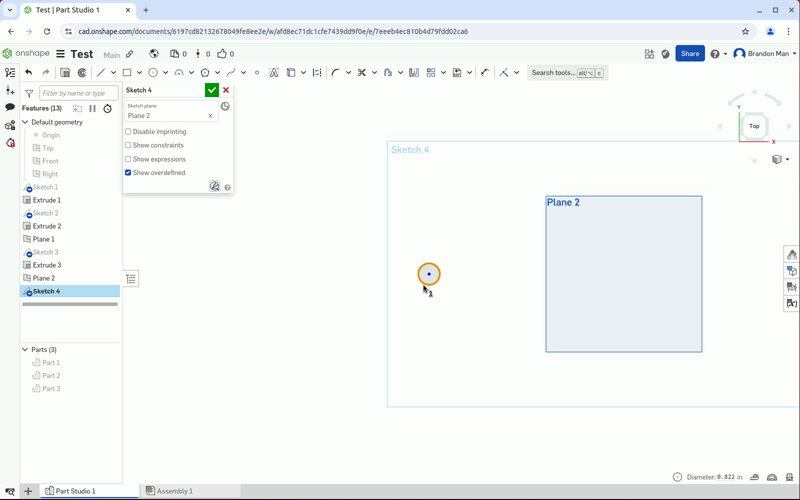
scroll(-6)
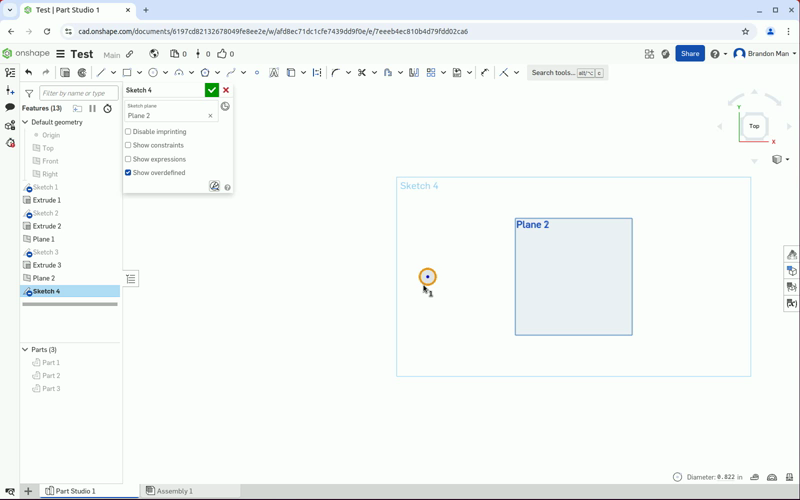
scroll(-6)
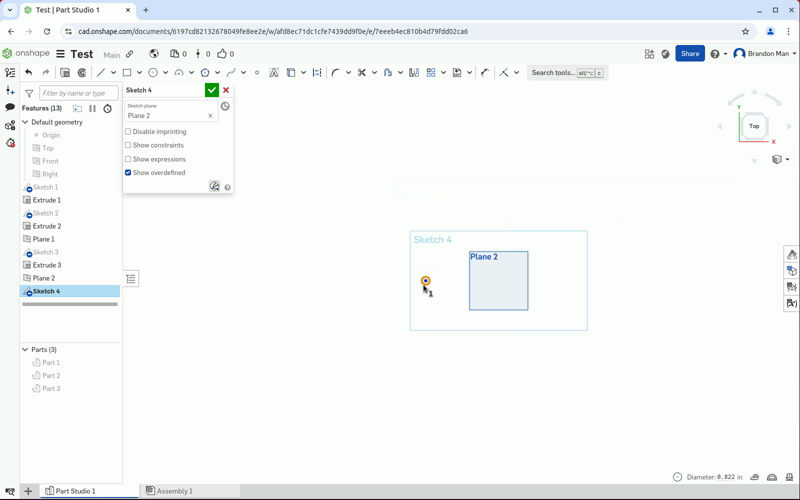
scroll(-6)
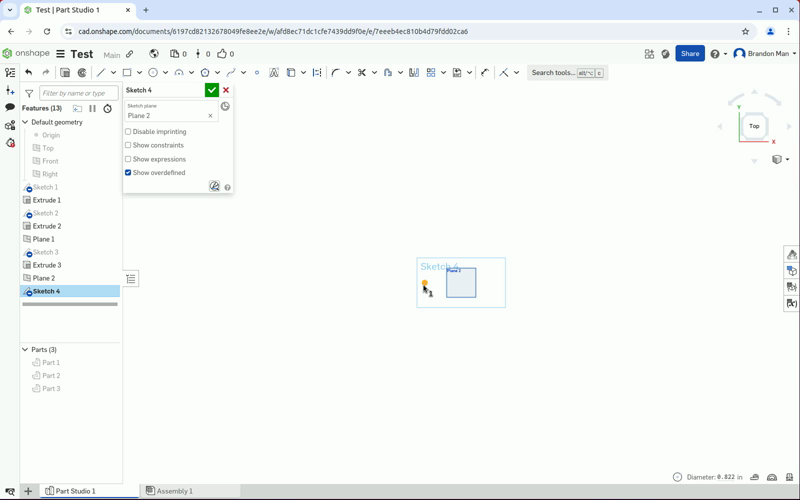
mouse_move(73, 352)
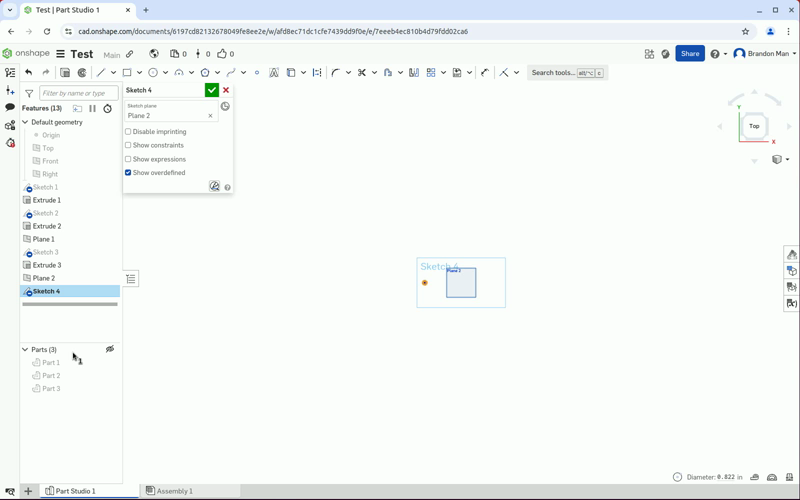
key(shift+y)
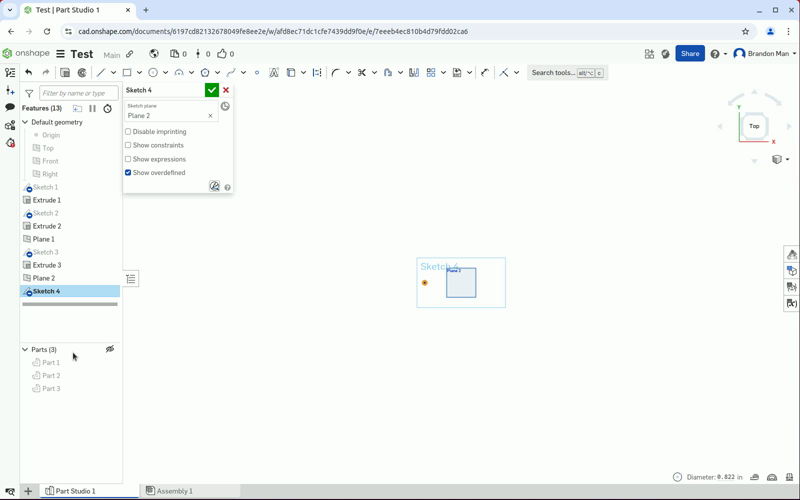
key(shift+e)
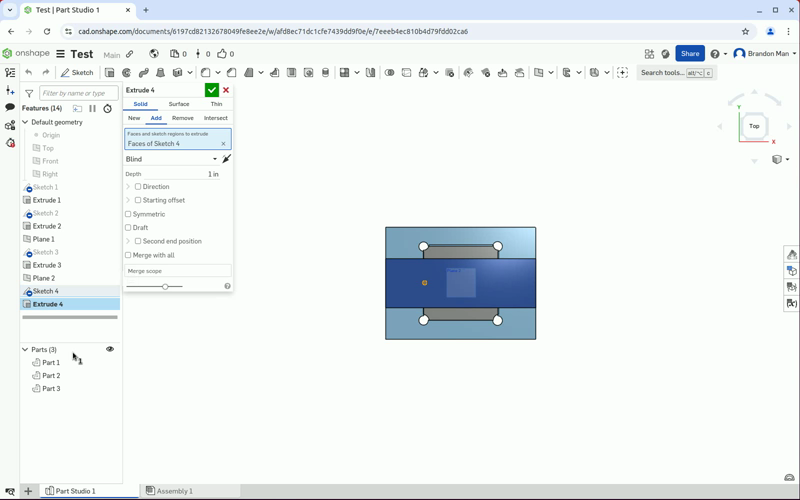
mouse_move(143, 106)
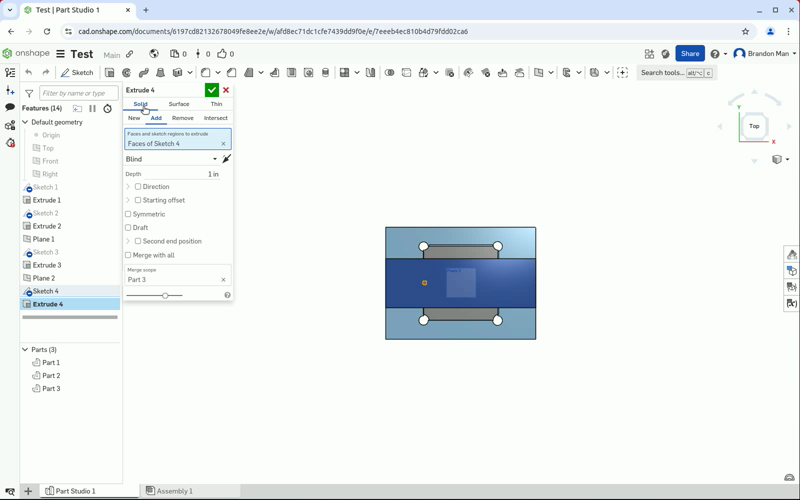
click(143, 106)
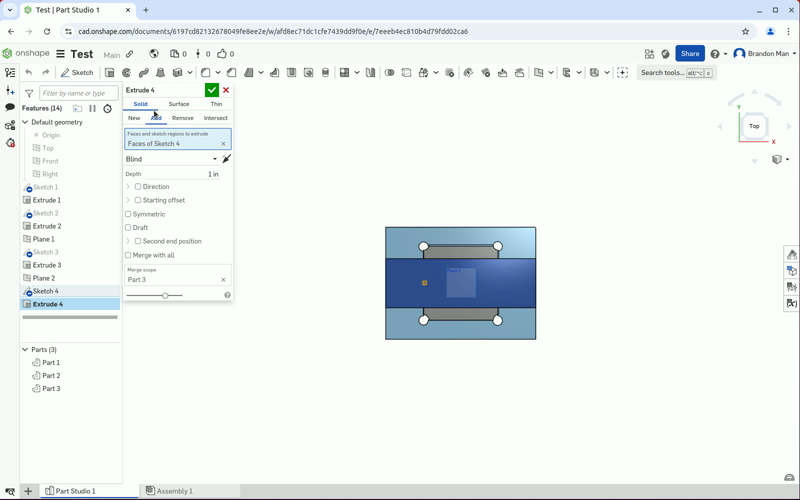
mouse_move(186, 120)
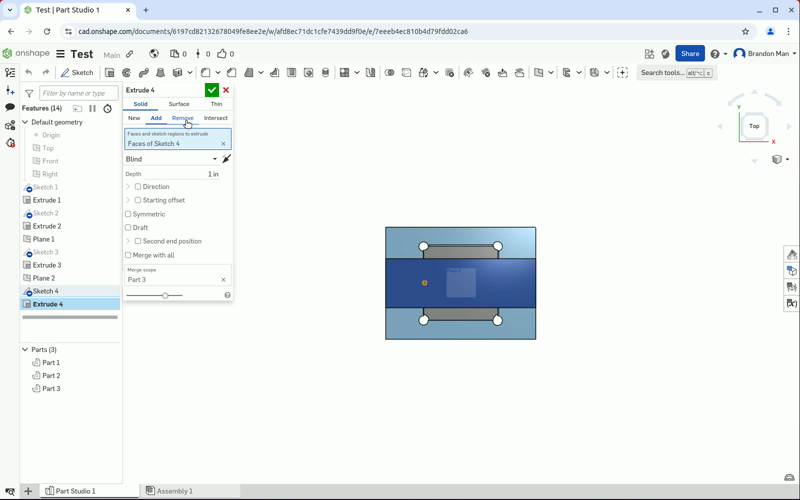
click(186, 120)
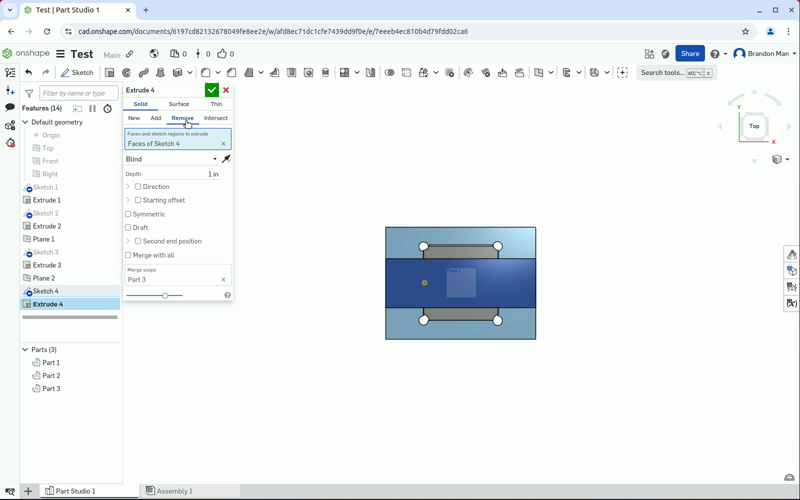
key(tab, 4)
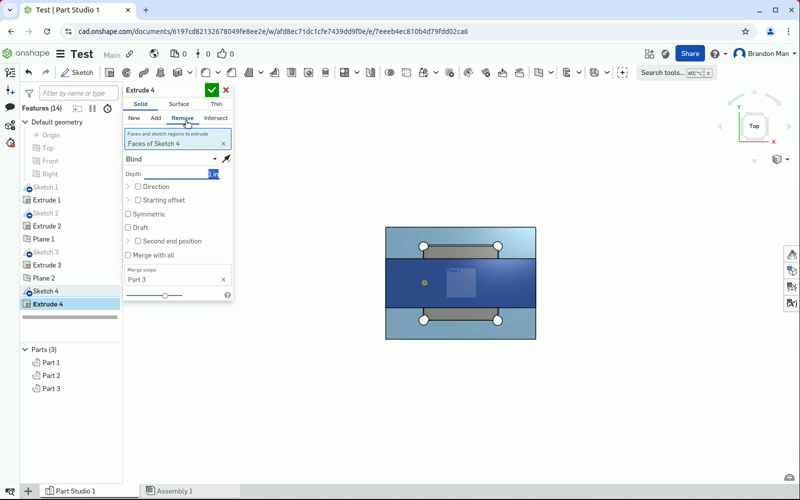
text(30.811)
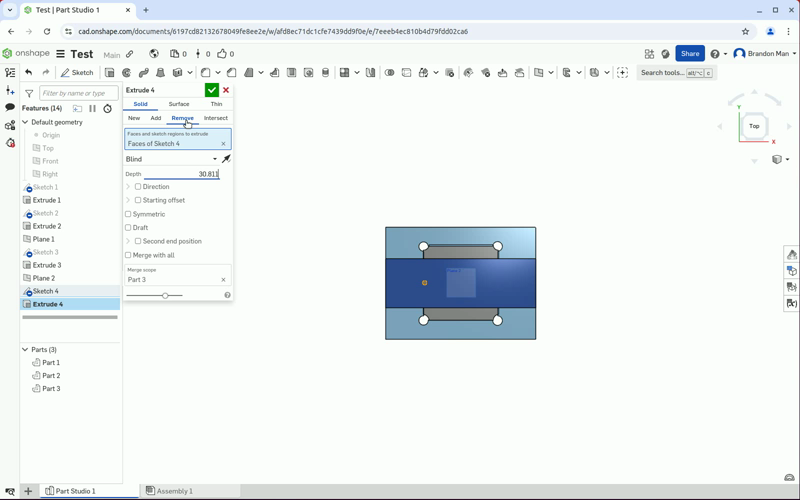
key(tab, 6)
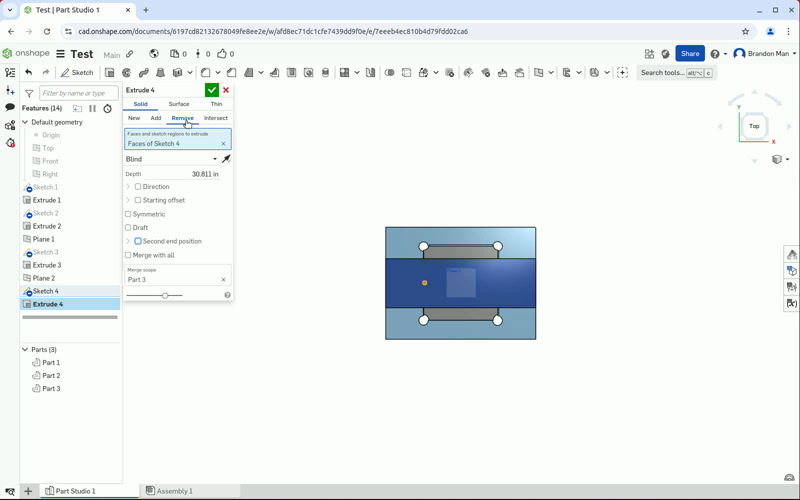
key(space)
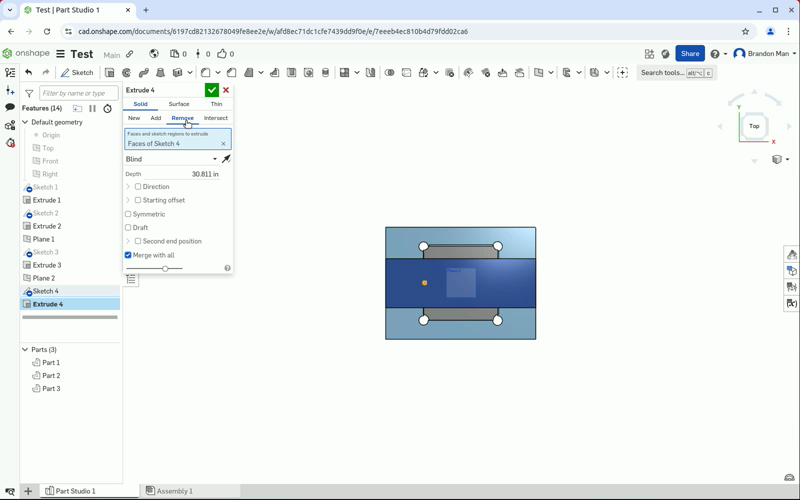
key(enter)
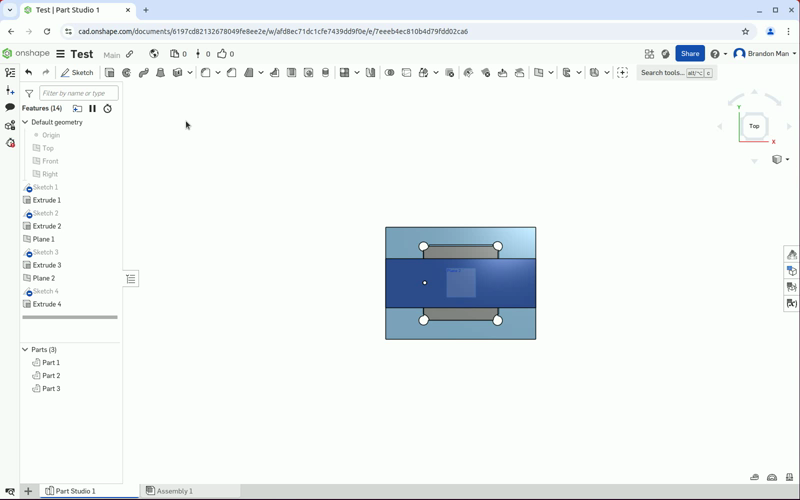
key(shift+h)
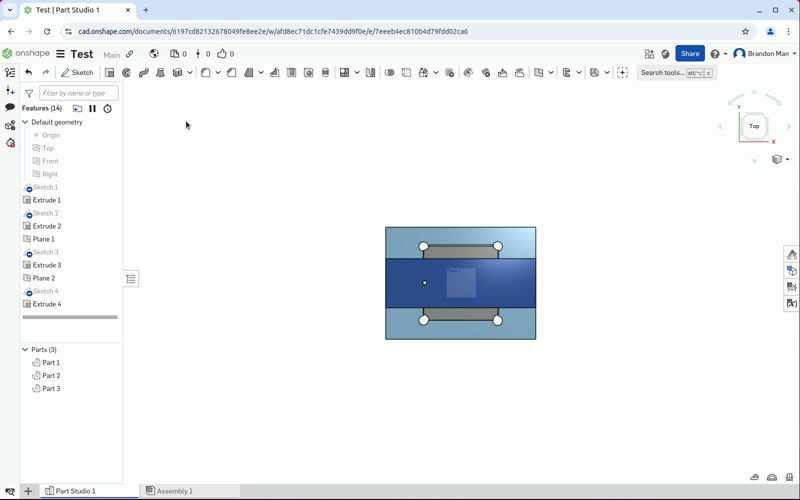
key(shift+h)
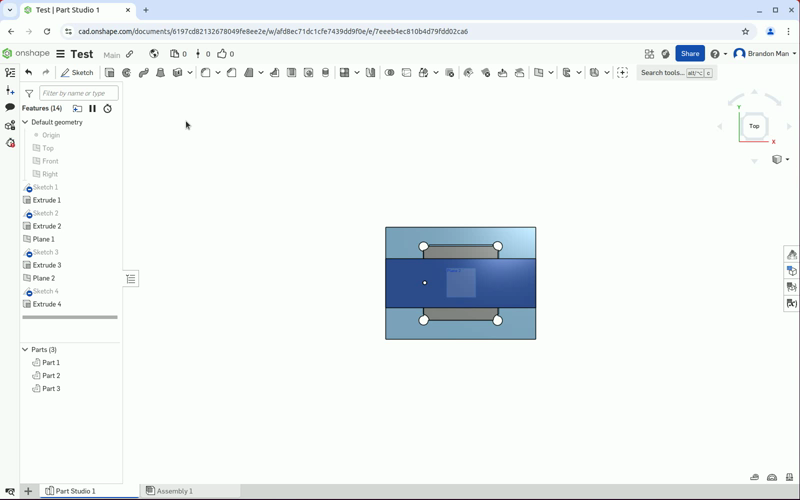
mouse_move(73, 189)
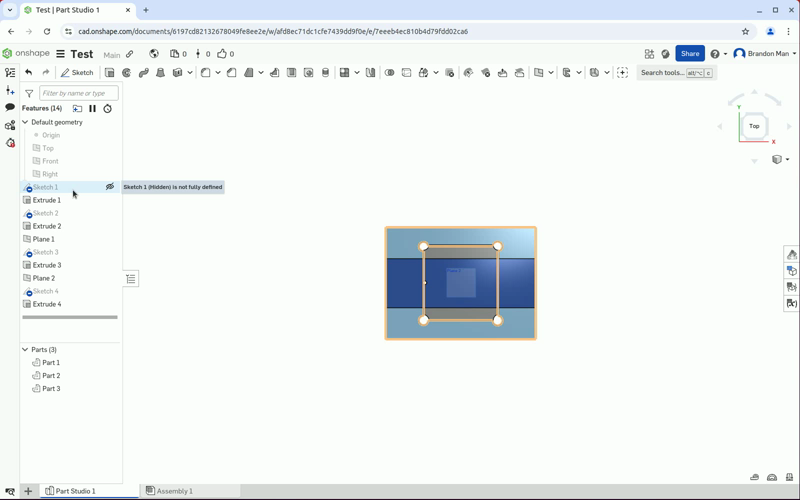
click(73, 189)
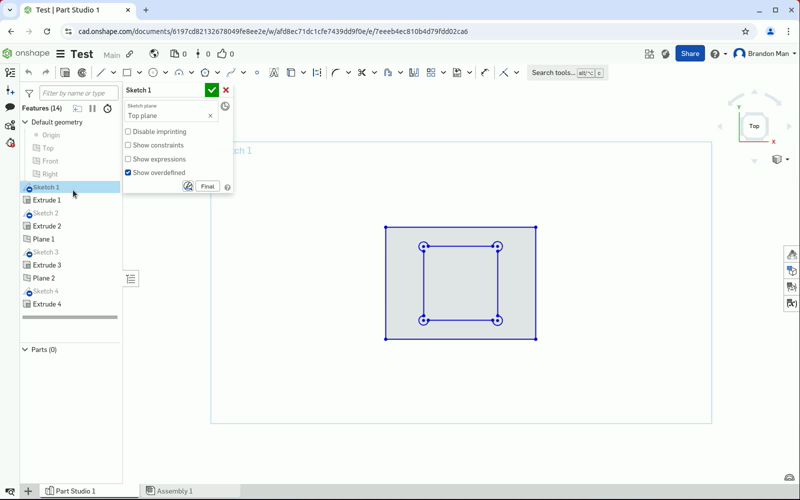
mouse_move(229, 92)
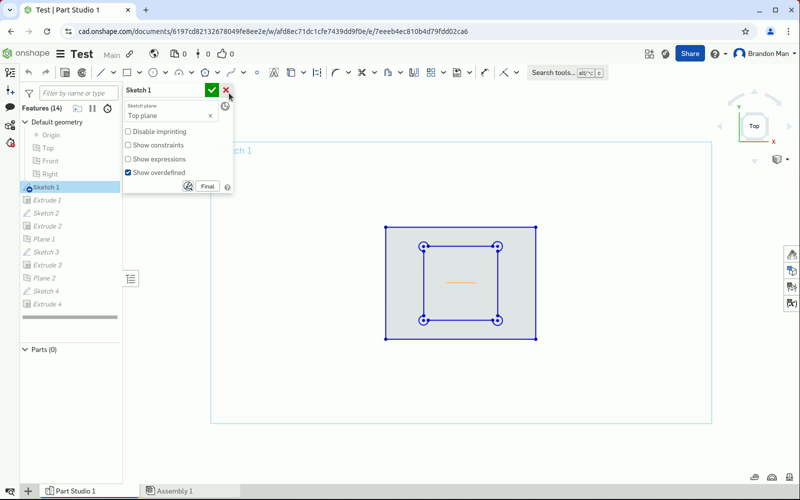
click(229, 92)
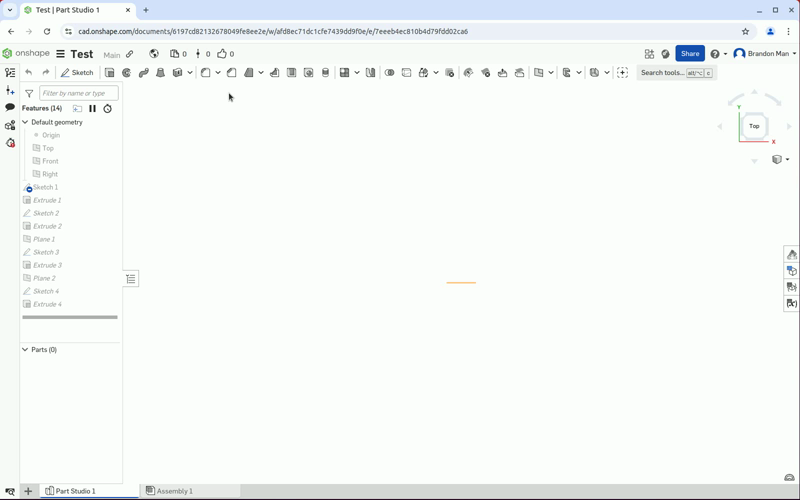
key(shift+s)
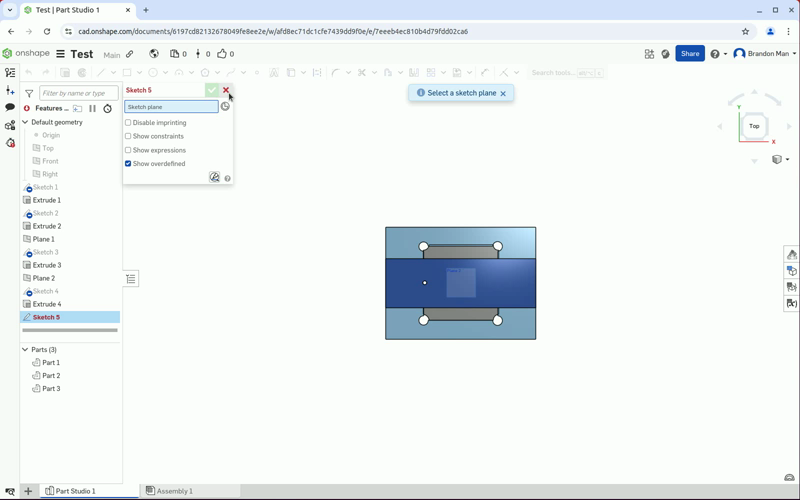
mouse_move(73, 280)
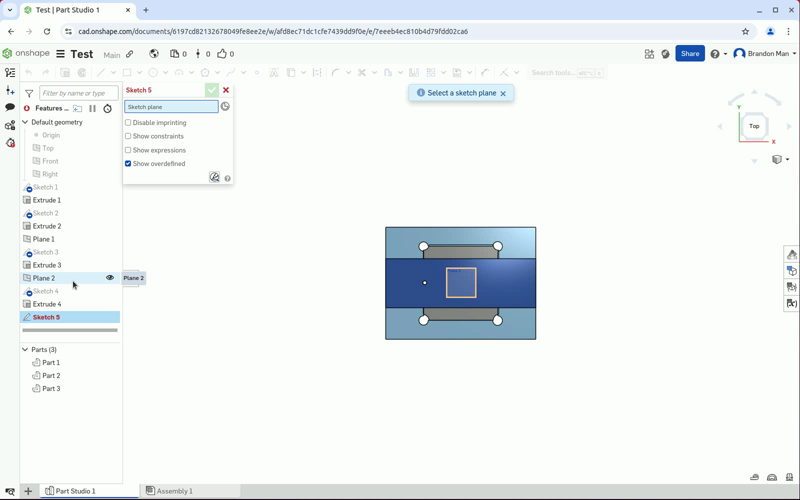
click(73, 280)
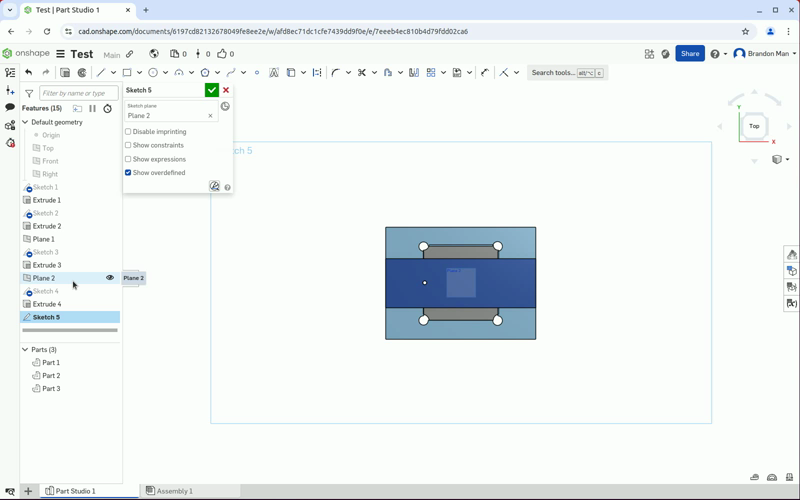
mouse_move(73, 352)
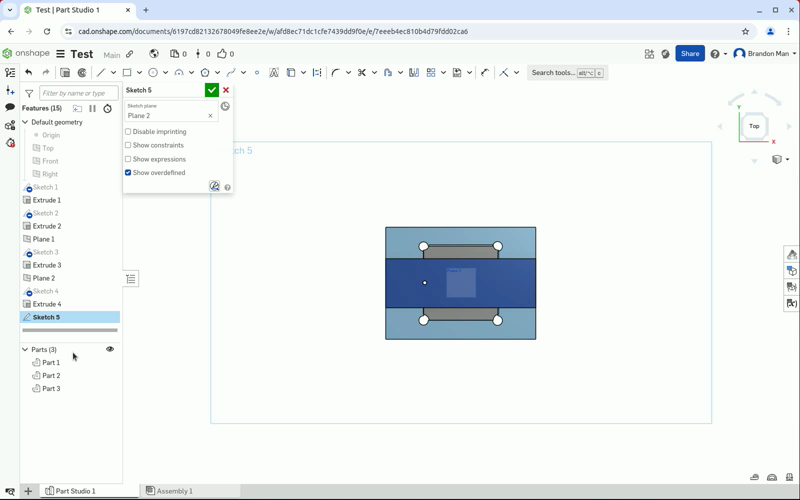
key(y)
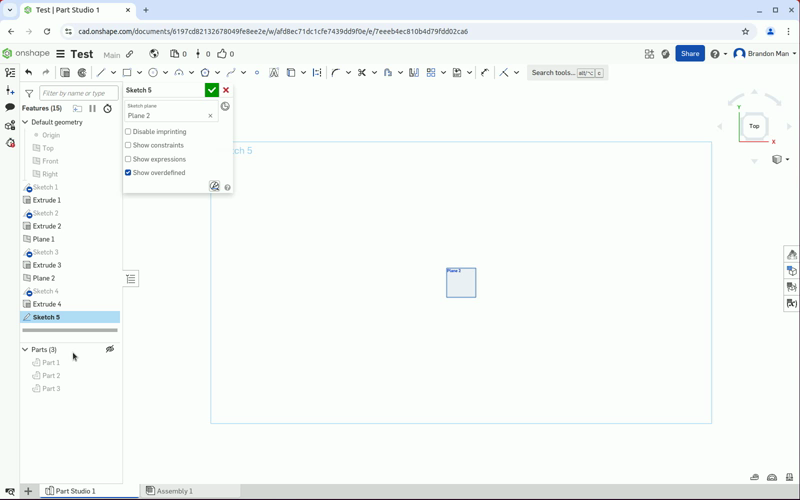
key(c)
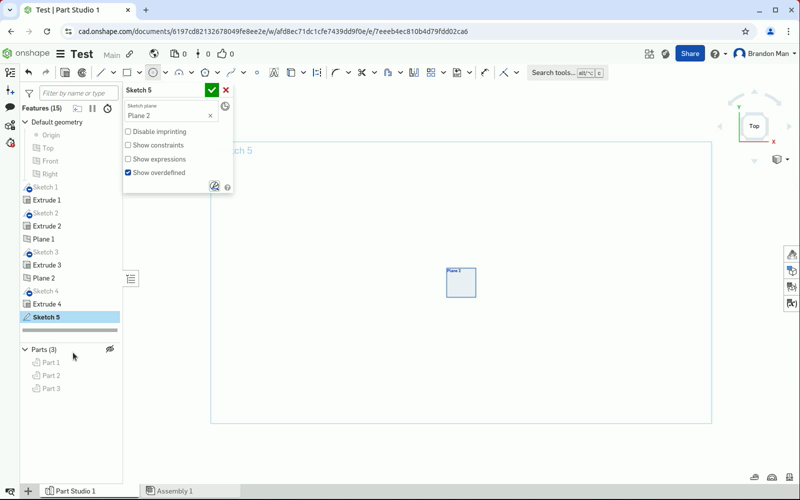
key_down(shift)
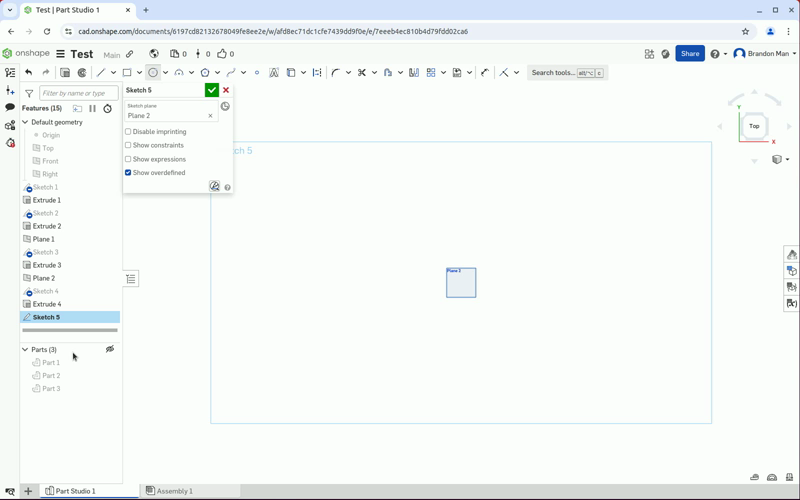
mouse_move(425, 282)
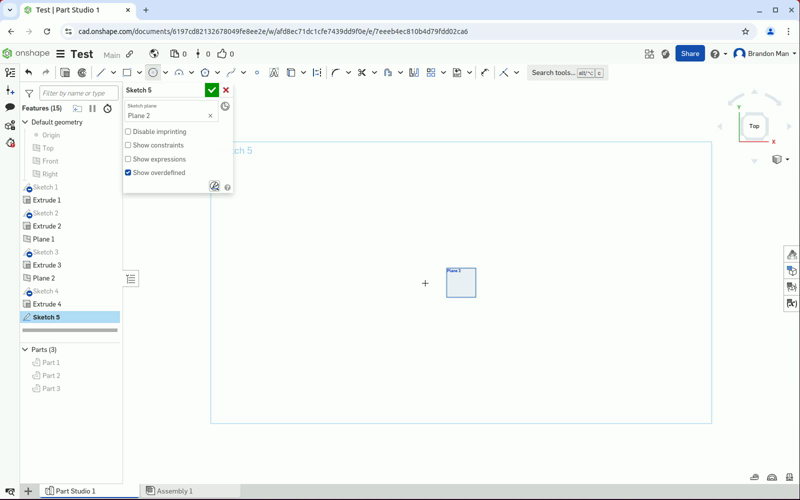
click(425, 282)
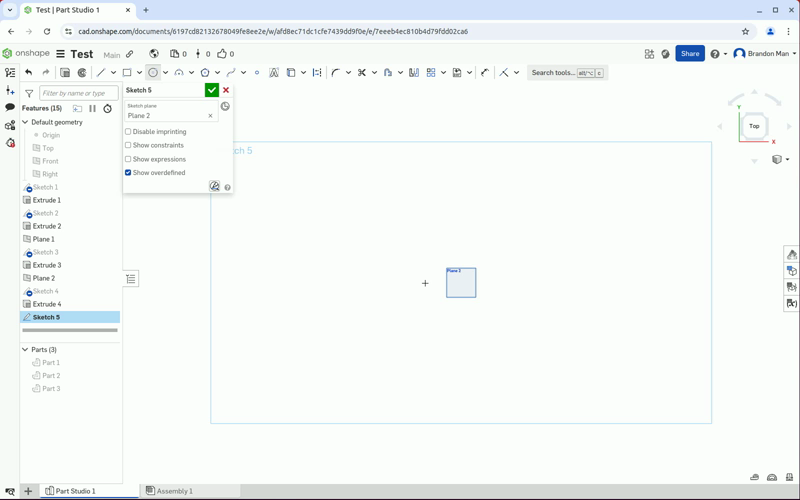
key_up(shift)
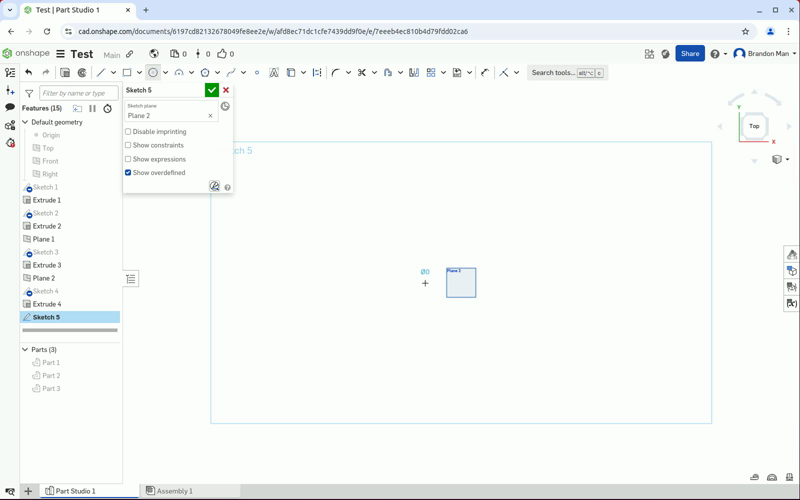
mouse_move(430, 282)
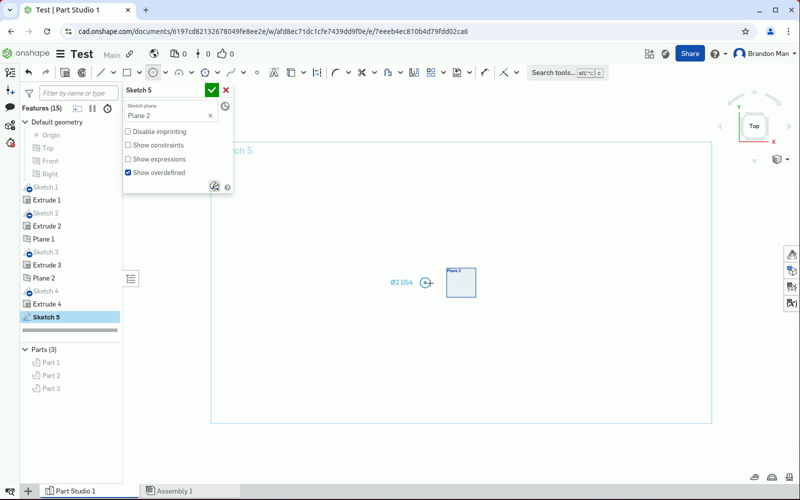
click(430, 282)
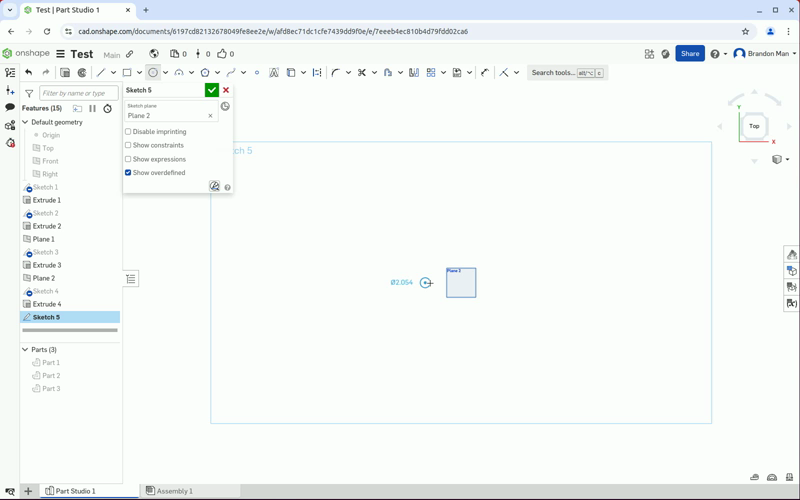
key(esc)
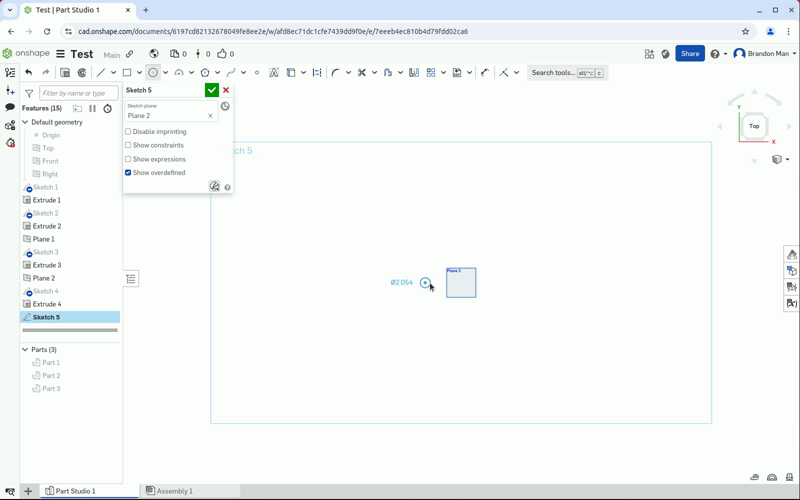
key(c)
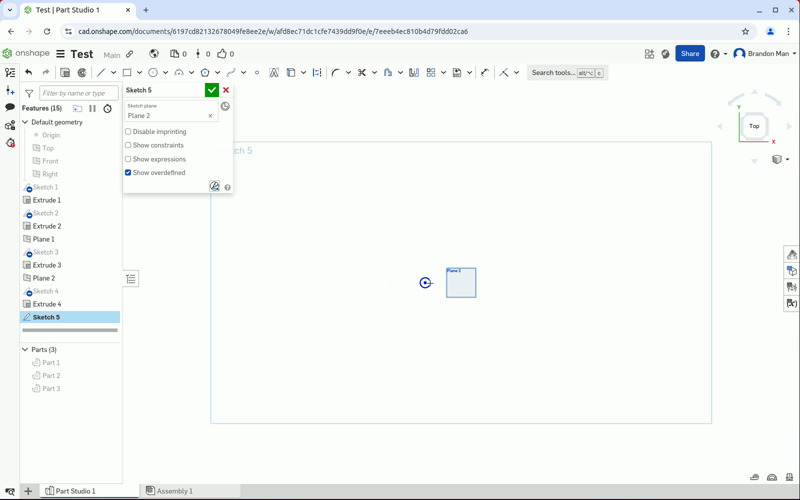
key_down(shift)
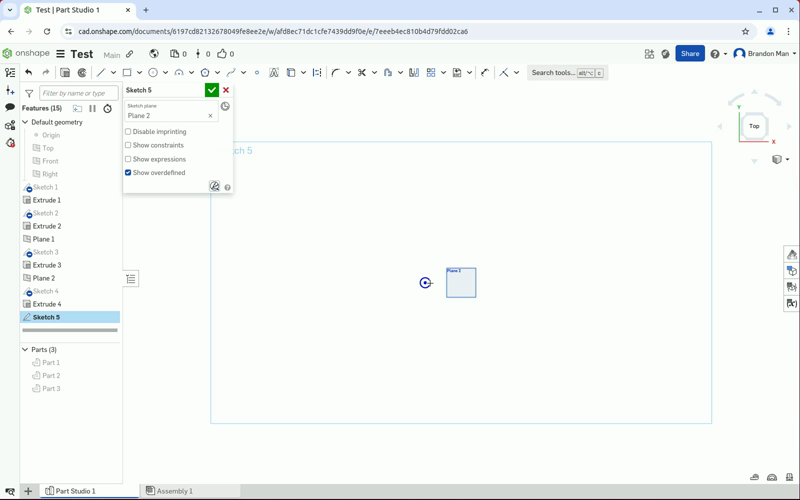
mouse_move(425, 282)
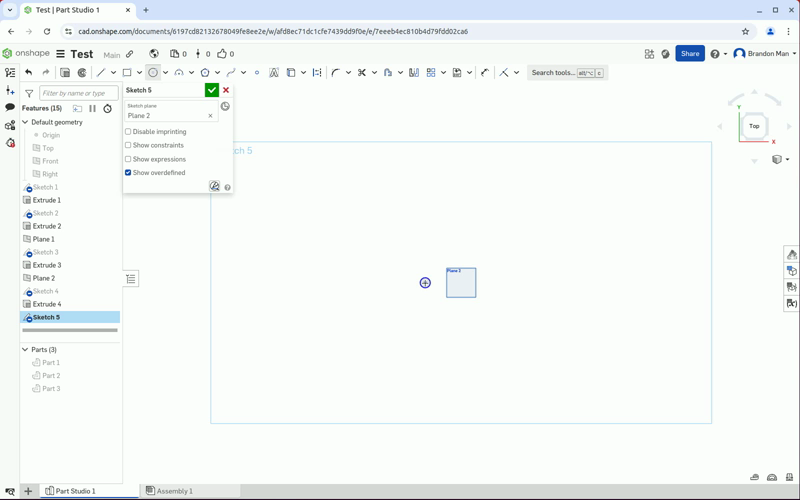
click(425, 282)
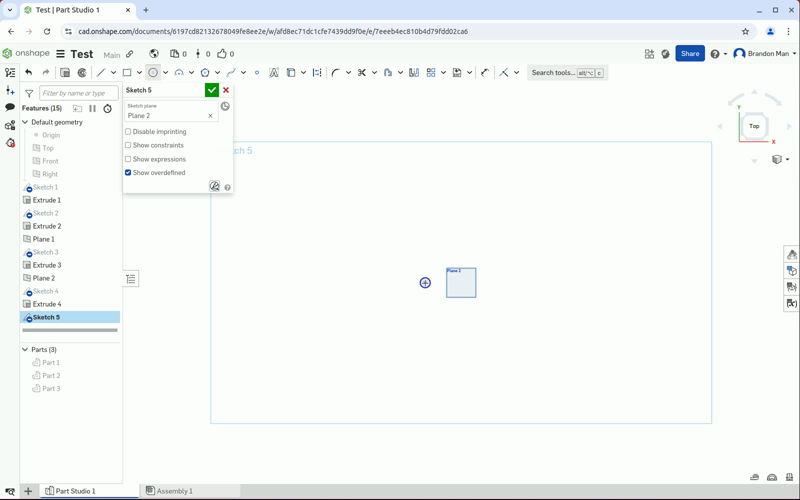
key_up(shift)
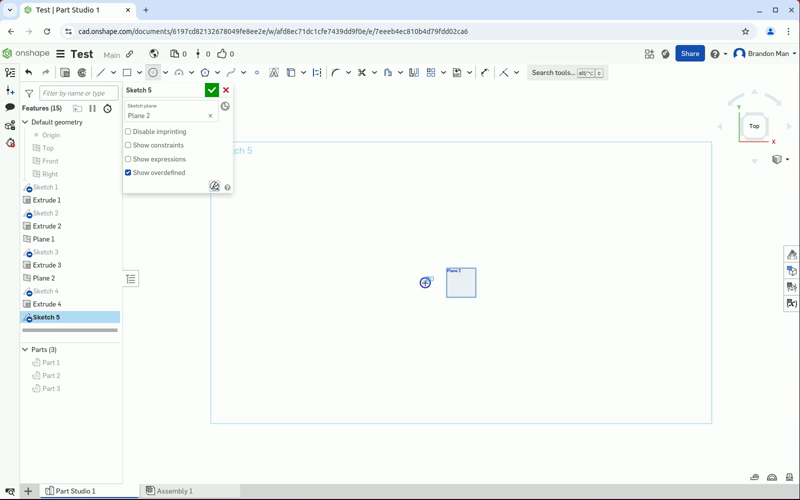
mouse_move(426, 282)
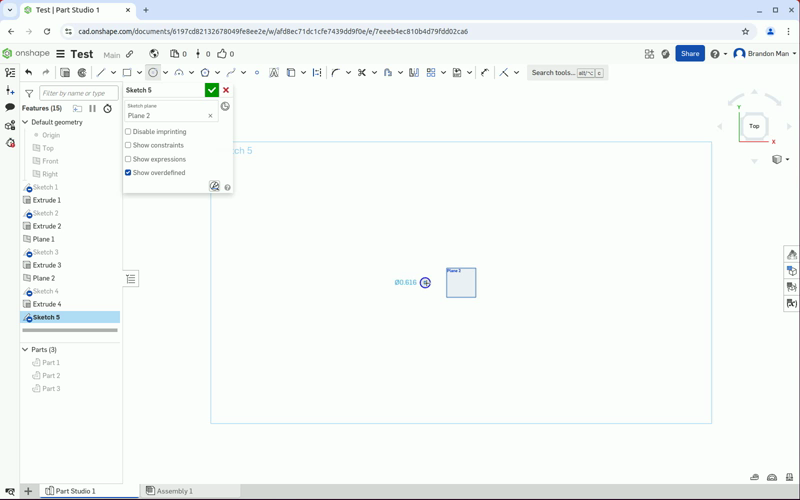
scroll(6)
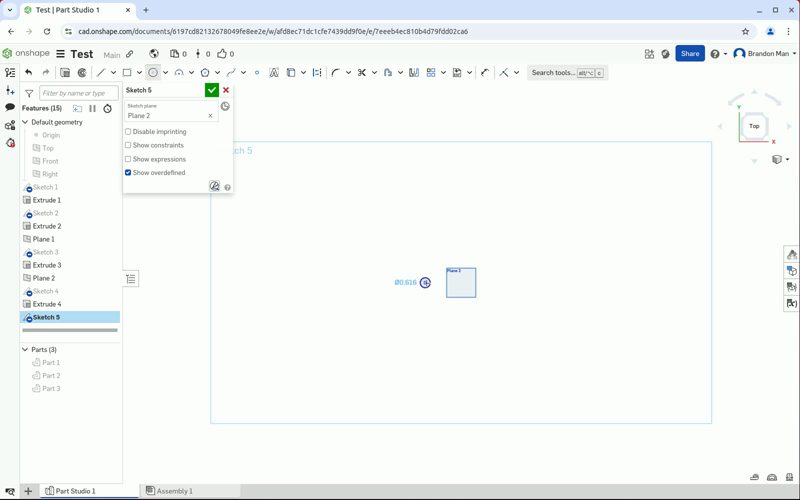
scroll(6)
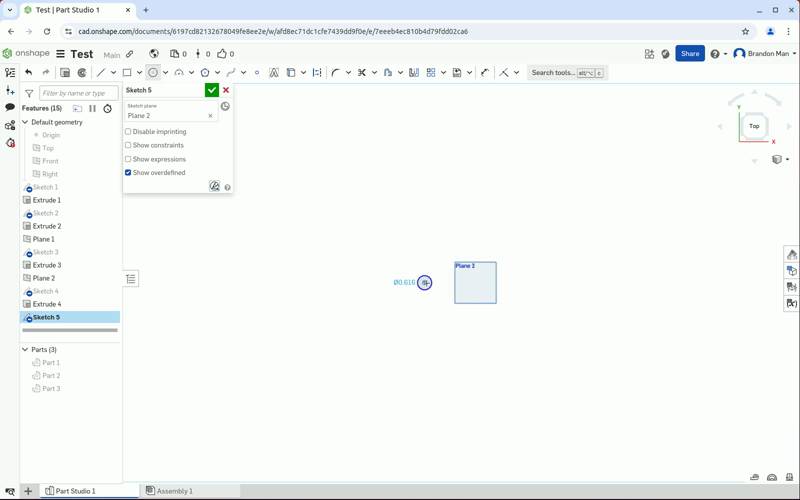
scroll(6)
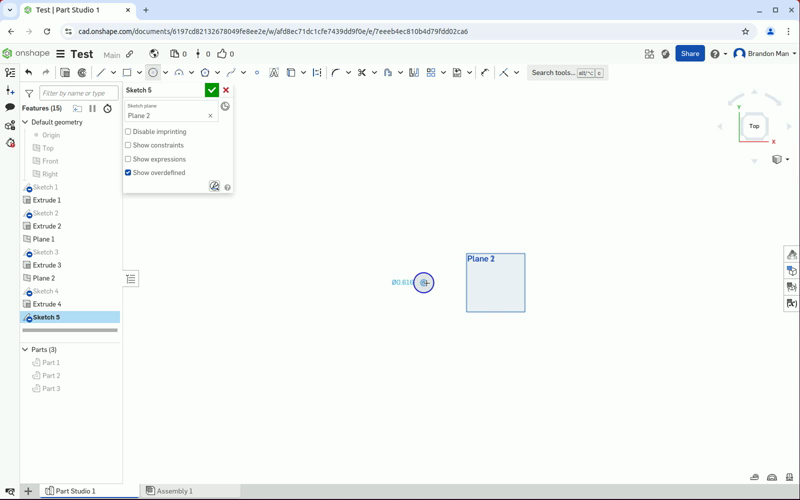
scroll(6)
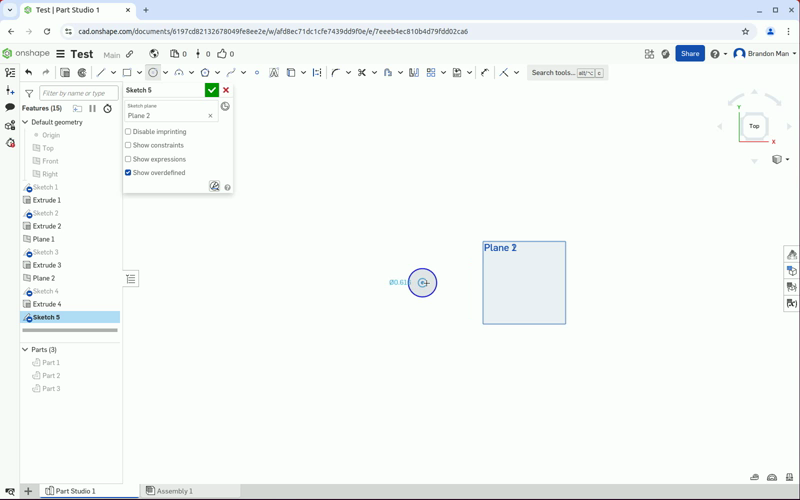
scroll(6)
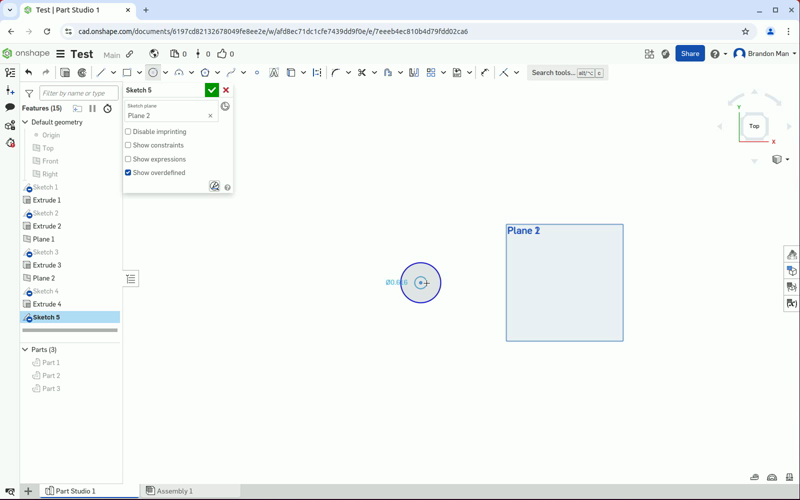
scroll(6)
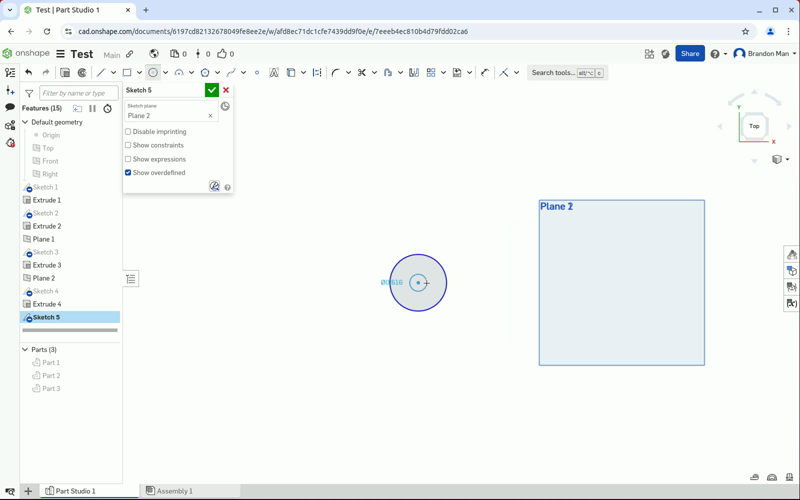
scroll(6)
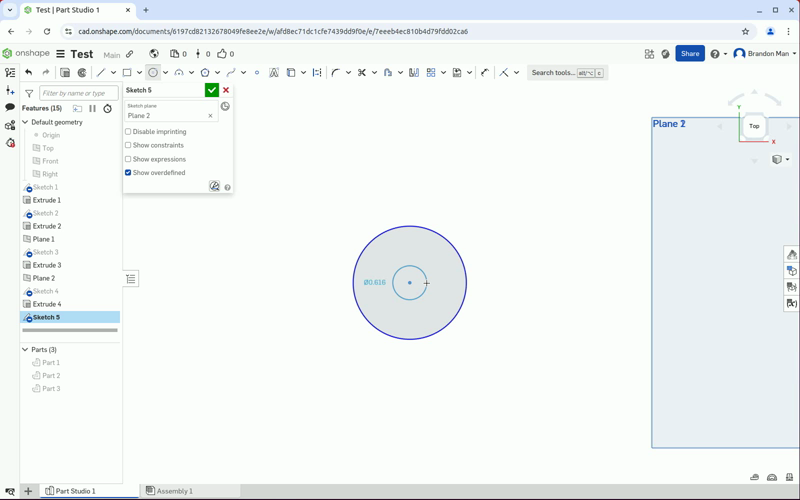
click(426, 282)
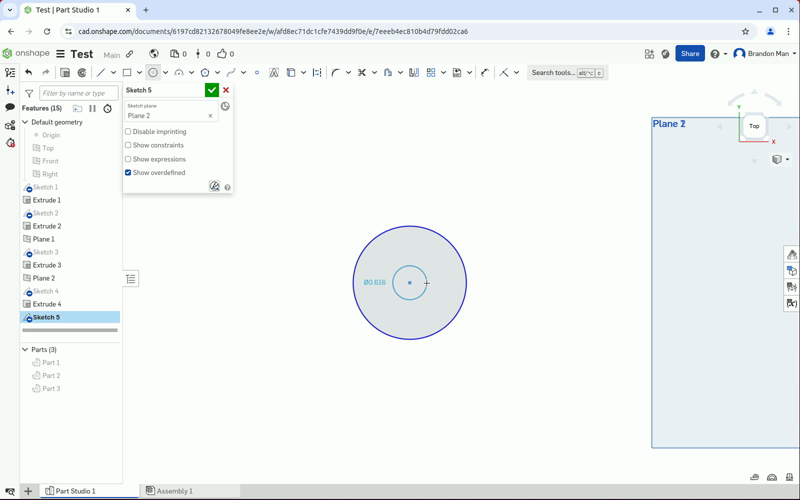
scroll(-6)
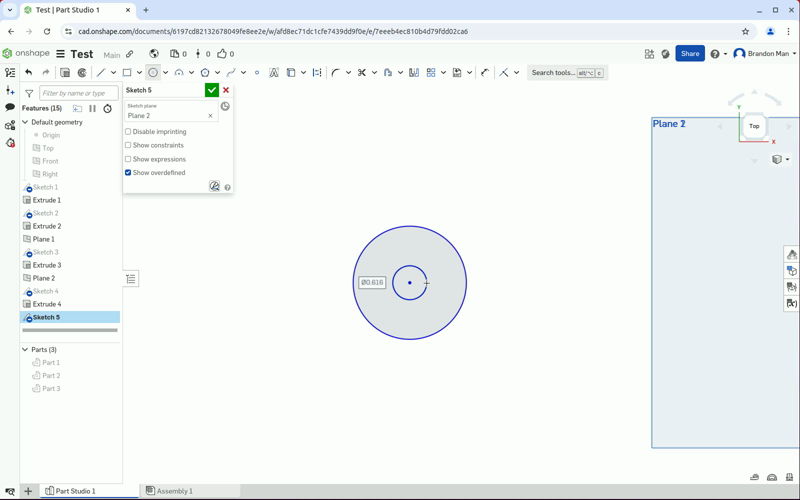
scroll(-6)
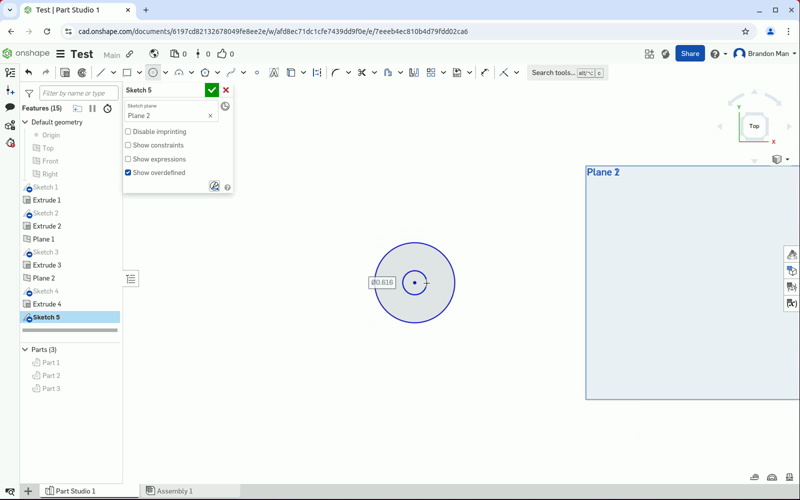
scroll(-6)
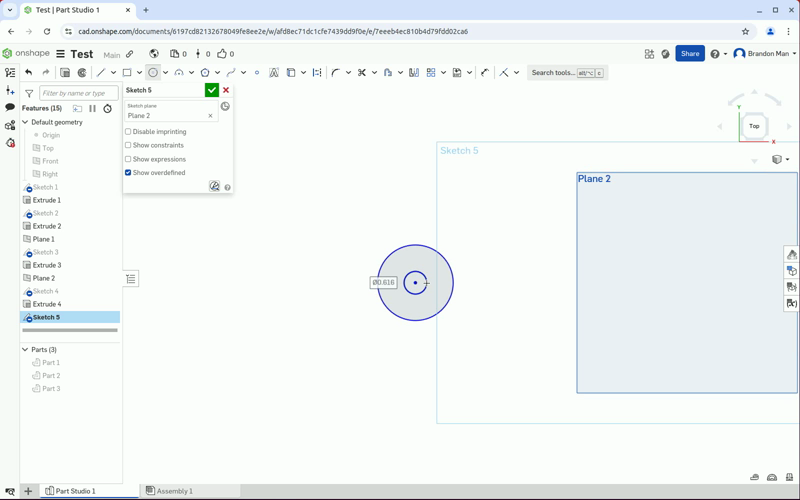
scroll(-6)
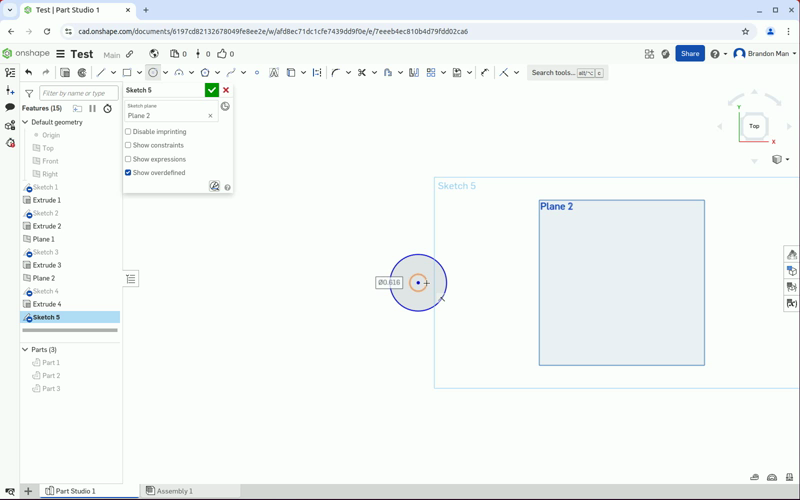
scroll(-6)
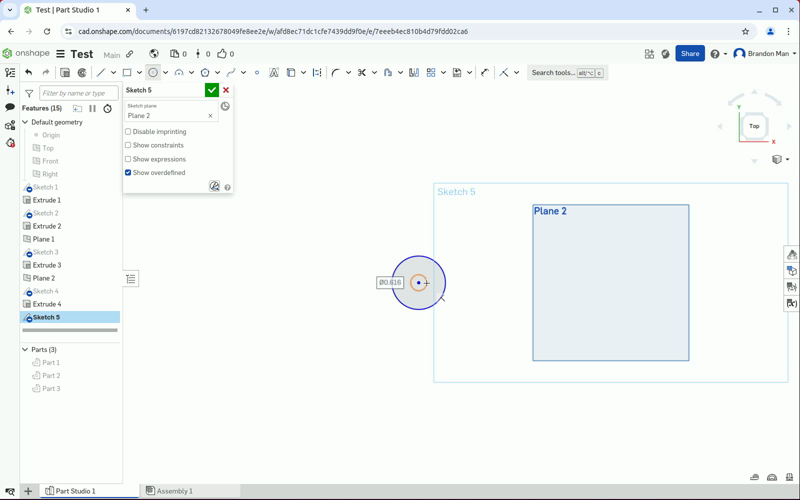
scroll(-6)
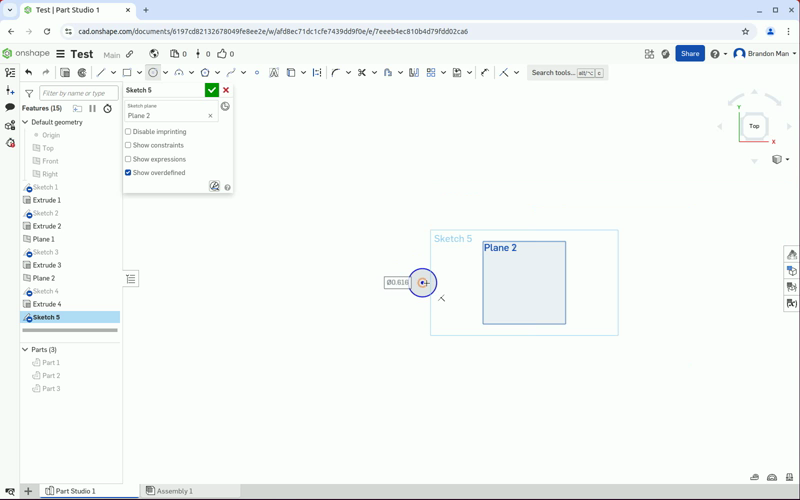
scroll(-6)
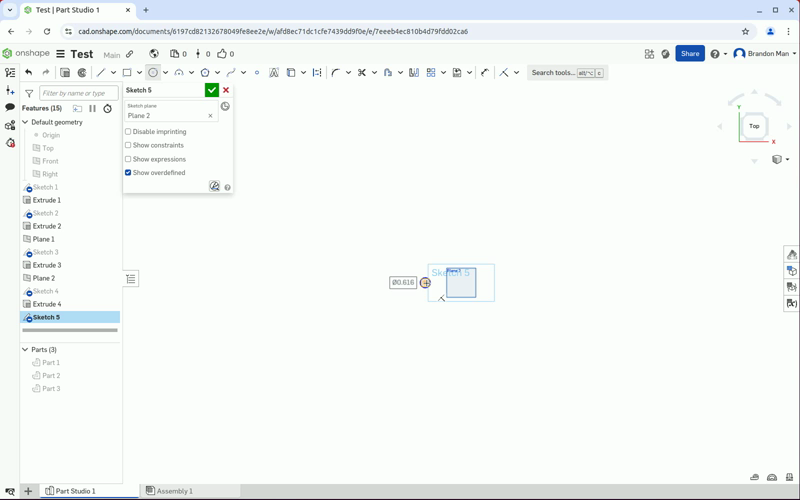
key(esc)
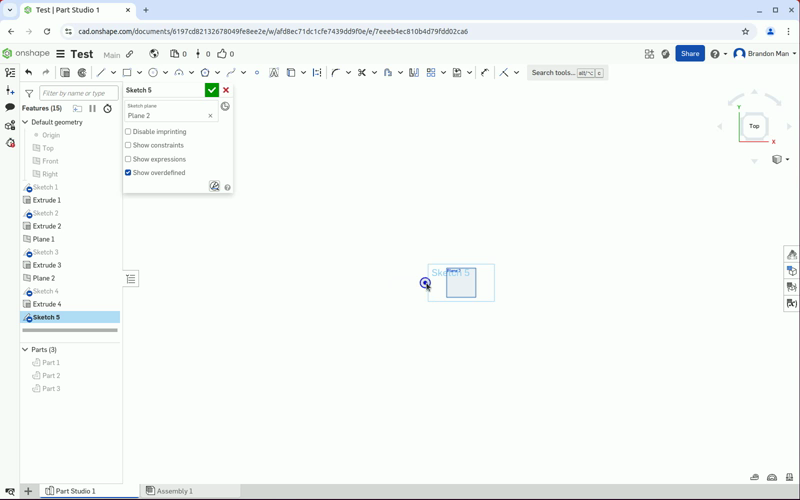
mouse_move(428, 282)
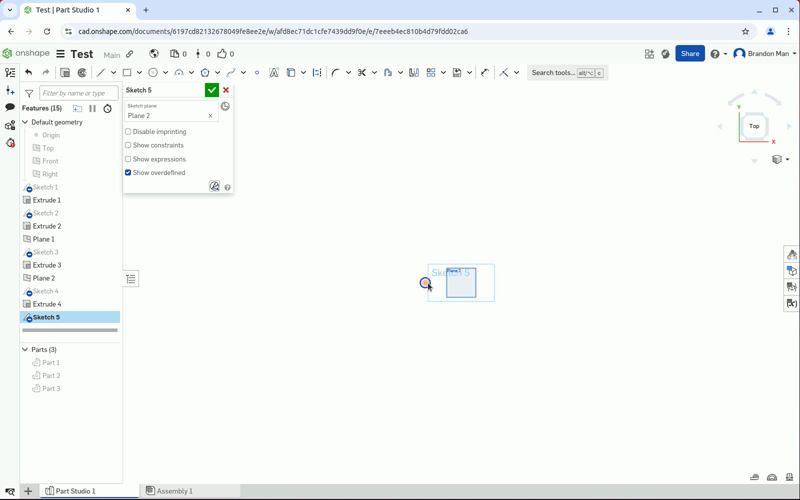
scroll(6)
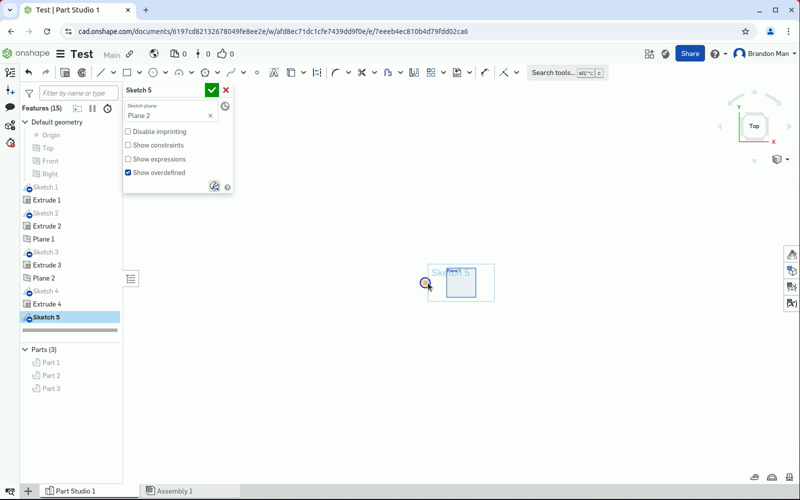
scroll(6)
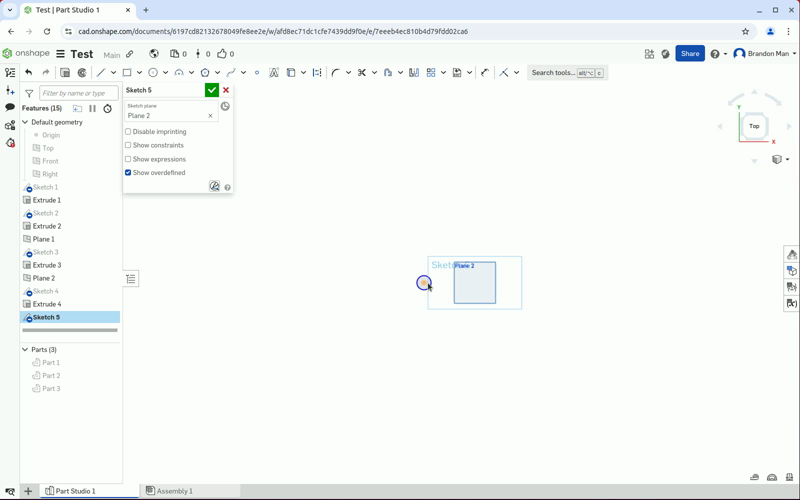
scroll(6)
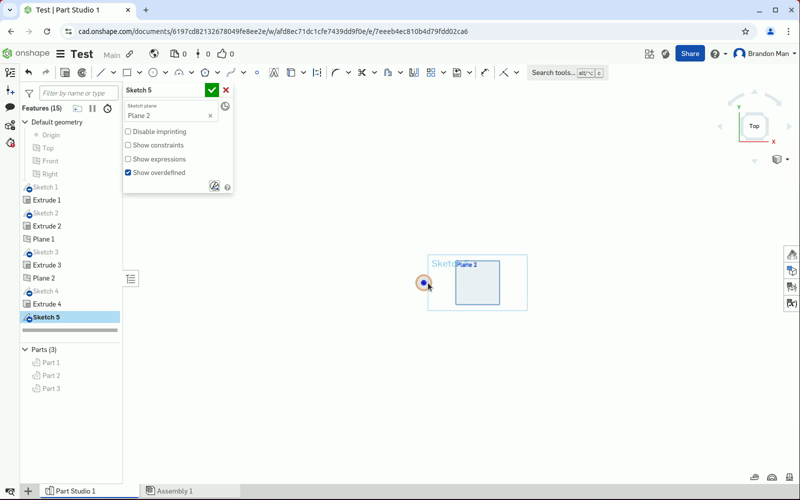
scroll(6)
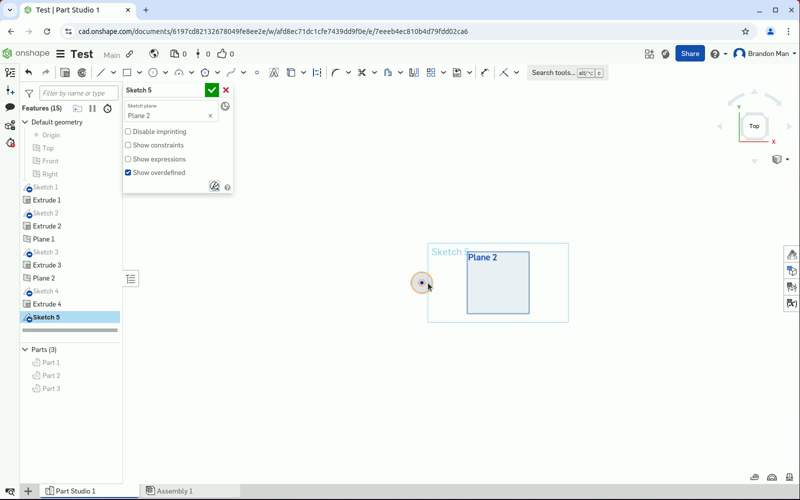
scroll(6)
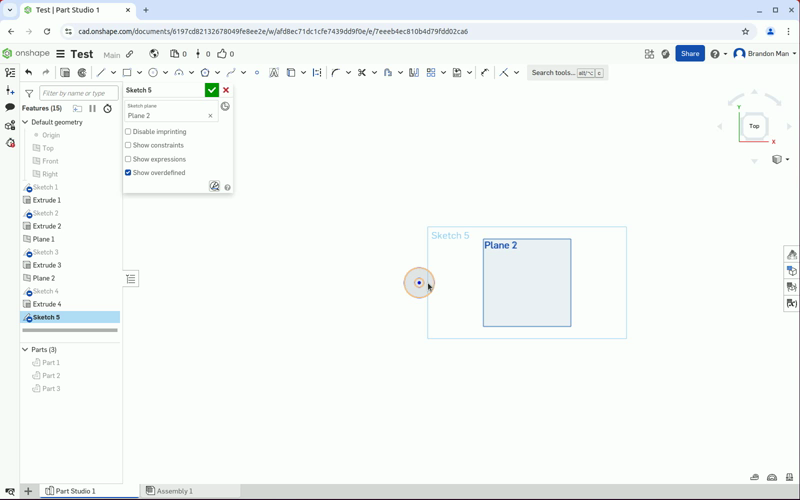
scroll(6)
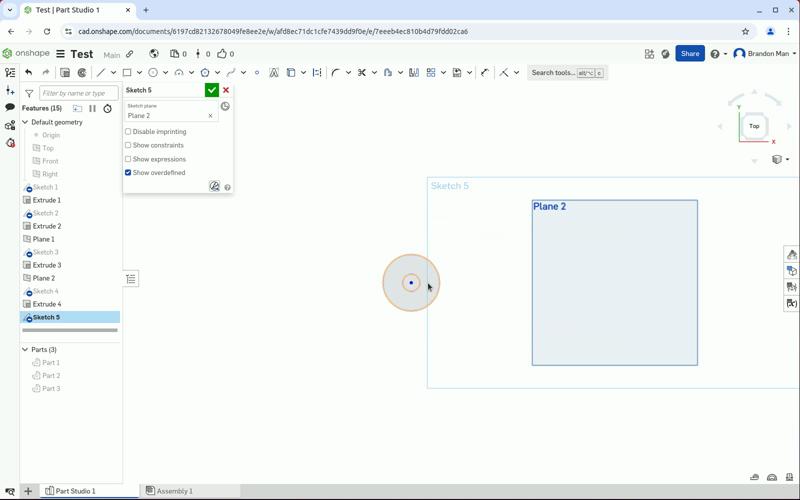
scroll(6)
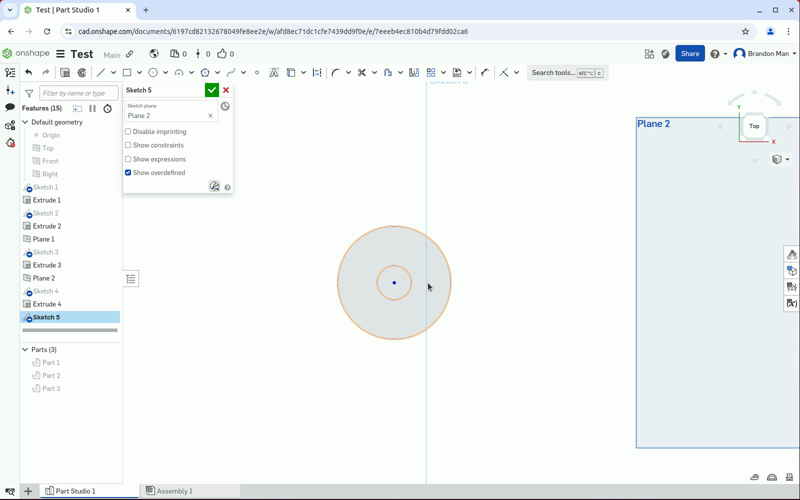
click(428, 282)
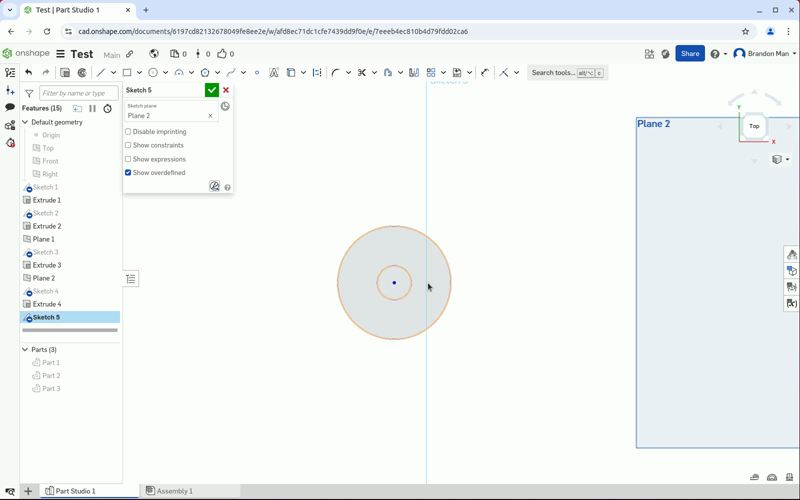
scroll(-6)
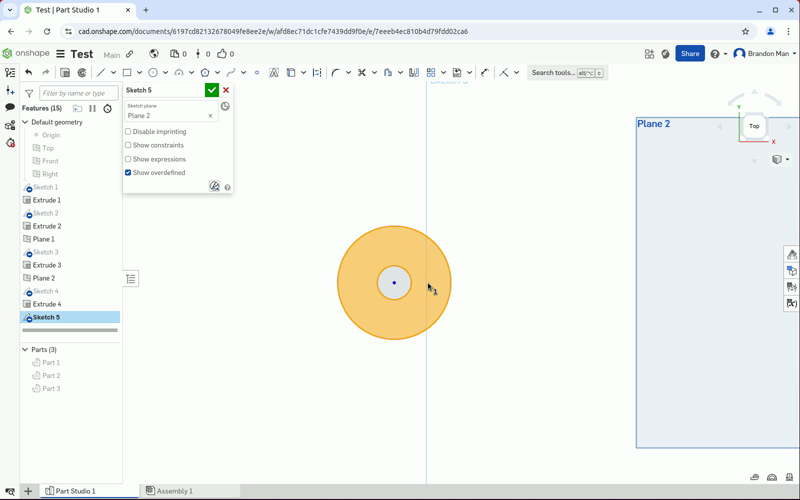
scroll(-6)
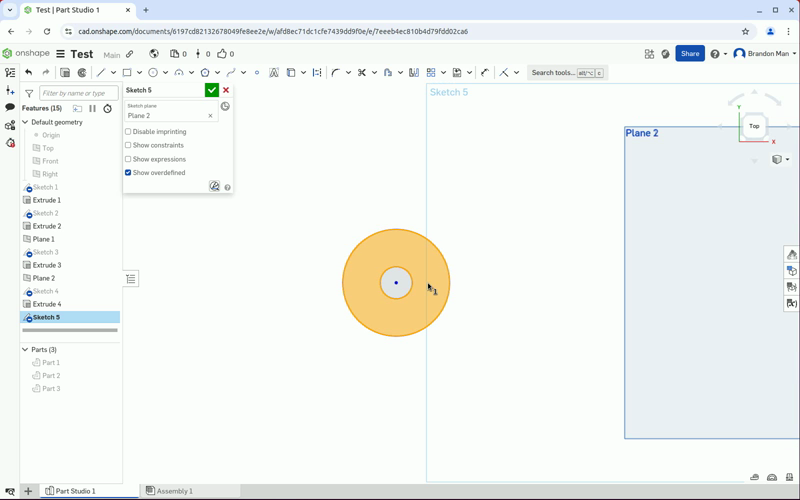
scroll(-6)
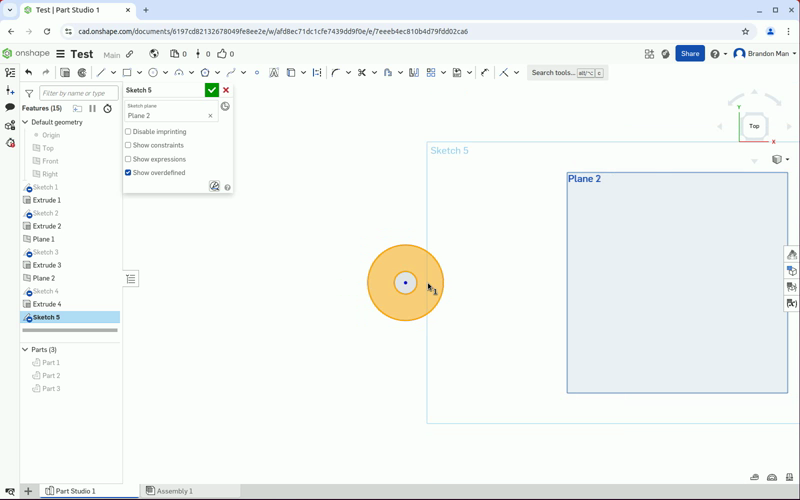
scroll(-6)
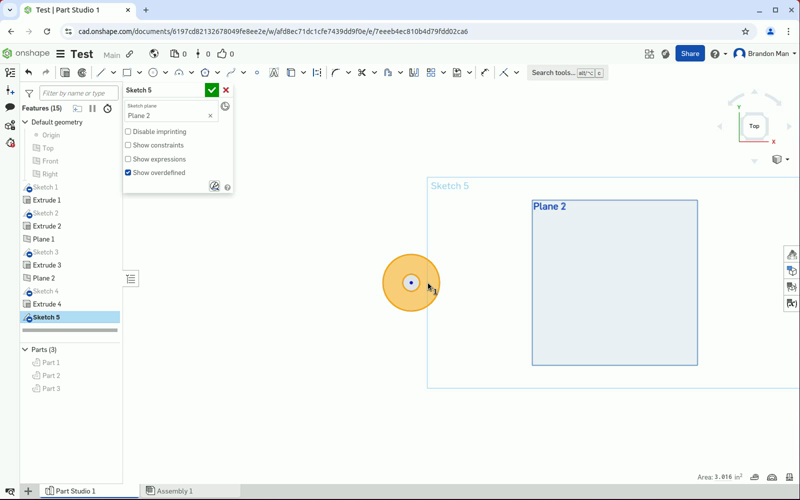
scroll(-6)
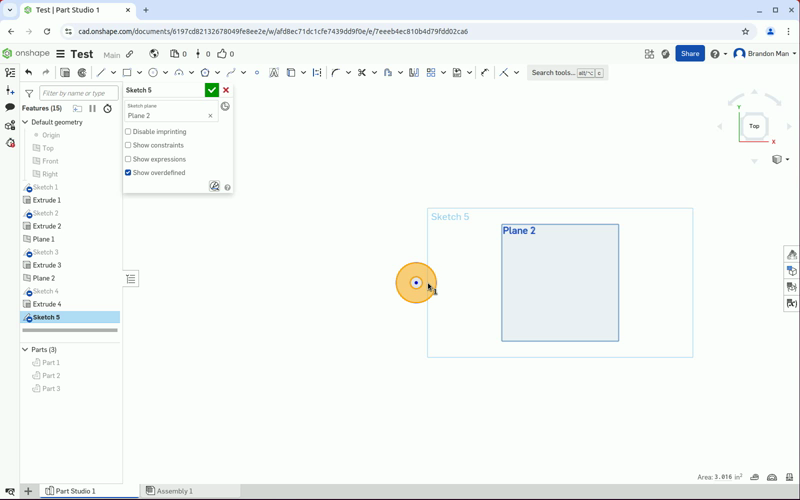
scroll(-6)
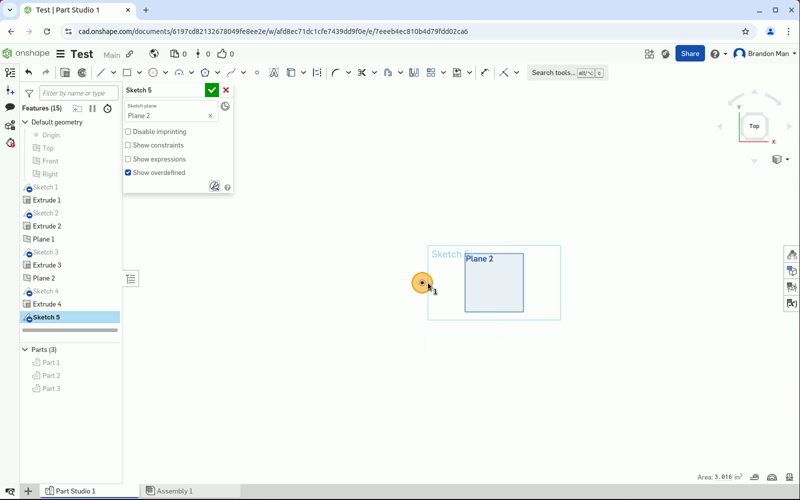
scroll(-6)
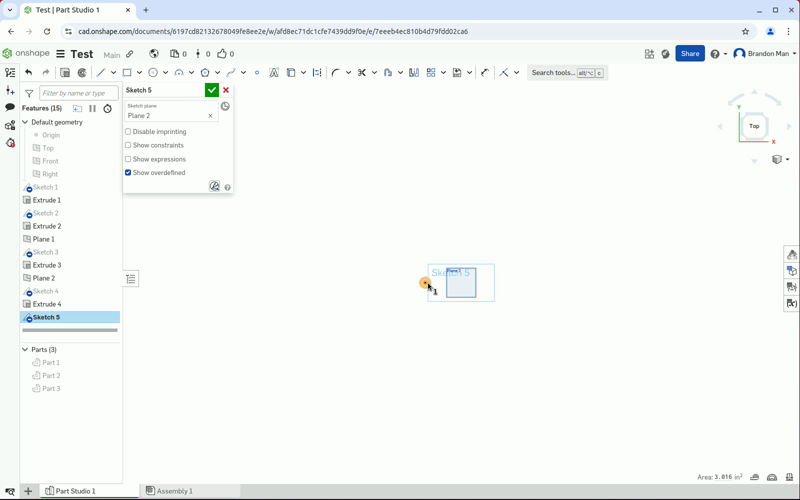
mouse_move(73, 352)
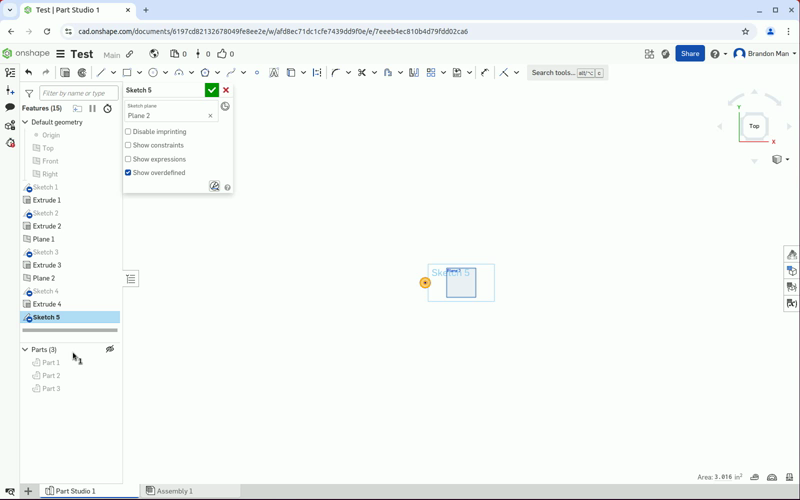
key(shift+y)
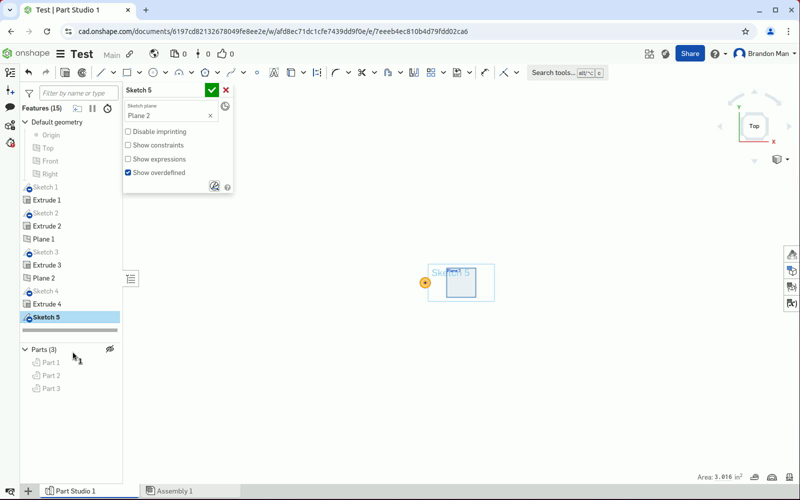
key(shift+e)
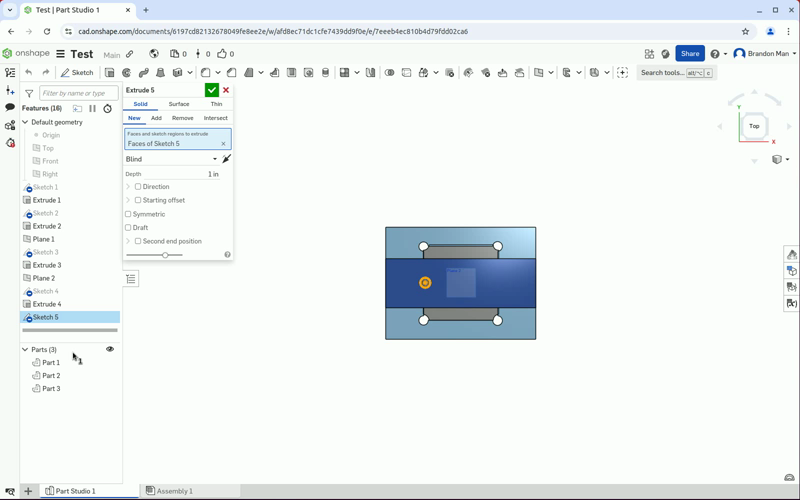
mouse_move(143, 106)
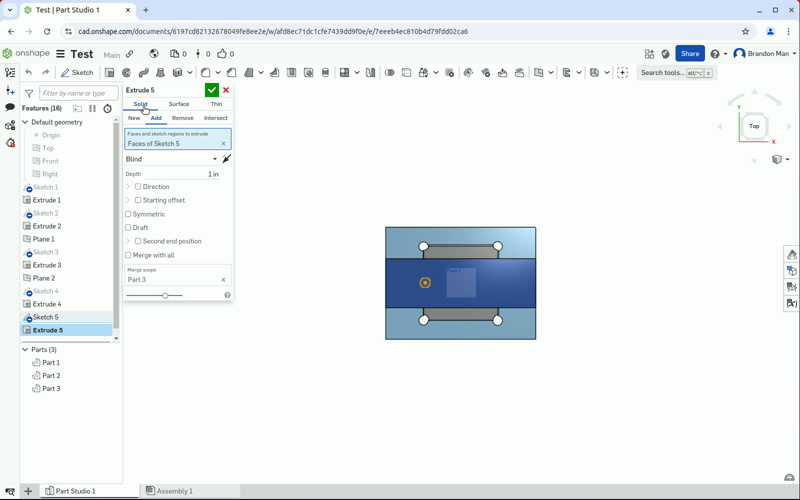
click(143, 106)
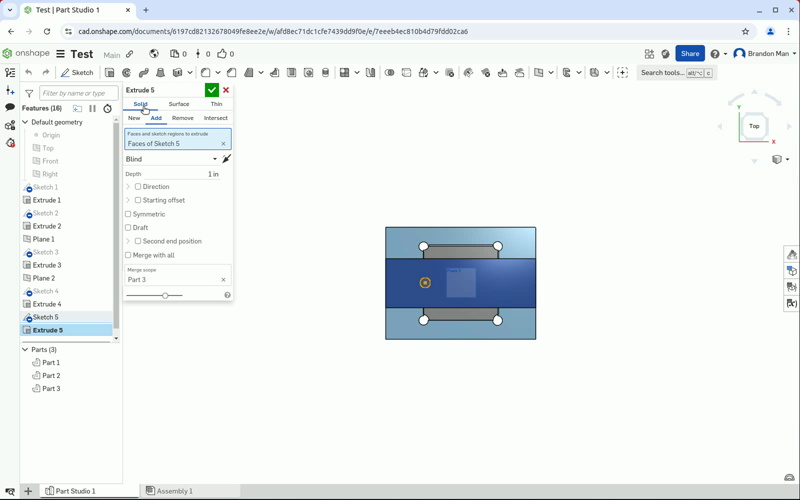
mouse_move(186, 120)
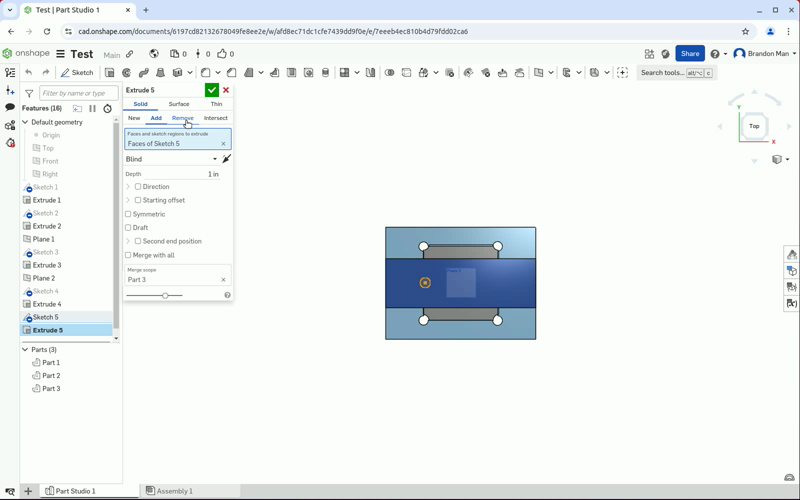
click(186, 120)
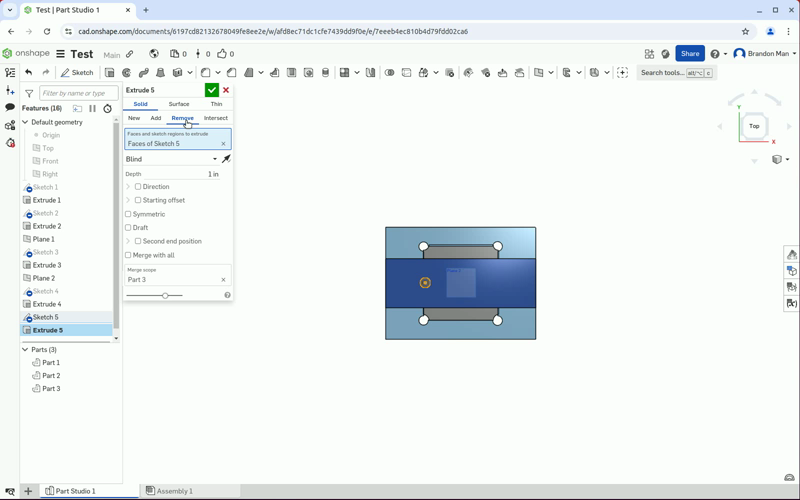
key(tab, 4)
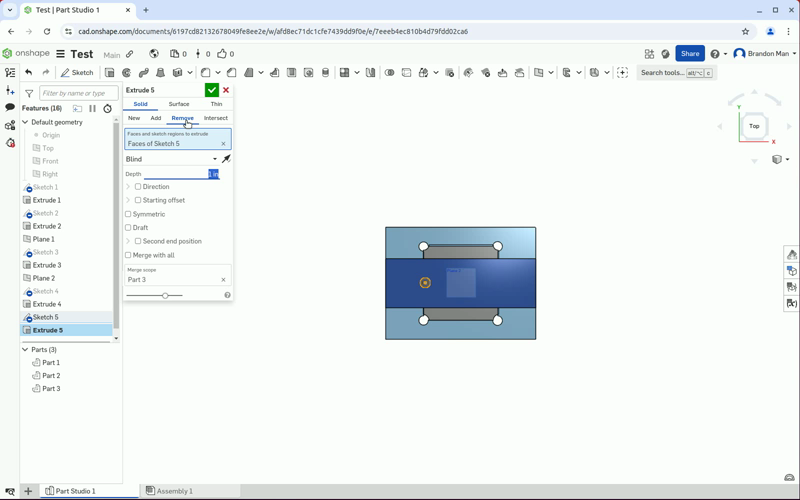
text(11.554)
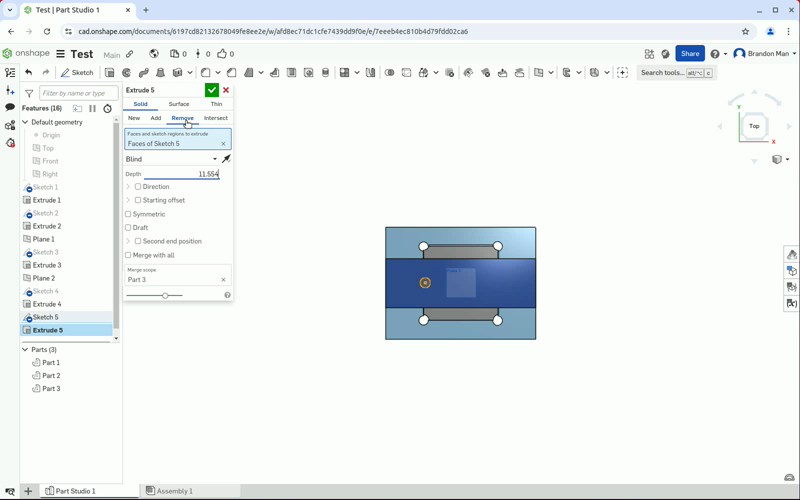
key(tab, 6)
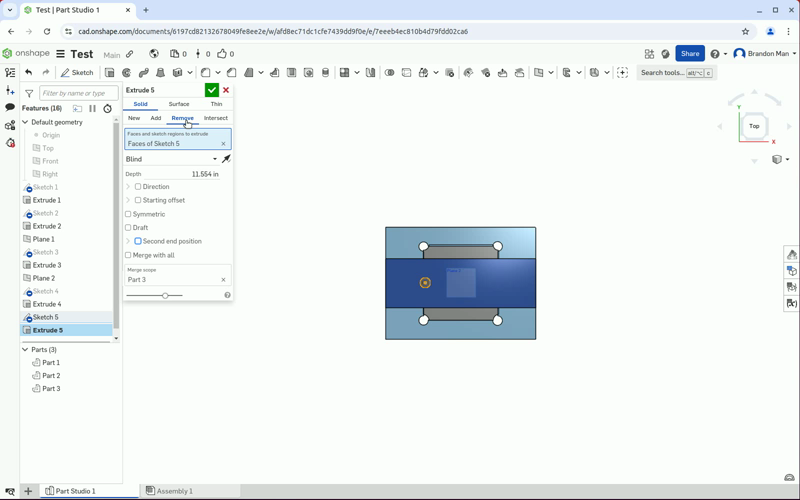
key(space)
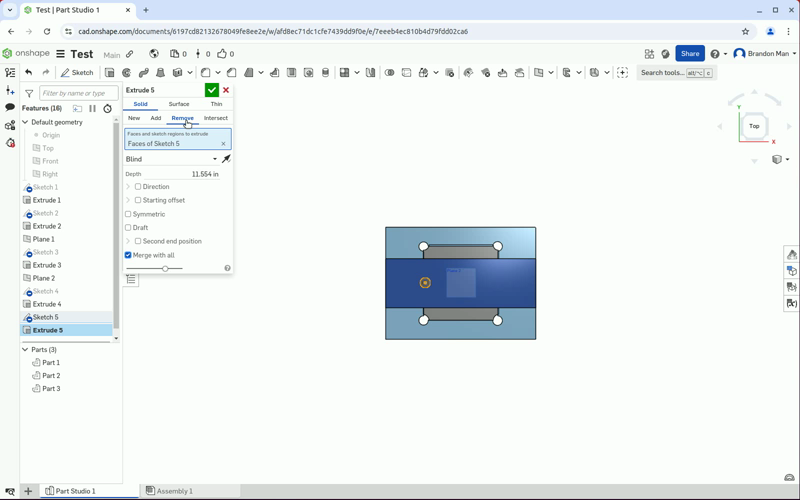
key(enter)
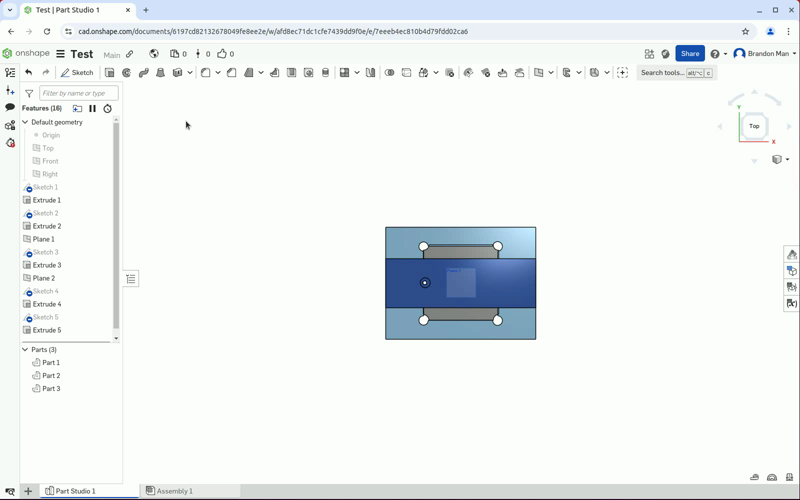
key(shift+h)
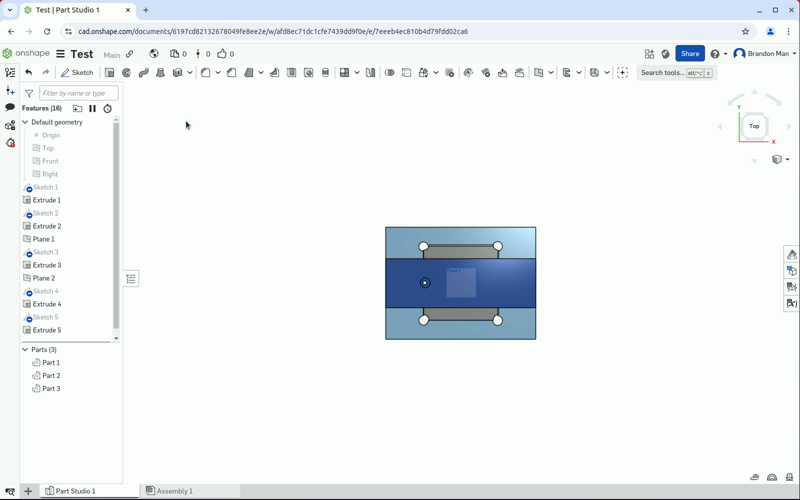
key(shift+h)
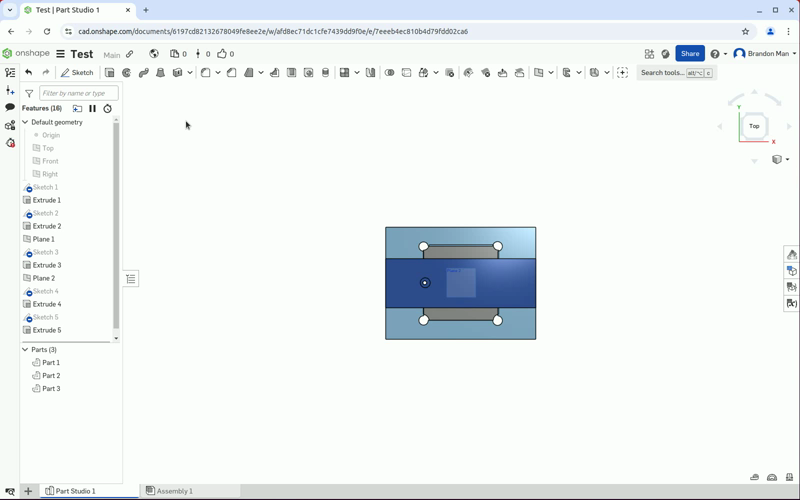
key(shift+7)
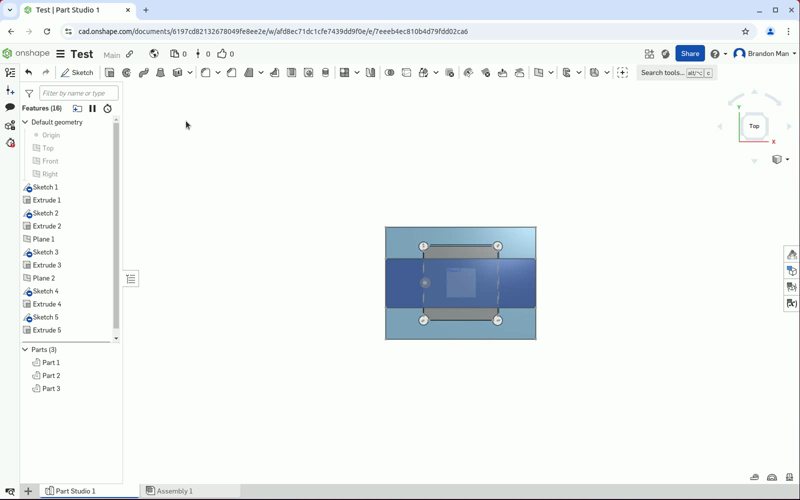
key(up, 3)
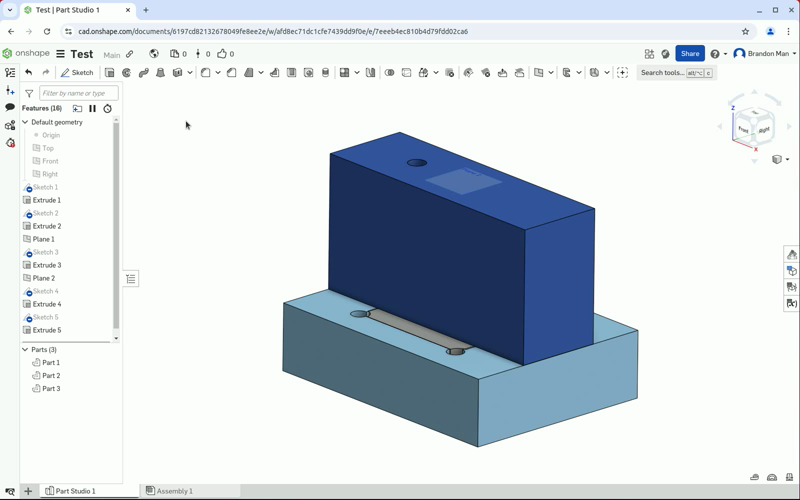
key(left, 3)
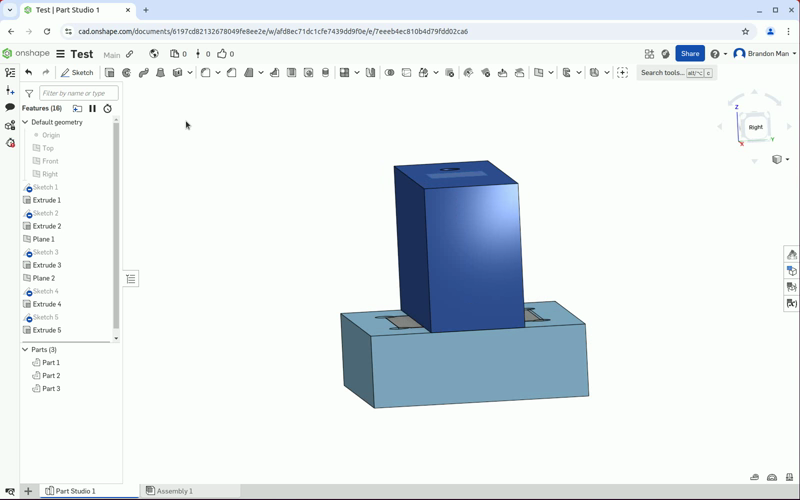
key(right, 3)
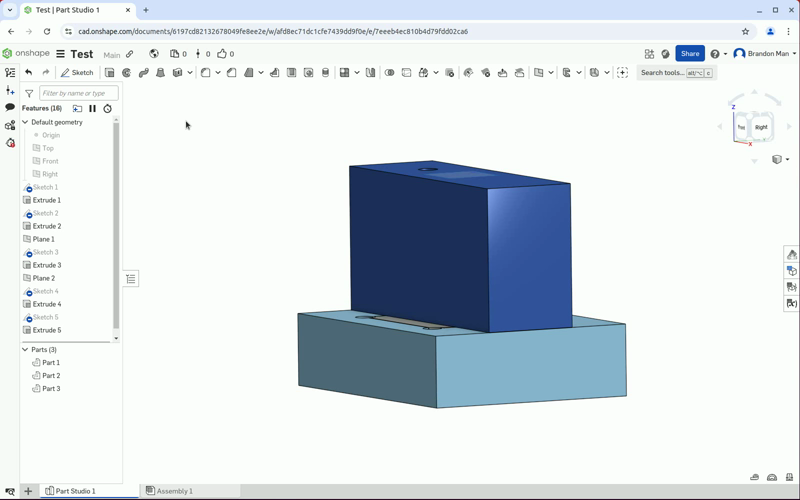
key(down, 3)
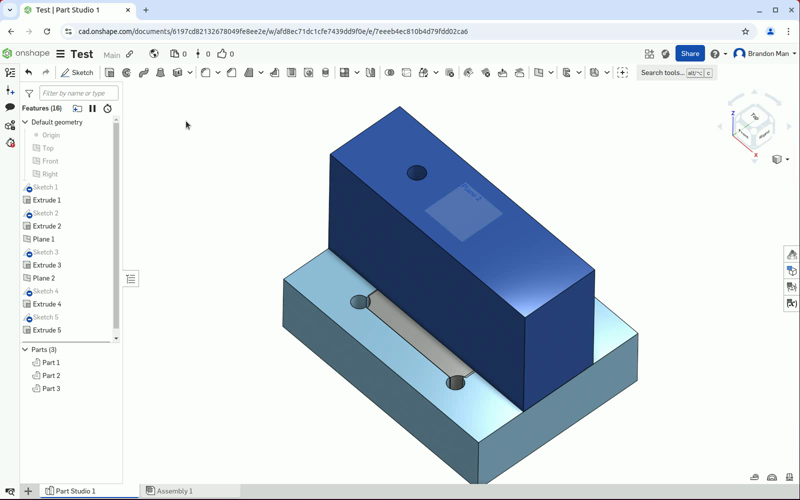
mouse_move(69, 189)
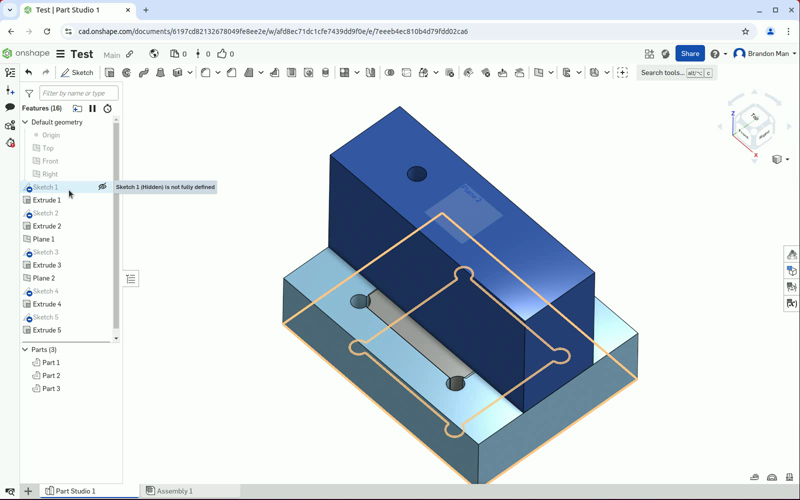
click(69, 189)